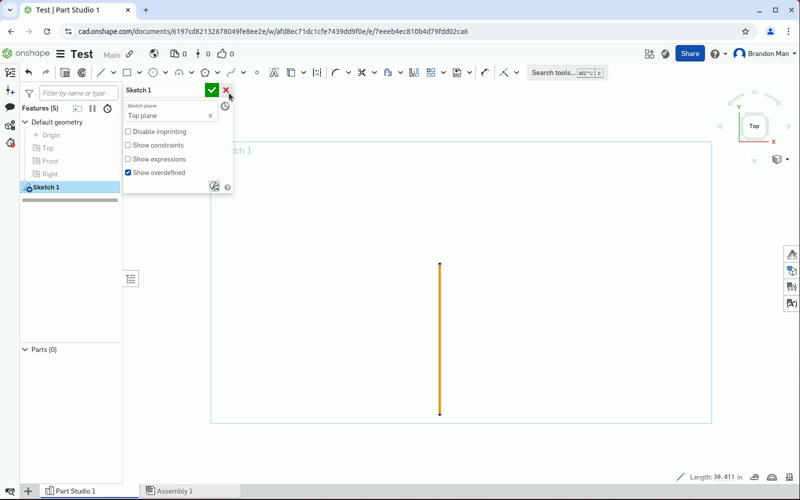
key(shift+h)
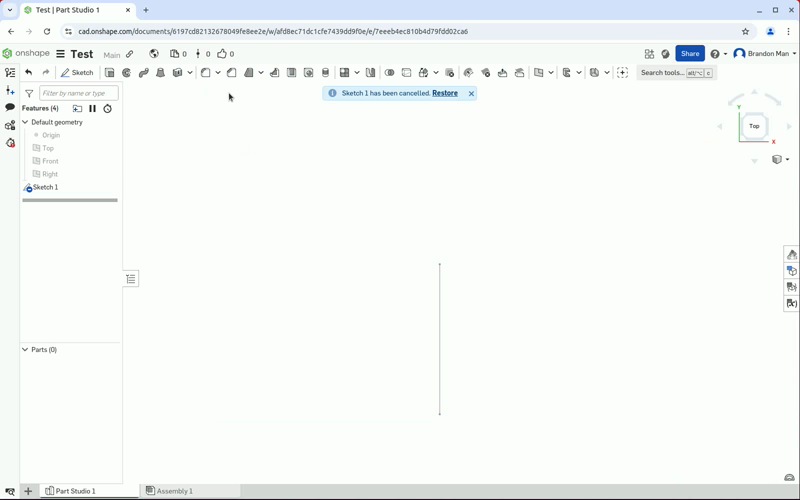
key(shift+s)
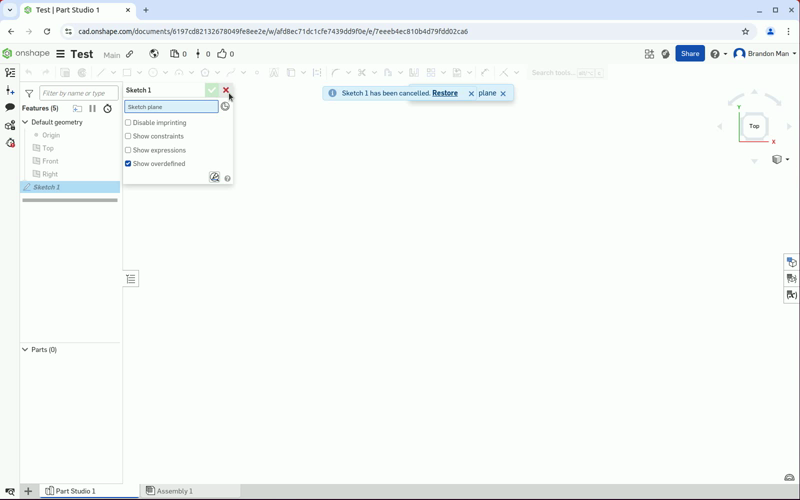
mouse_move(73, 150)
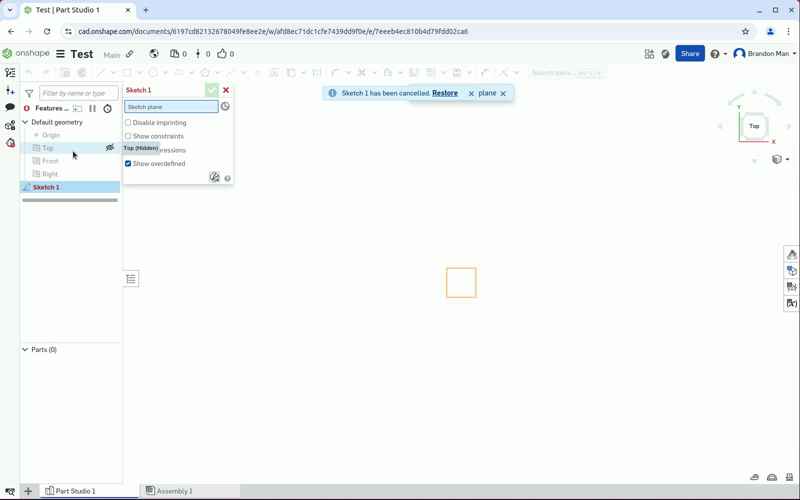
click(73, 150)
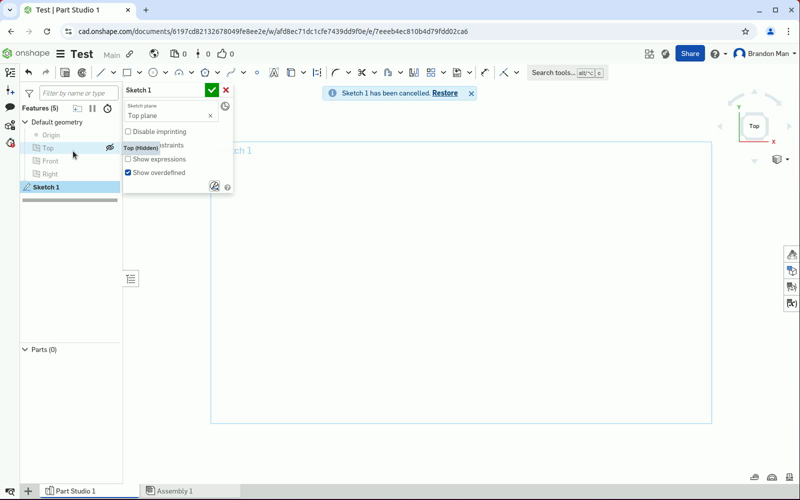
mouse_move(73, 352)
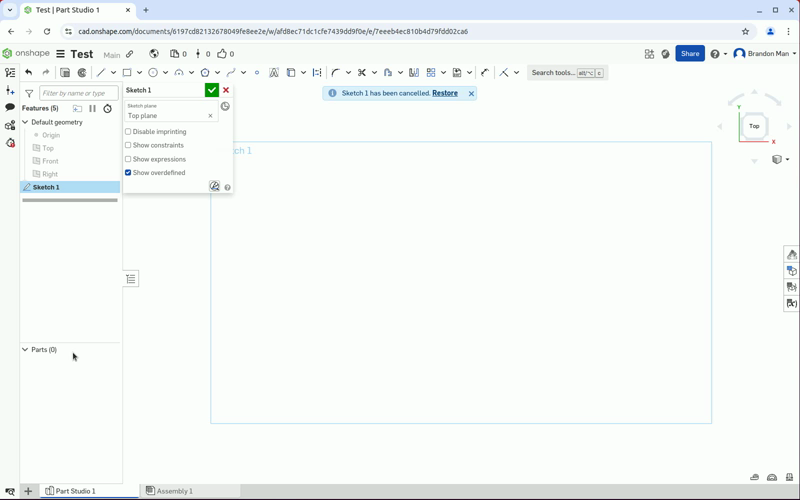
key(y)
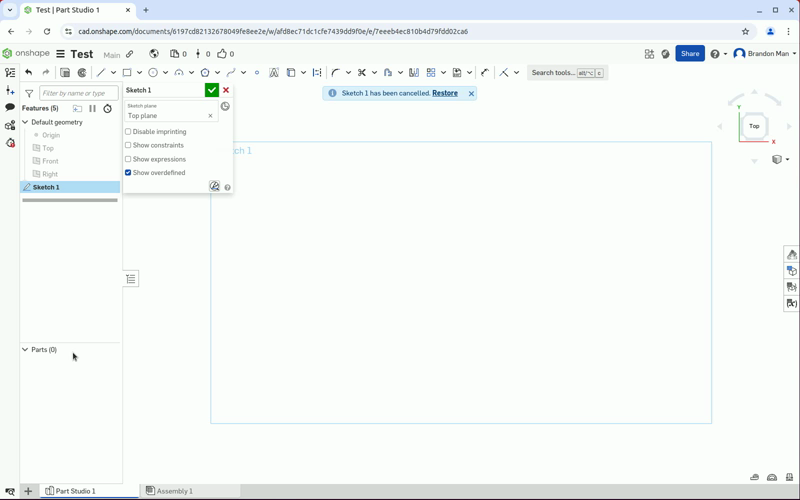
key(l)
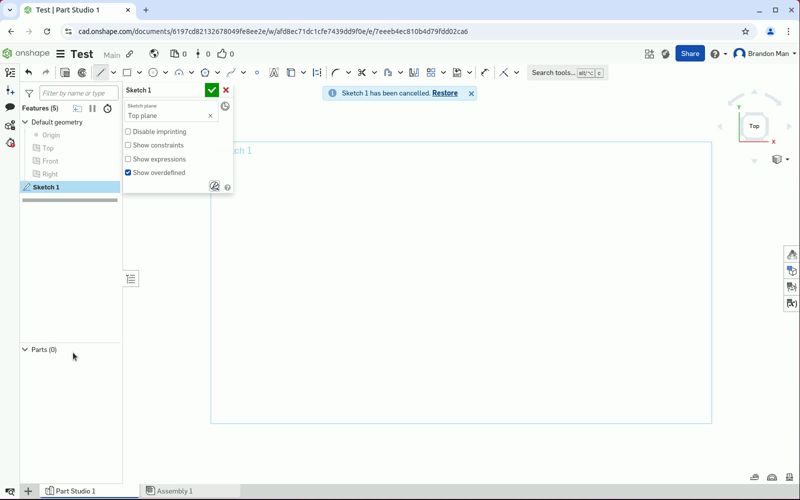
key_down(shift)
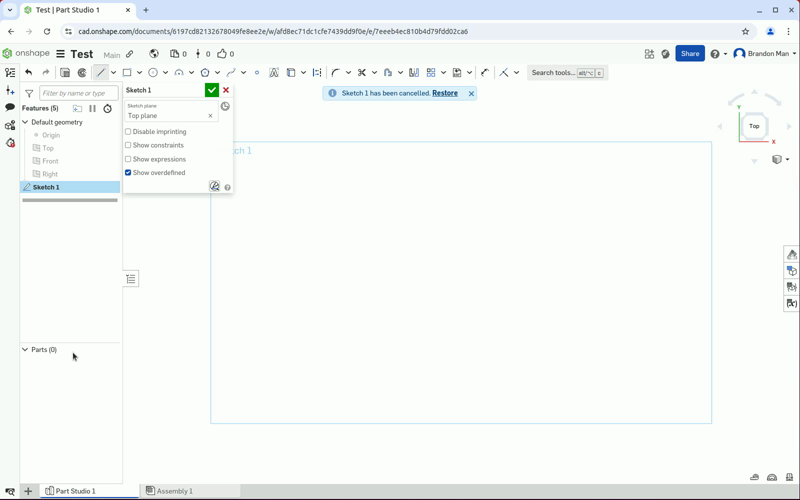
mouse_move(385, 320)
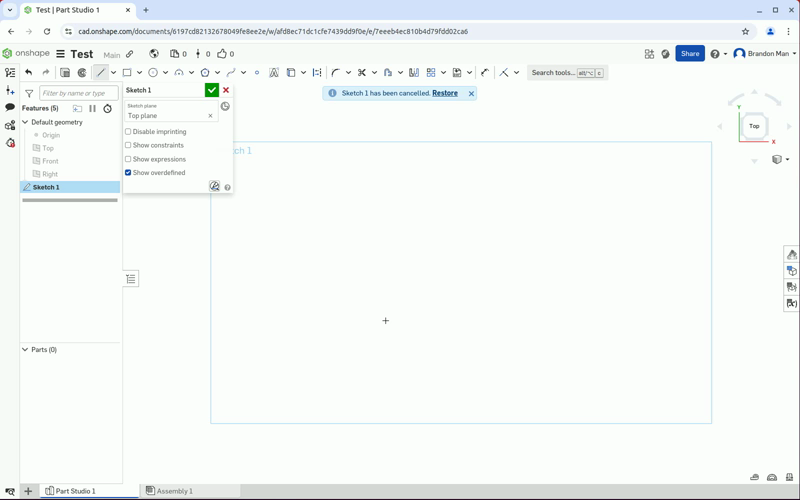
click(385, 320)
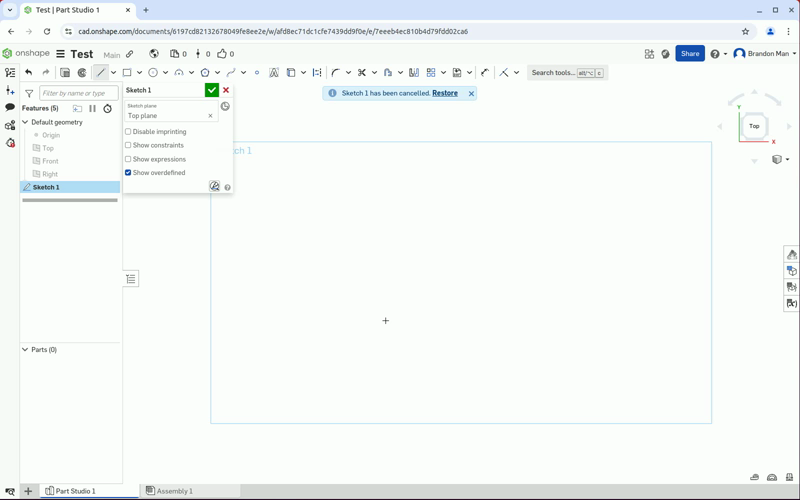
key_up(shift)
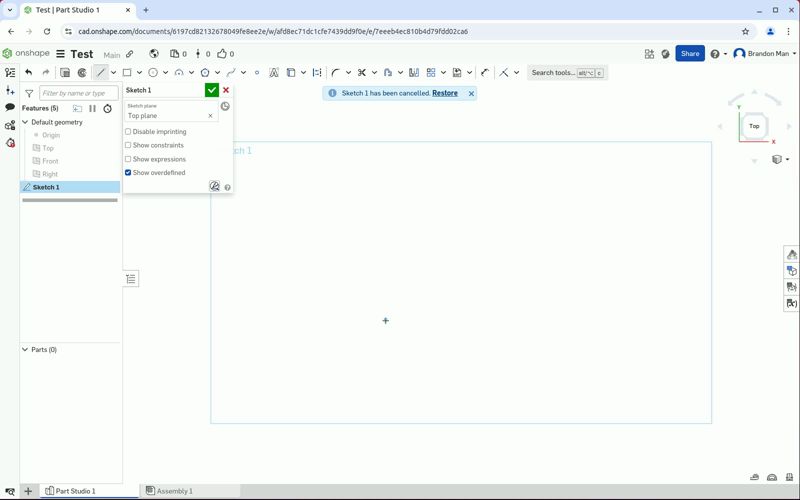
key_down(shift)
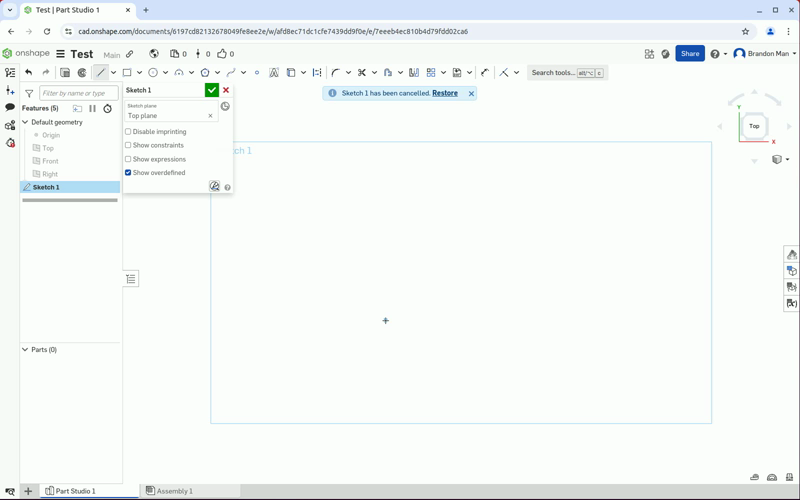
mouse_move(535, 320)
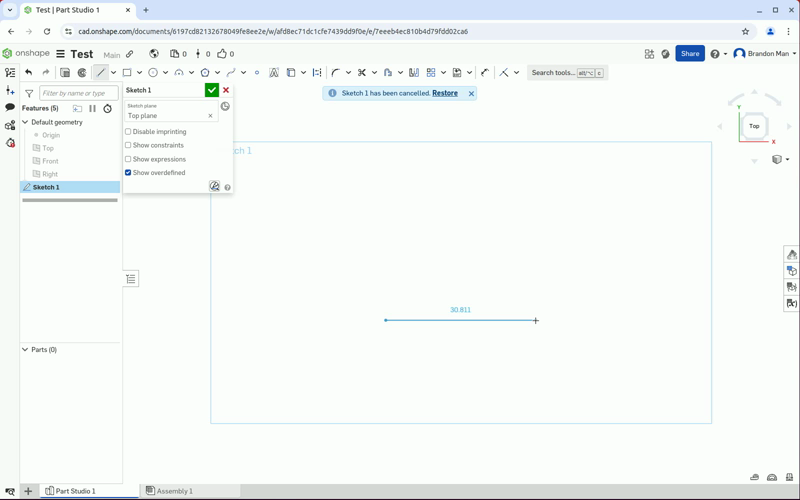
click(535, 320)
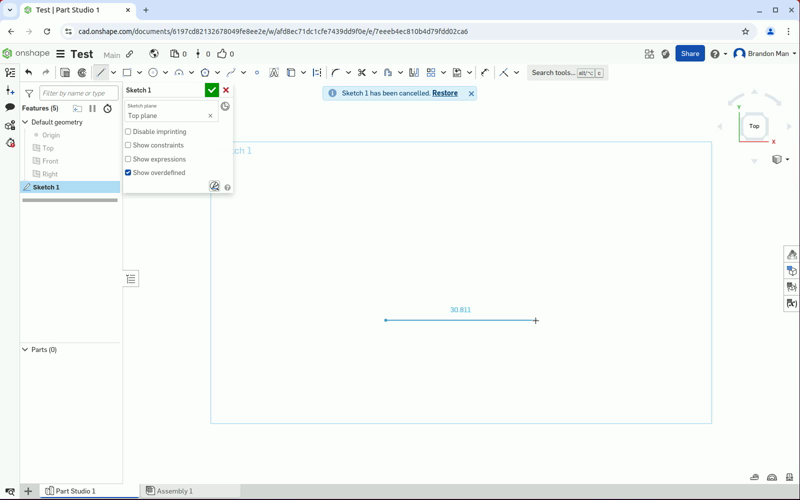
key_up(shift)
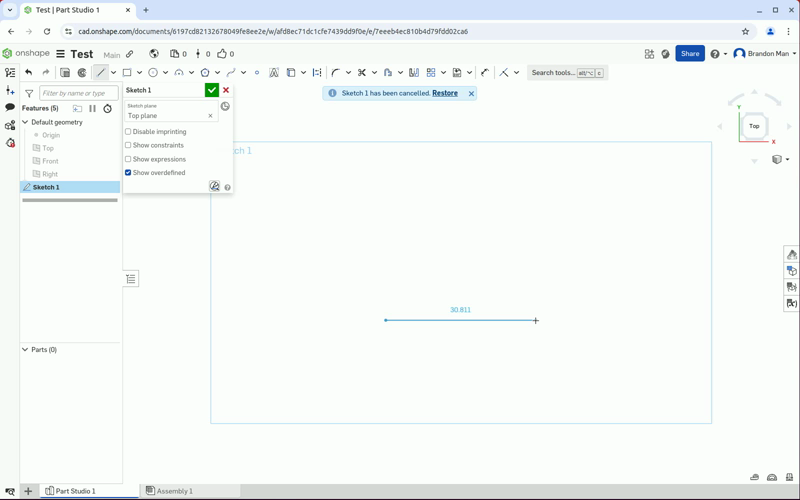
key_down(shift)
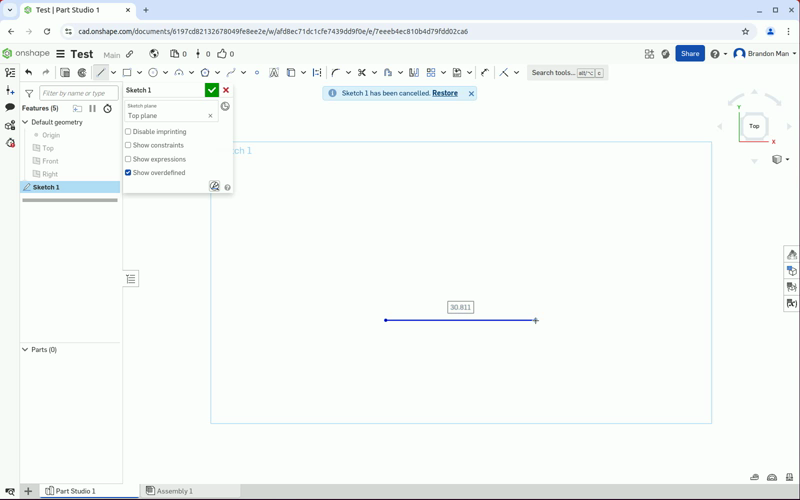
mouse_move(535, 244)
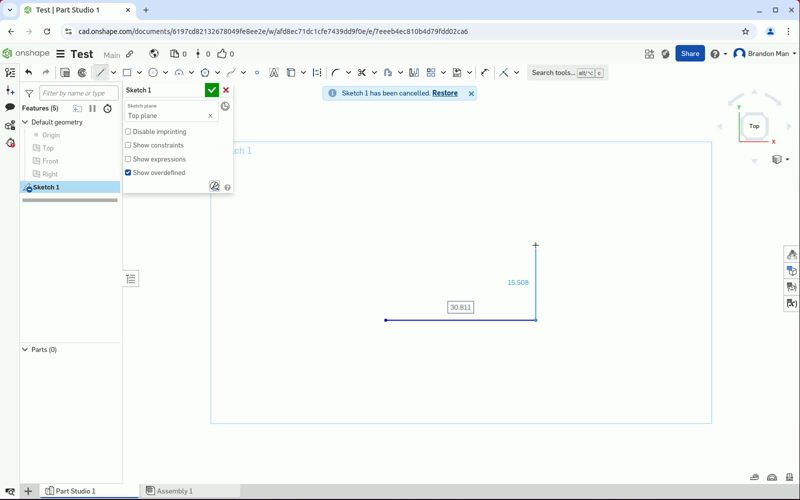
click(535, 244)
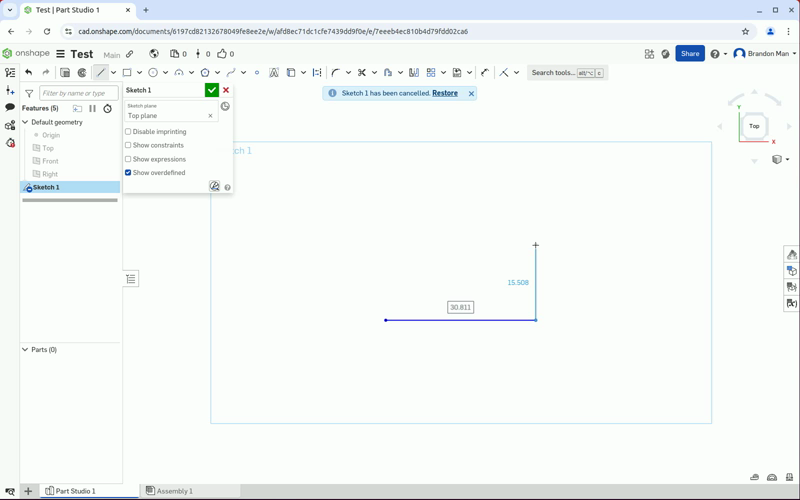
key_up(shift)
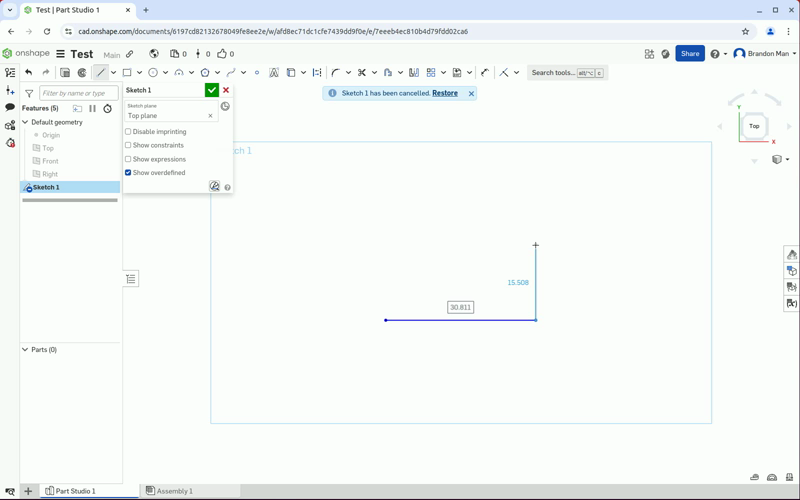
key_down(shift)
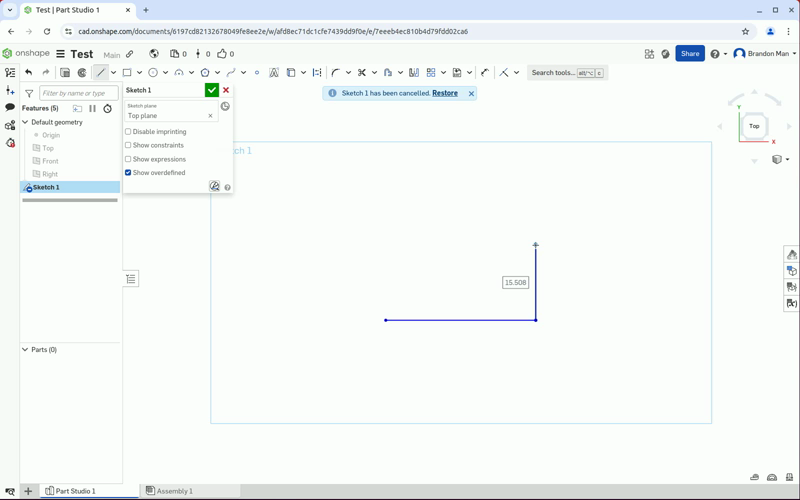
mouse_move(385, 244)
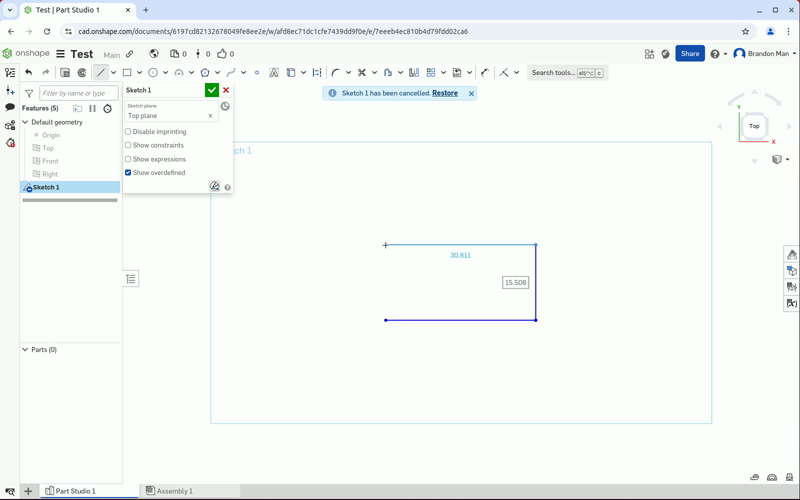
click(385, 244)
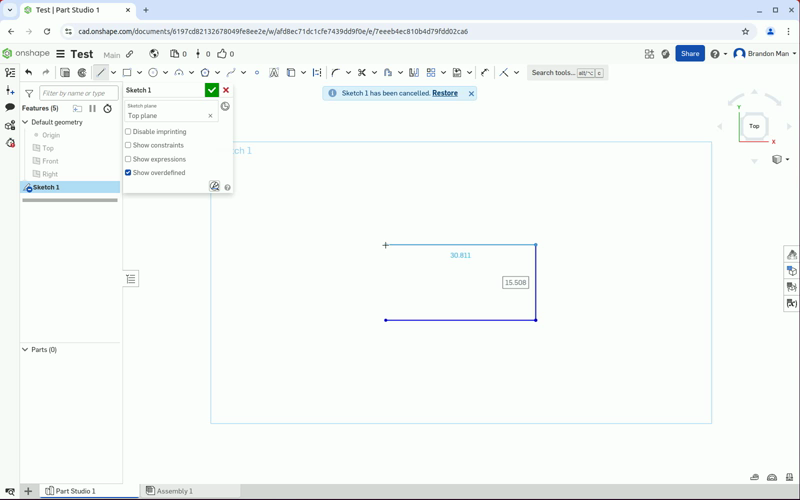
key_up(shift)
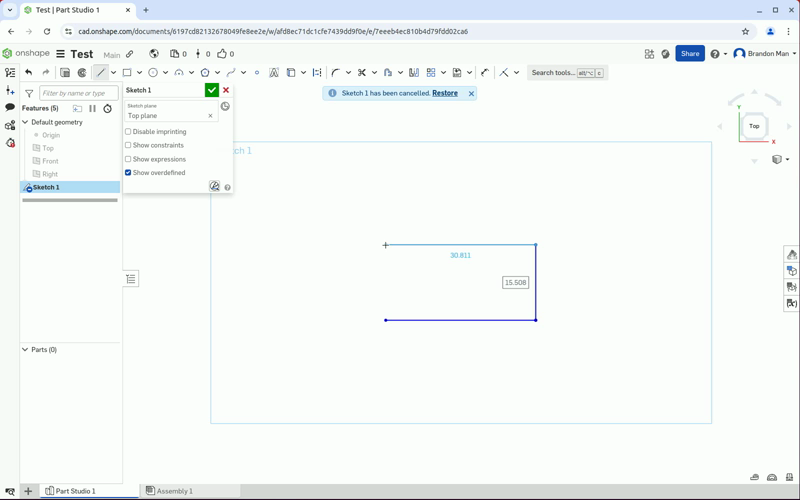
key_down(shift)
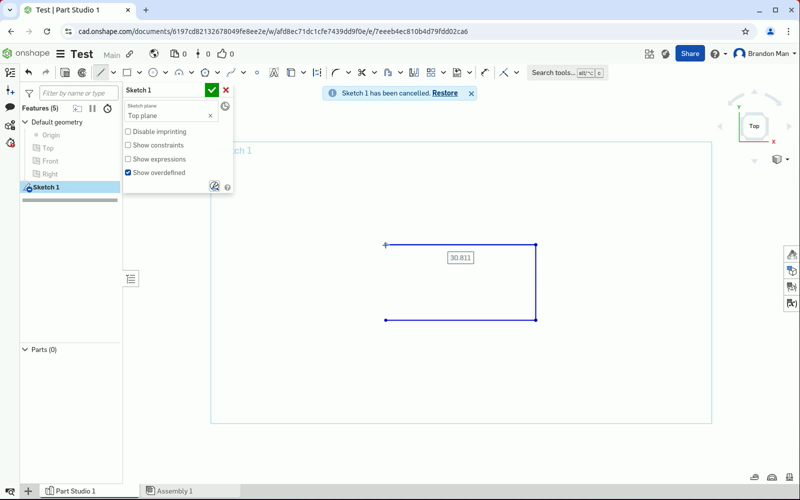
mouse_move(385, 320)
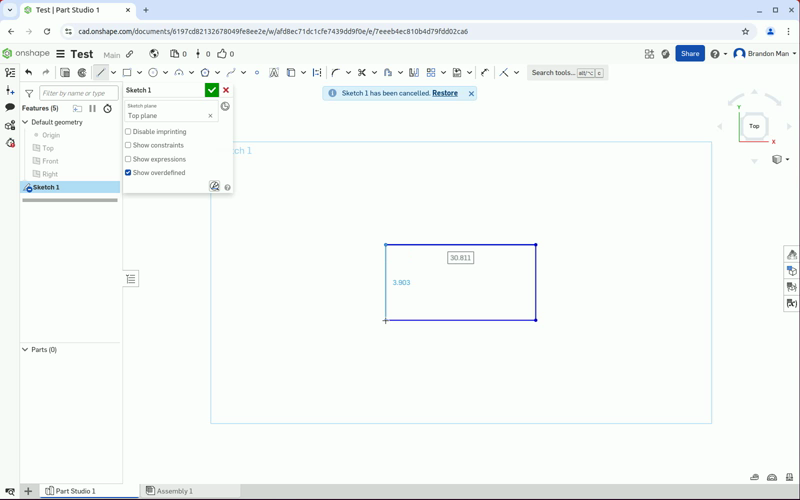
key_up(shift)
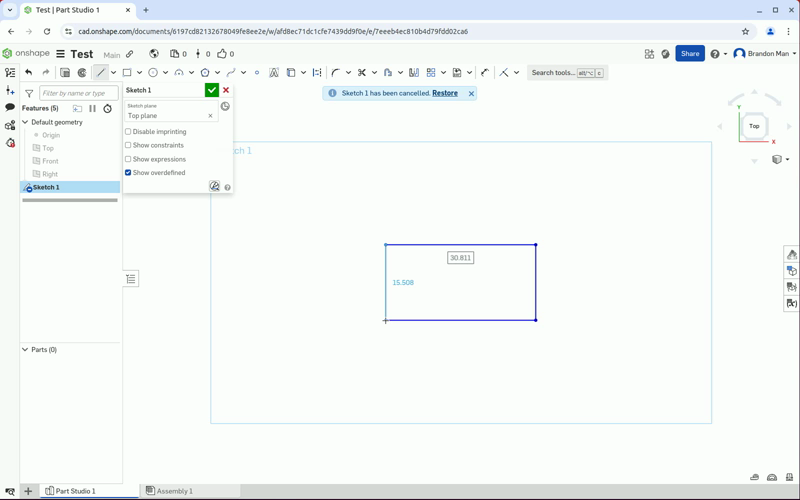
click(385, 320)
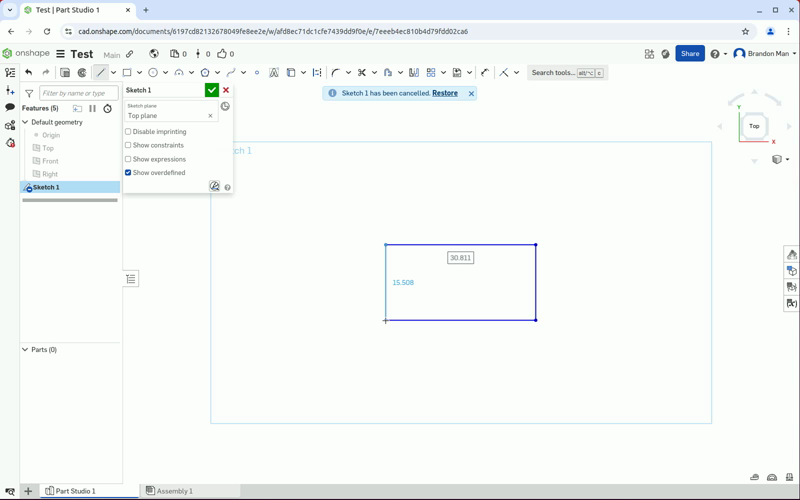
key(esc)
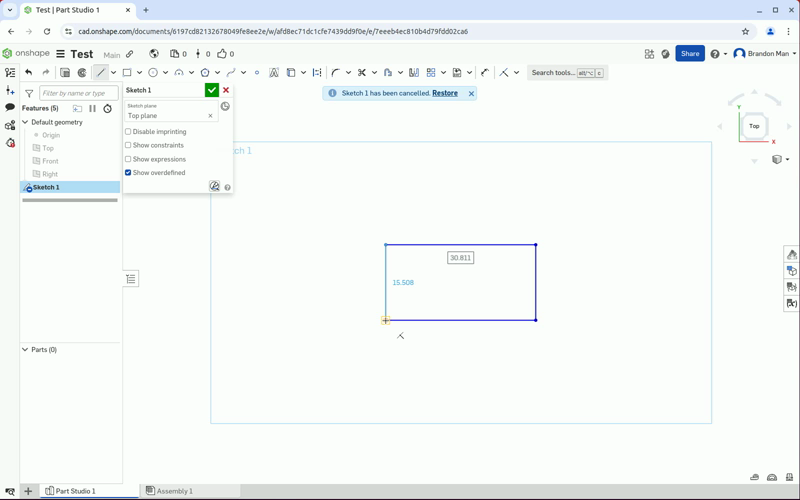
mouse_move(420, 254)
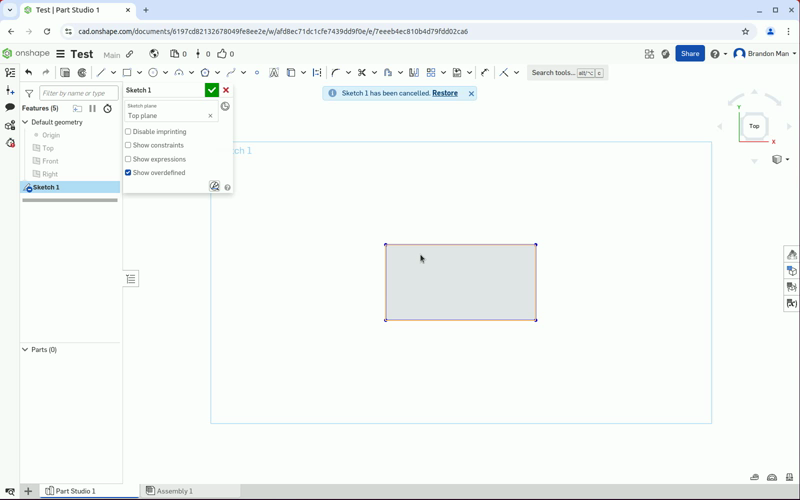
click(420, 254)
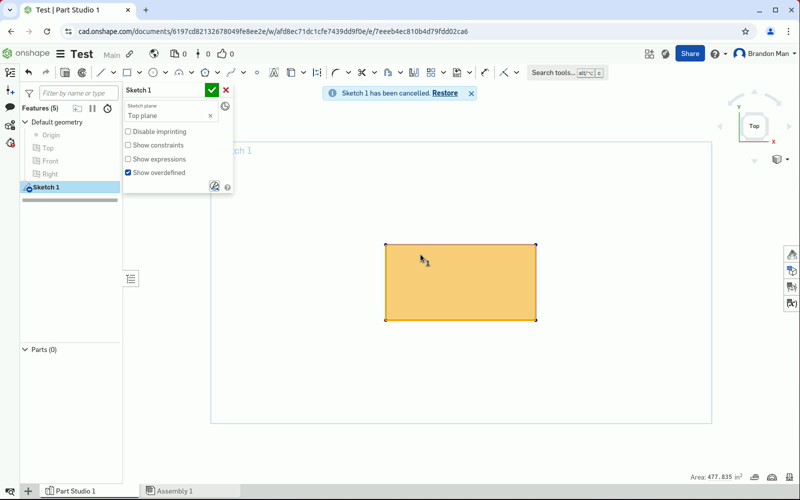
mouse_move(73, 352)
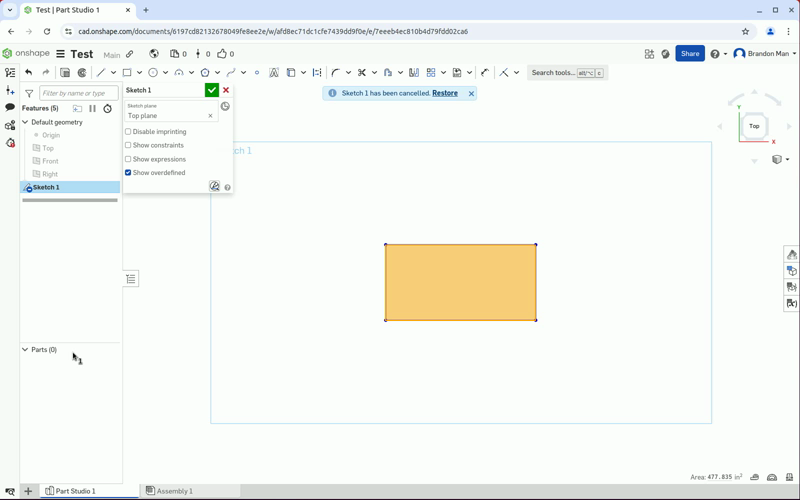
key(shift+y)
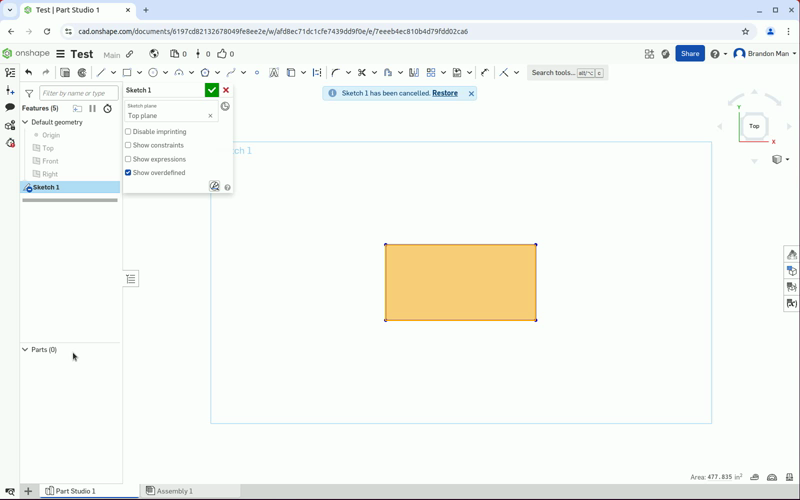
key(shift+e)
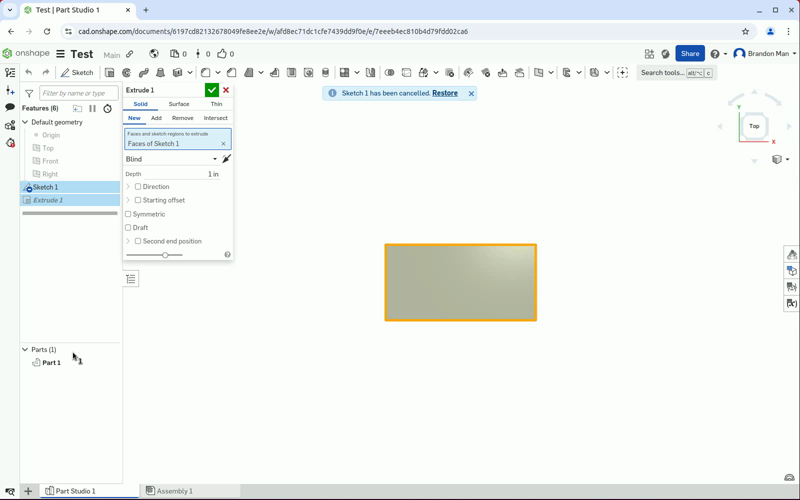
mouse_move(143, 106)
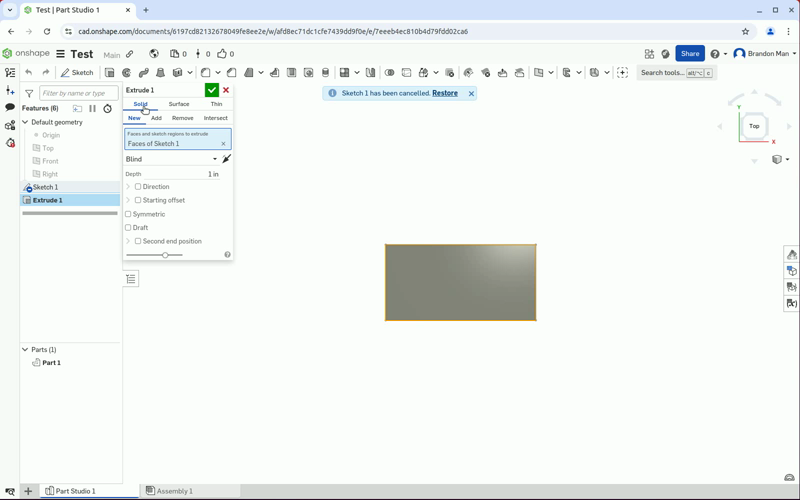
click(143, 106)
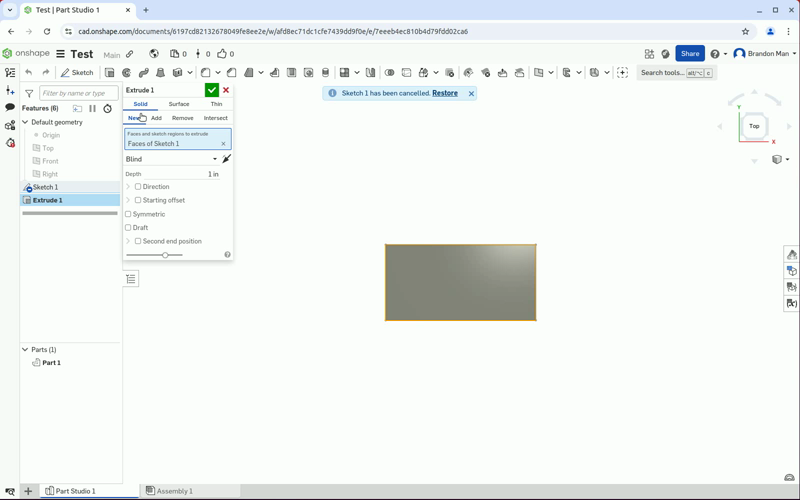
mouse_move(137, 120)
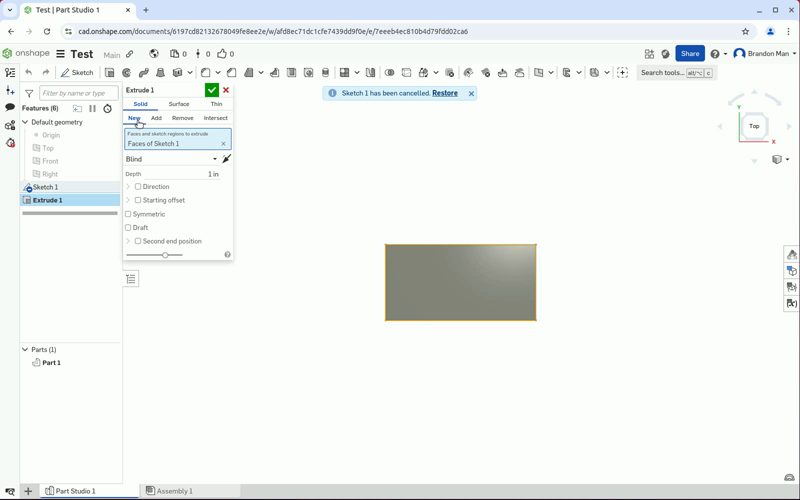
click(137, 120)
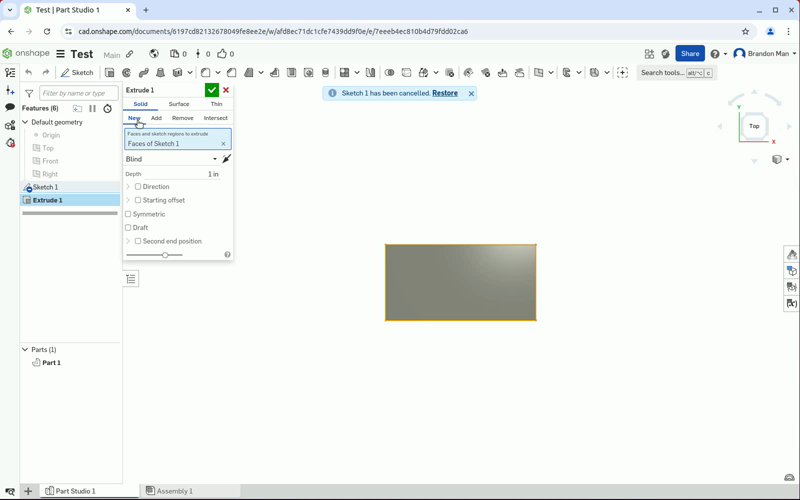
key(tab, 4)
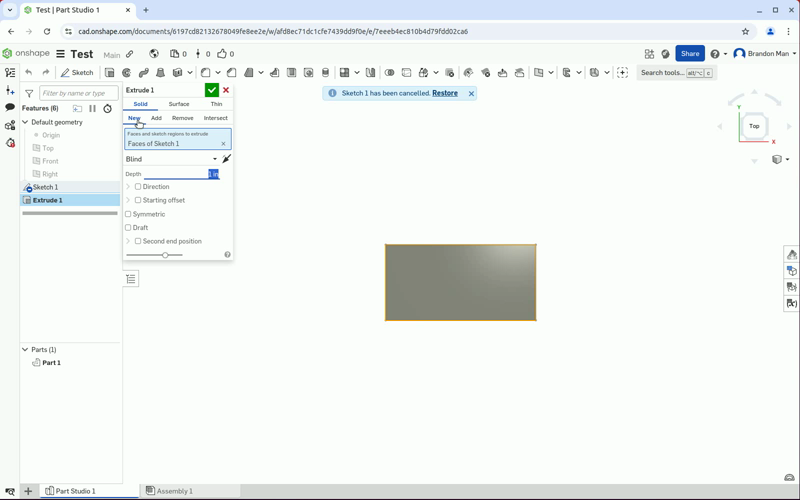
text(4.574)
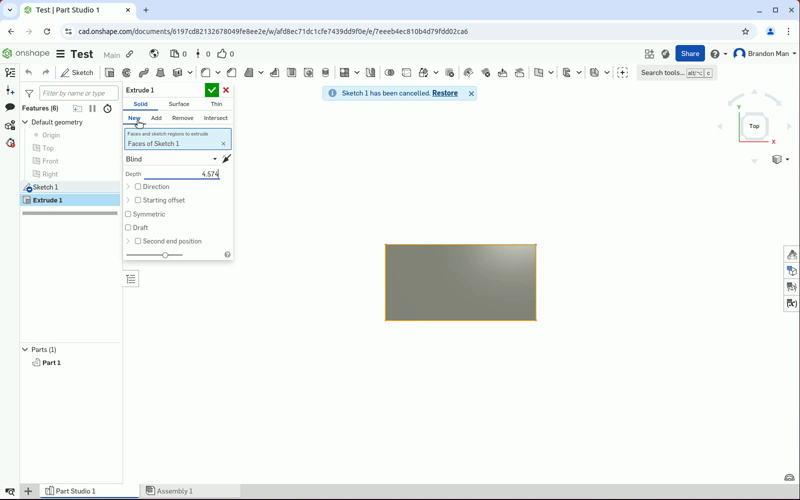
key(enter)
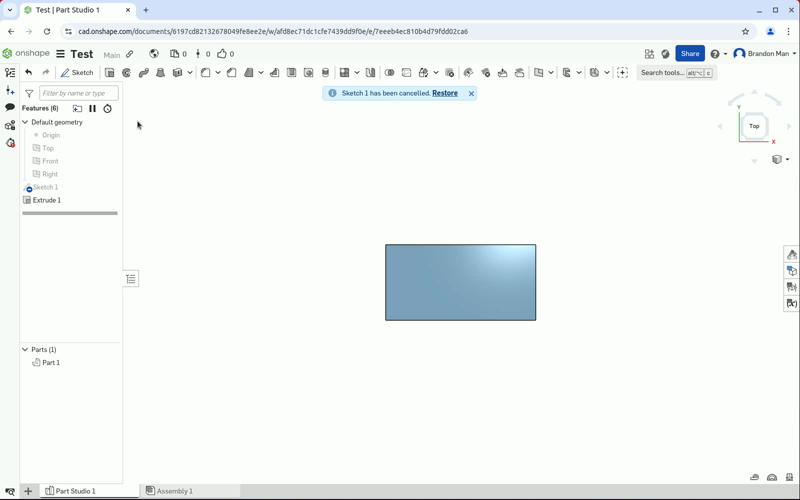
key(shift+h)
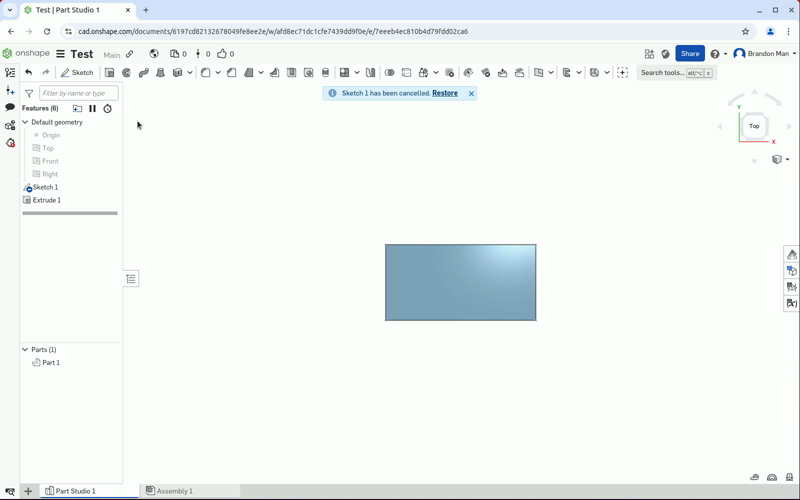
key(shift+h)
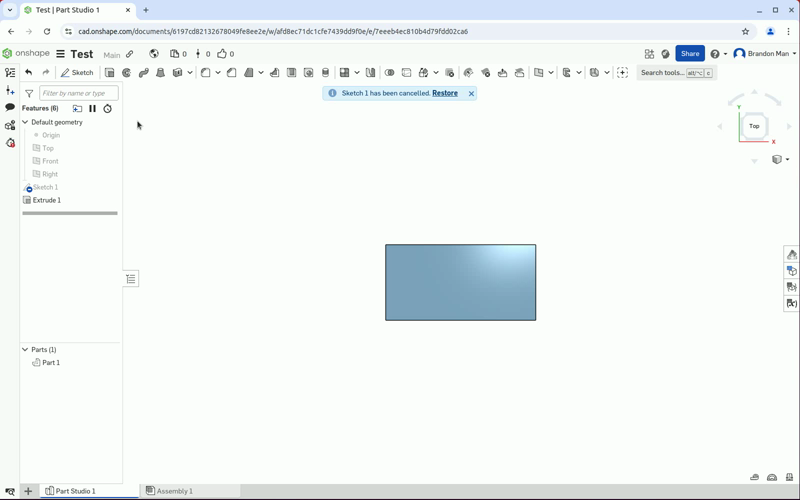
mouse_move(73, 189)
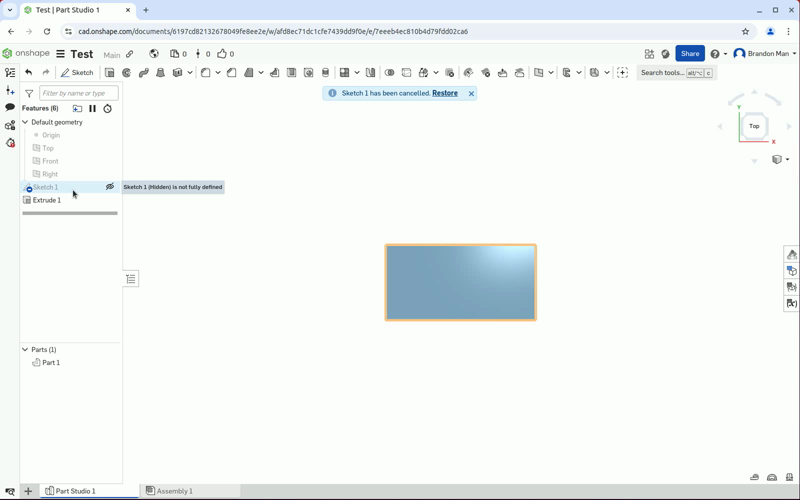
click(73, 189)
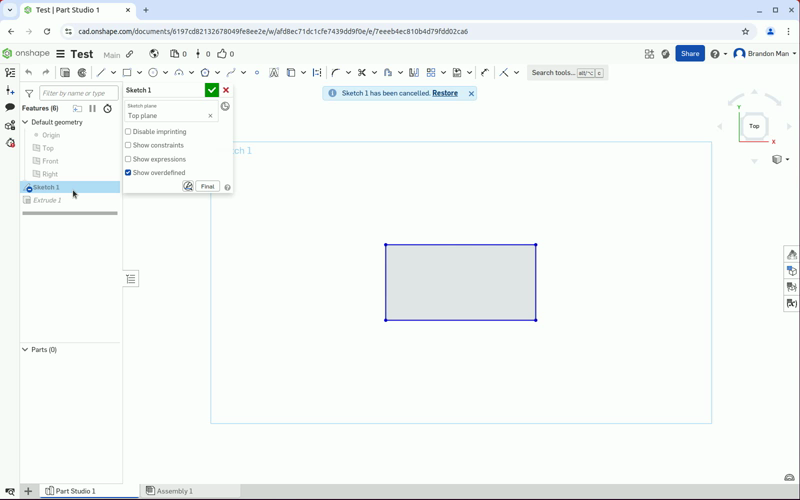
mouse_move(229, 92)
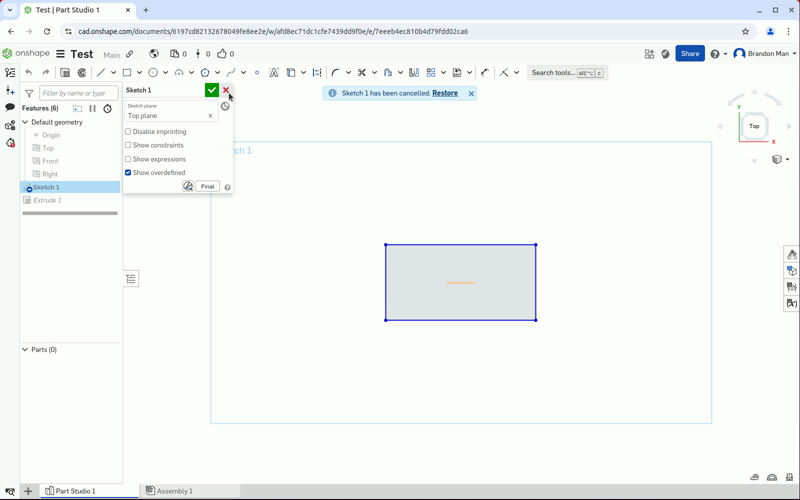
click(229, 92)
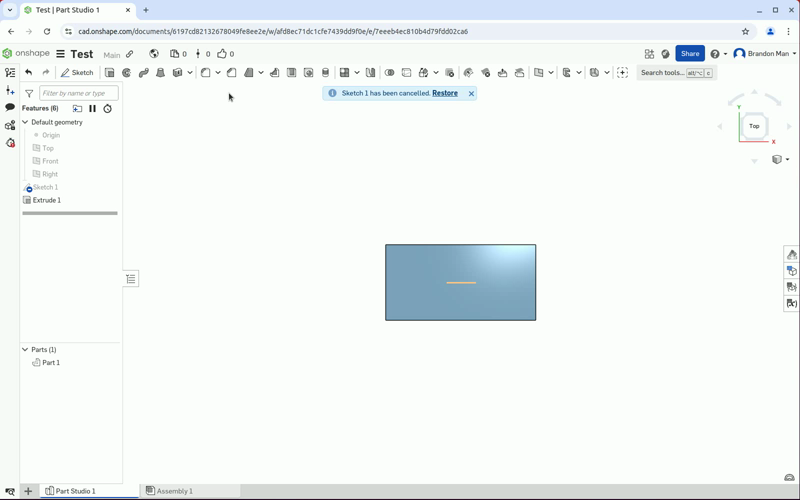
mouse_move(541, 75)
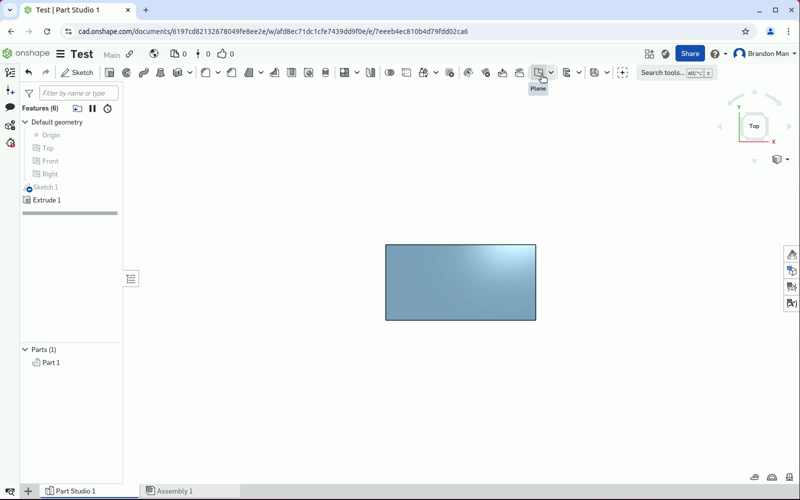
click(541, 75)
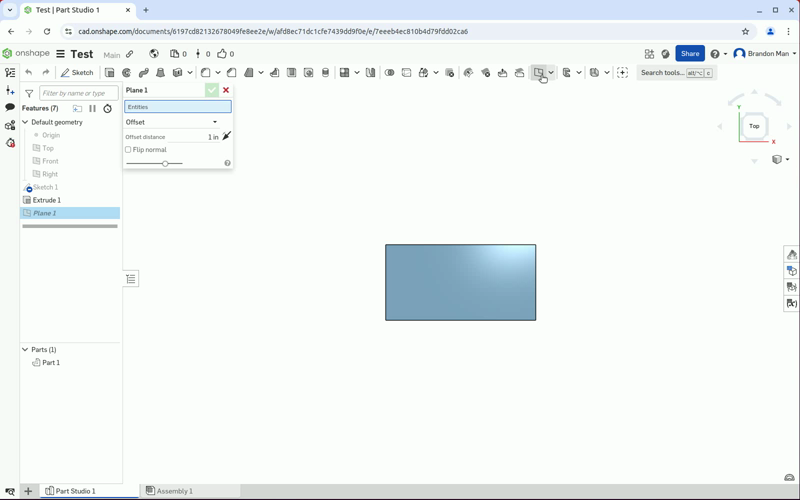
mouse_move(73, 150)
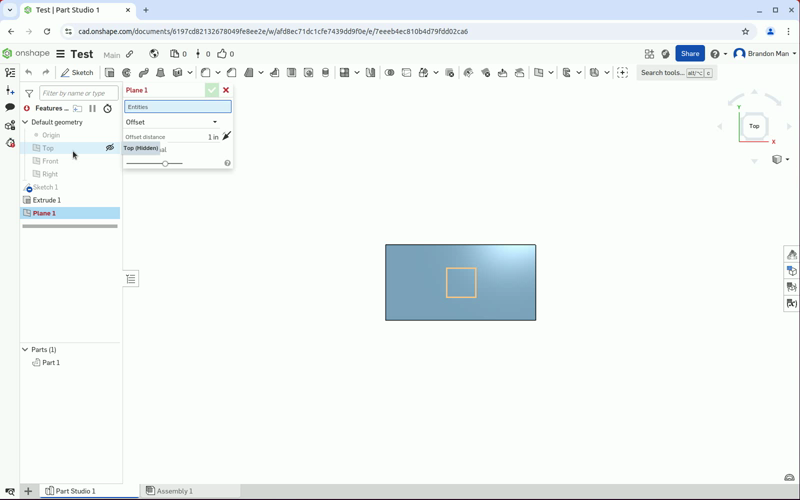
click(73, 150)
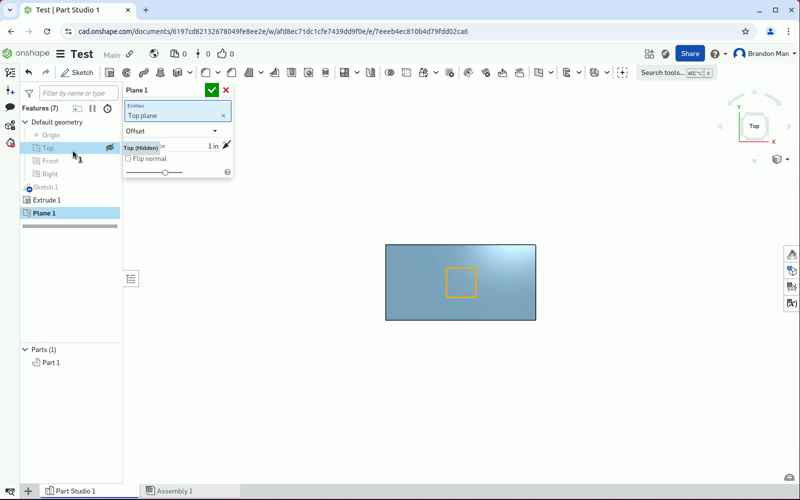
key(tab, 2)
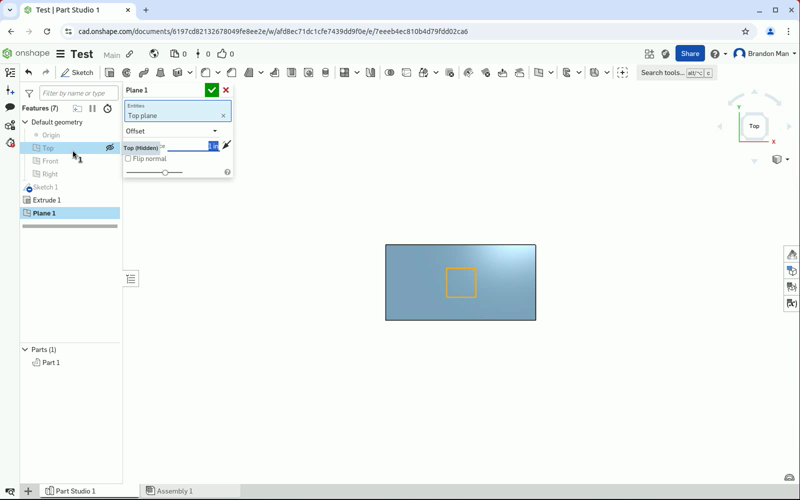
text(4.56)
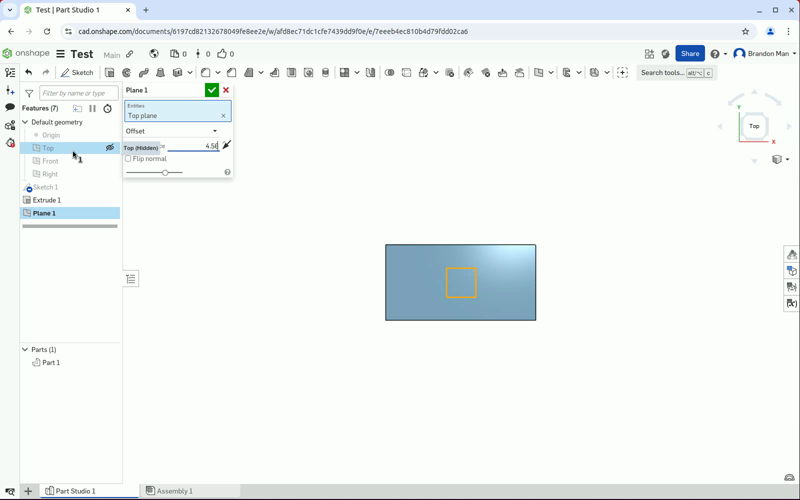
key(enter, 2)
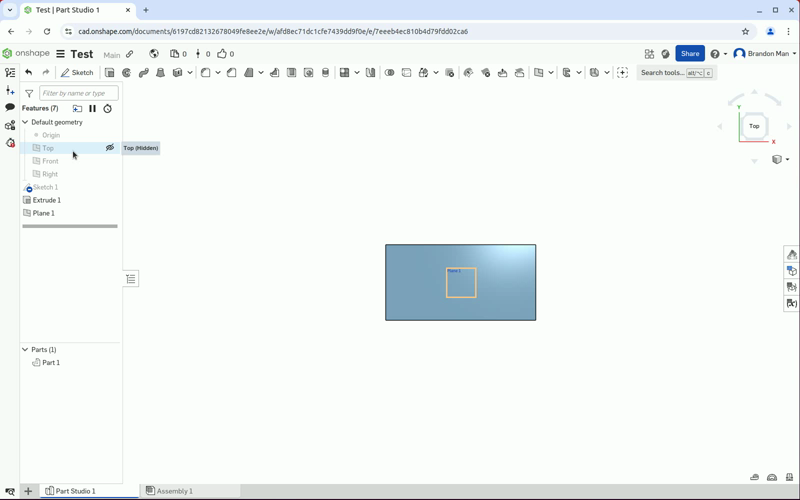
key(shift+s)
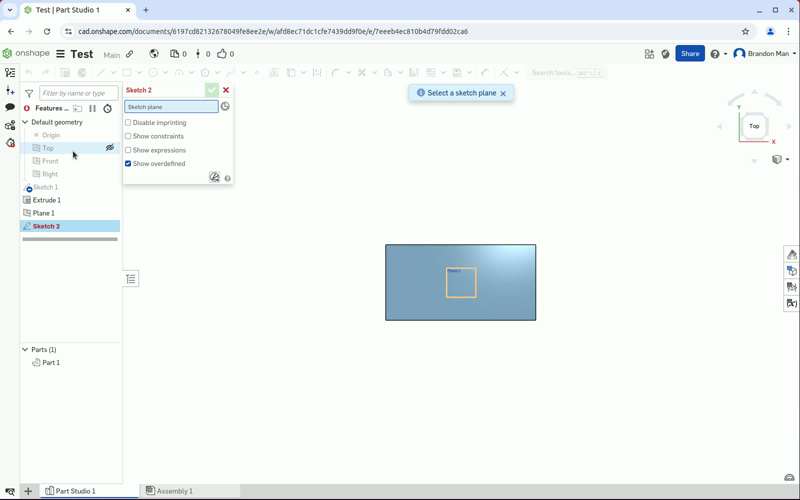
mouse_move(73, 215)
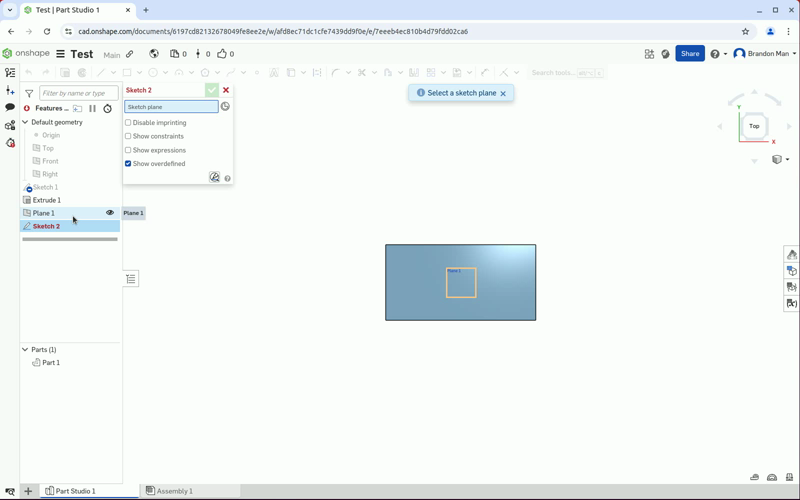
click(73, 215)
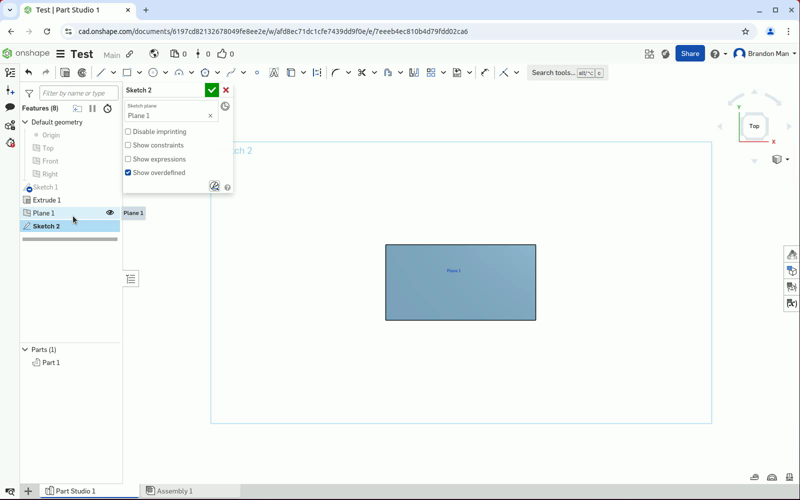
mouse_move(73, 352)
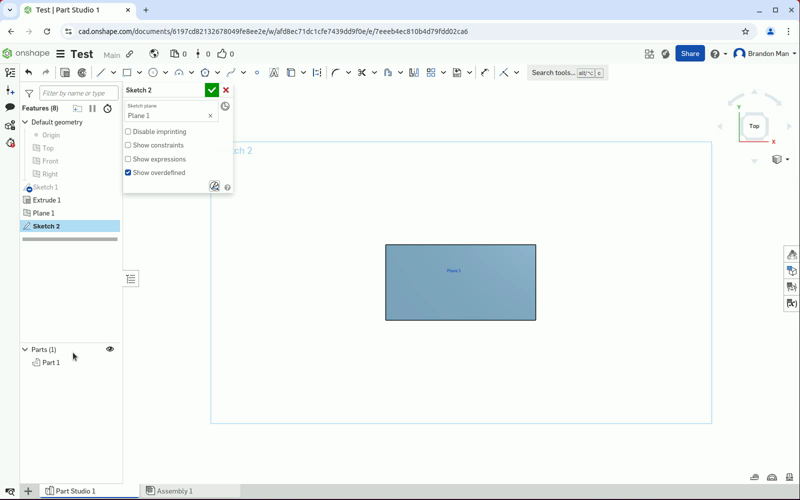
key(y)
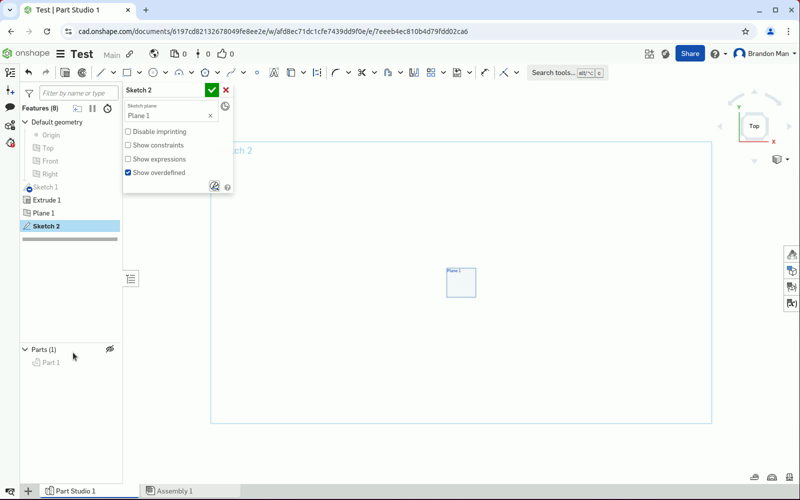
key(c)
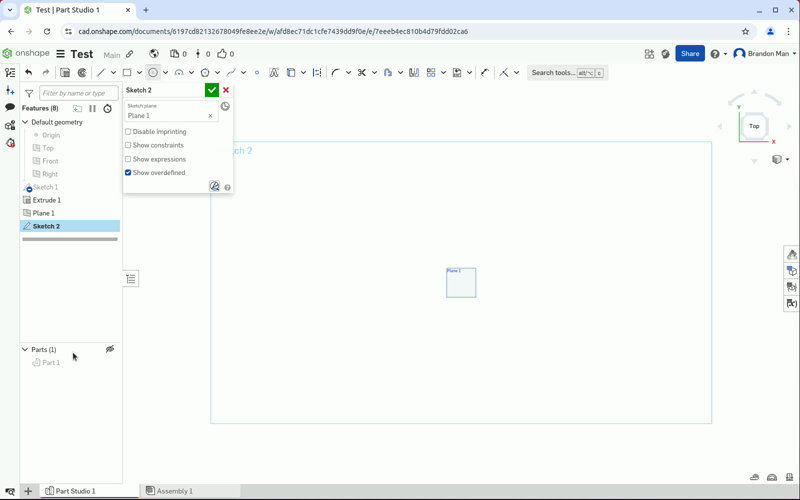
key_down(shift)
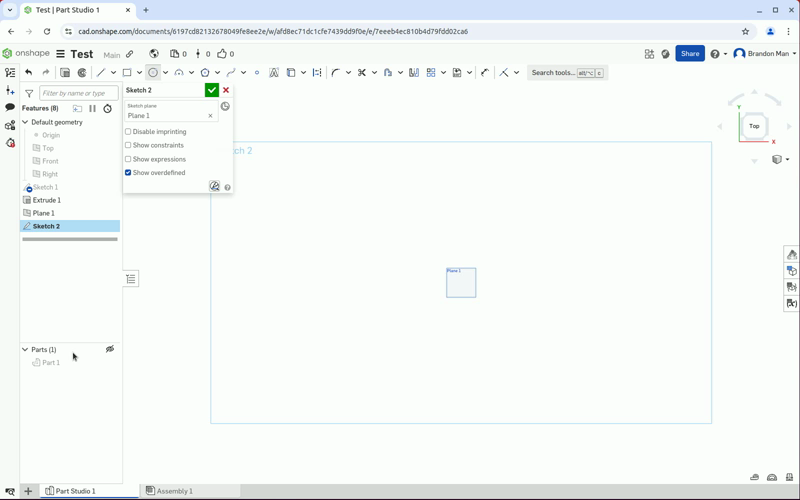
mouse_move(414, 292)
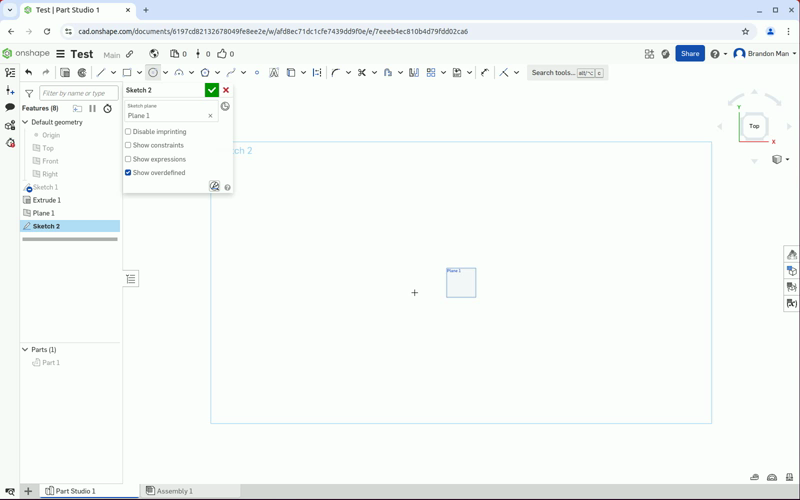
click(414, 292)
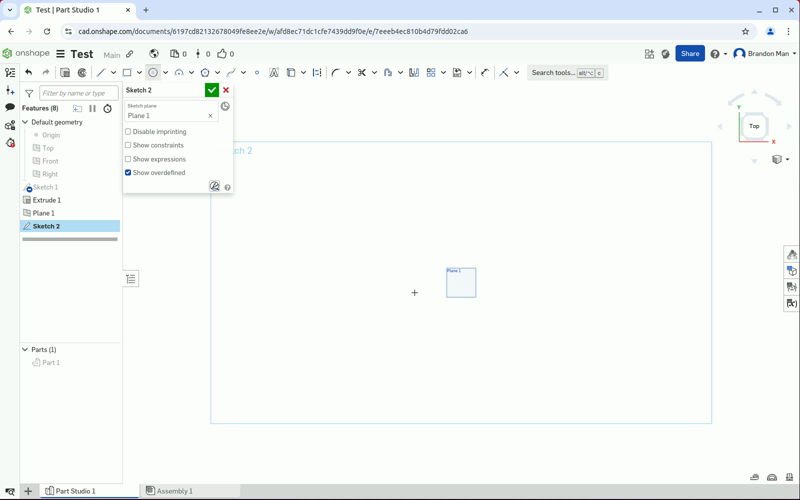
key_up(shift)
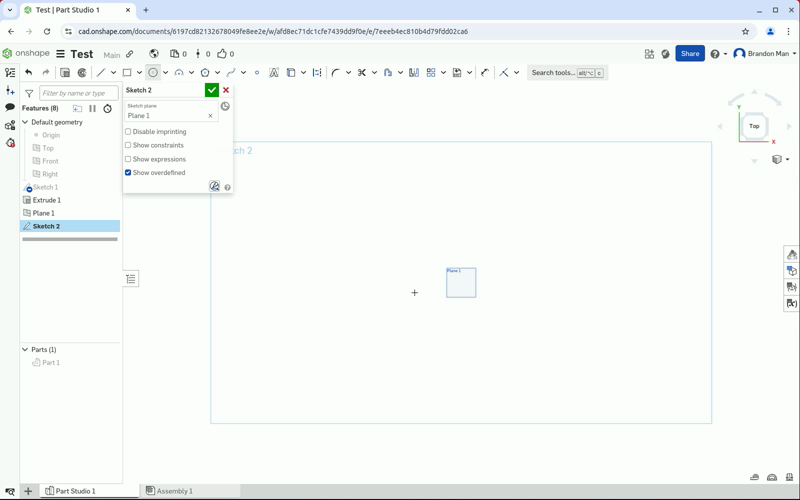
mouse_move(424, 292)
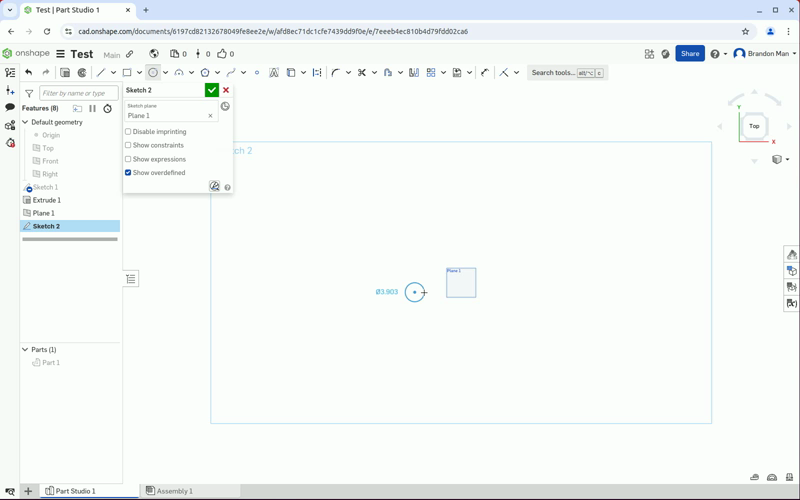
click(424, 292)
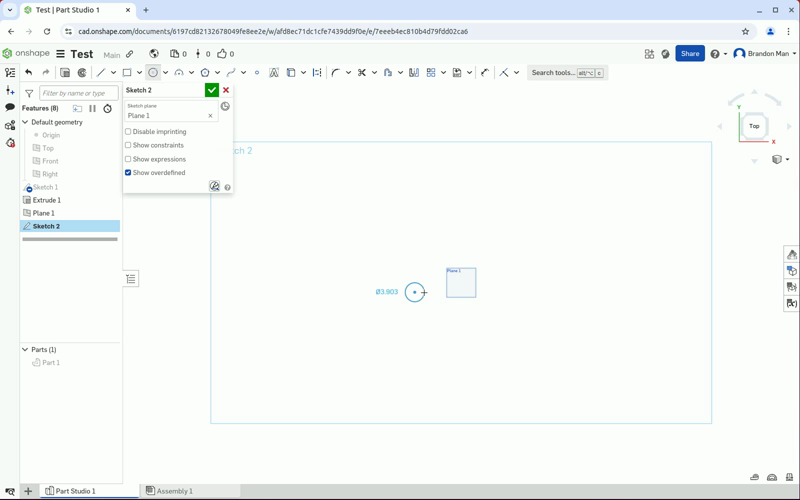
key(esc)
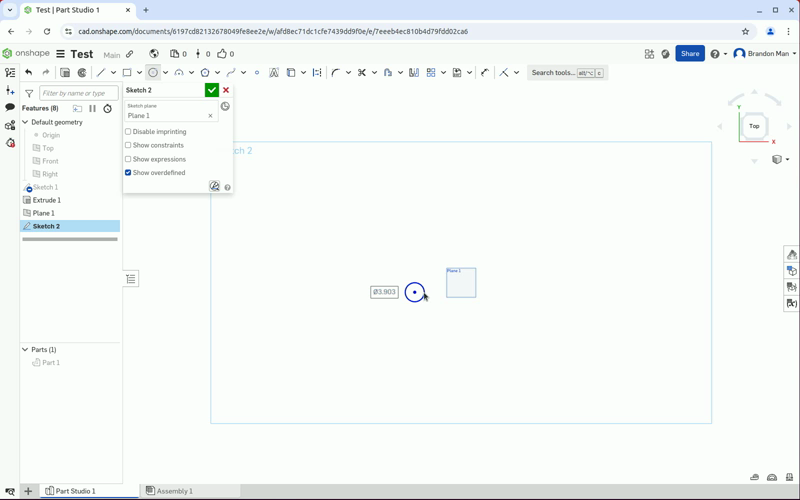
mouse_move(417, 299)
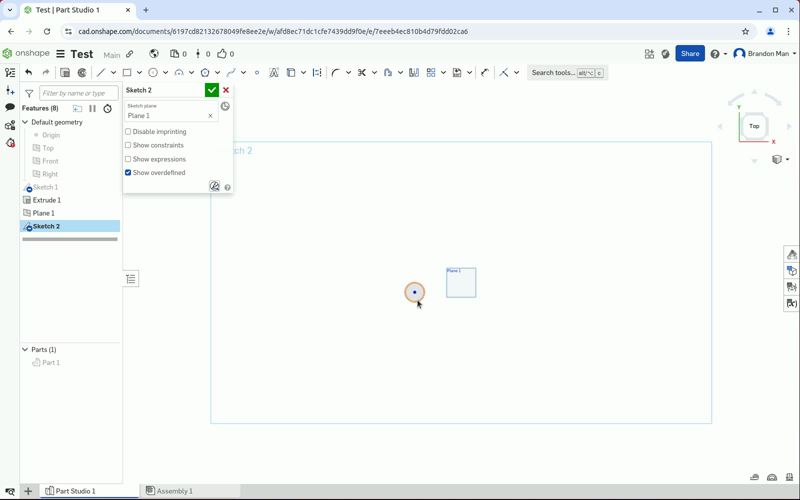
scroll(6)
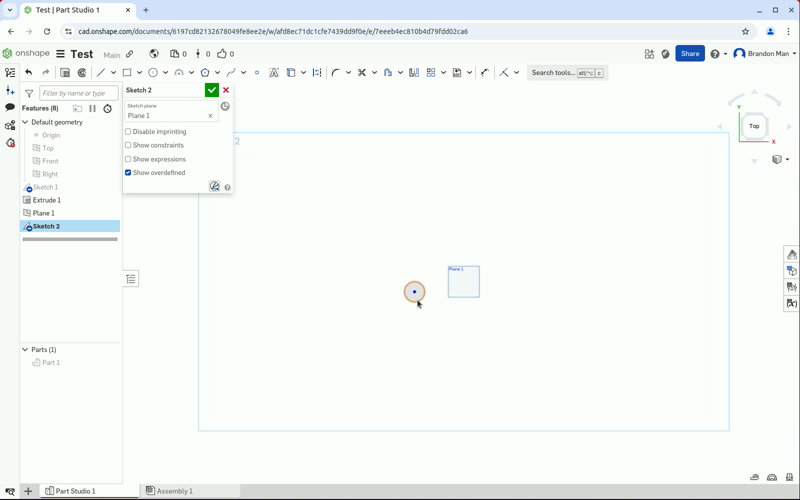
scroll(6)
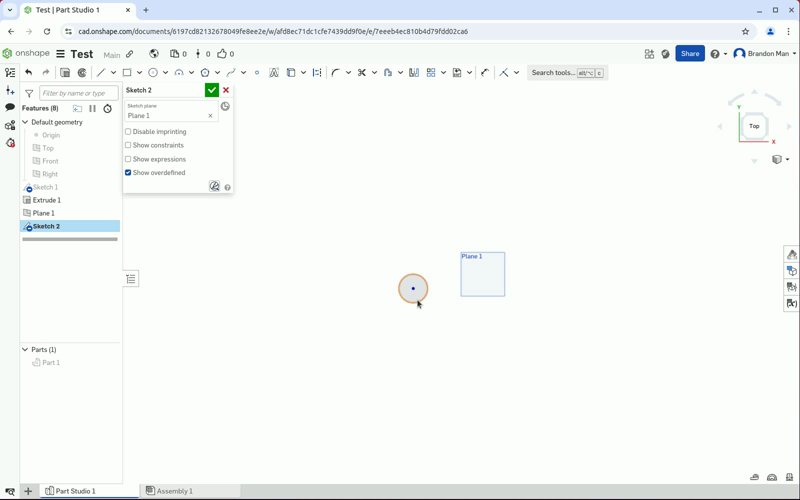
scroll(6)
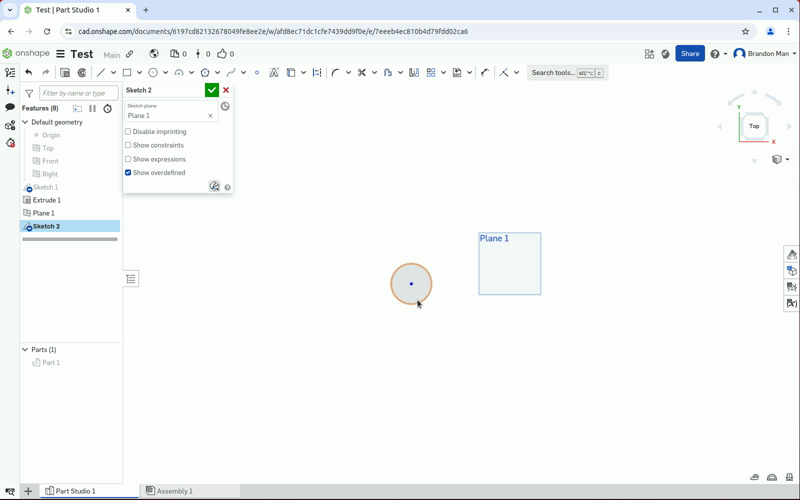
scroll(6)
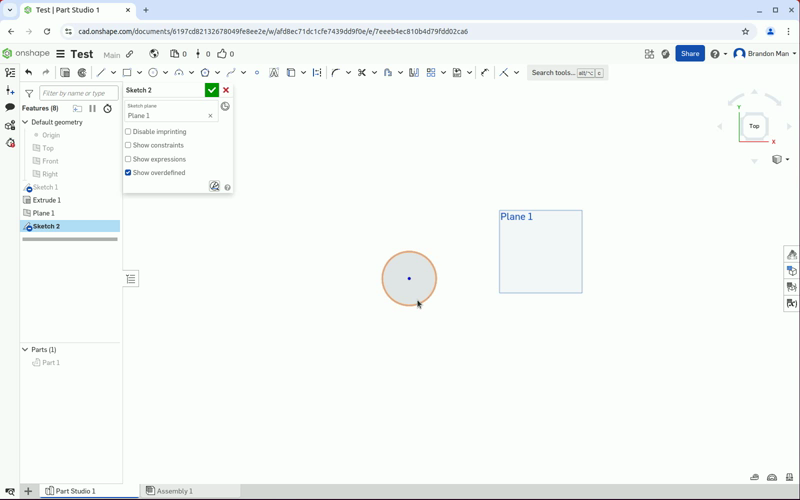
scroll(6)
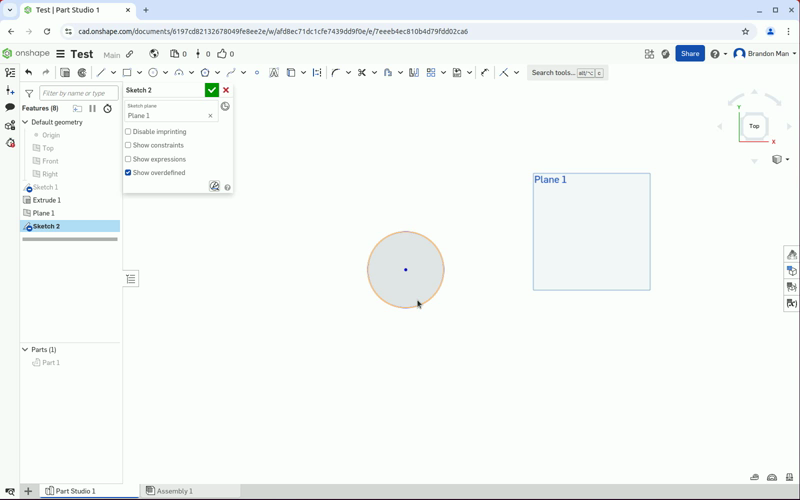
scroll(6)
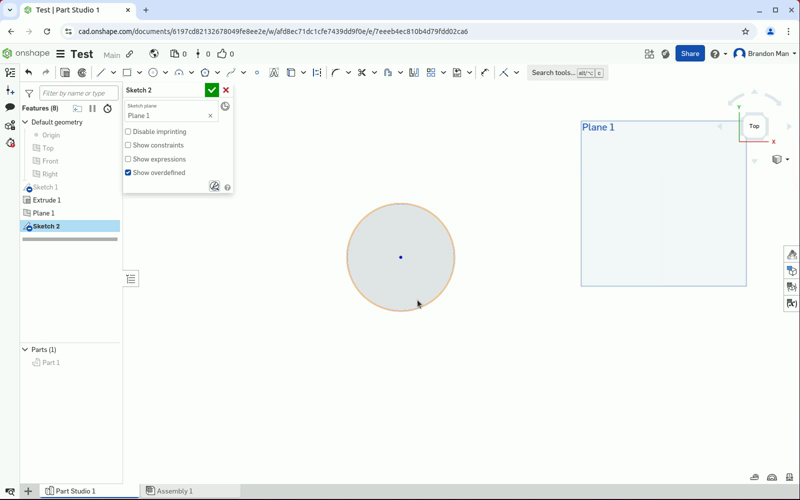
scroll(6)
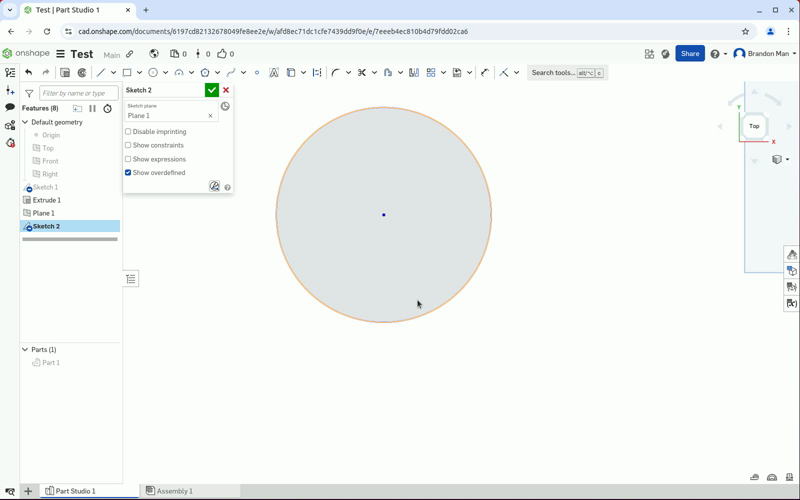
click(417, 299)
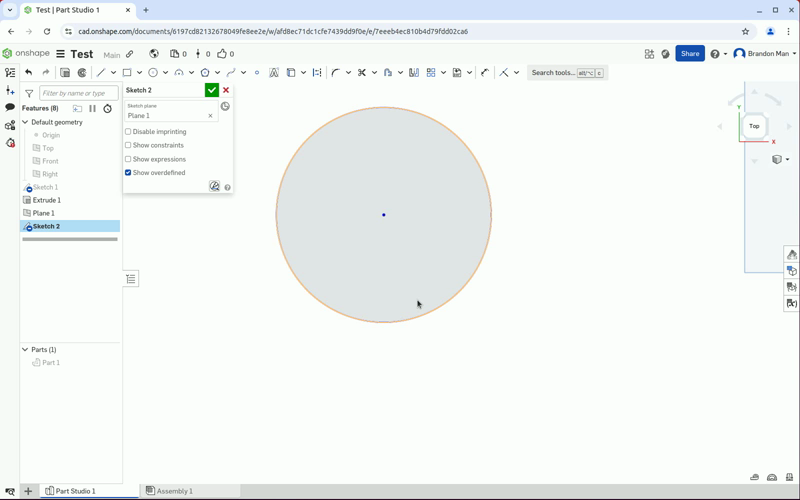
scroll(-6)
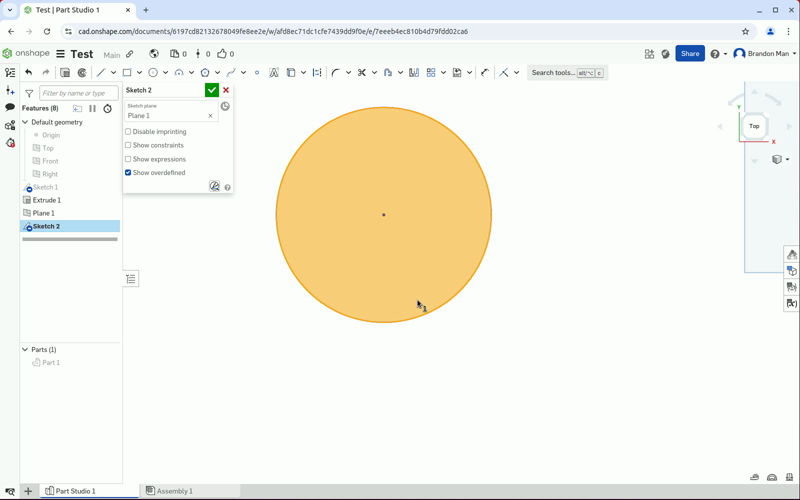
scroll(-6)
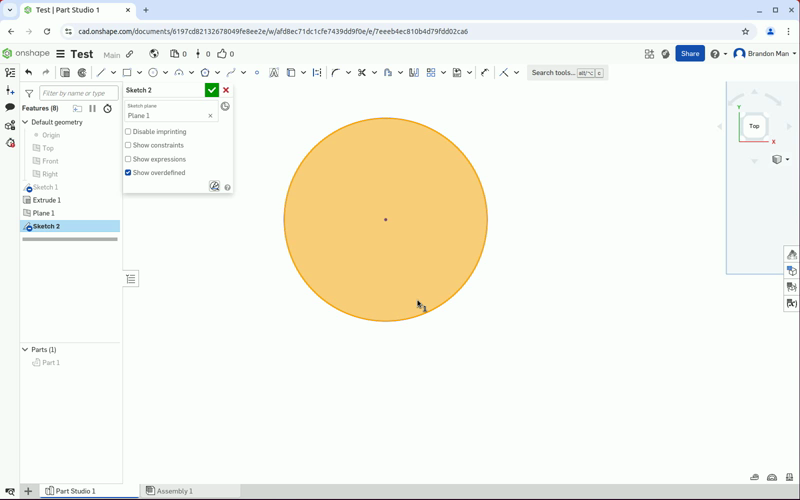
scroll(-6)
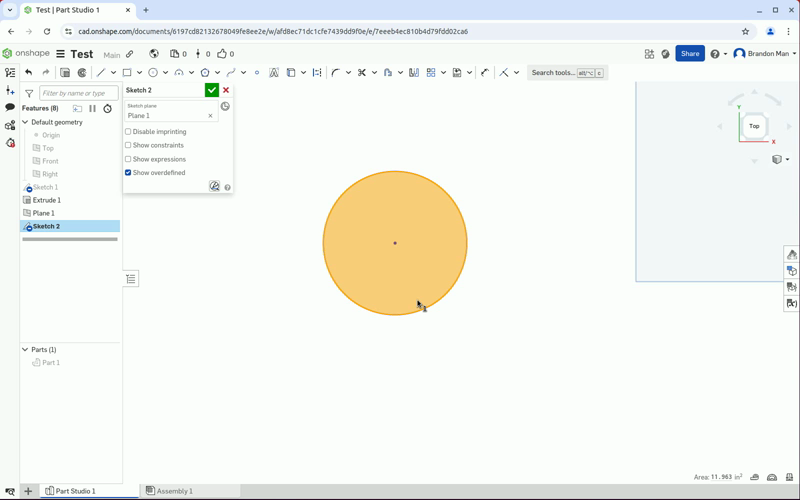
scroll(-6)
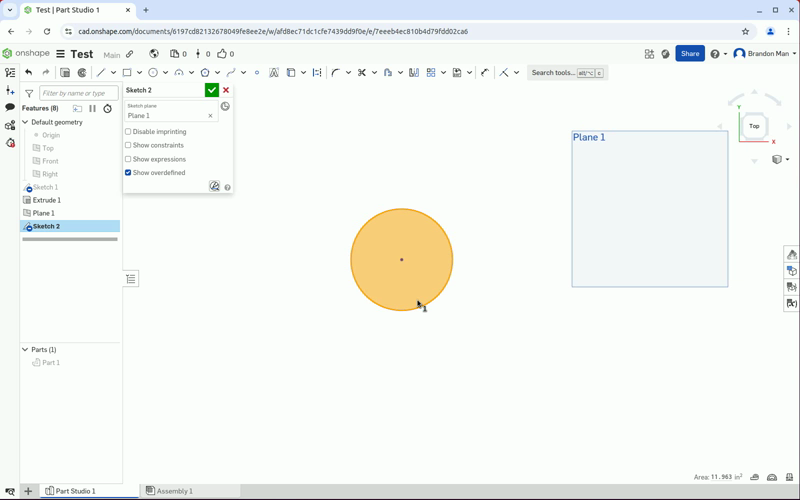
scroll(-6)
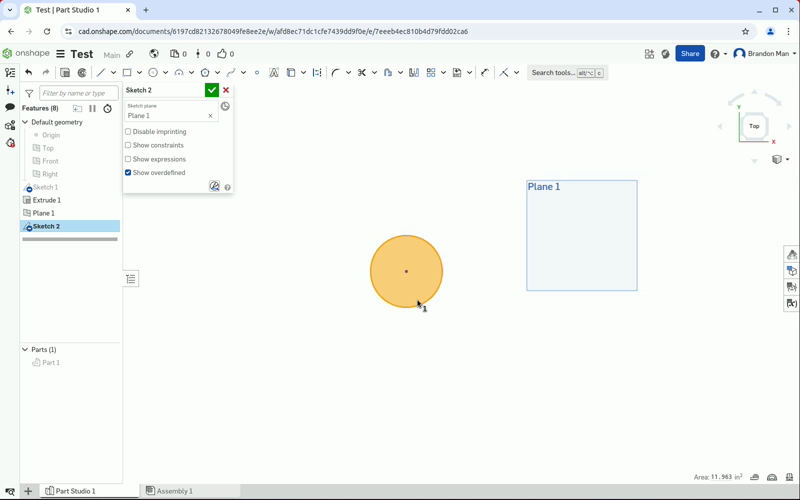
scroll(-6)
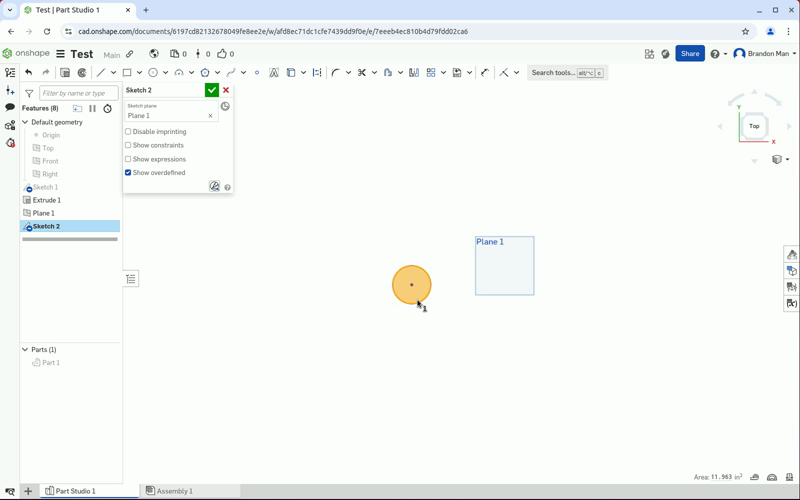
scroll(-6)
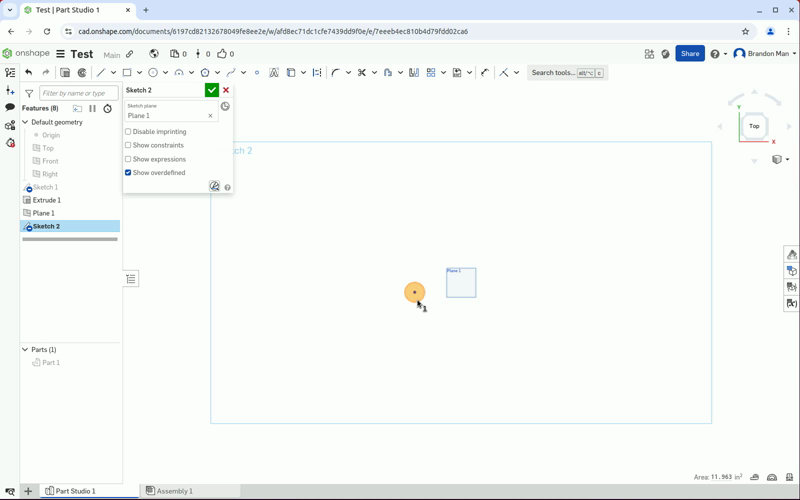
mouse_move(73, 352)
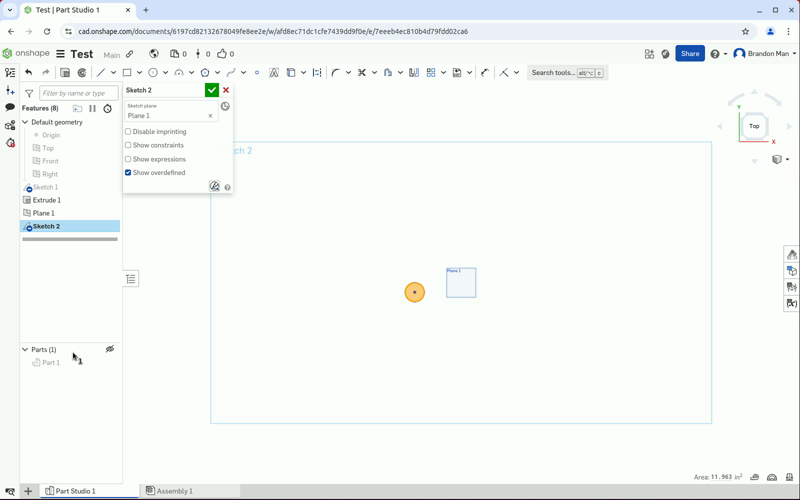
key(shift+y)
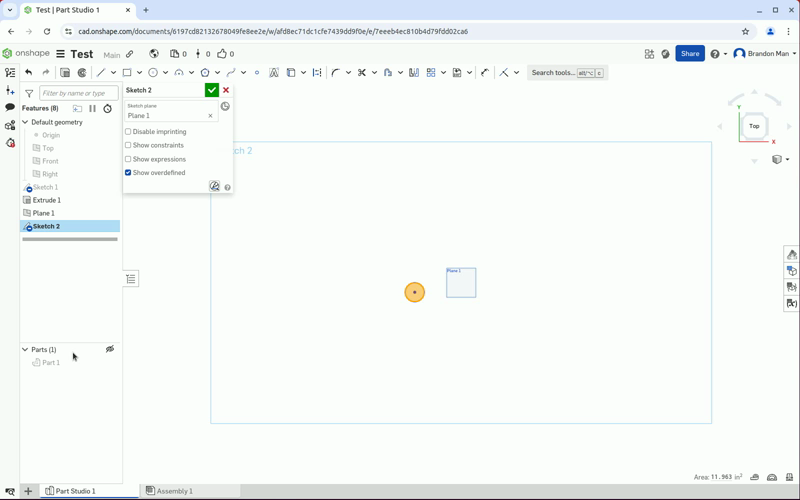
key(shift+e)
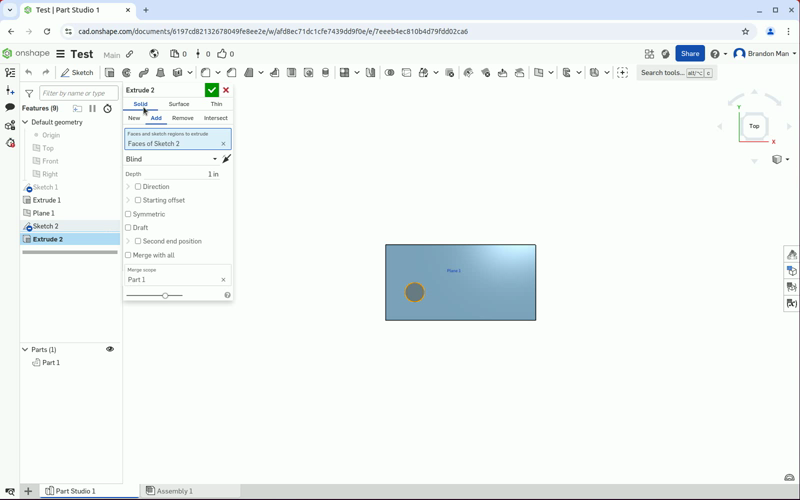
mouse_move(143, 106)
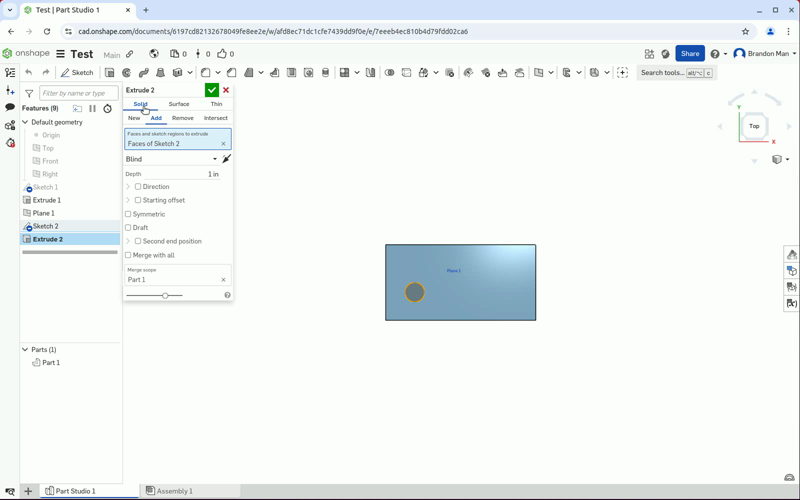
click(143, 106)
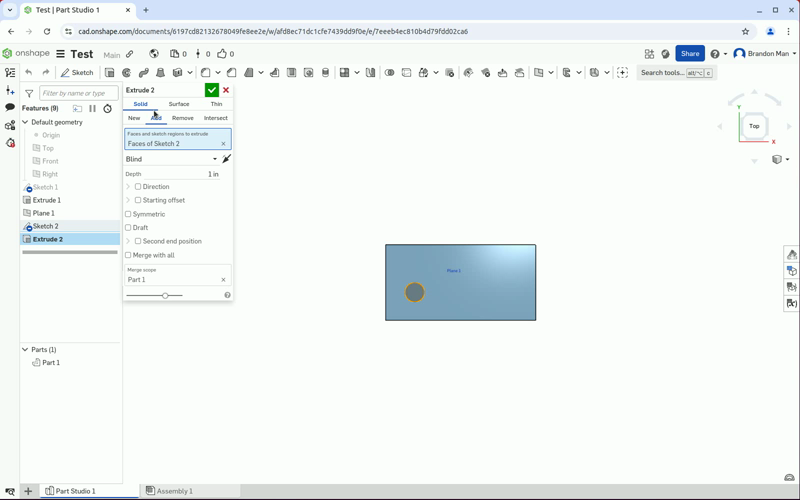
mouse_move(186, 120)
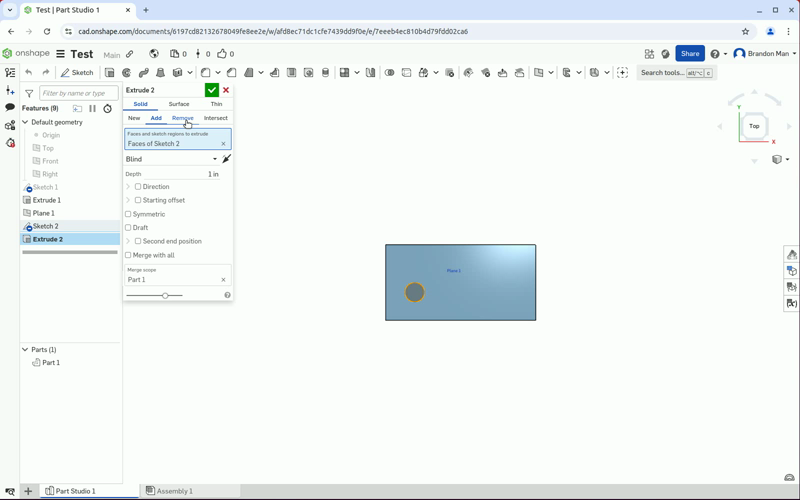
click(186, 120)
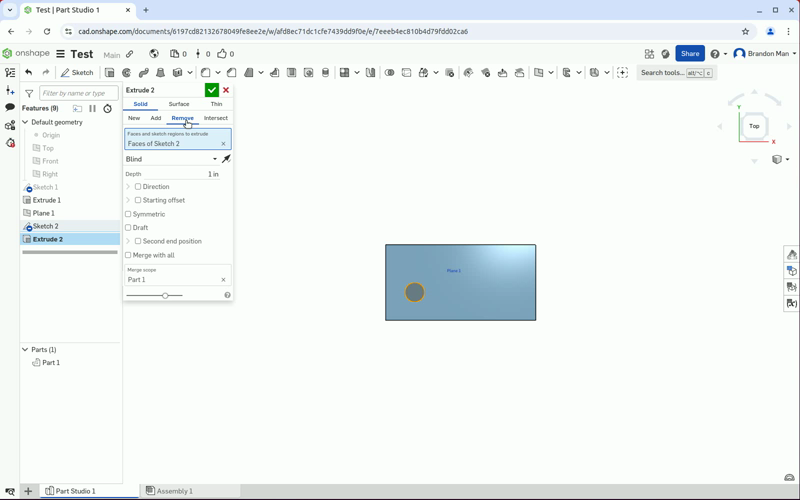
key(tab, 4)
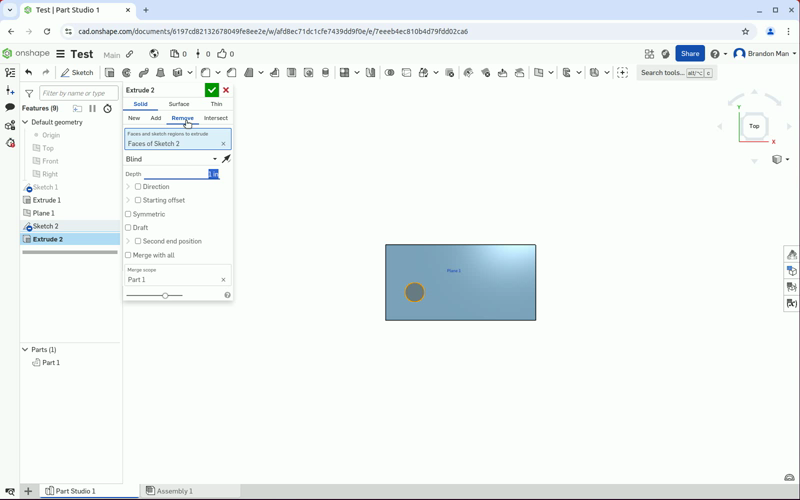
text(9.628)
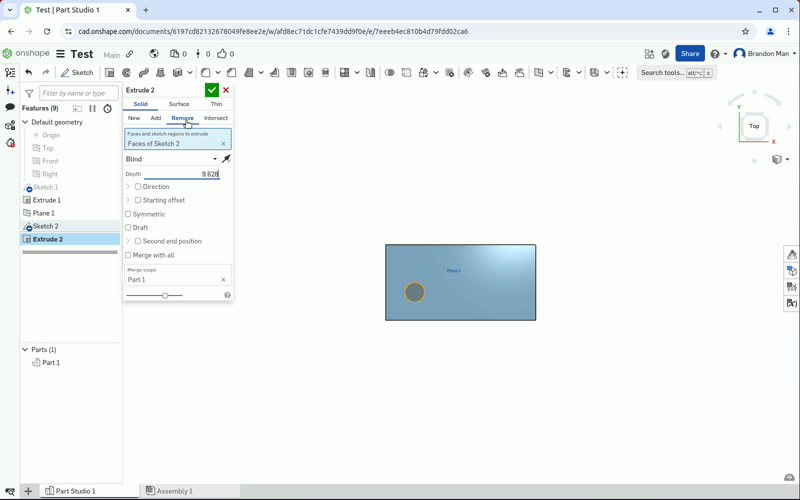
key(tab, 6)
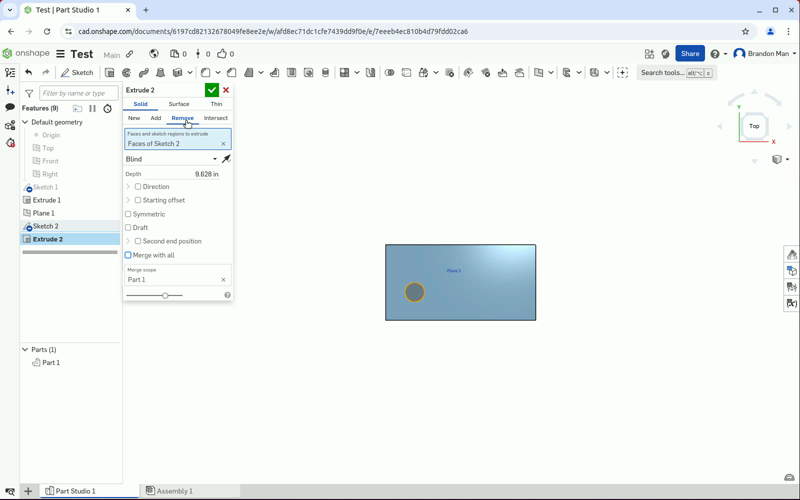
key(space)
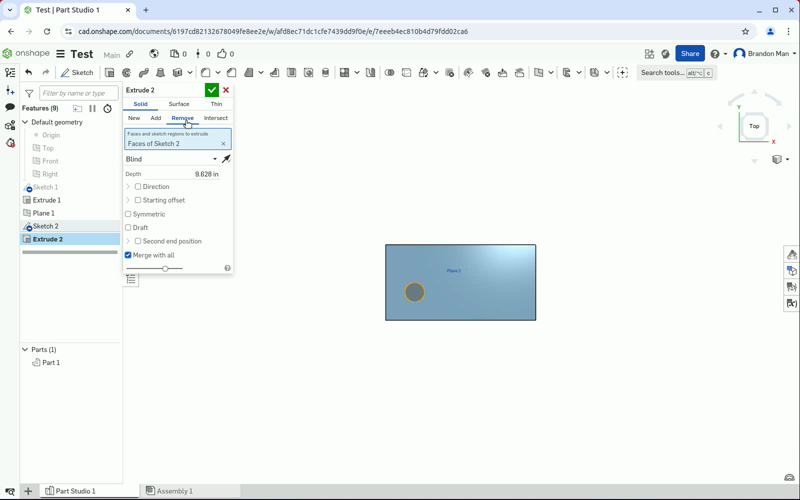
key(enter)
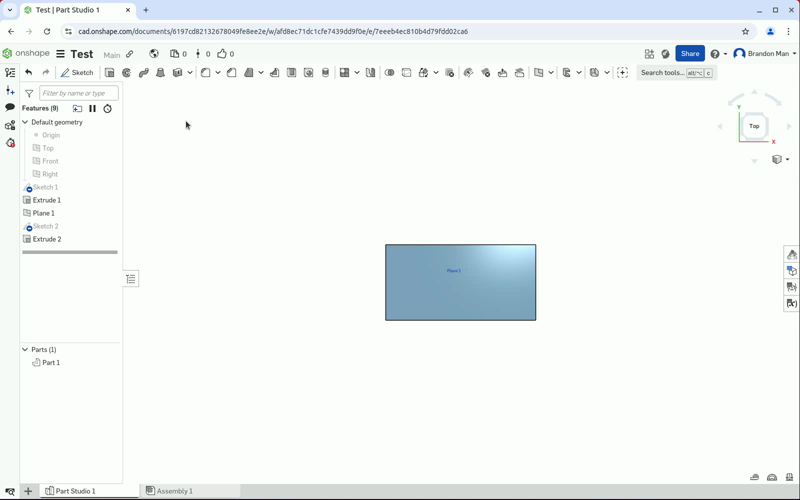
key(shift+h)
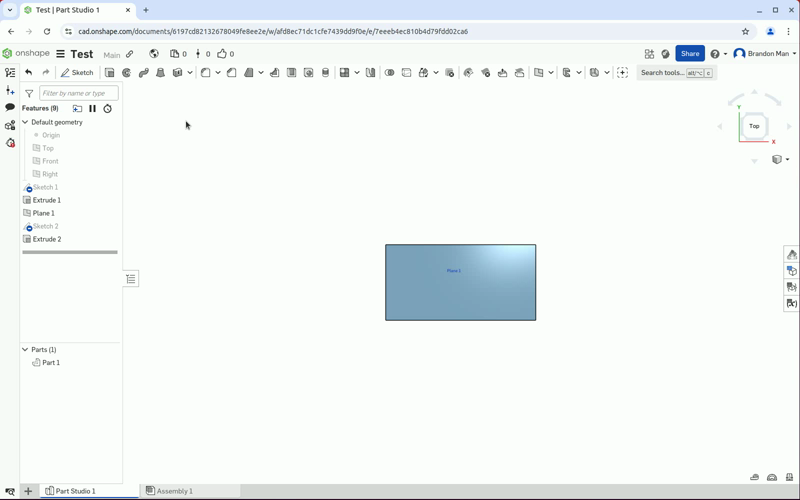
key(shift+h)
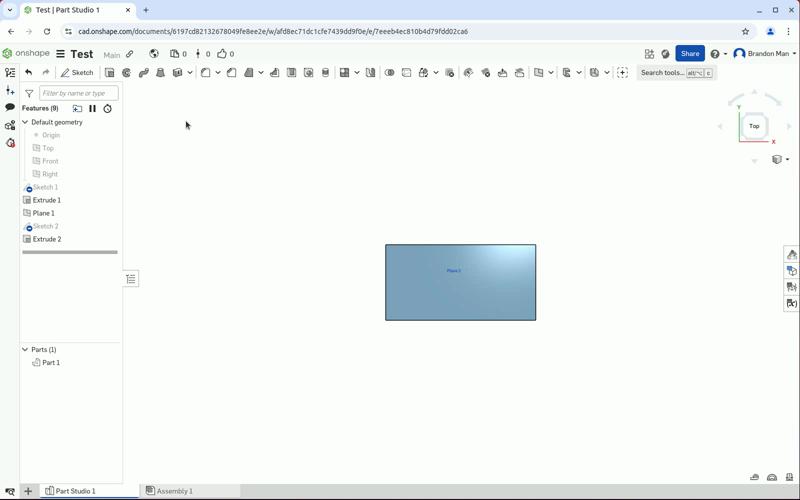
mouse_move(73, 189)
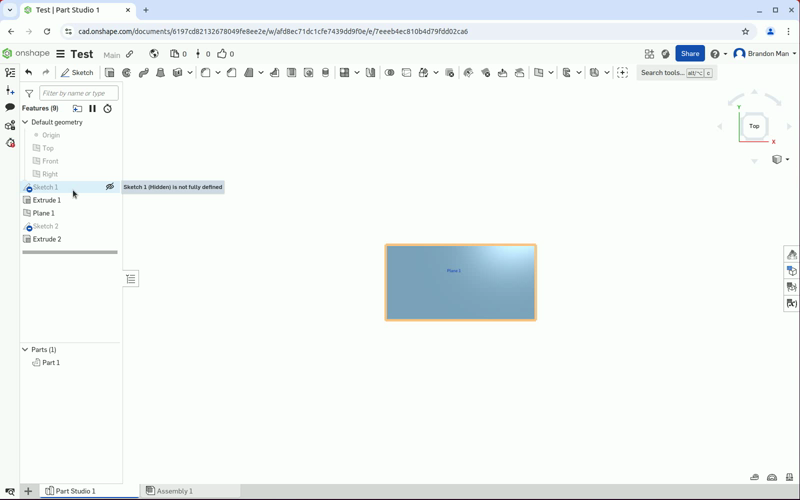
click(73, 189)
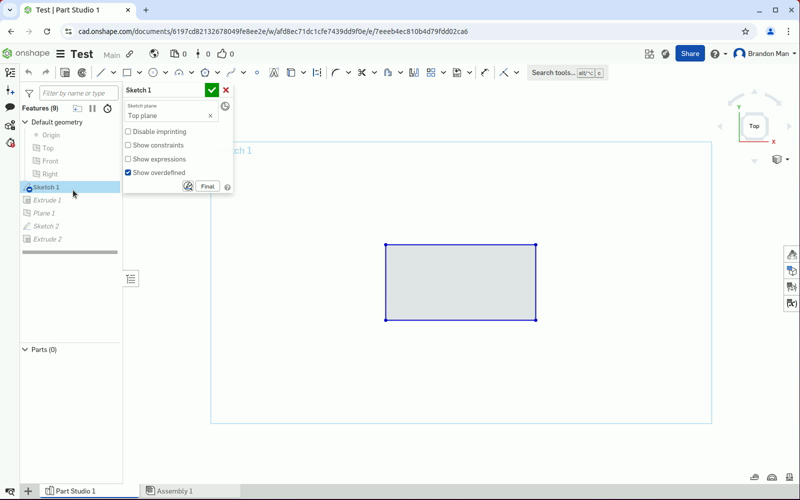
mouse_move(229, 92)
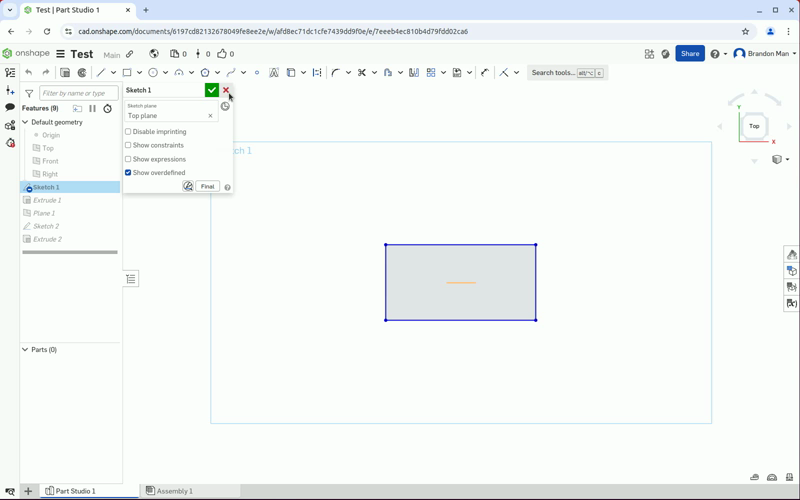
click(229, 92)
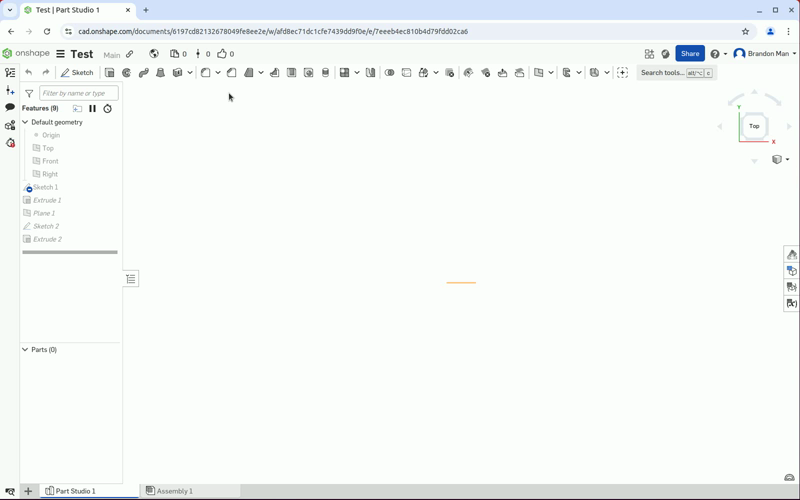
key(shift+s)
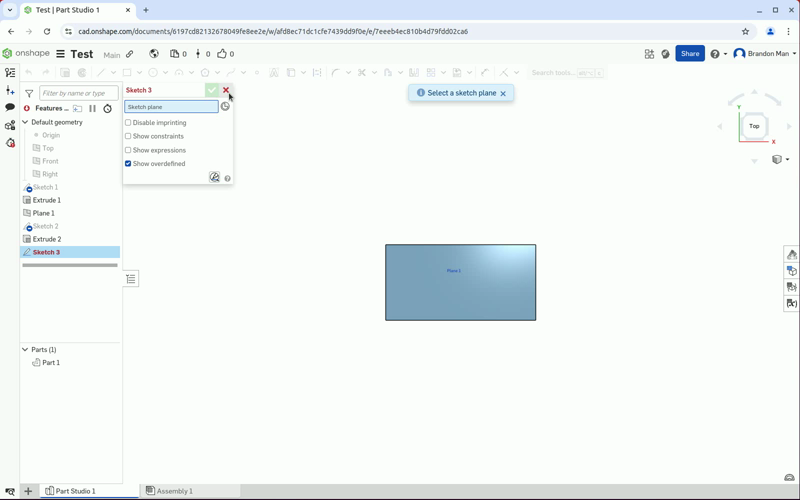
mouse_move(73, 215)
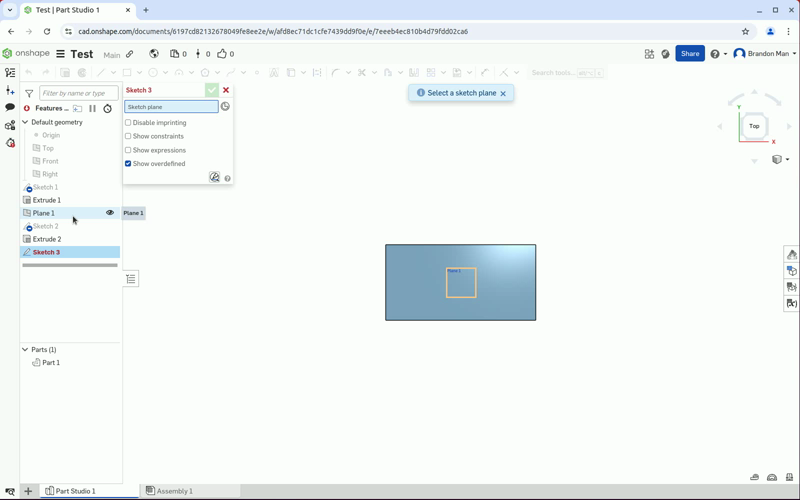
click(73, 215)
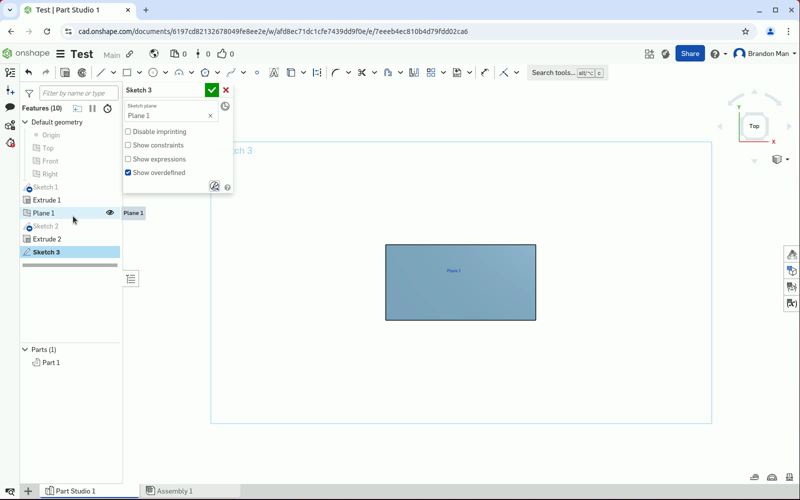
mouse_move(73, 352)
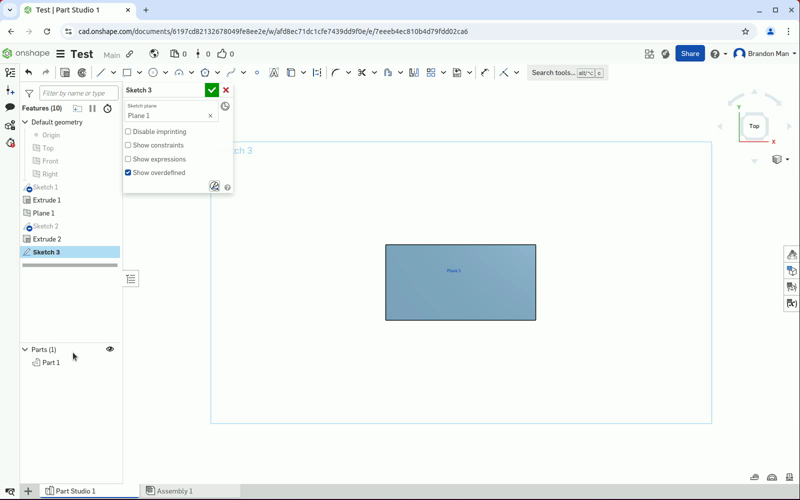
key(y)
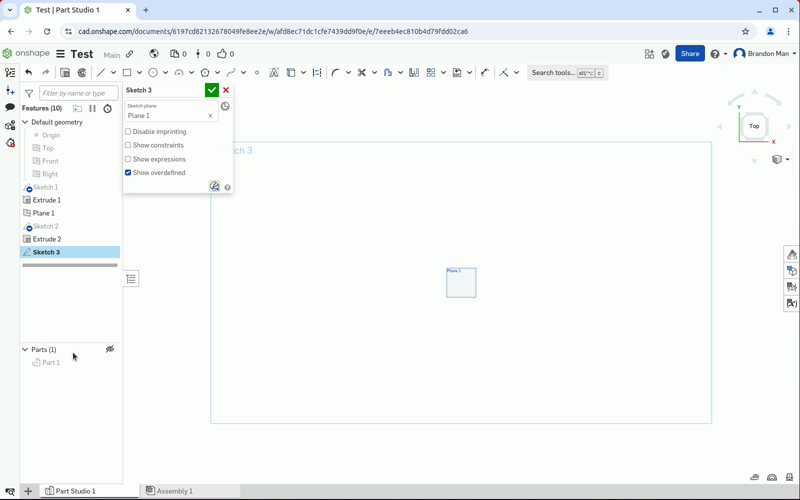
key(c)
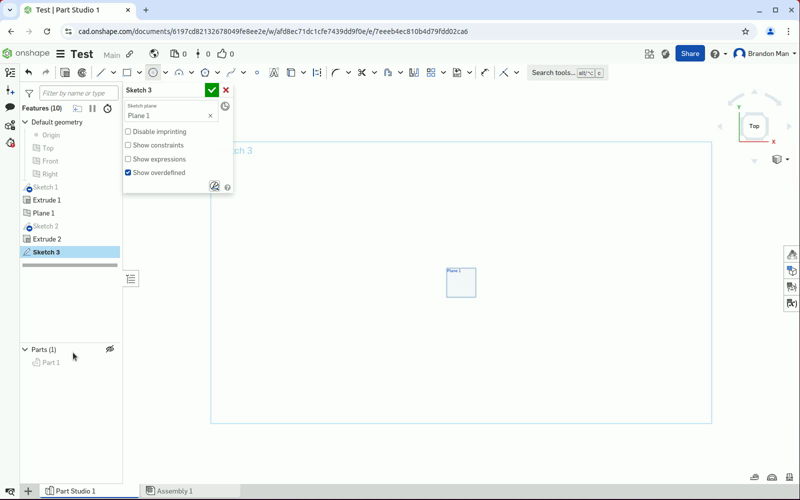
key_down(shift)
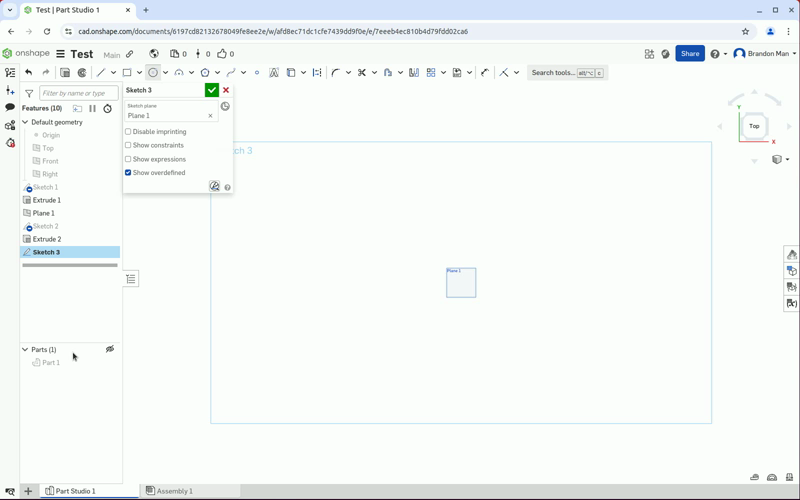
mouse_move(508, 292)
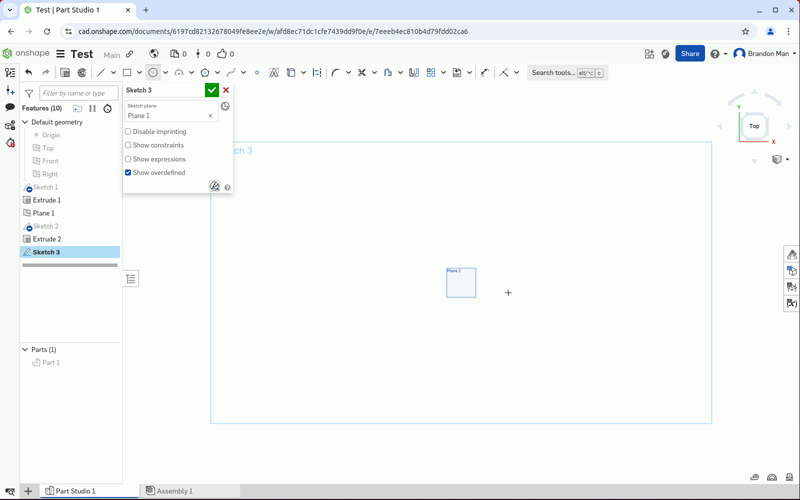
click(508, 292)
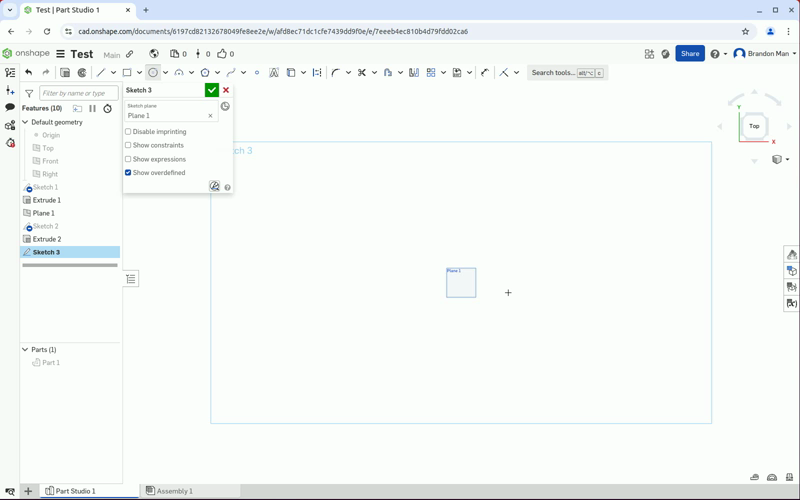
key_up(shift)
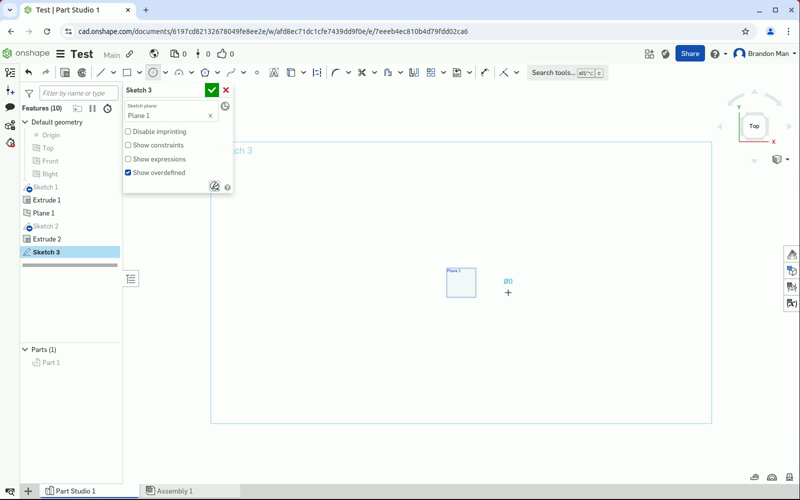
mouse_move(518, 292)
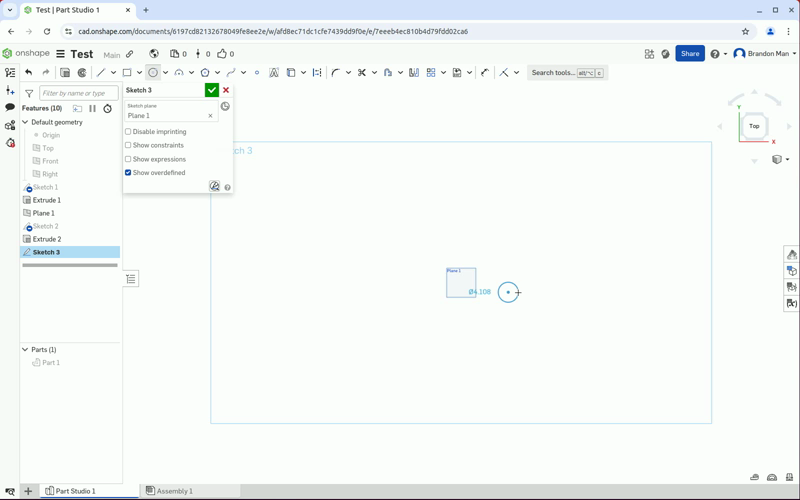
click(518, 292)
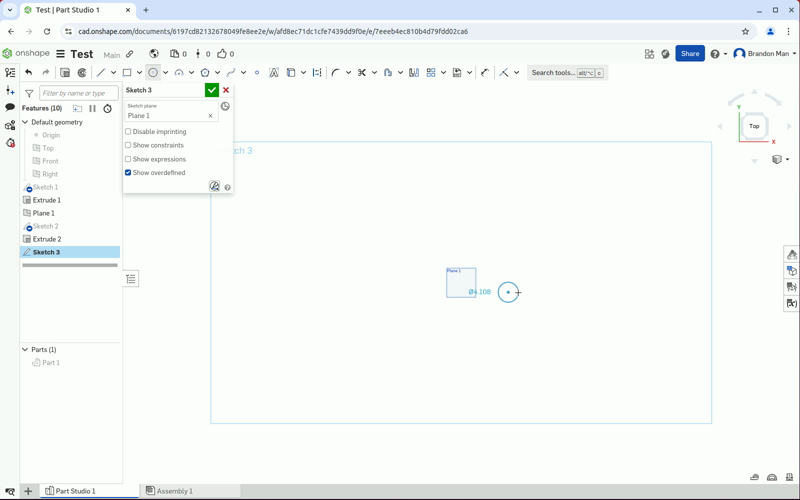
key(esc)
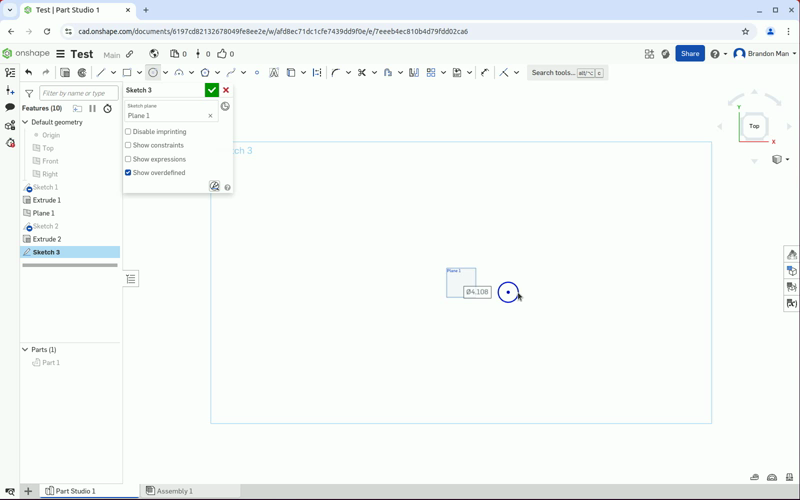
mouse_move(509, 288)
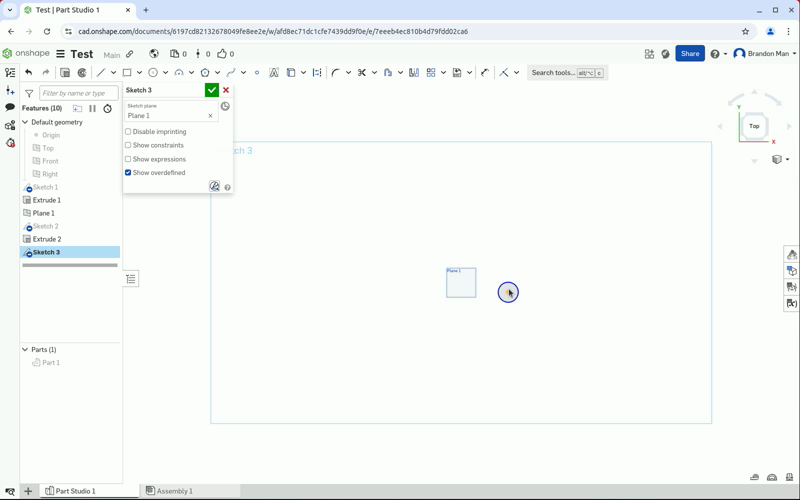
scroll(6)
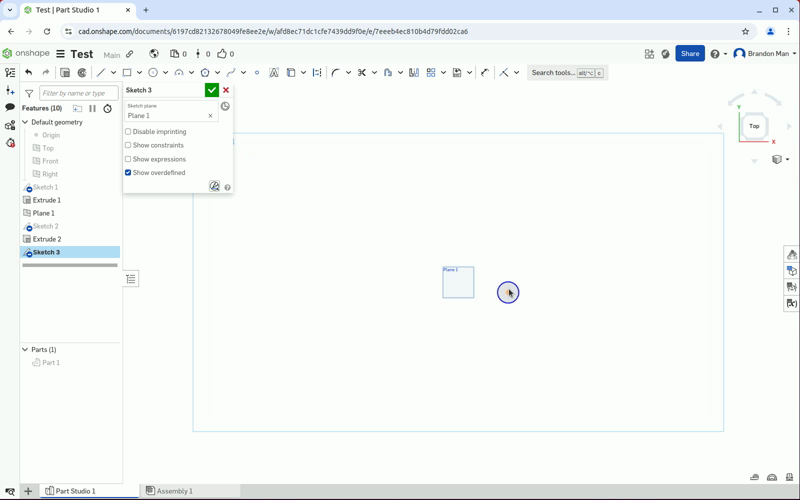
scroll(6)
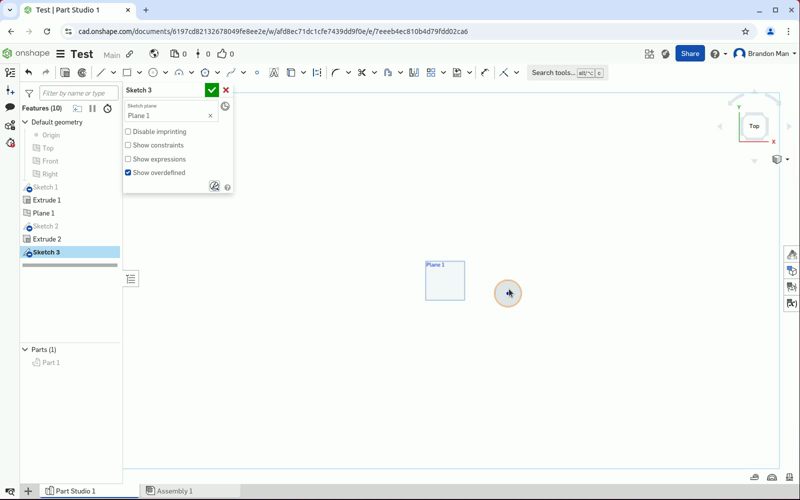
scroll(6)
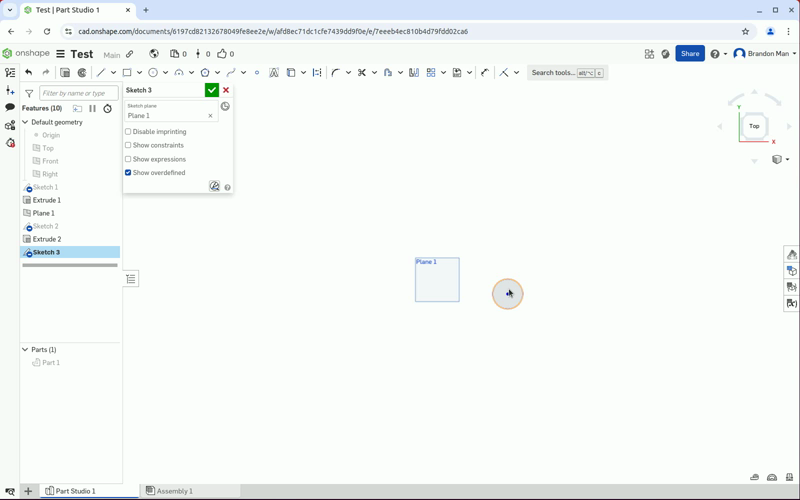
scroll(6)
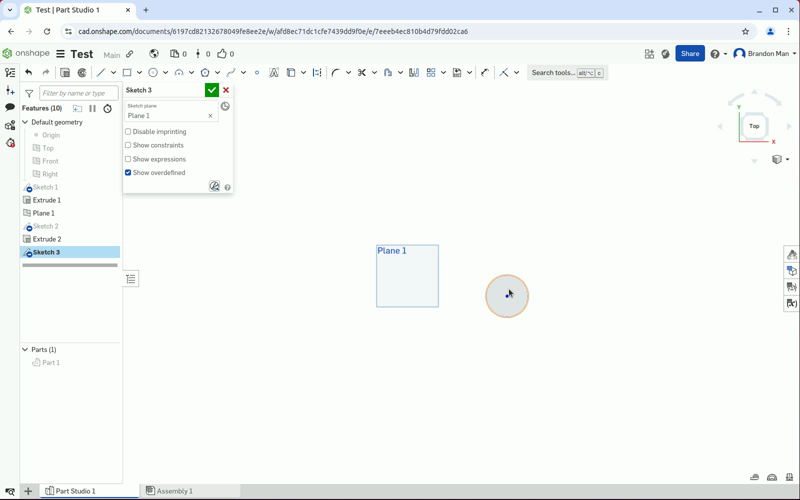
scroll(6)
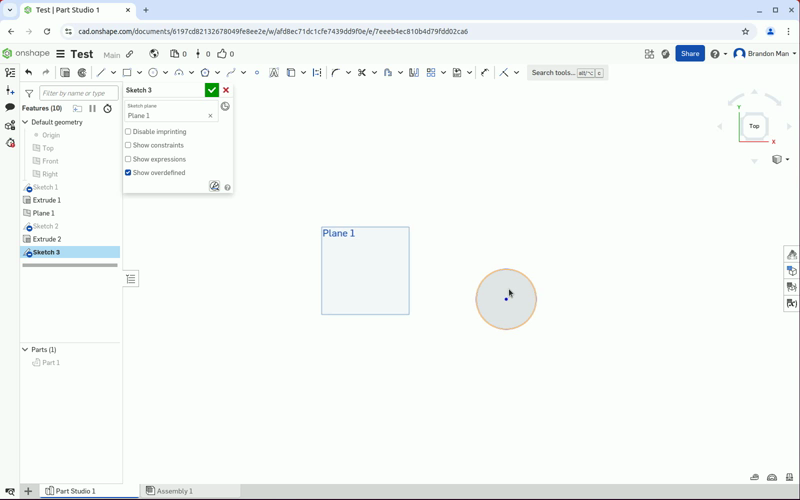
scroll(6)
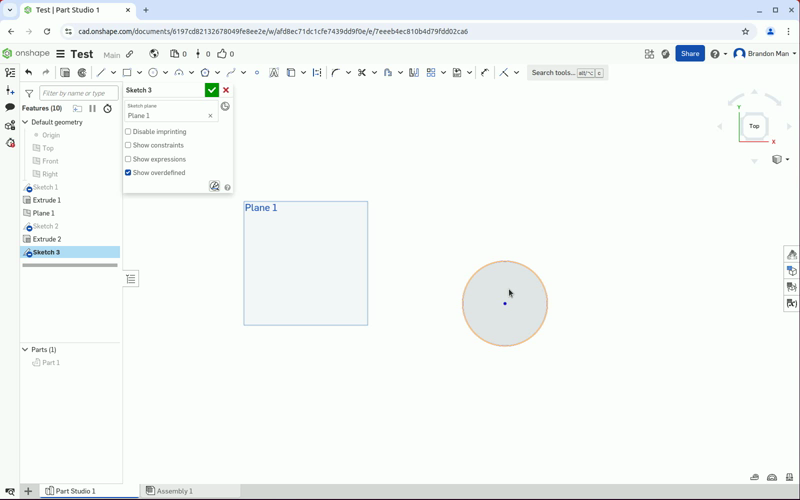
scroll(6)
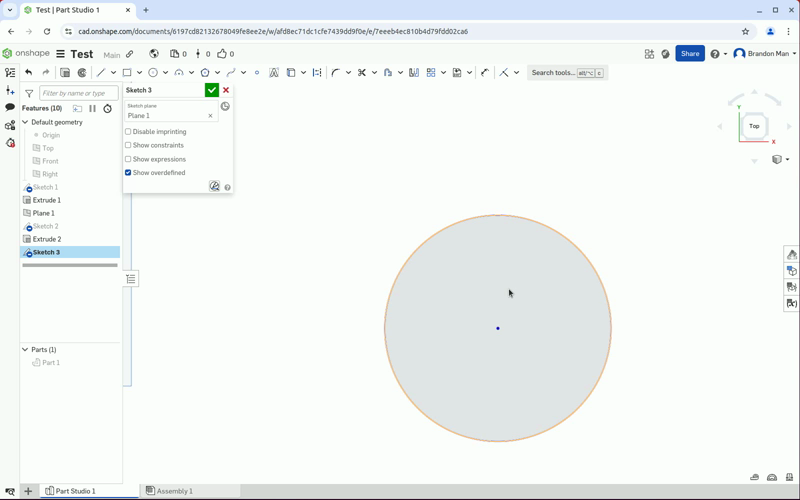
click(509, 288)
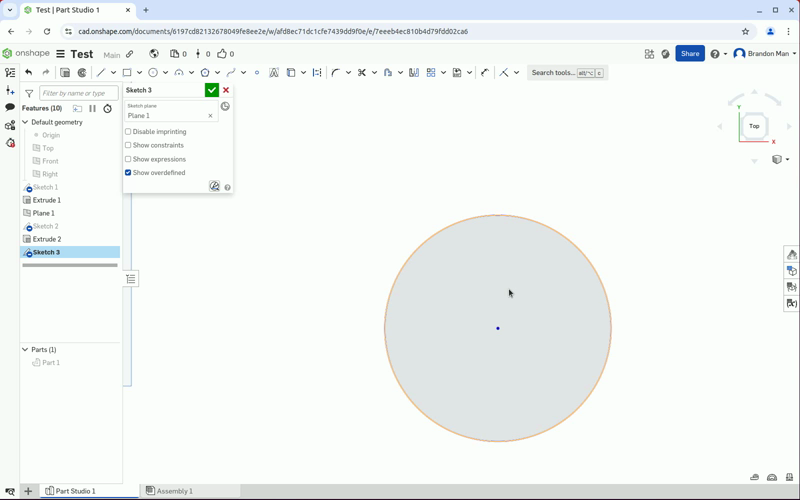
scroll(-6)
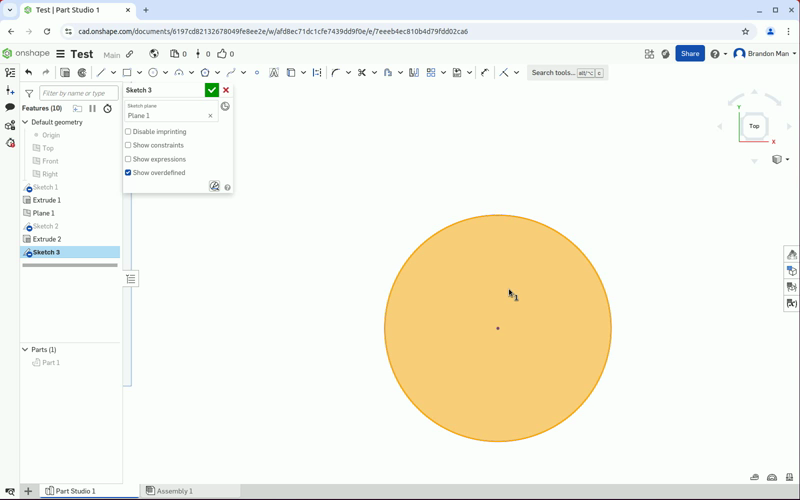
scroll(-6)
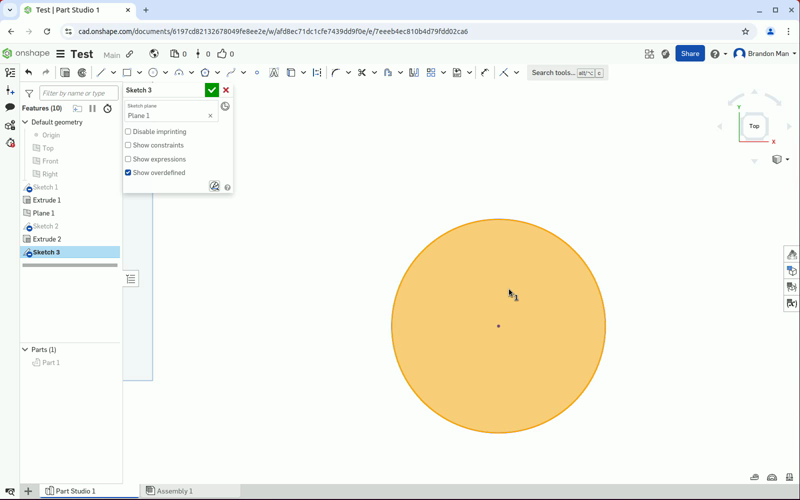
scroll(-6)
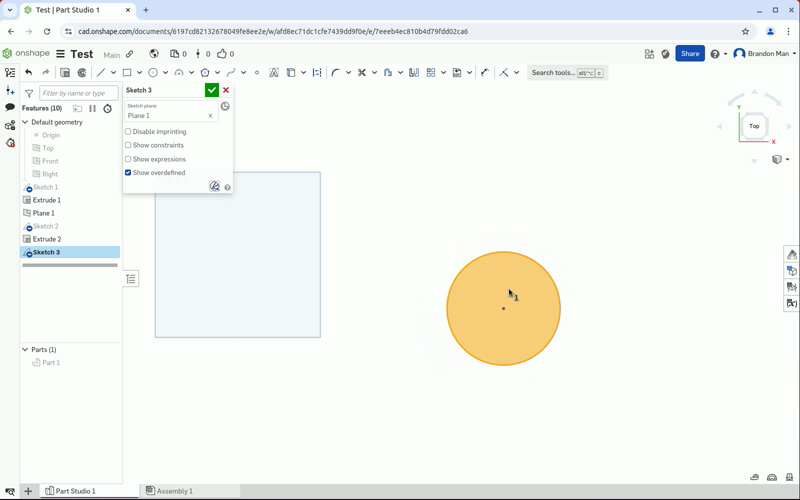
scroll(-6)
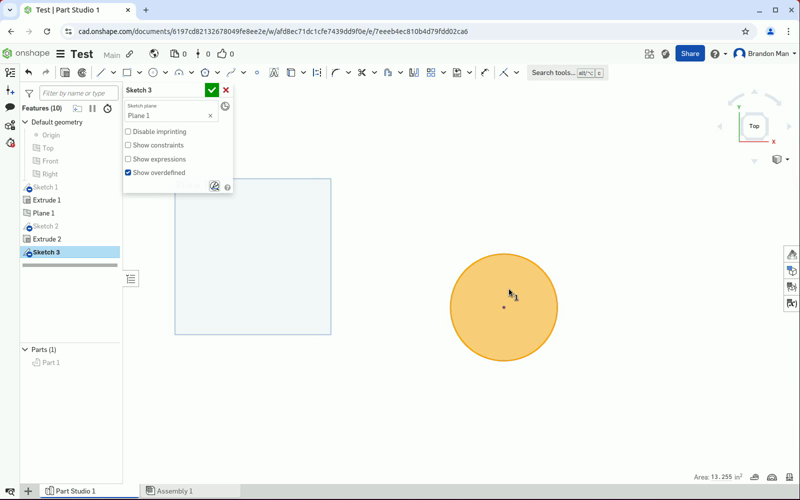
scroll(-6)
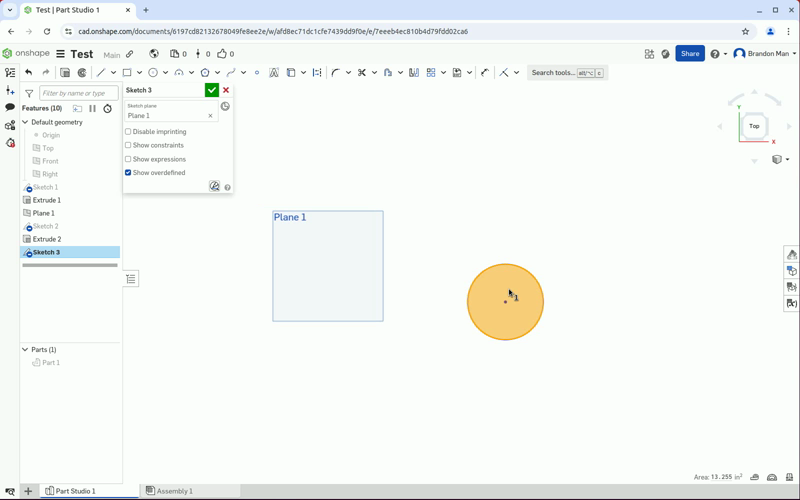
scroll(-6)
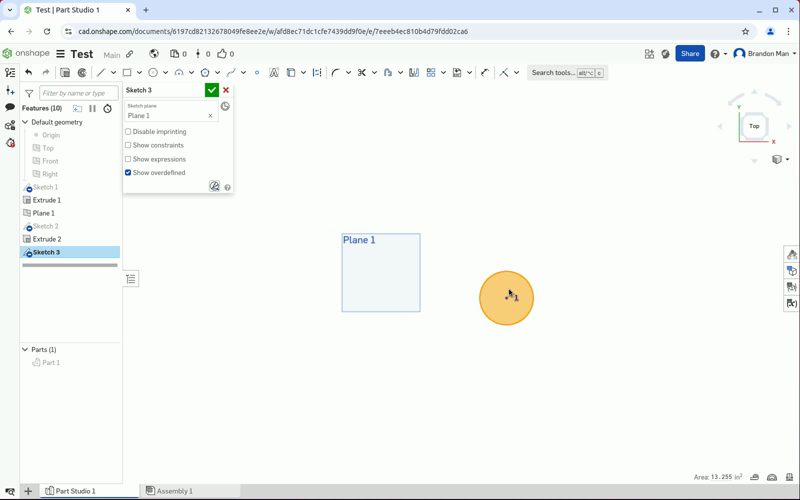
scroll(-6)
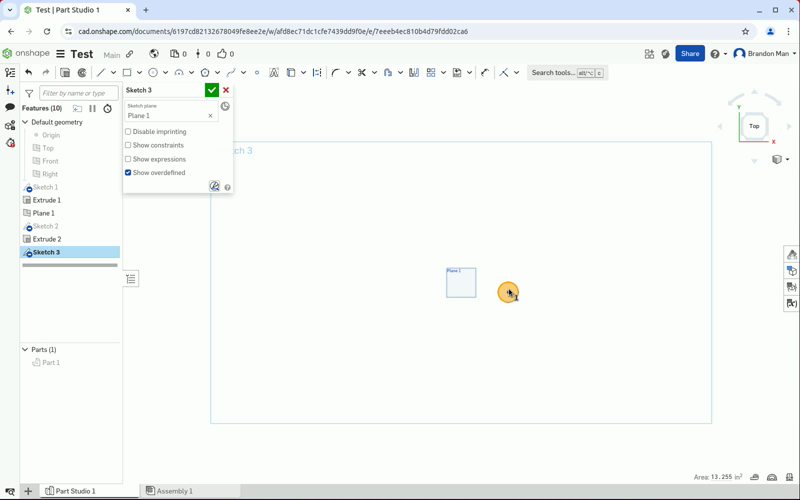
mouse_move(73, 352)
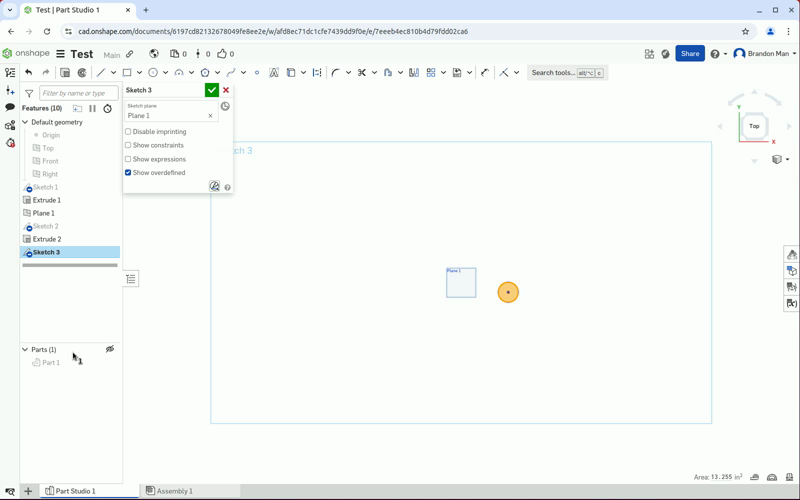
key(shift+y)
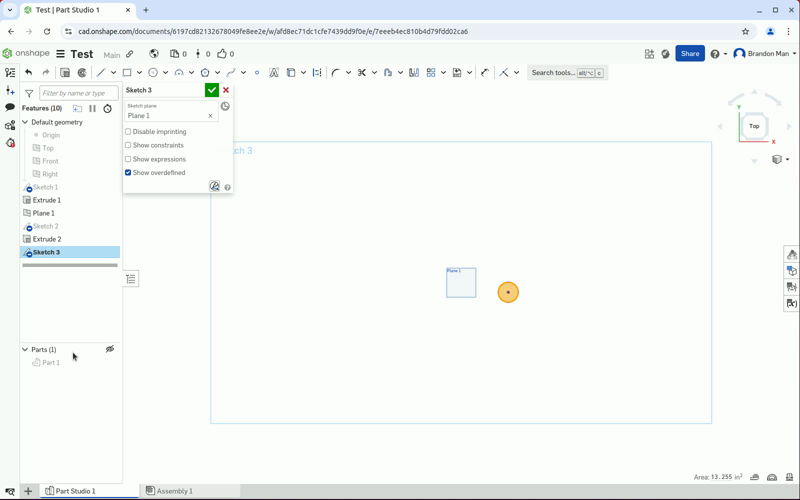
key(shift+e)
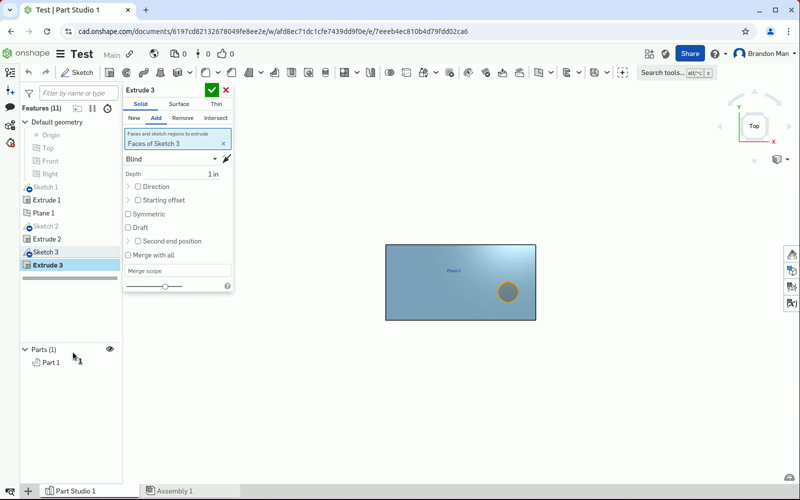
mouse_move(143, 106)
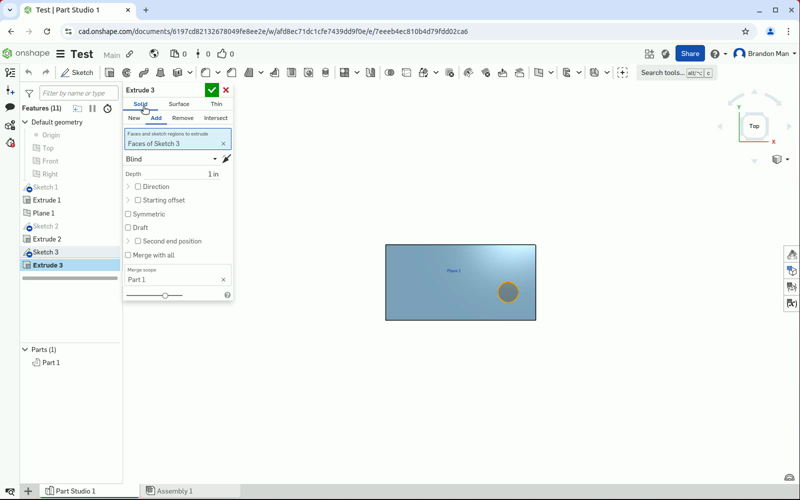
click(143, 106)
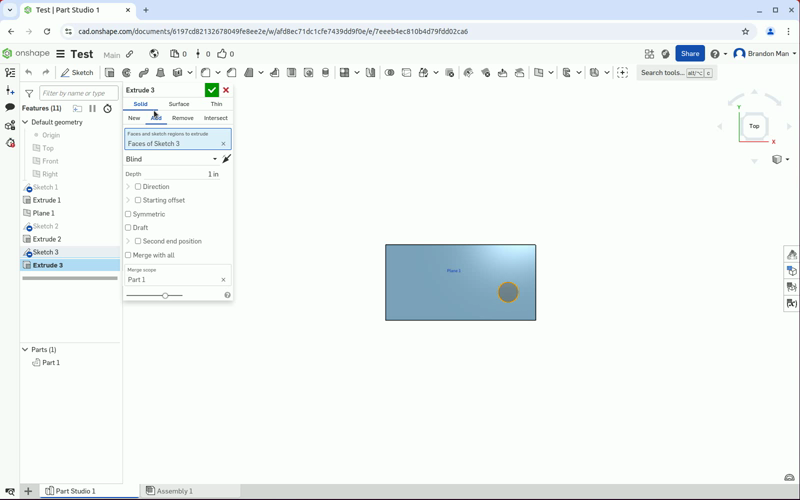
mouse_move(186, 120)
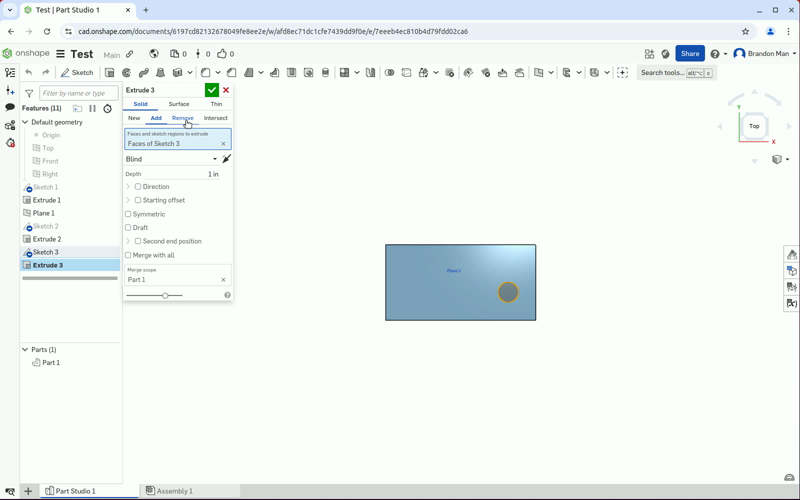
click(186, 120)
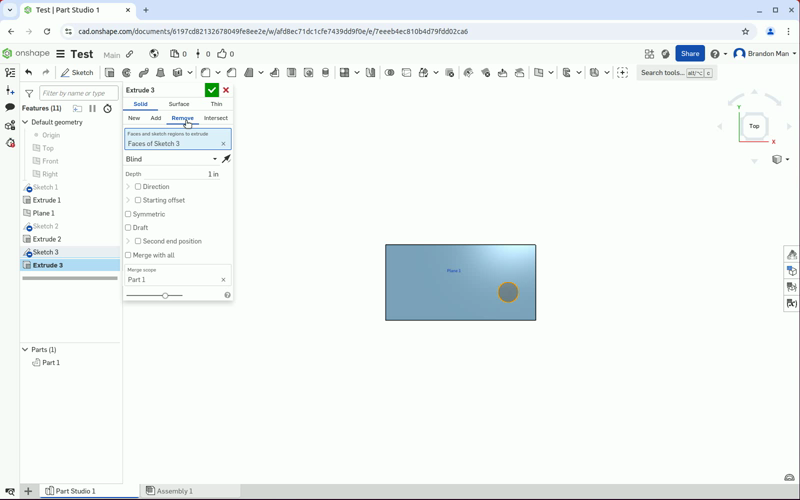
key(tab, 4)
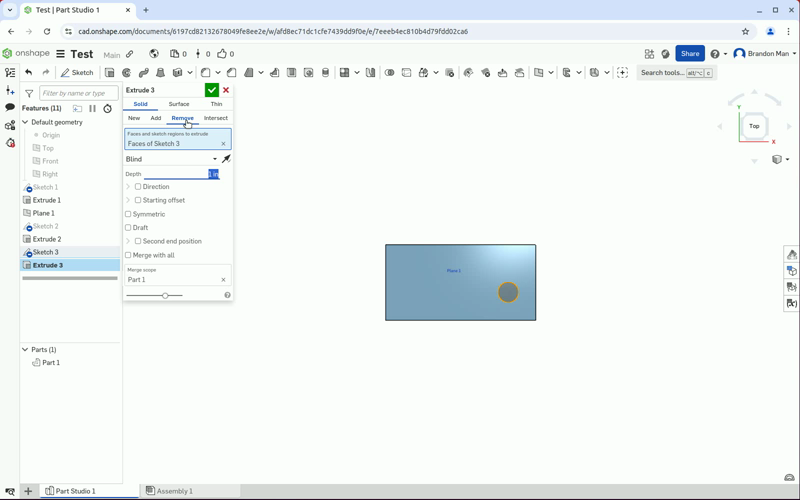
text(9.628)
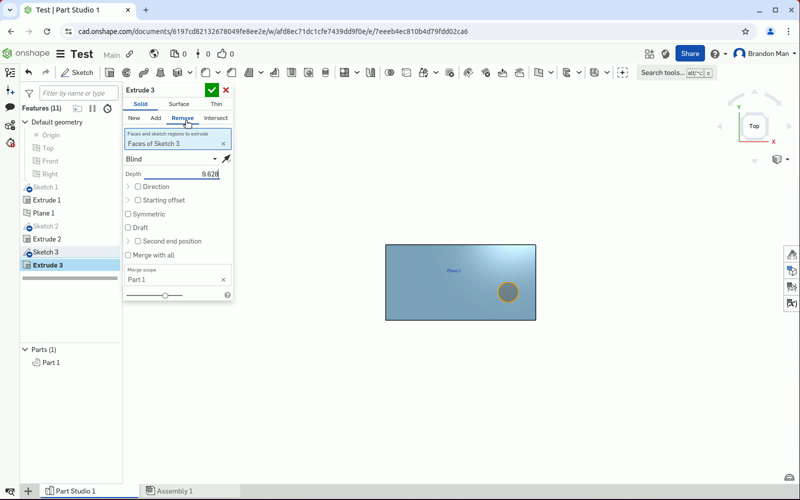
key(tab, 6)
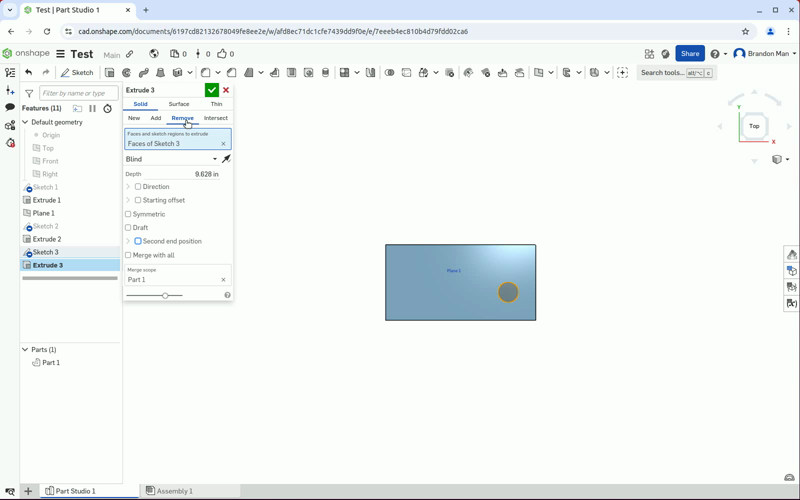
key(space)
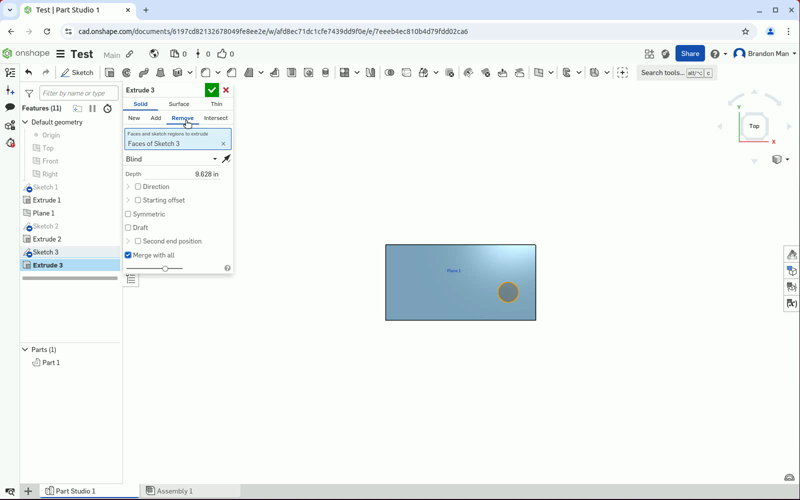
key(enter)
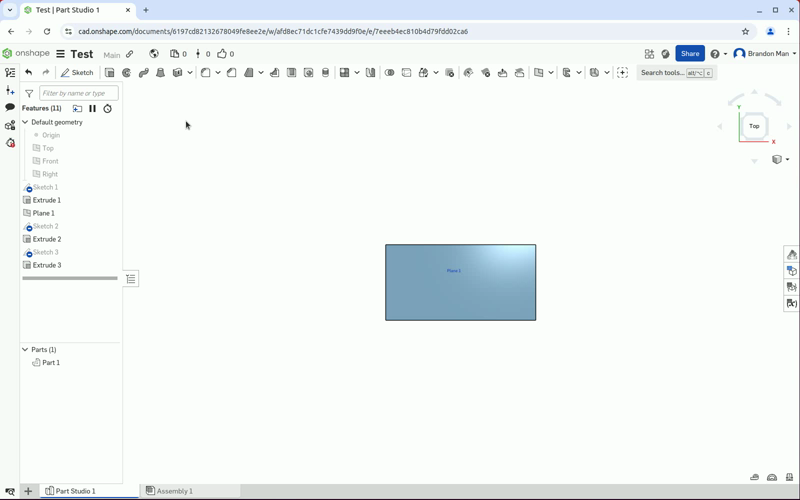
key(shift+h)
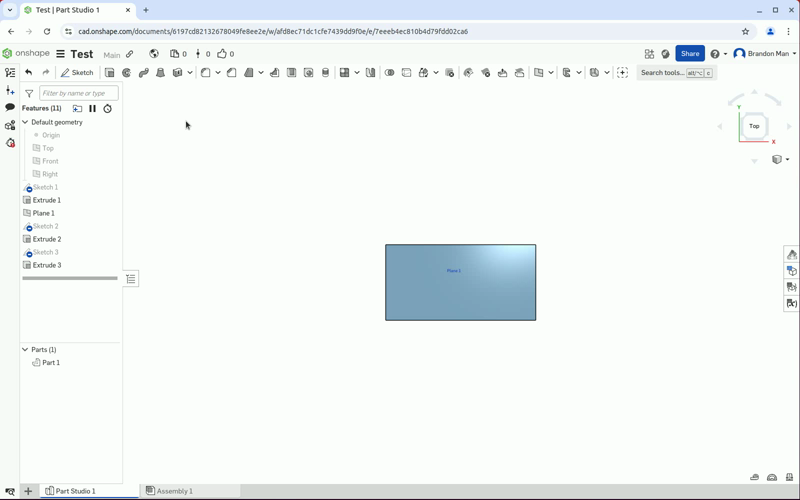
key(shift+h)
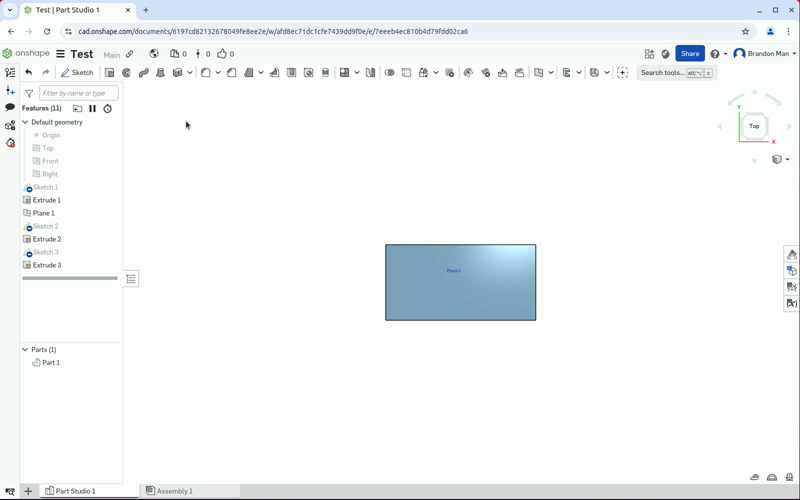
mouse_move(73, 189)
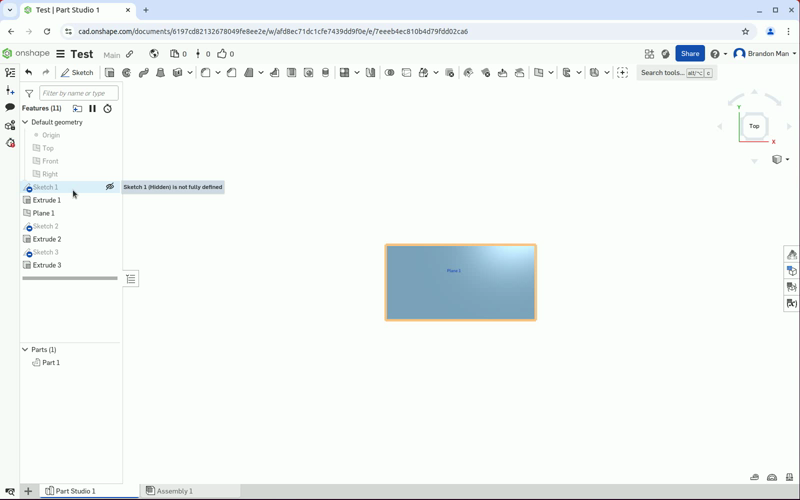
click(73, 189)
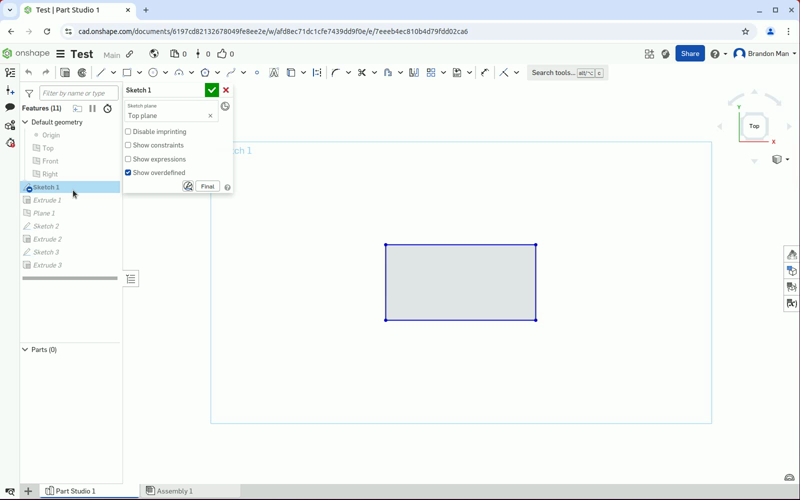
mouse_move(229, 92)
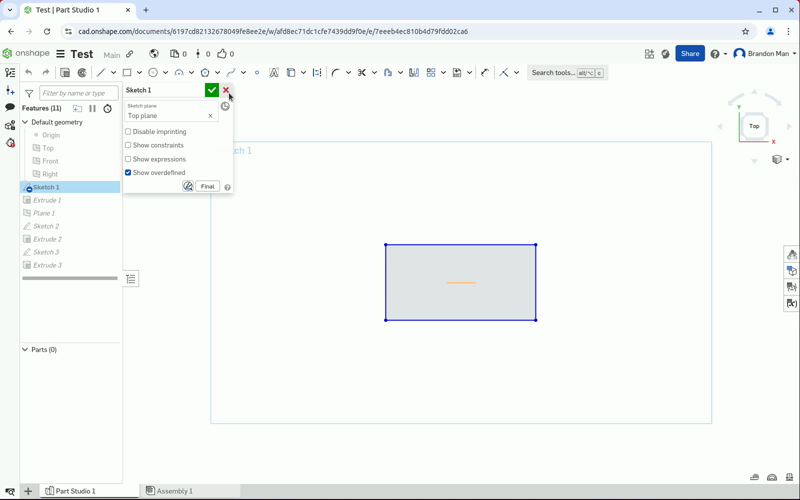
click(229, 92)
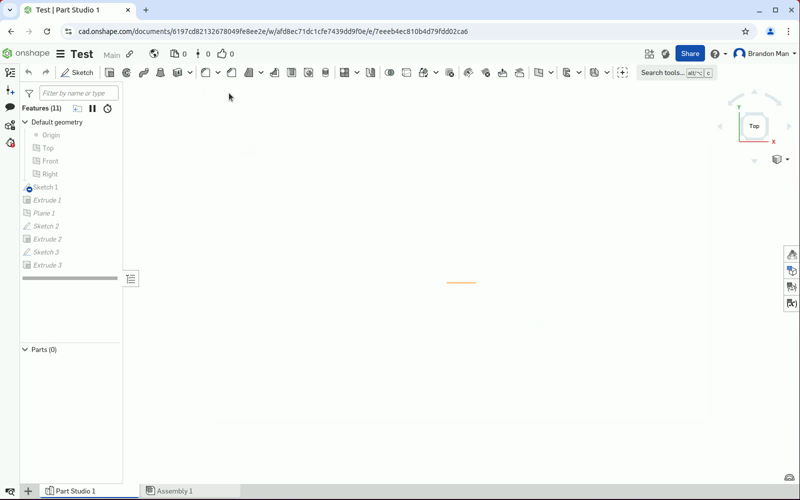
key(shift+s)
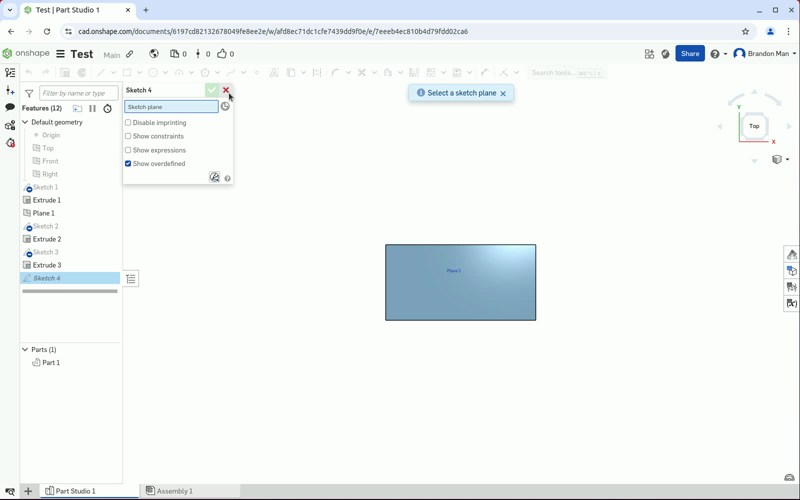
mouse_move(73, 215)
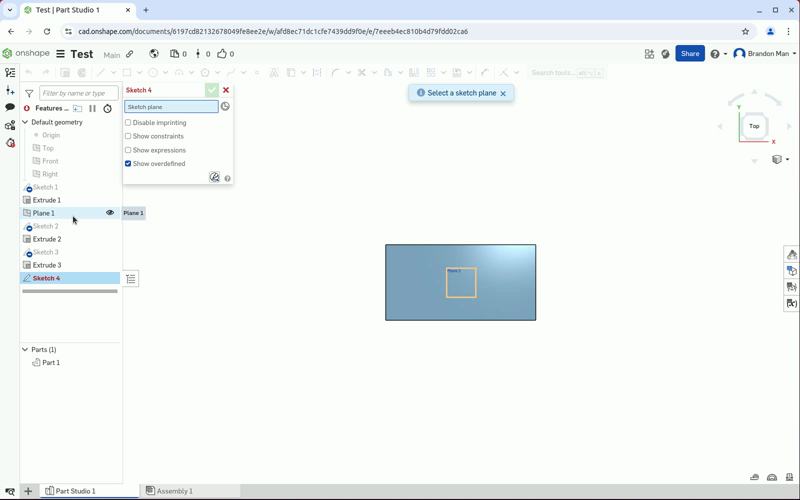
click(73, 215)
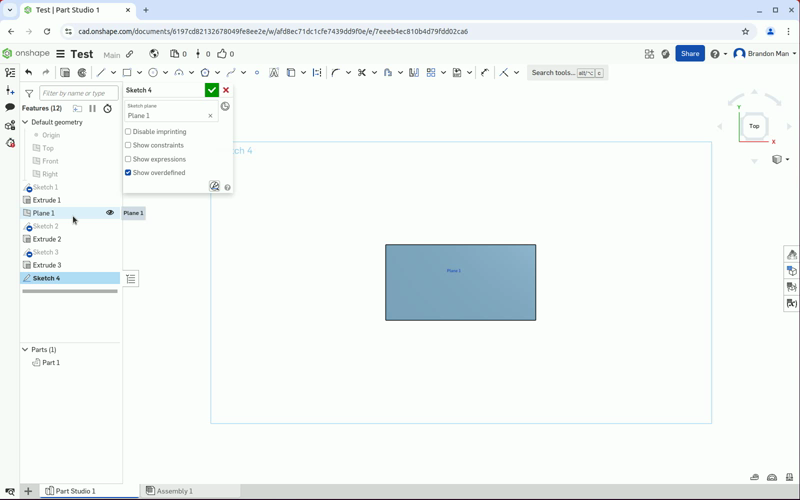
mouse_move(73, 352)
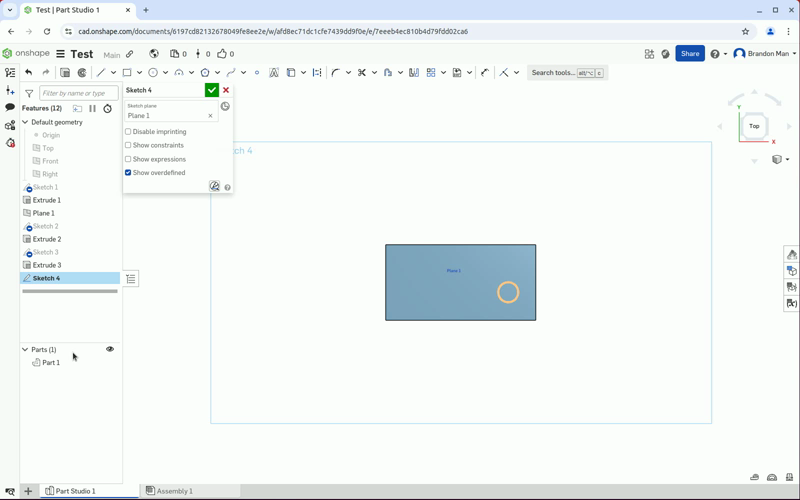
key(y)
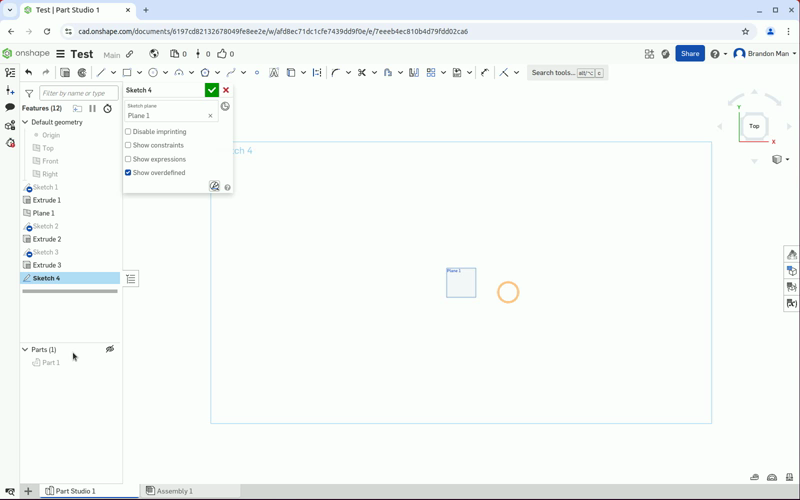
key(l)
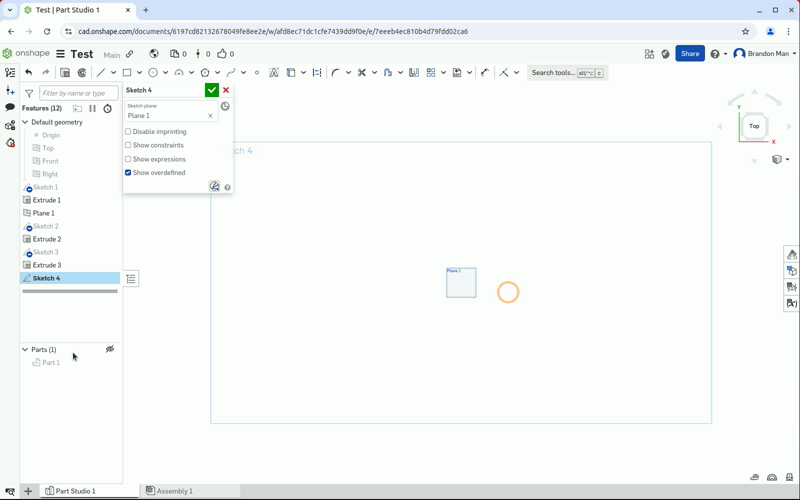
key_down(shift)
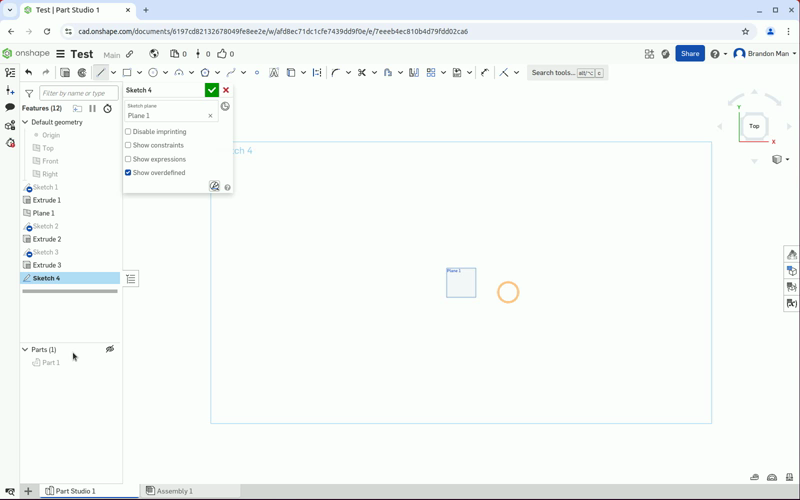
mouse_move(451, 298)
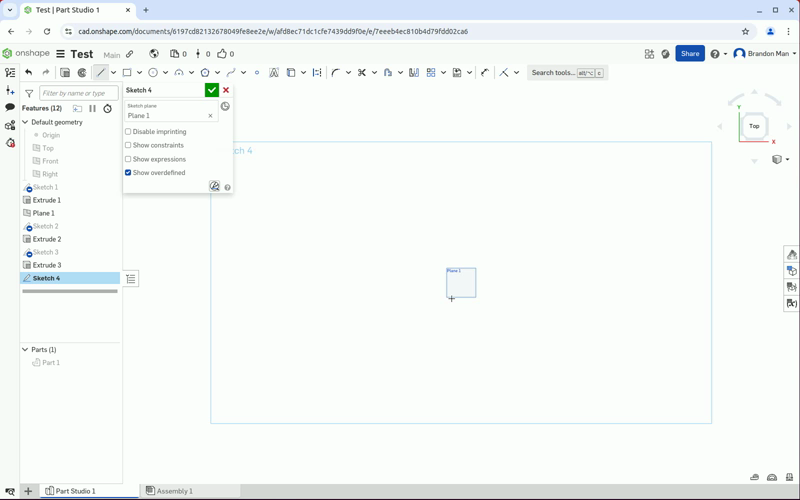
click(451, 298)
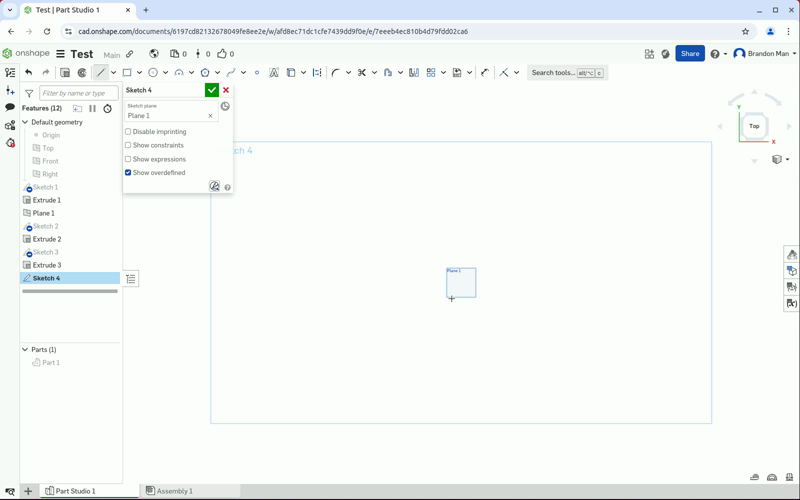
key_up(shift)
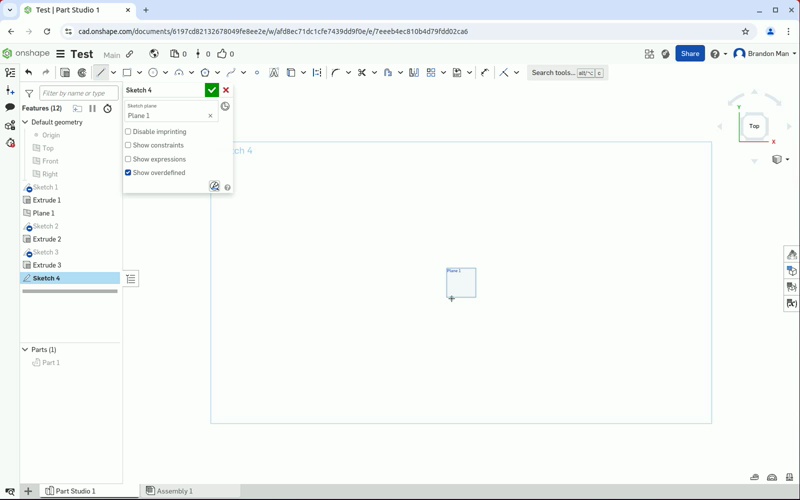
key_down(shift)
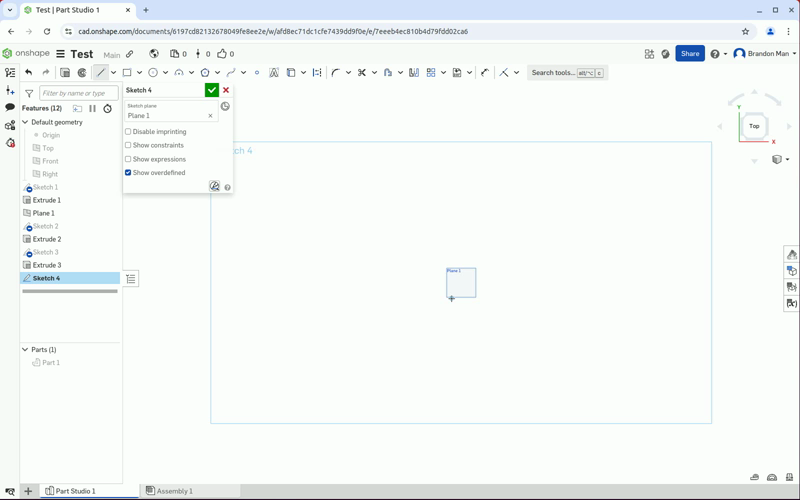
mouse_move(481, 298)
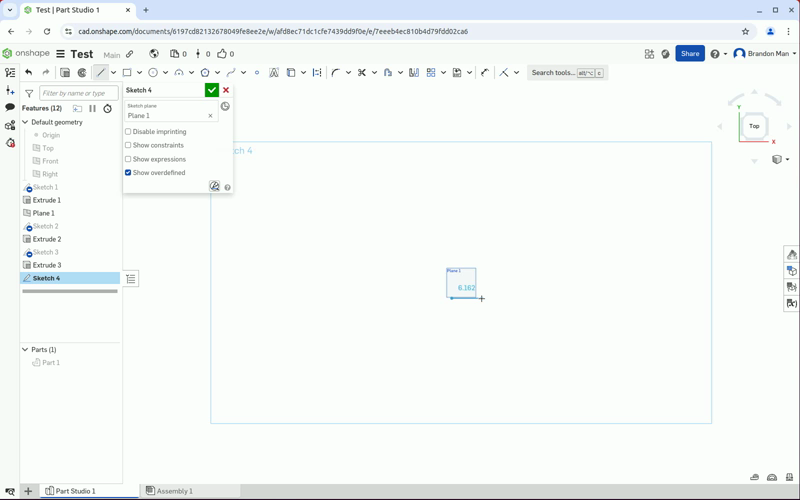
mouse_move(461, 298)
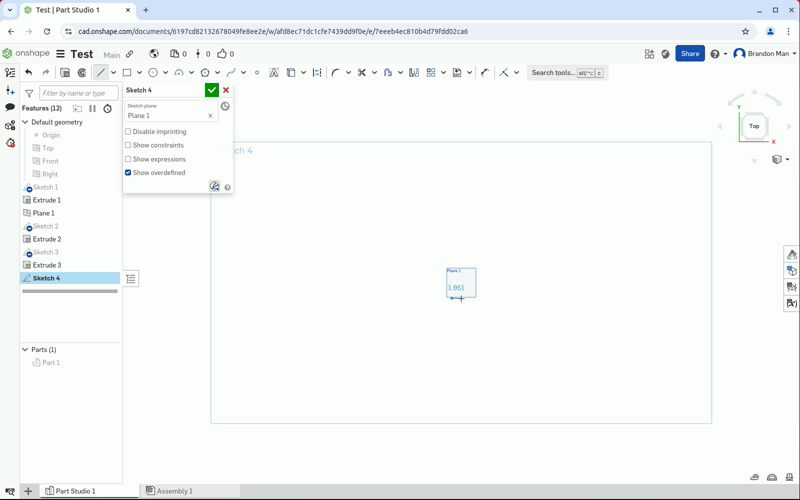
click(461, 298)
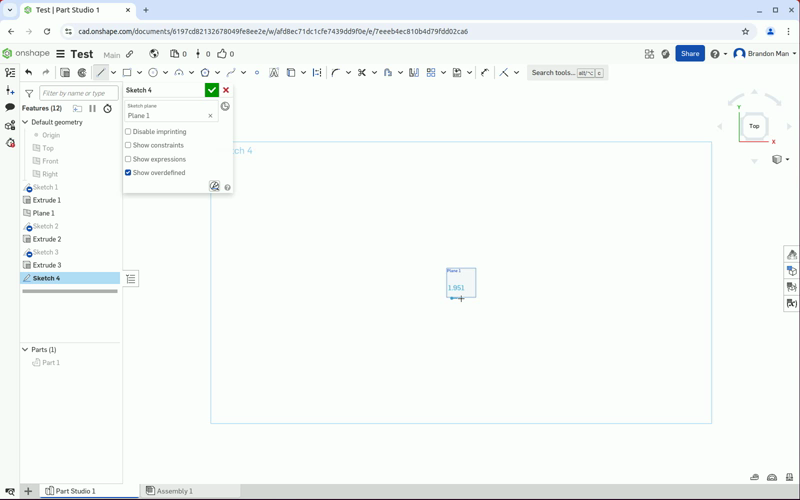
key_up(shift)
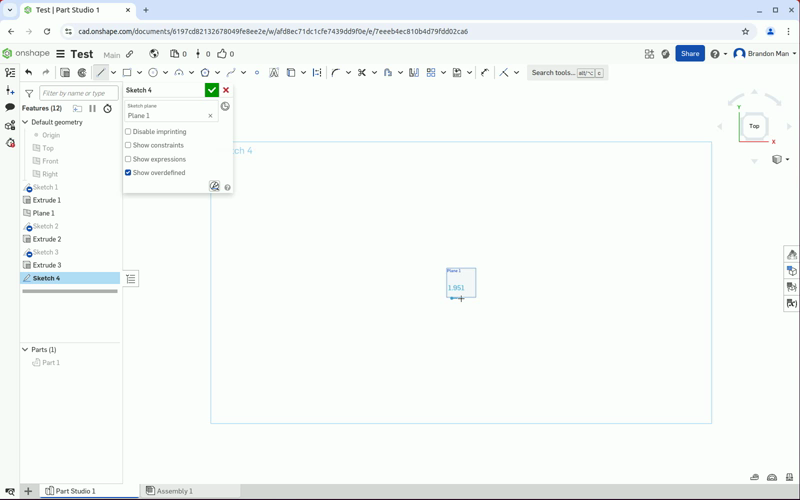
key_down(shift)
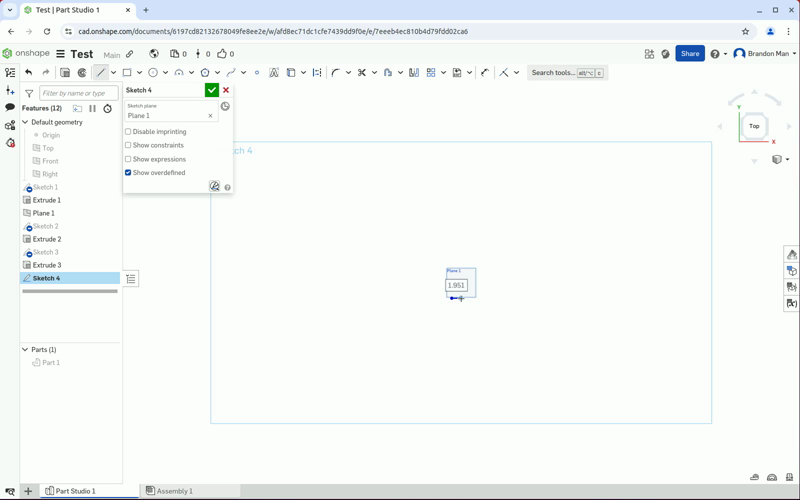
mouse_move(491, 298)
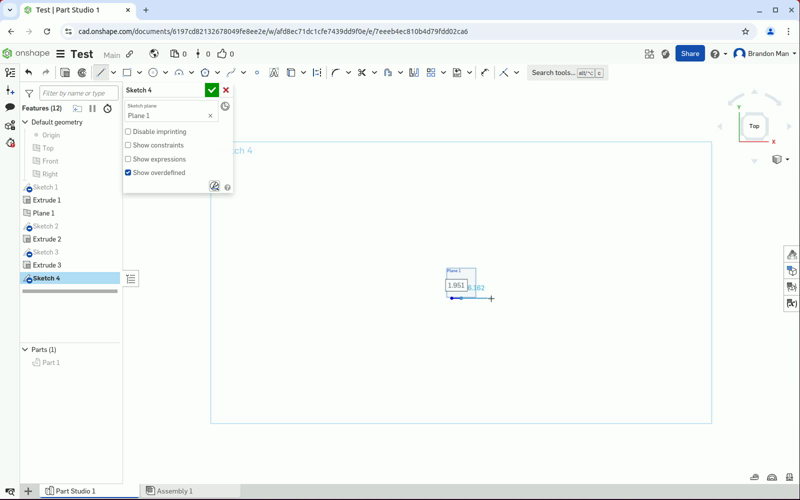
mouse_move(461, 263)
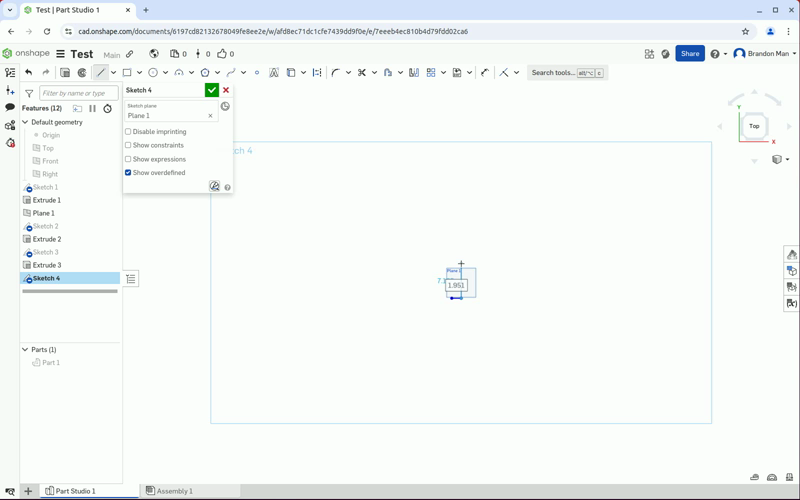
click(461, 263)
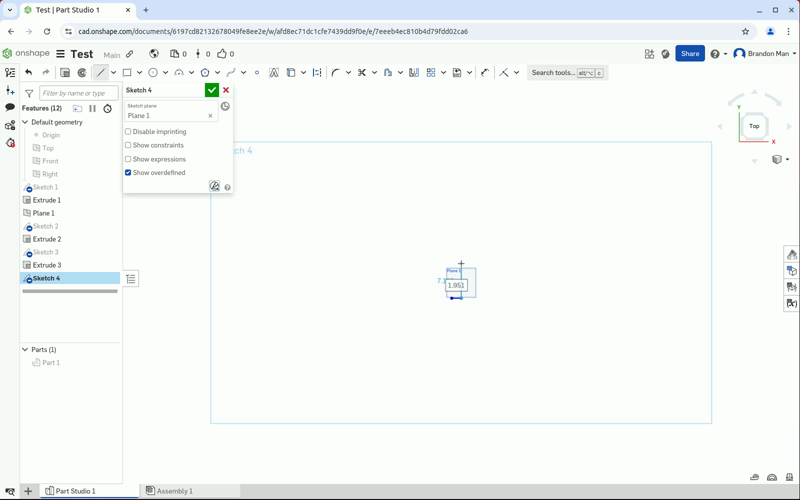
key_up(shift)
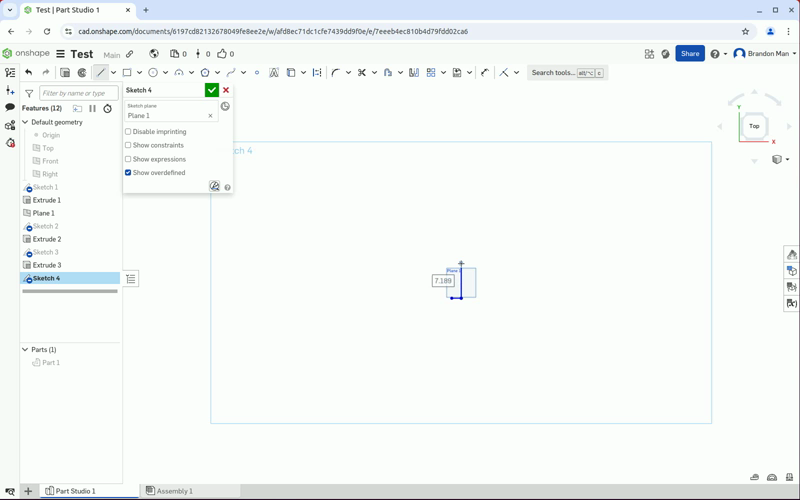
key_down(shift)
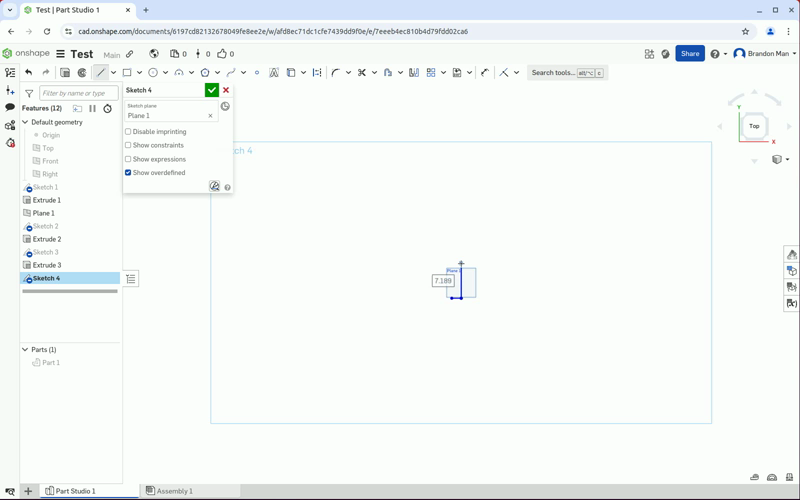
mouse_move(491, 263)
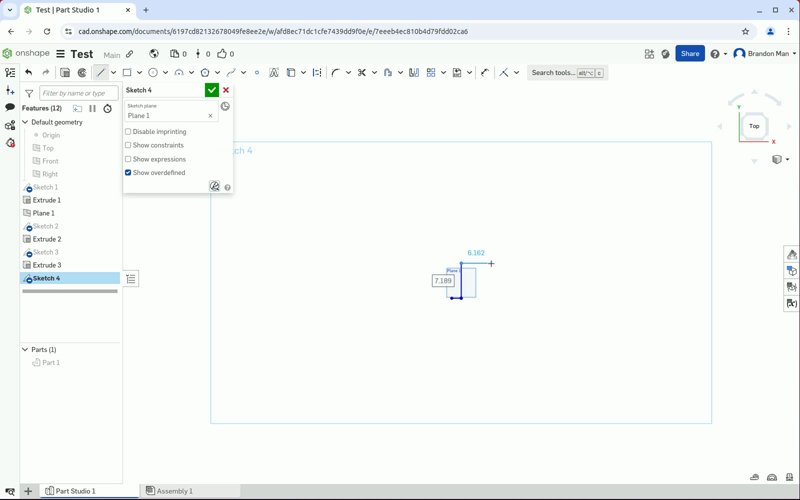
mouse_move(451, 263)
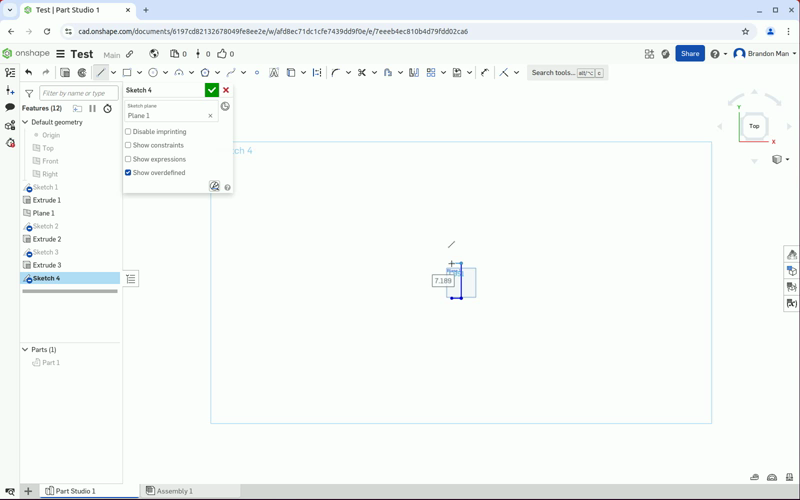
click(451, 263)
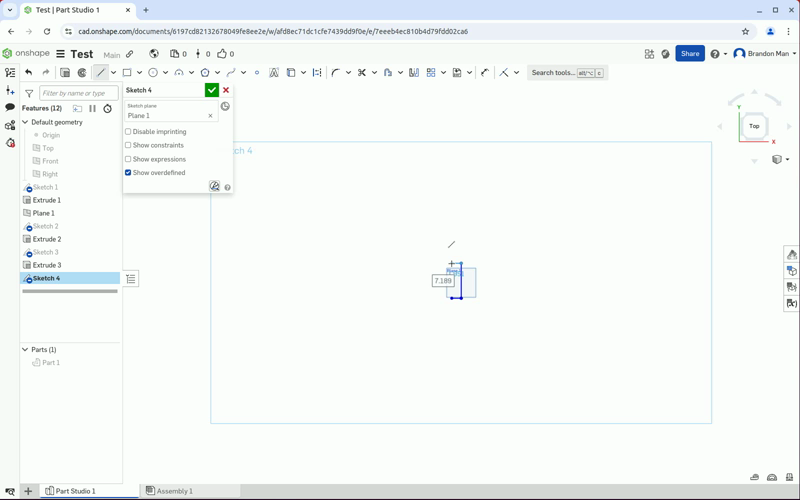
key_up(shift)
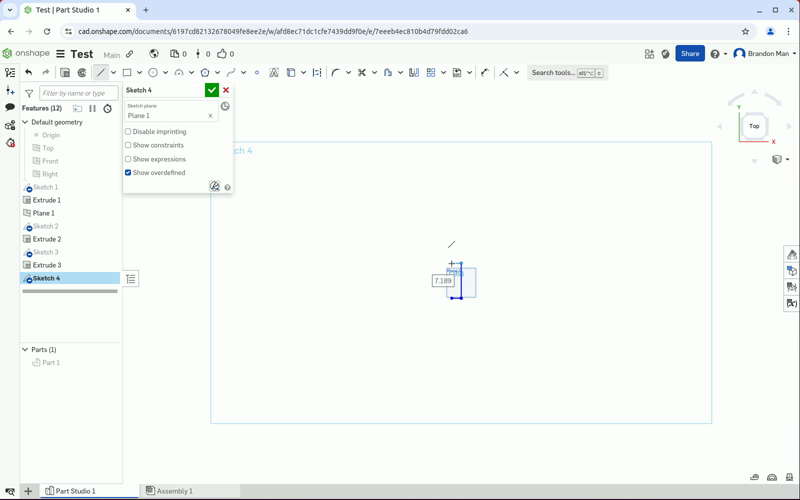
mouse_move(481, 263)
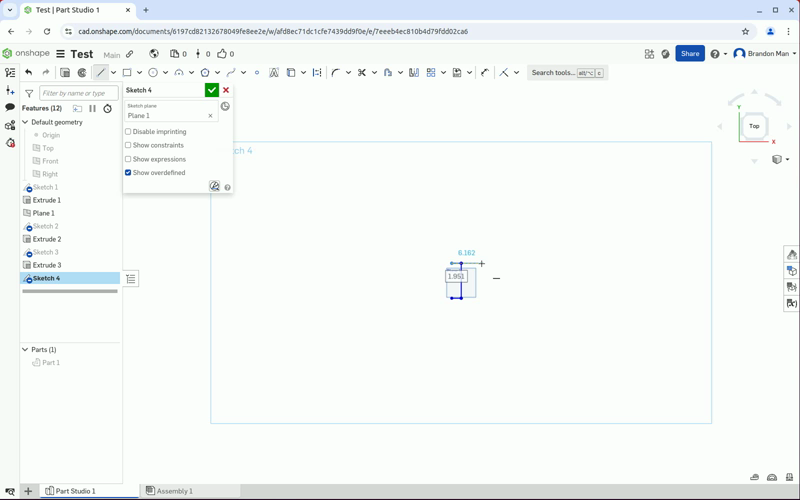
key_down(shift)
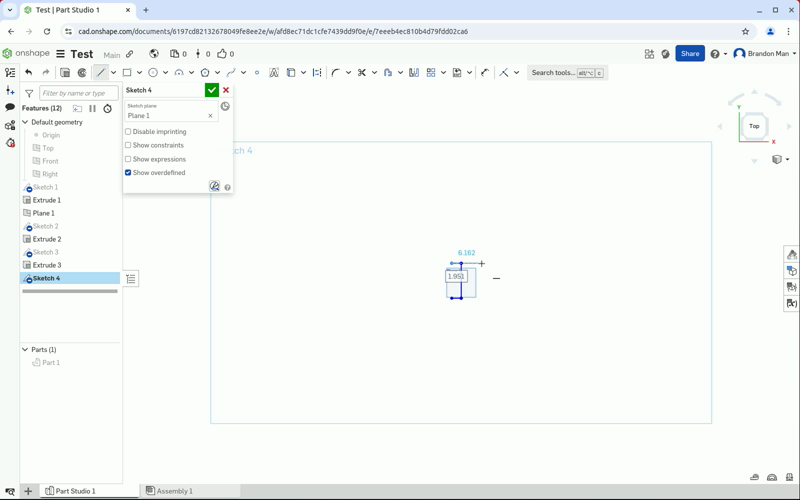
mouse_move(451, 298)
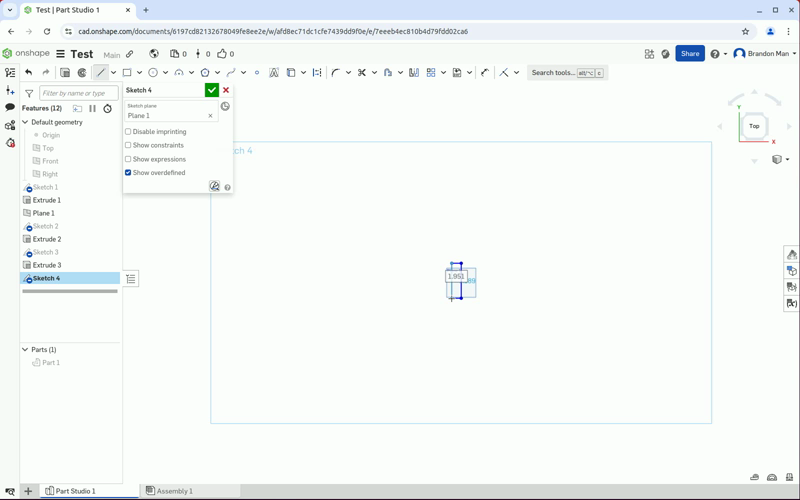
key_up(shift)
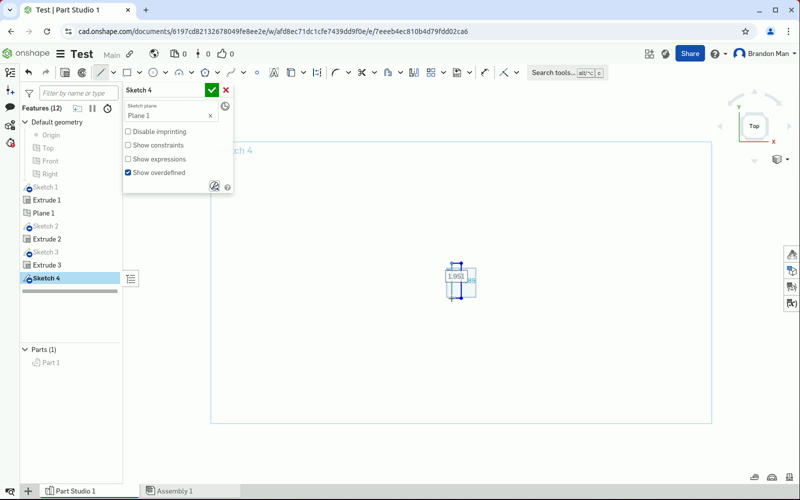
click(451, 298)
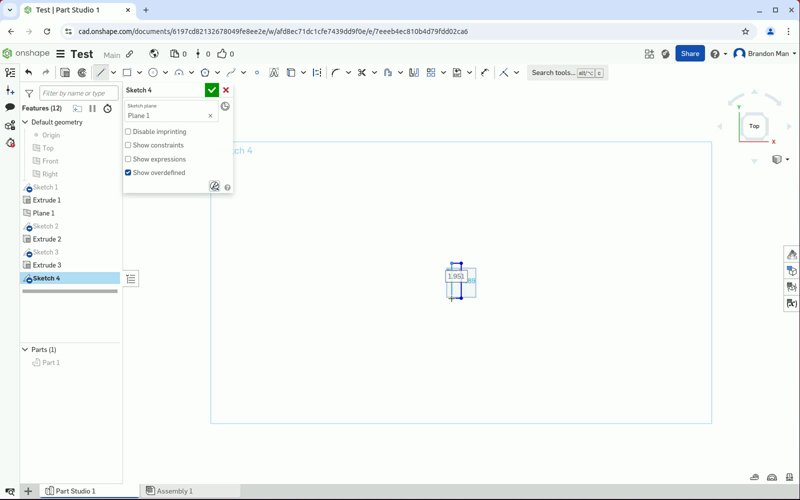
key(esc)
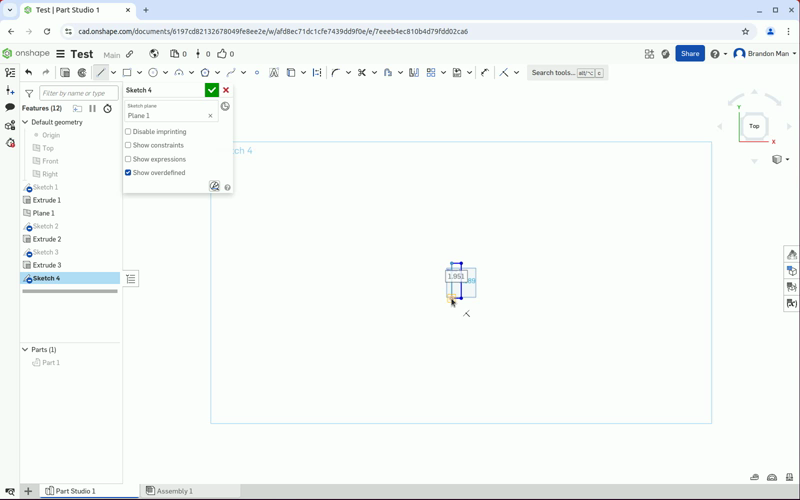
mouse_move(452, 278)
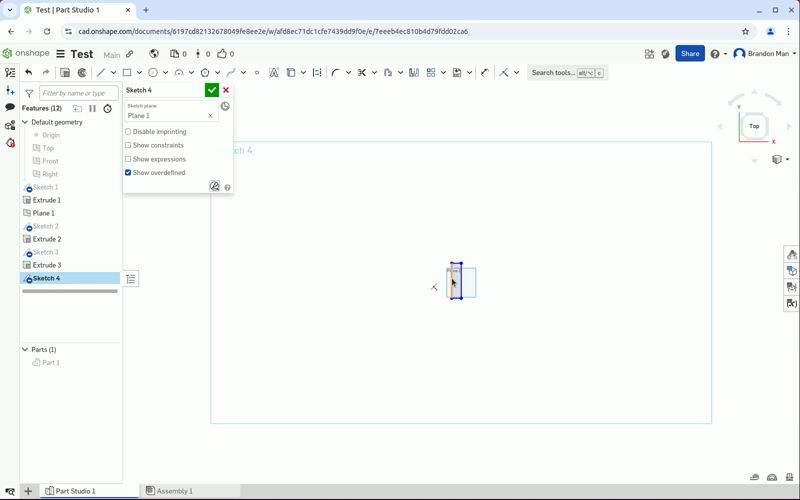
scroll(6)
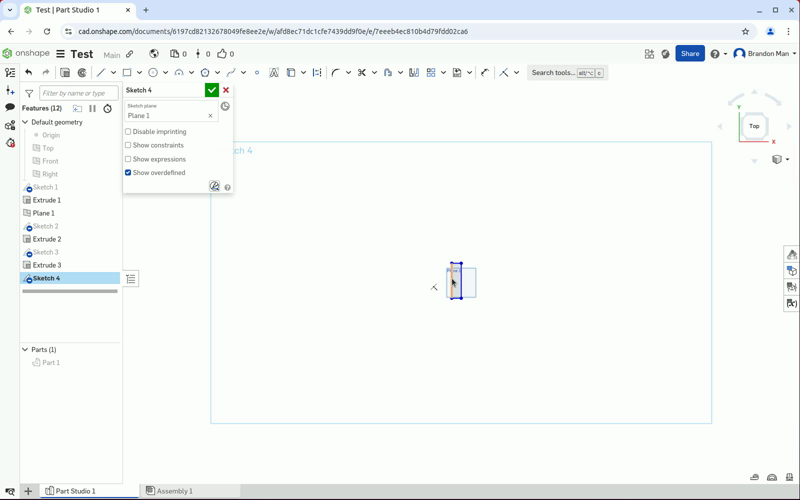
scroll(6)
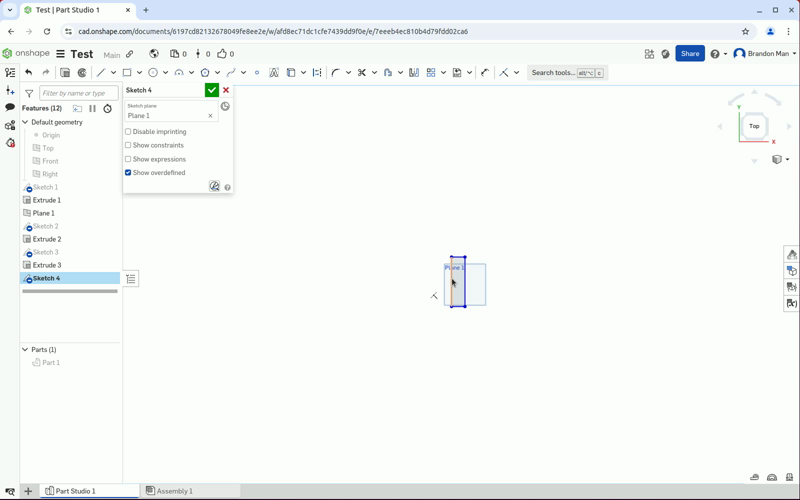
scroll(6)
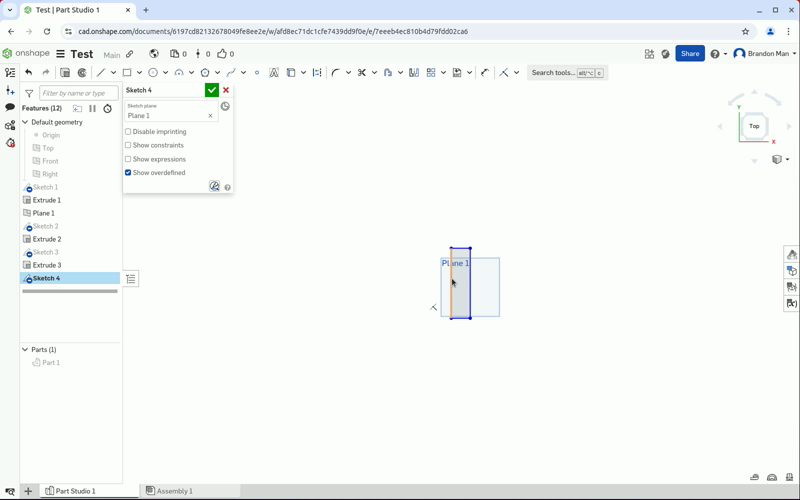
scroll(6)
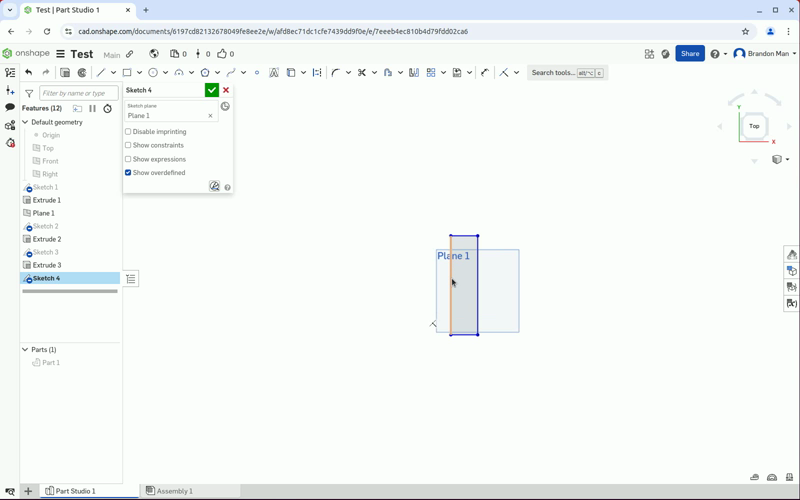
scroll(6)
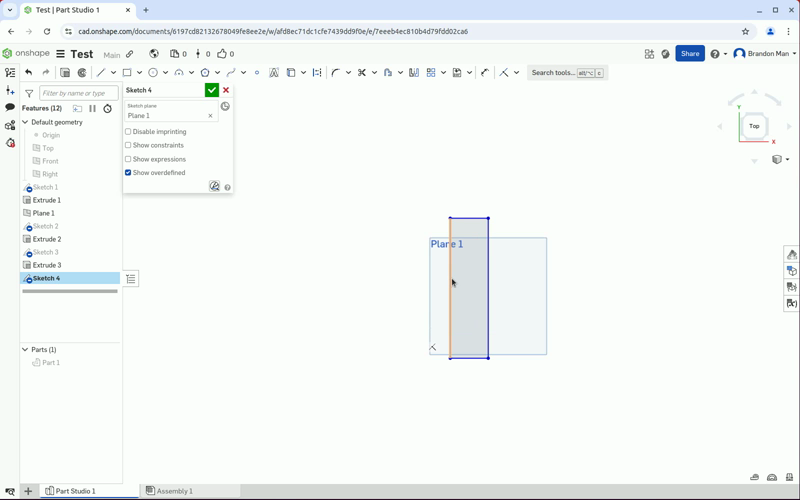
scroll(6)
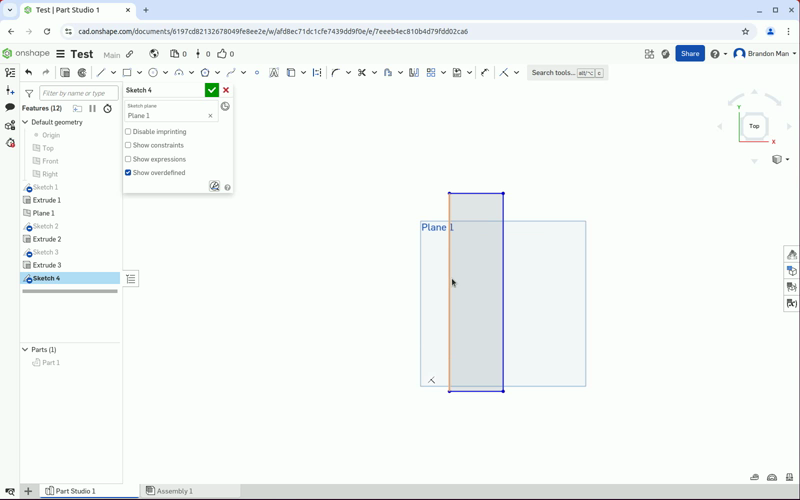
scroll(6)
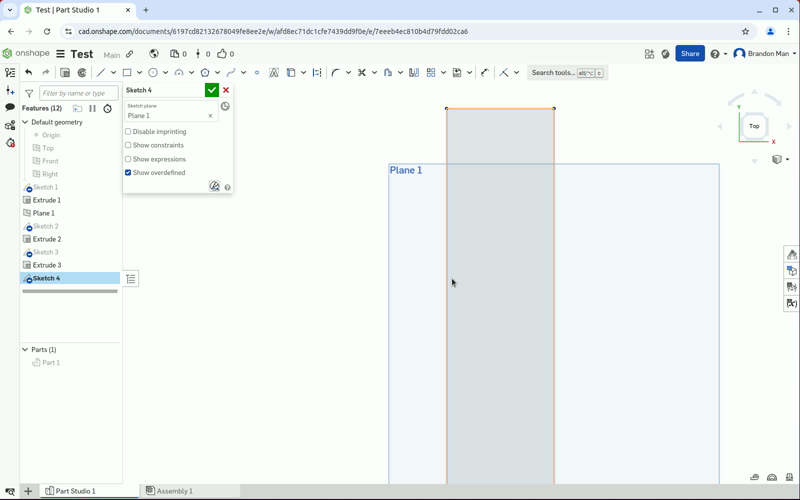
click(452, 278)
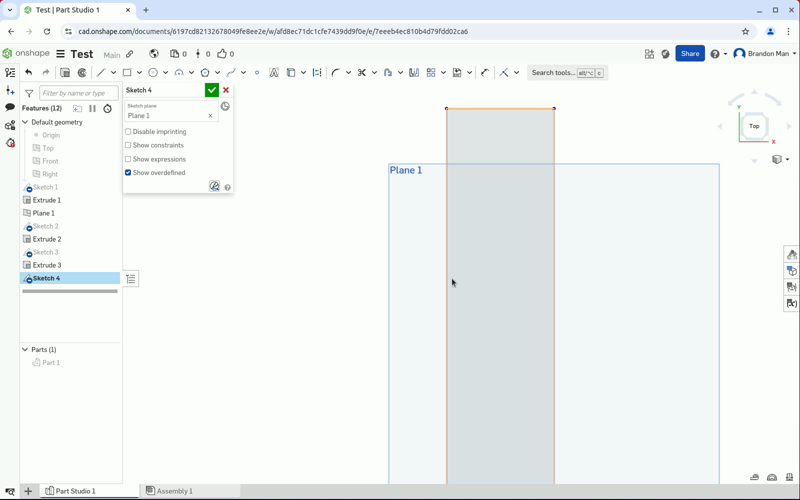
scroll(-6)
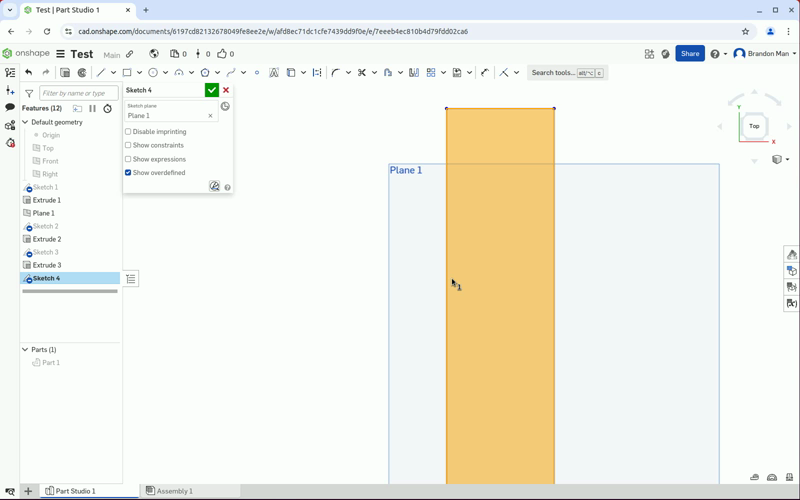
scroll(-6)
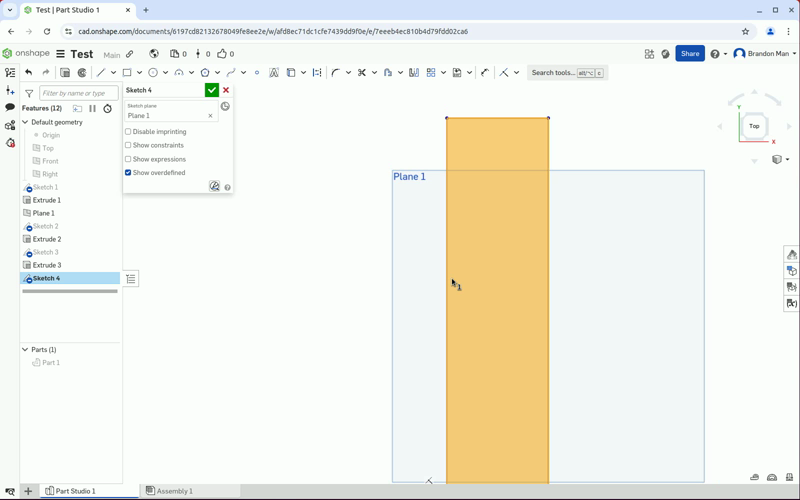
scroll(-6)
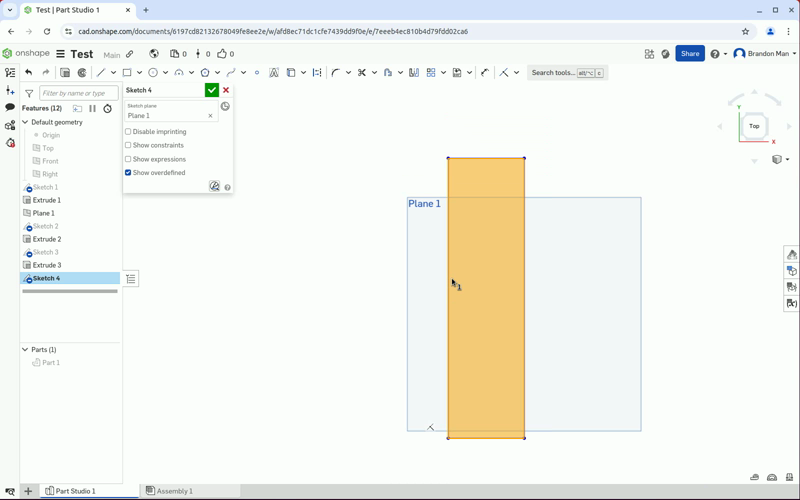
scroll(-6)
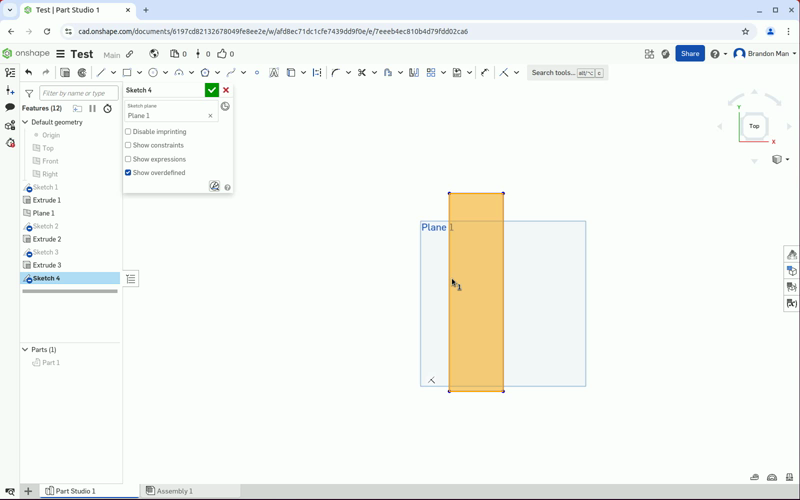
scroll(-6)
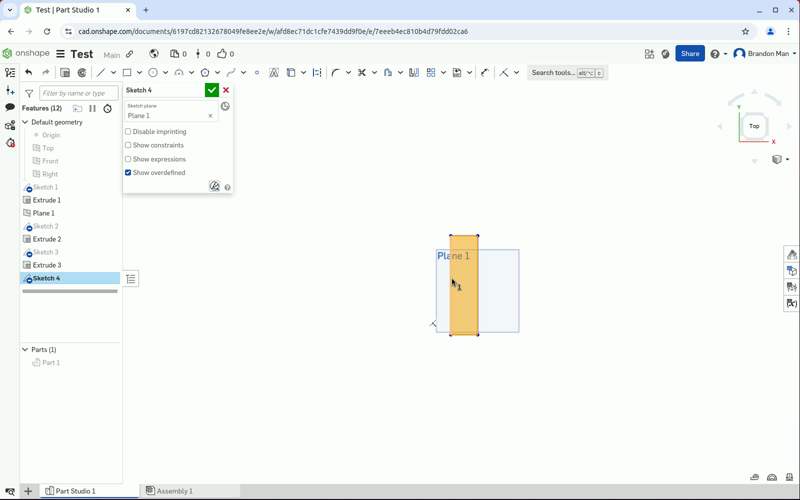
scroll(-6)
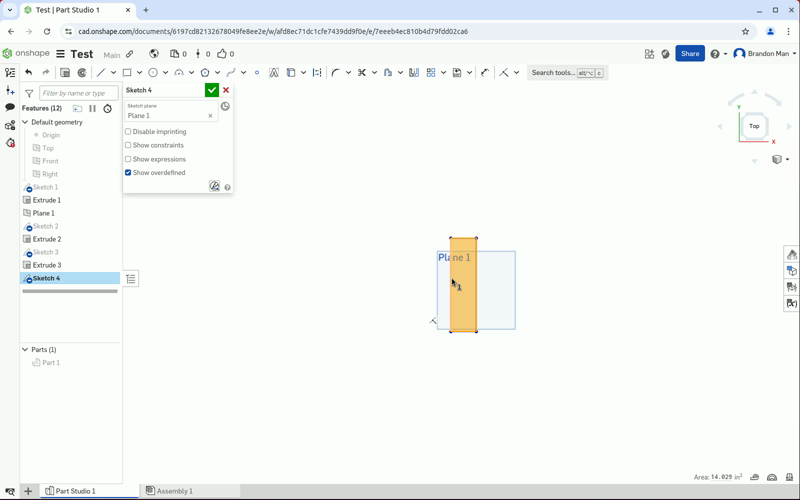
scroll(-6)
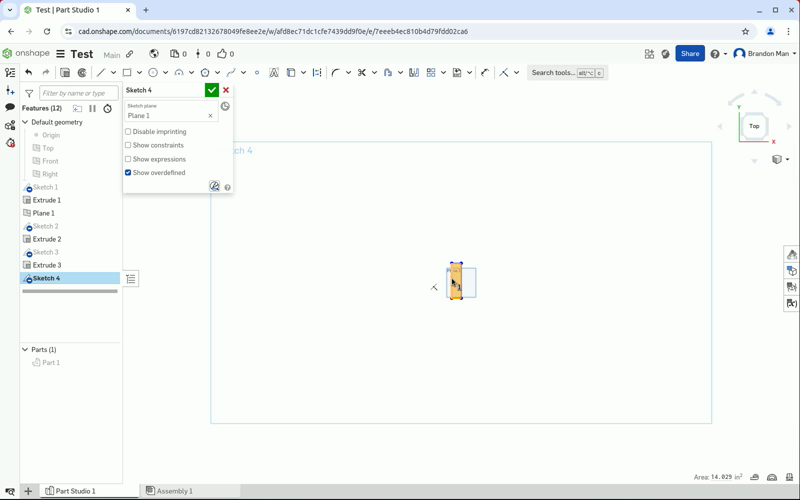
mouse_move(73, 352)
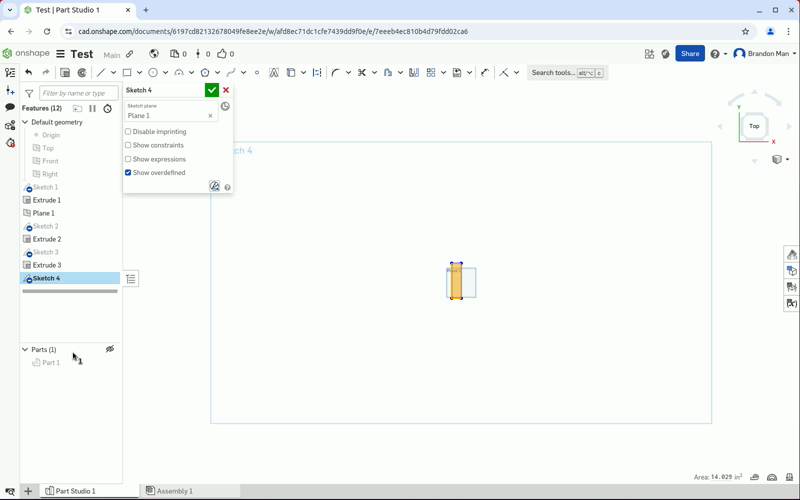
key(shift+y)
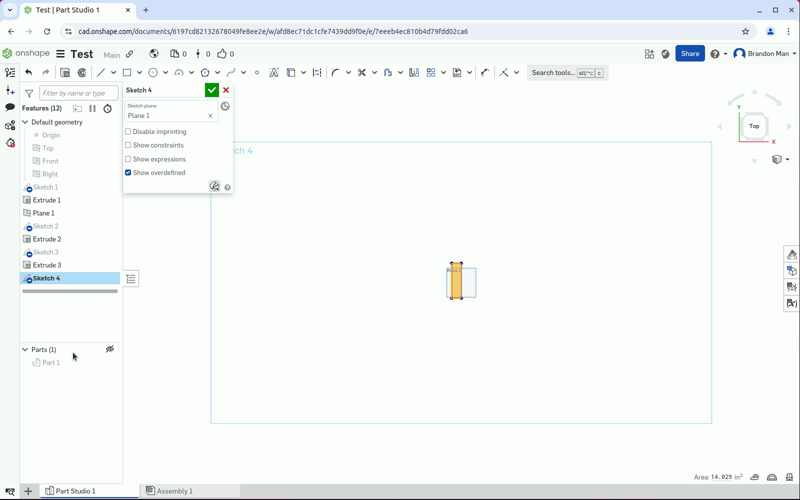
key(shift+e)
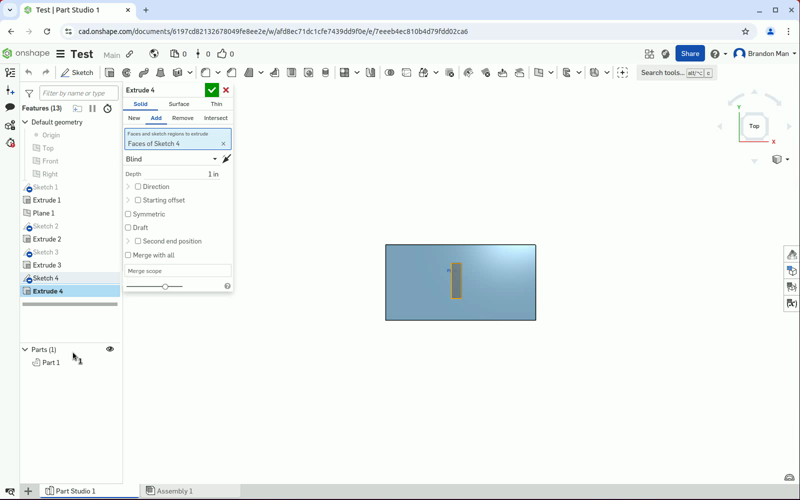
mouse_move(143, 106)
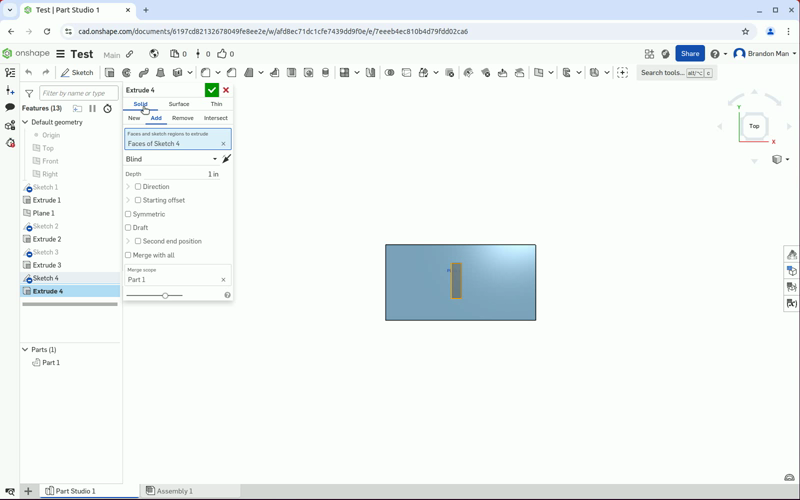
click(143, 106)
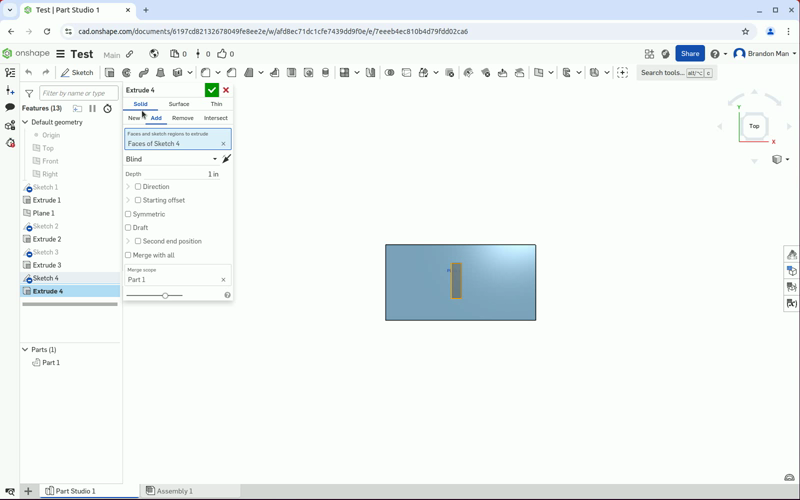
mouse_move(137, 120)
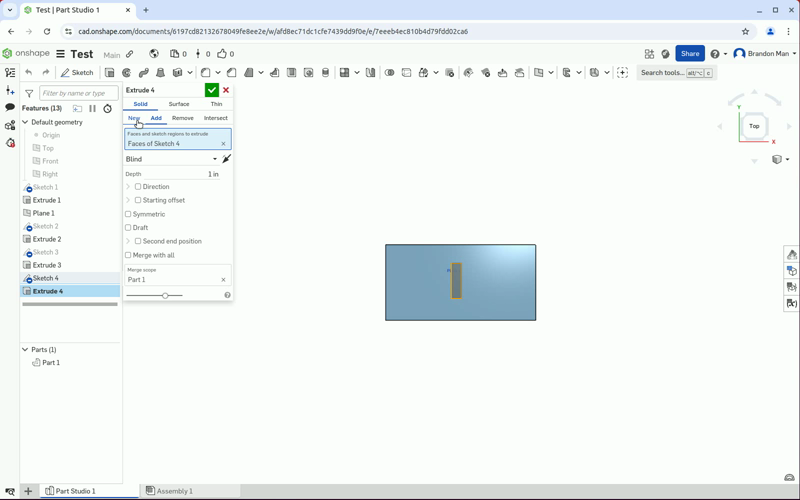
click(137, 120)
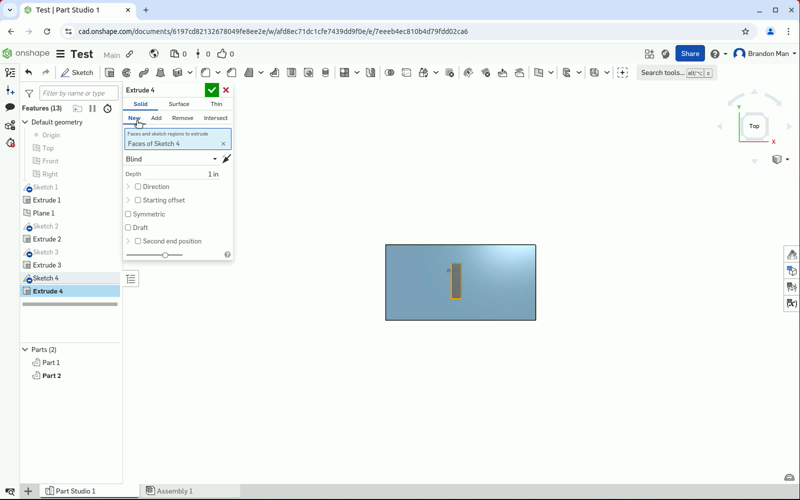
key(tab, 4)
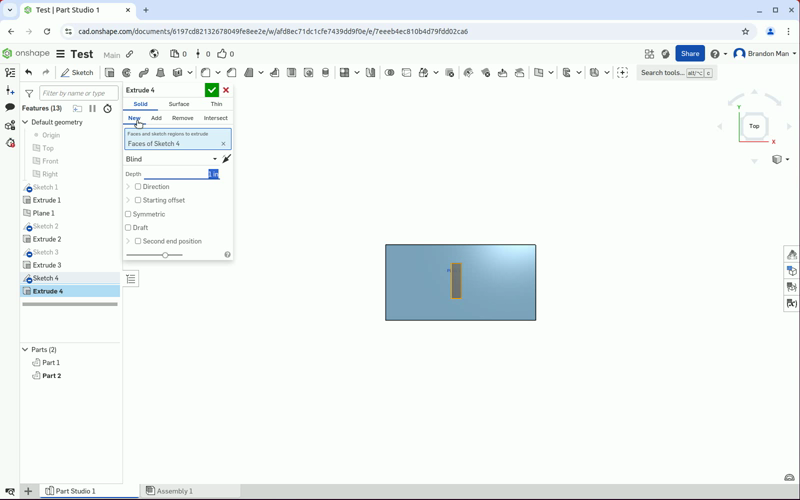
text(18.535)
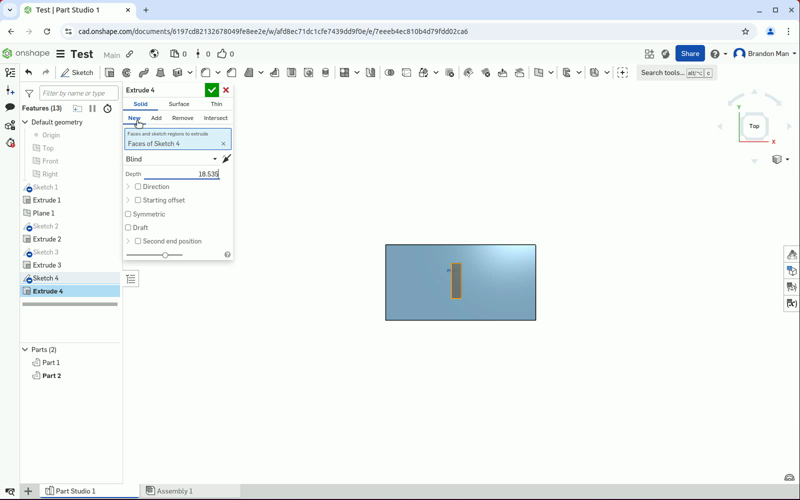
key(enter)
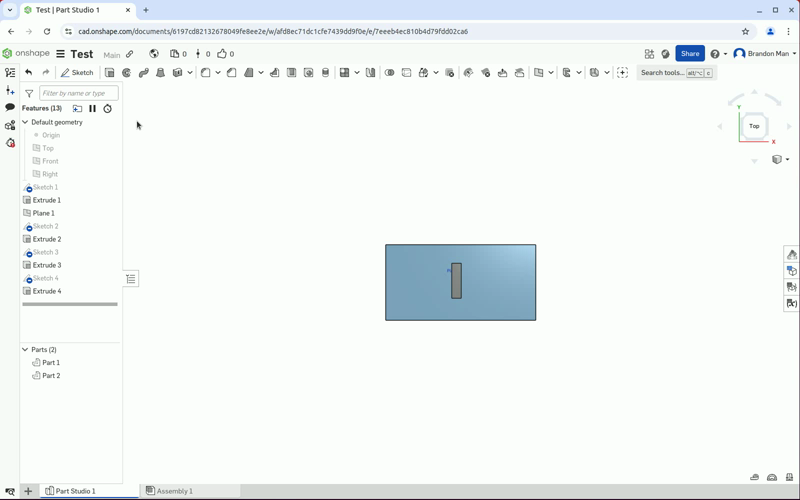
key(shift+h)
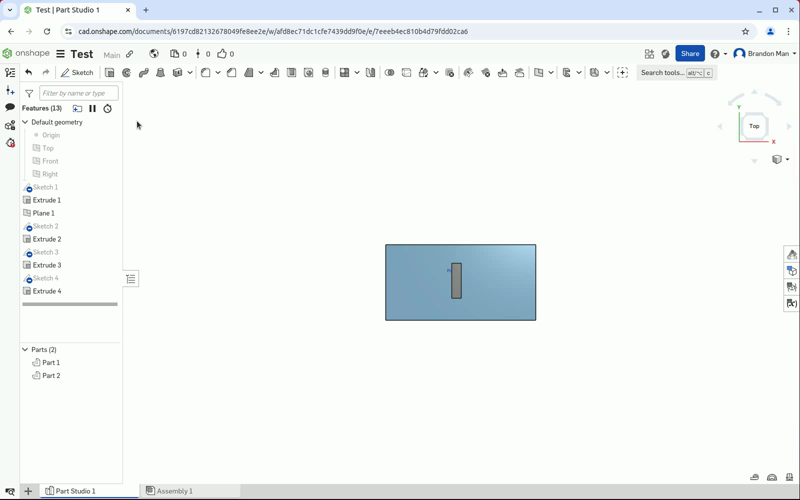
key(shift+h)
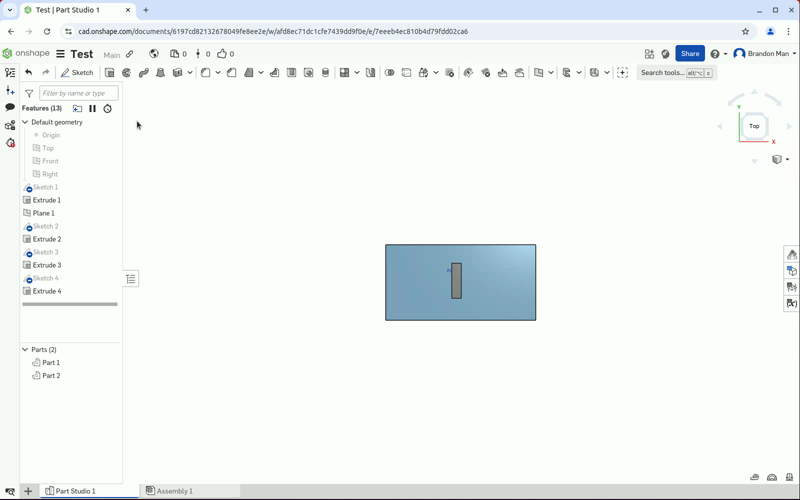
mouse_move(73, 189)
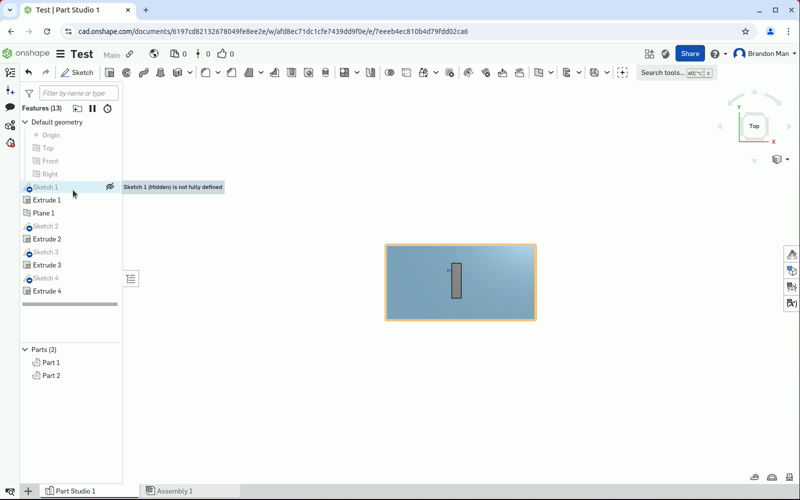
click(73, 189)
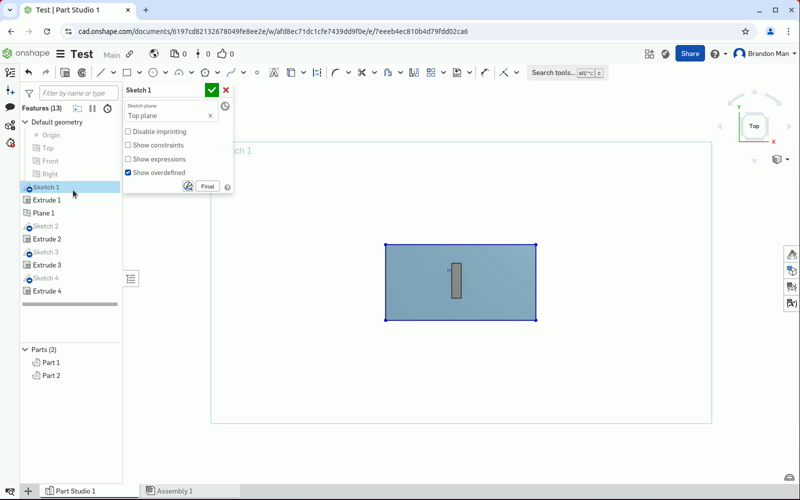
mouse_move(229, 92)
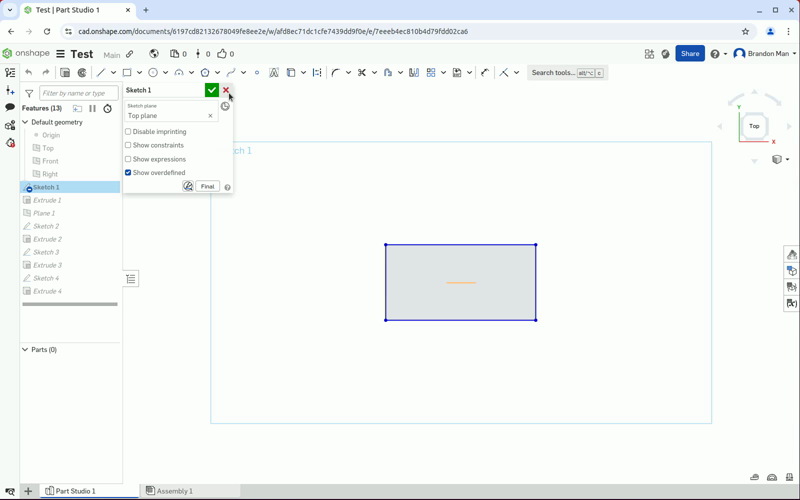
click(229, 92)
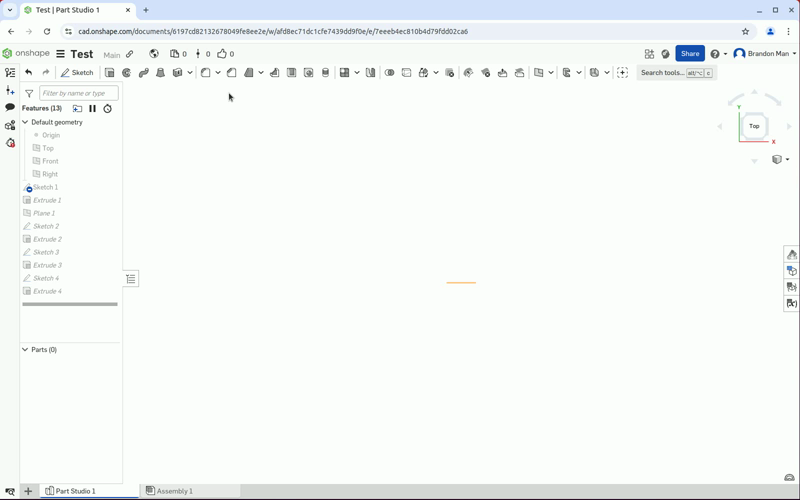
key(shift+s)
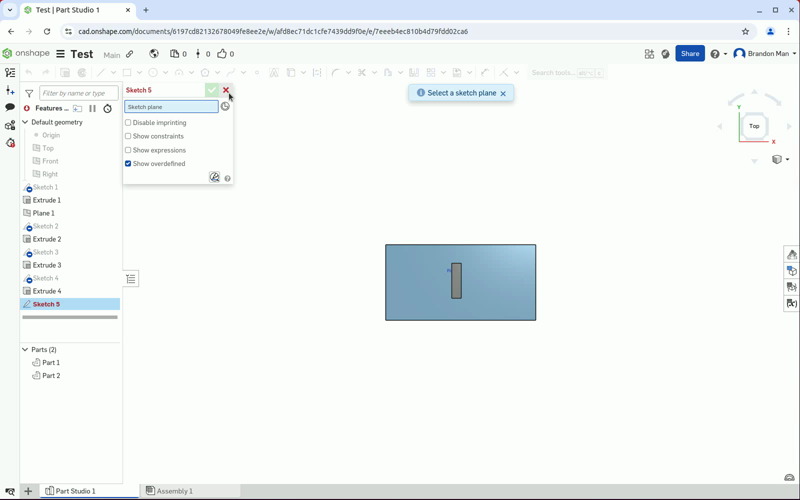
mouse_move(73, 215)
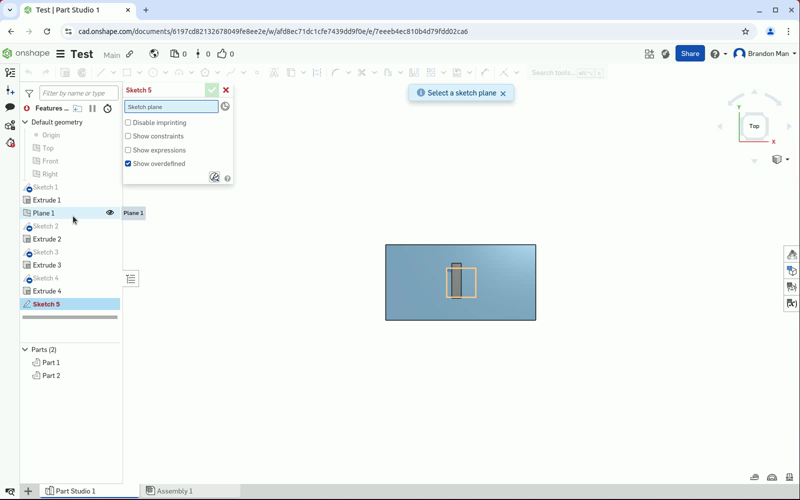
click(73, 215)
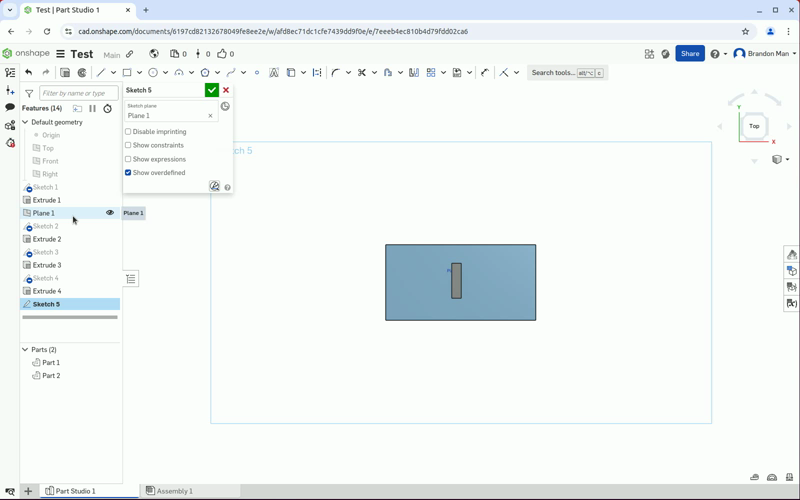
mouse_move(73, 352)
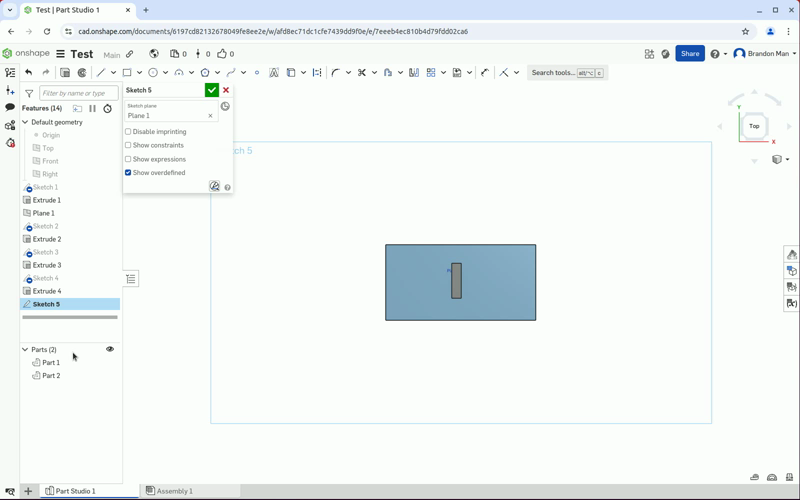
key(y)
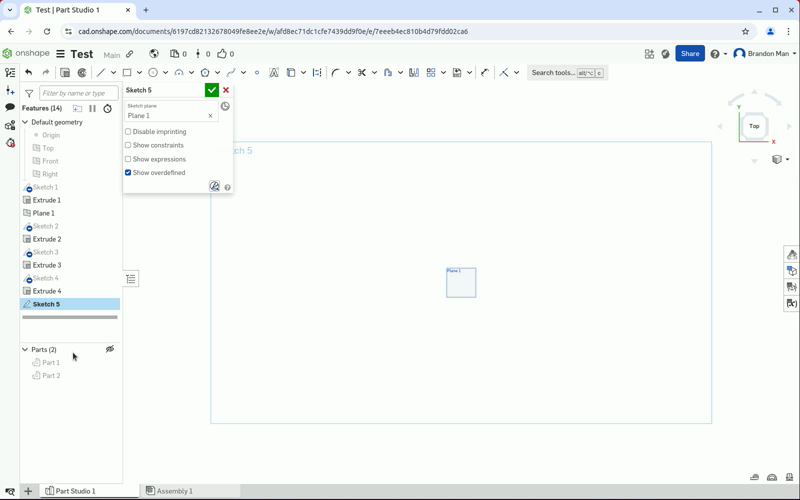
key(l)
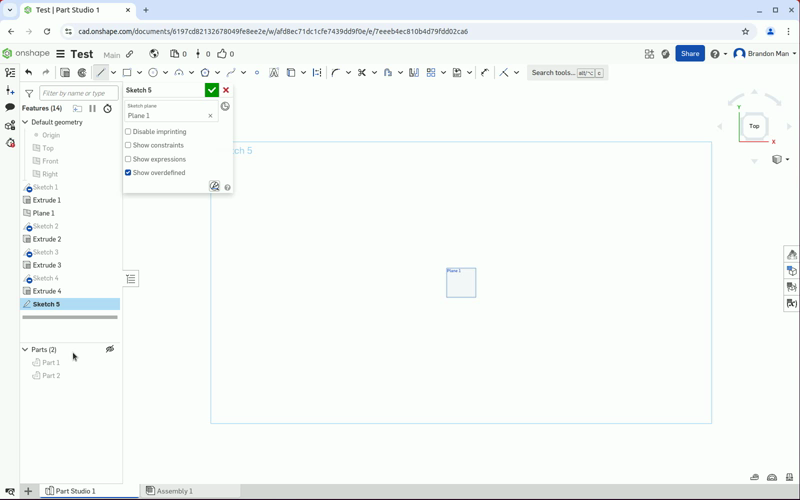
key_down(shift)
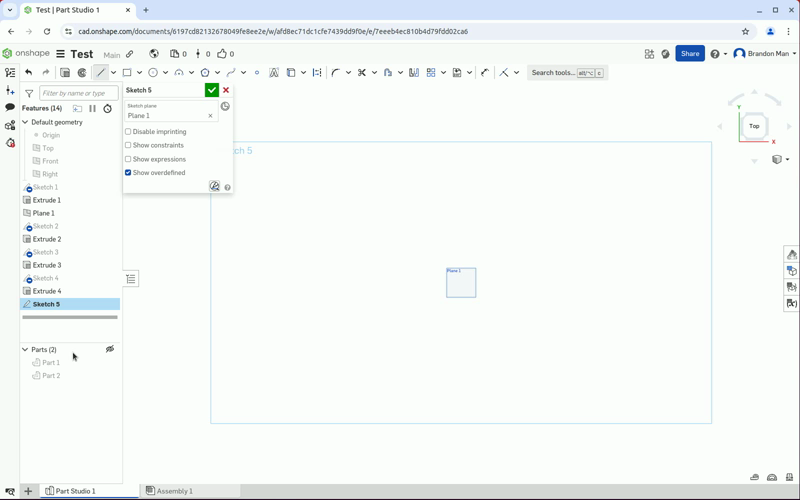
mouse_move(385, 264)
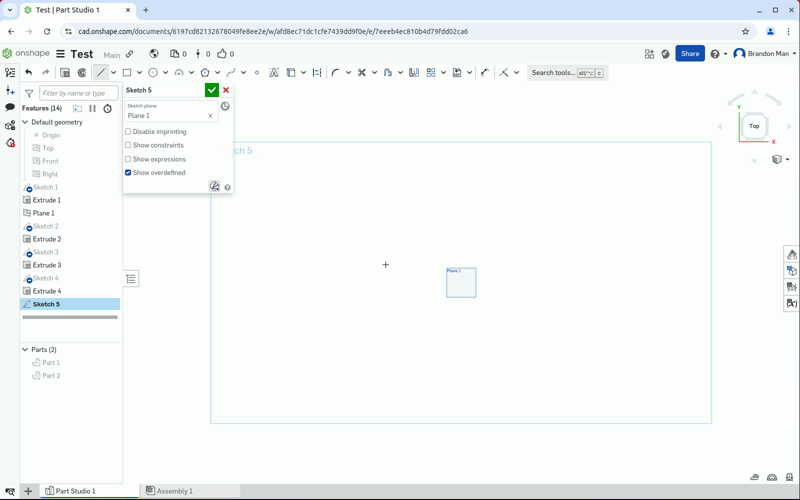
click(385, 264)
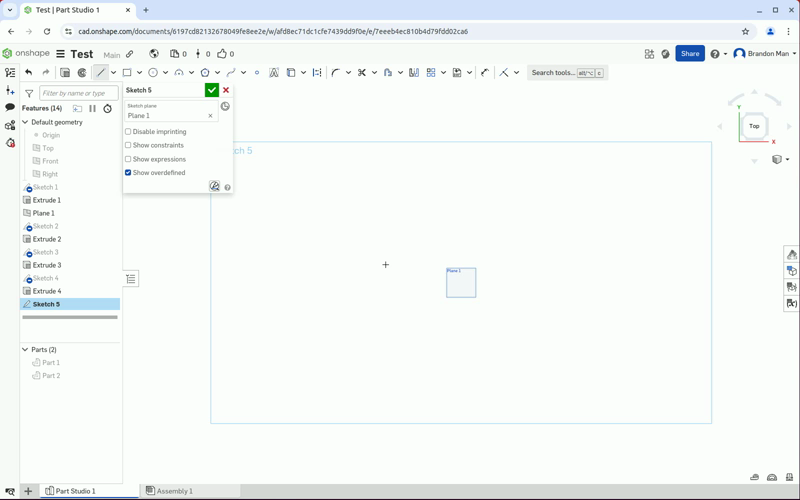
key_up(shift)
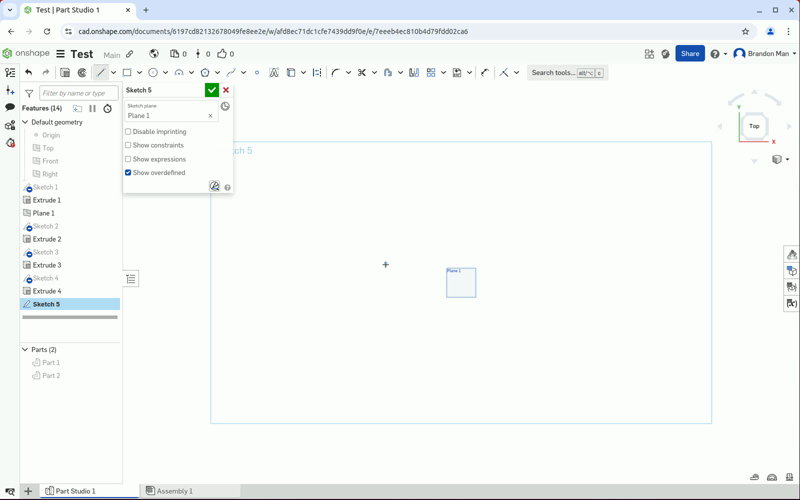
key_down(shift)
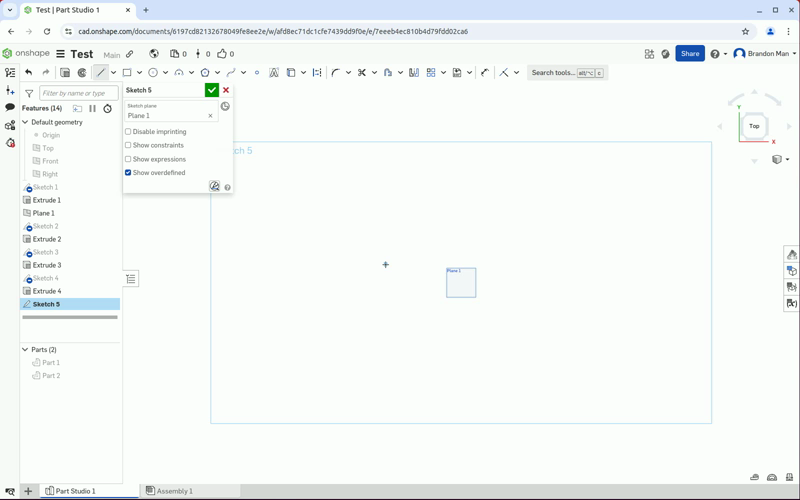
mouse_move(451, 264)
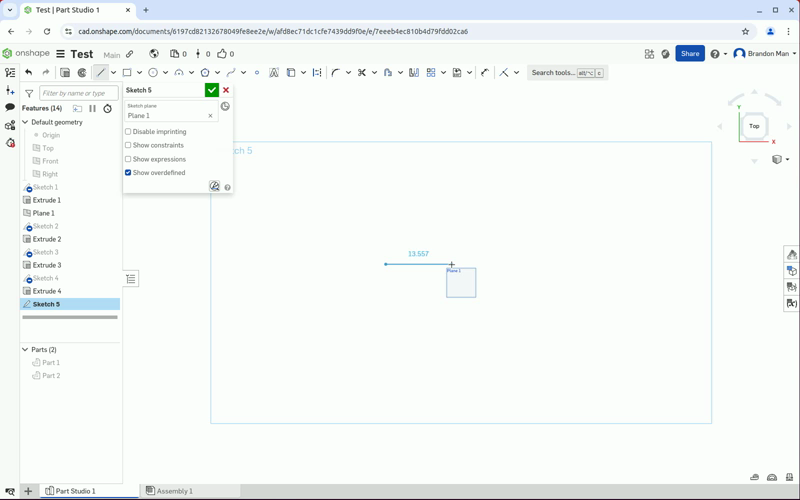
click(451, 264)
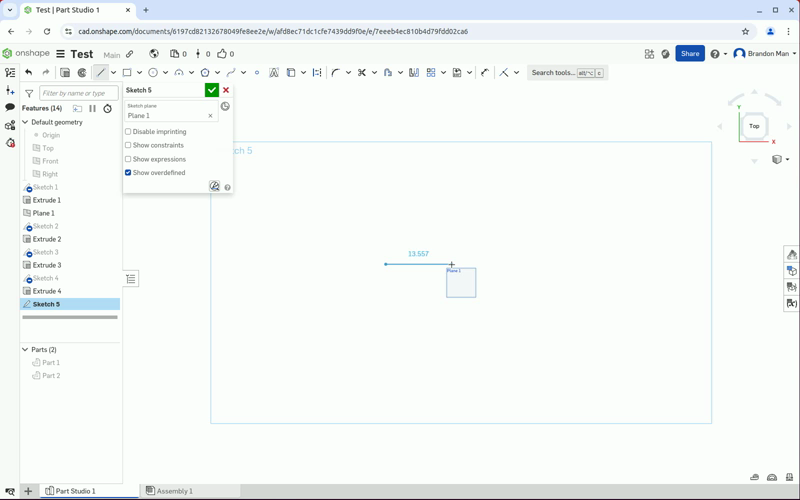
key_up(shift)
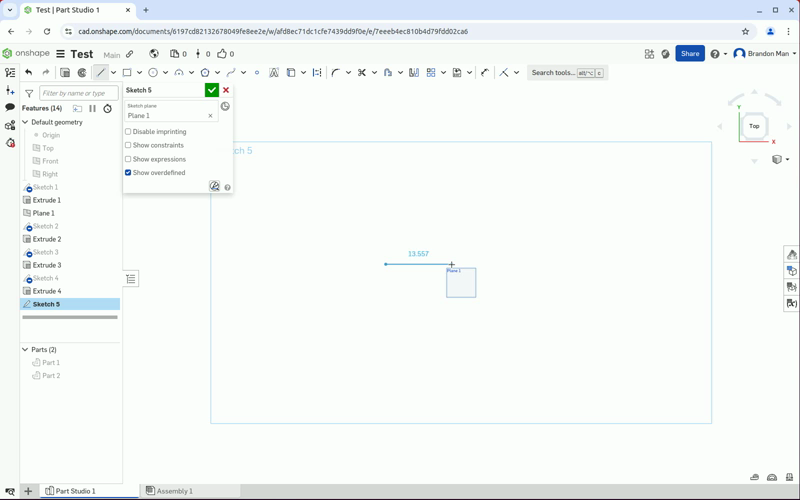
key_down(shift)
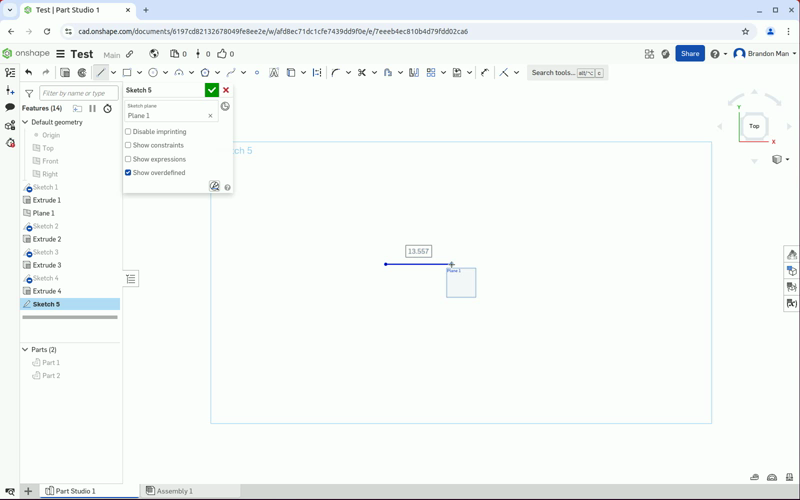
mouse_move(481, 264)
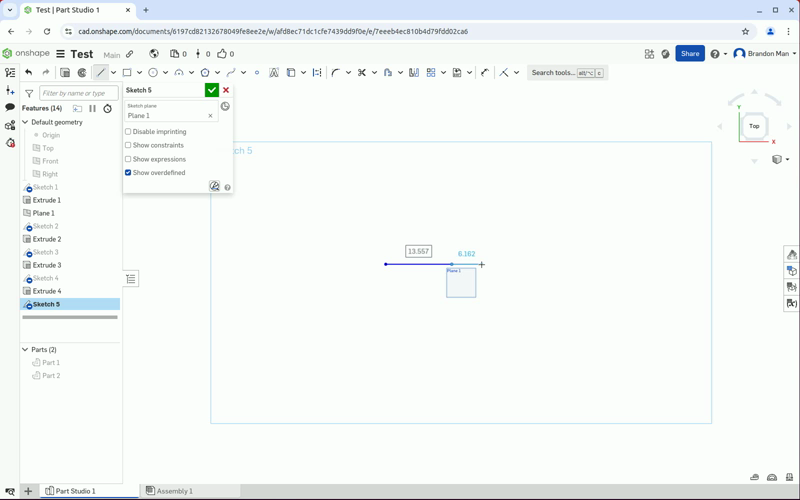
mouse_move(451, 245)
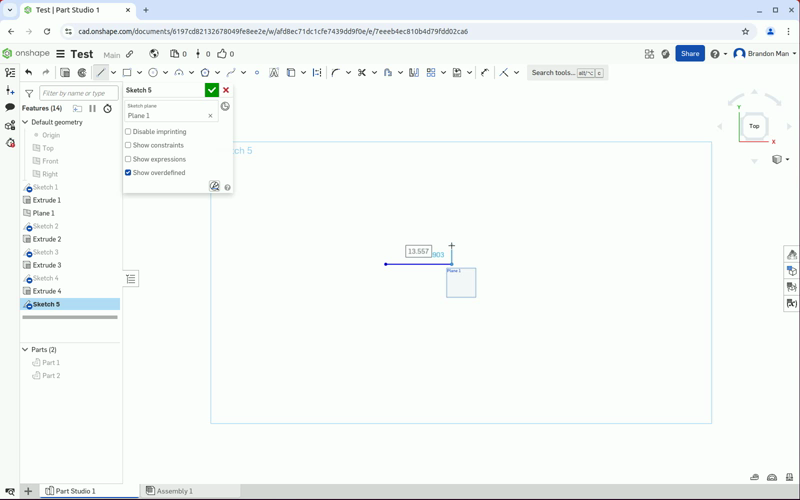
click(451, 245)
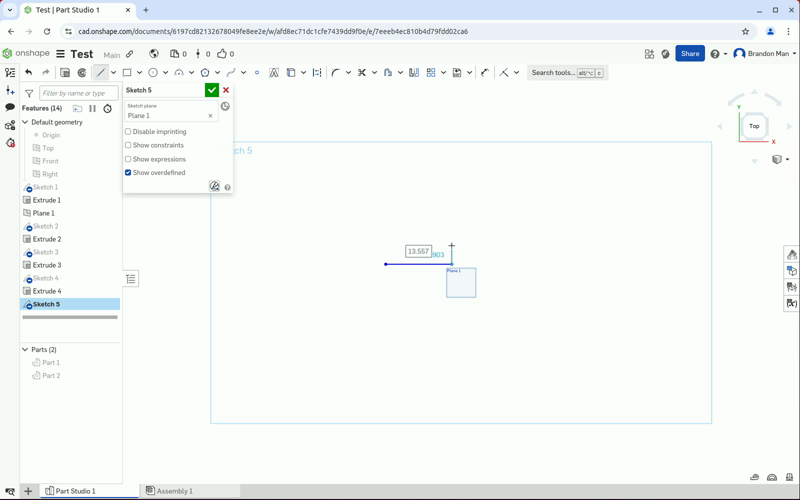
key_up(shift)
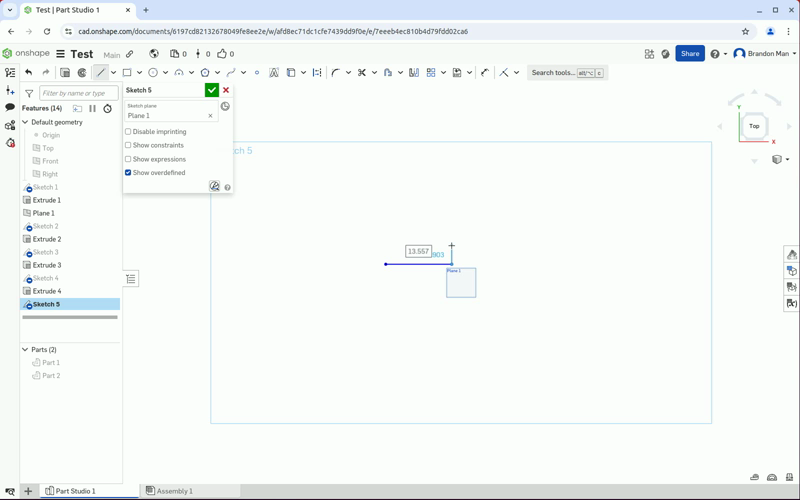
key_down(shift)
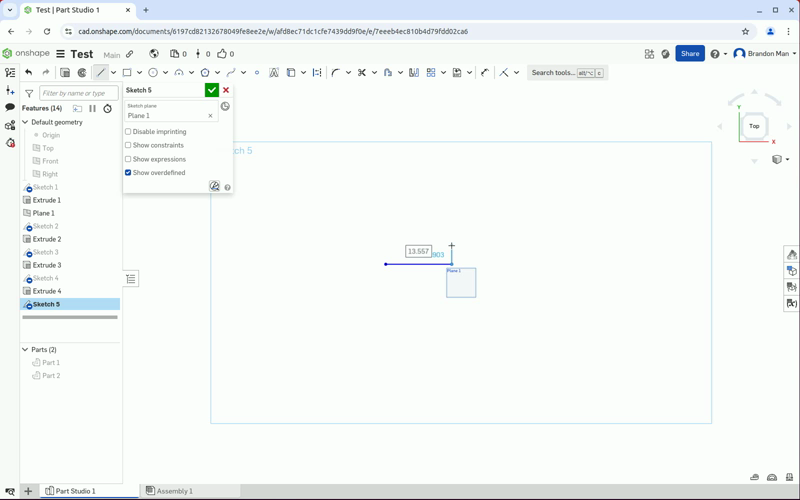
mouse_move(385, 245)
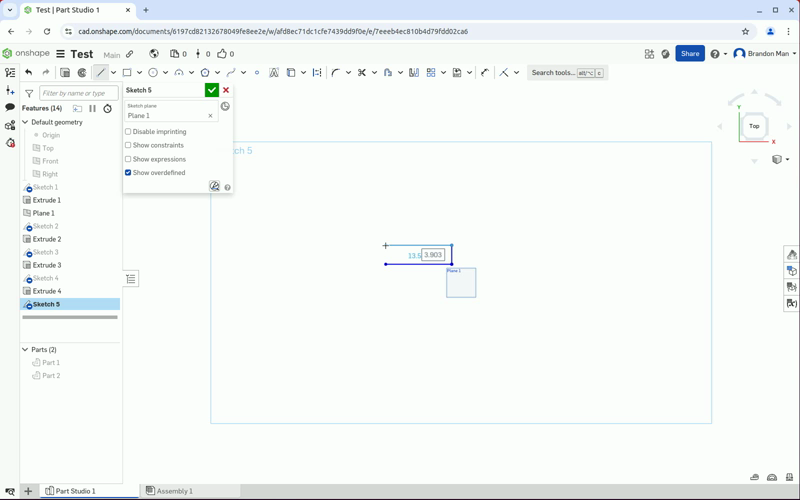
click(385, 245)
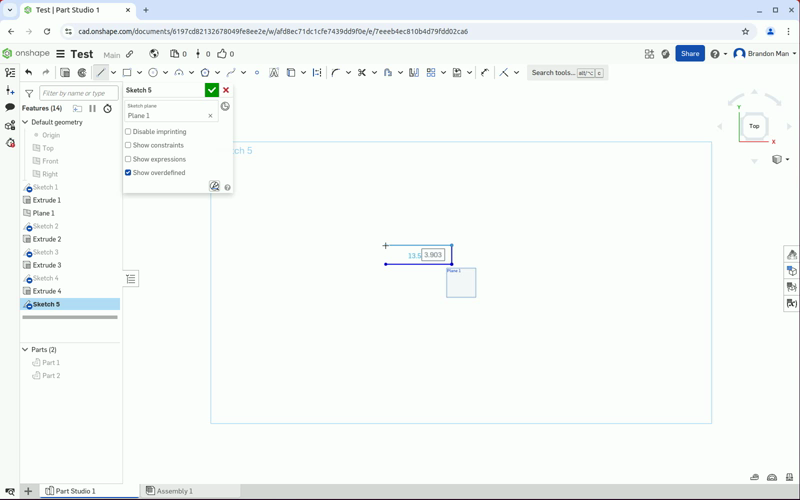
key_up(shift)
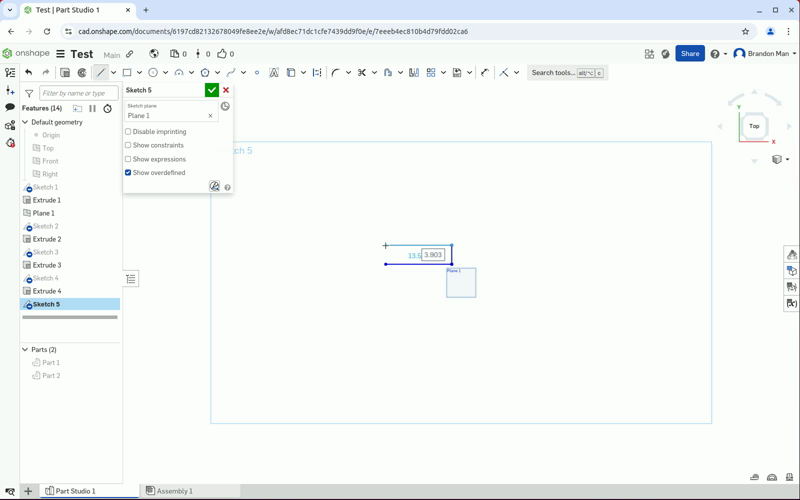
mouse_move(415, 245)
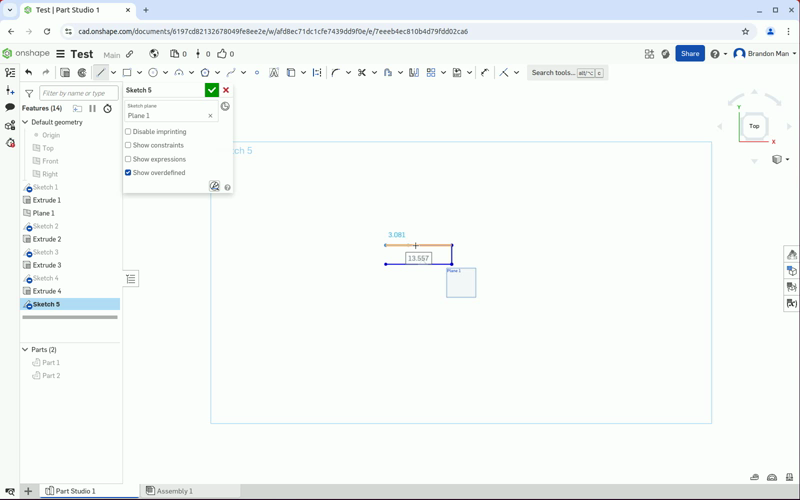
key_down(shift)
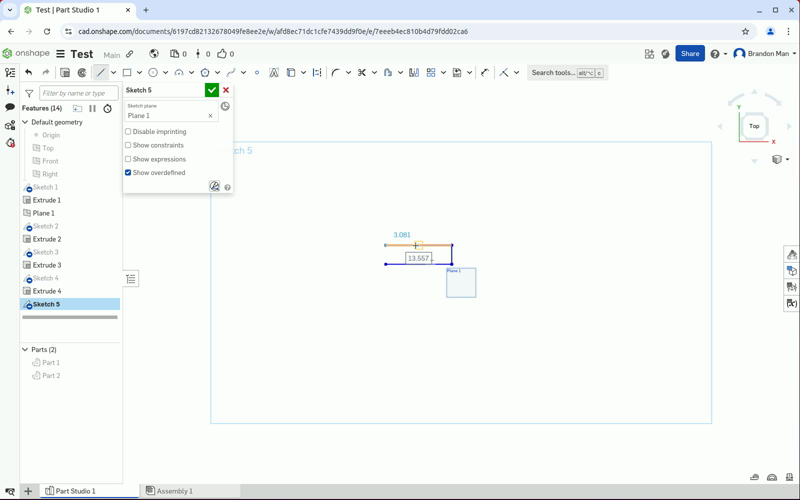
mouse_move(385, 264)
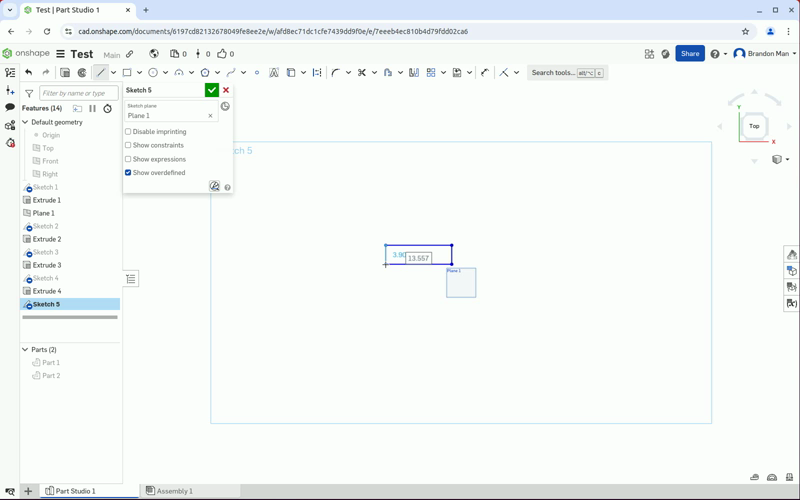
key_up(shift)
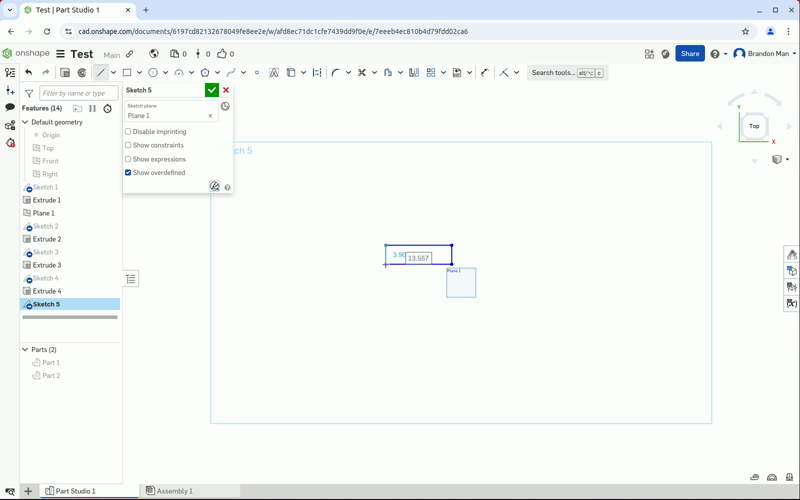
click(385, 264)
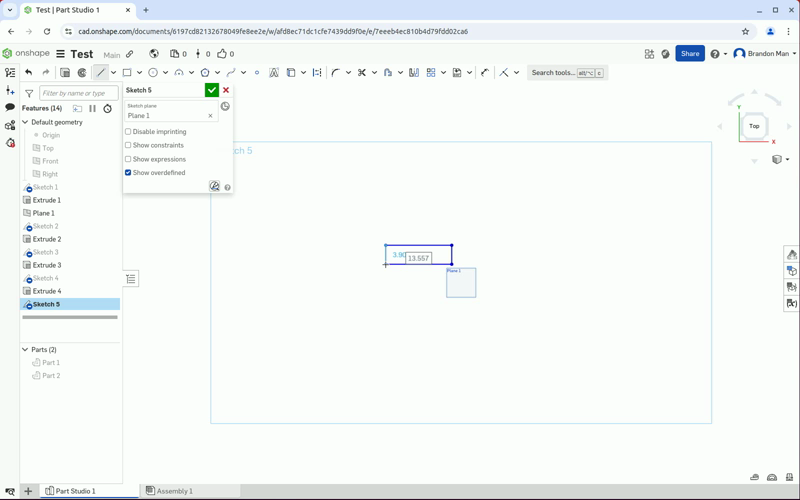
key(esc)
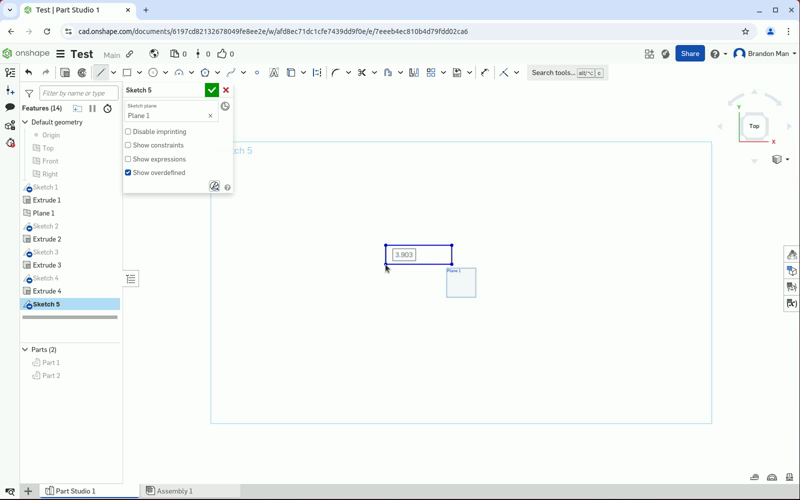
mouse_move(394, 249)
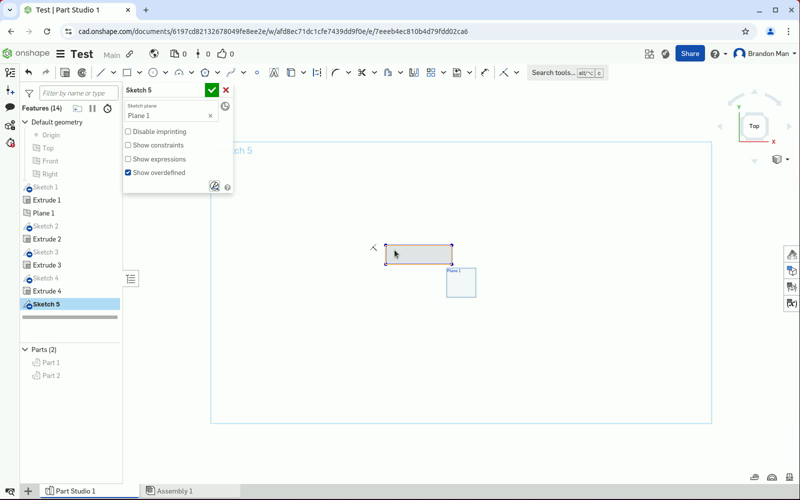
scroll(6)
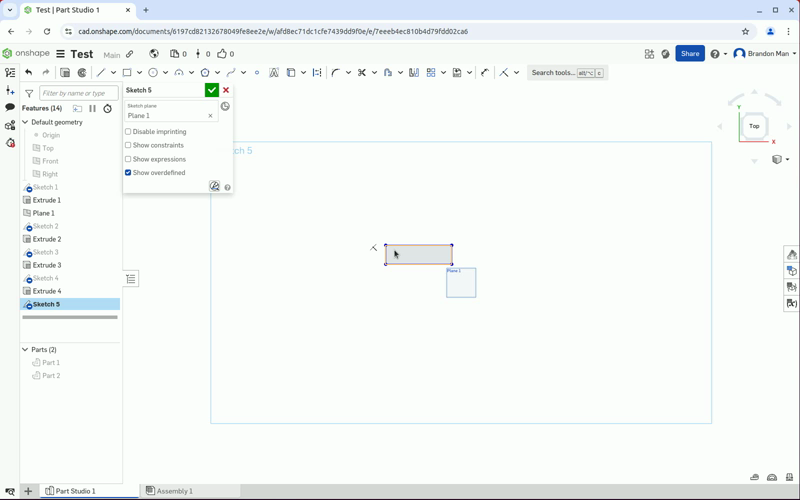
scroll(6)
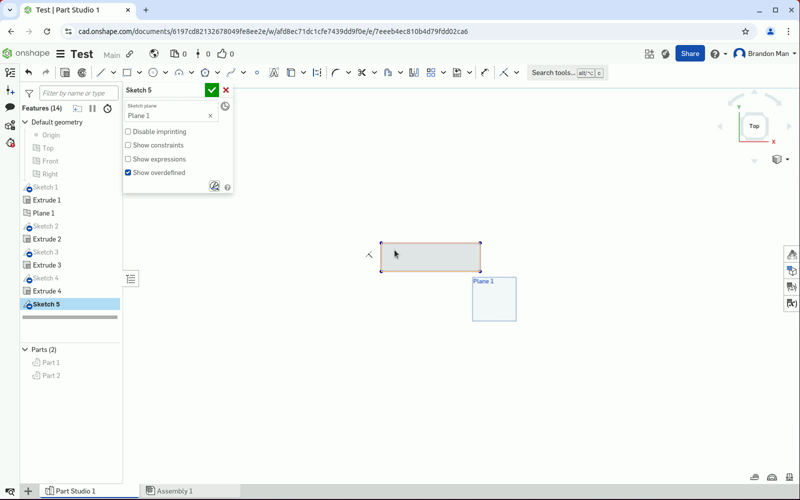
scroll(6)
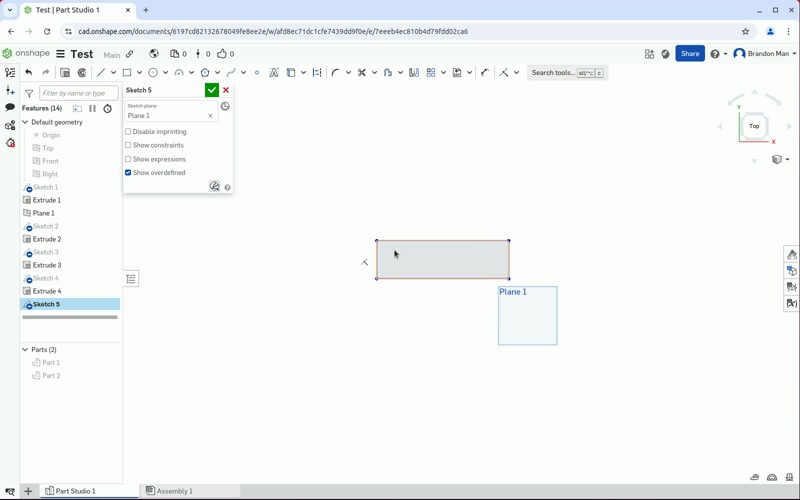
scroll(6)
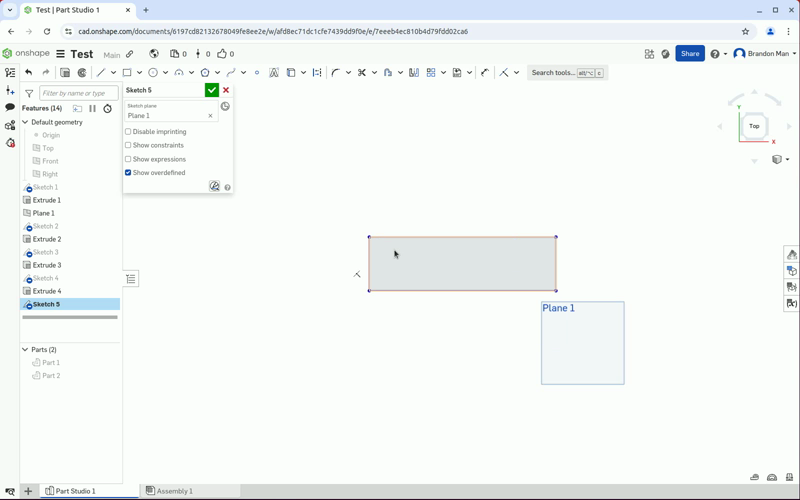
scroll(6)
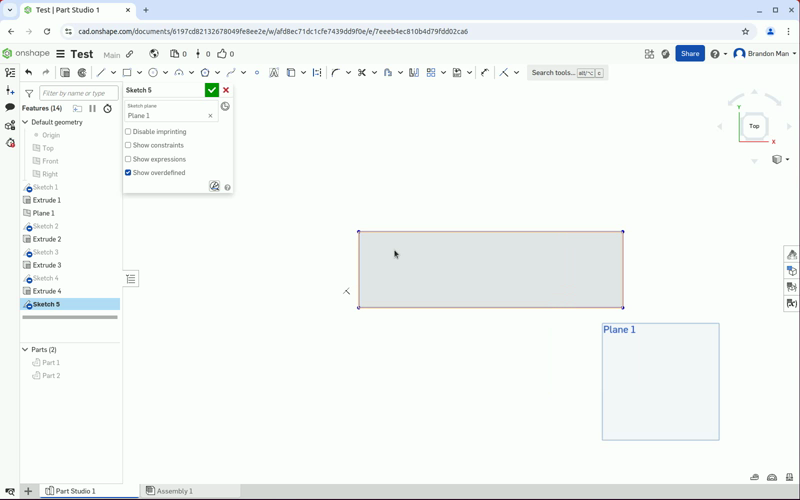
scroll(6)
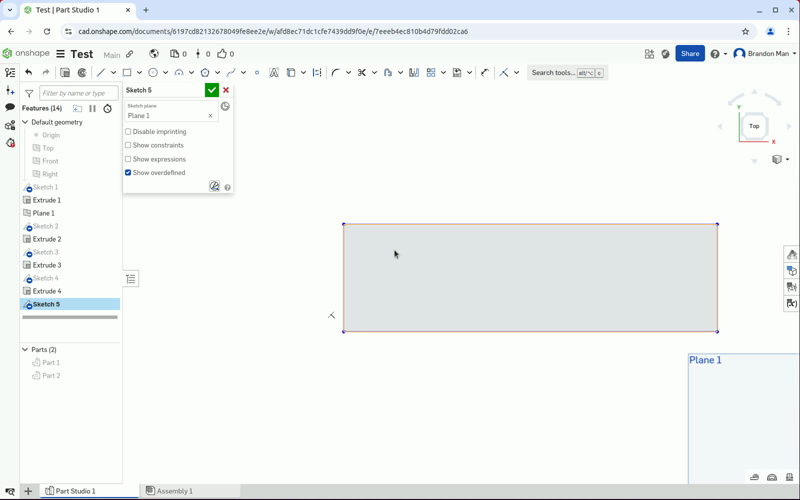
scroll(6)
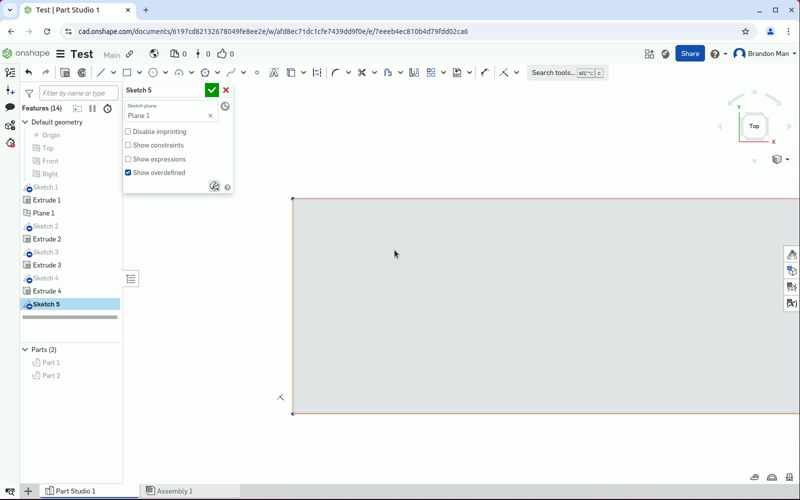
click(394, 249)
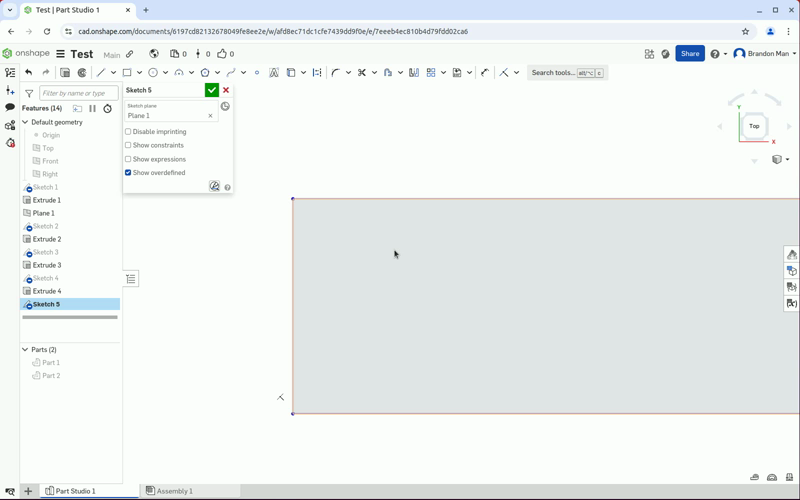
scroll(-6)
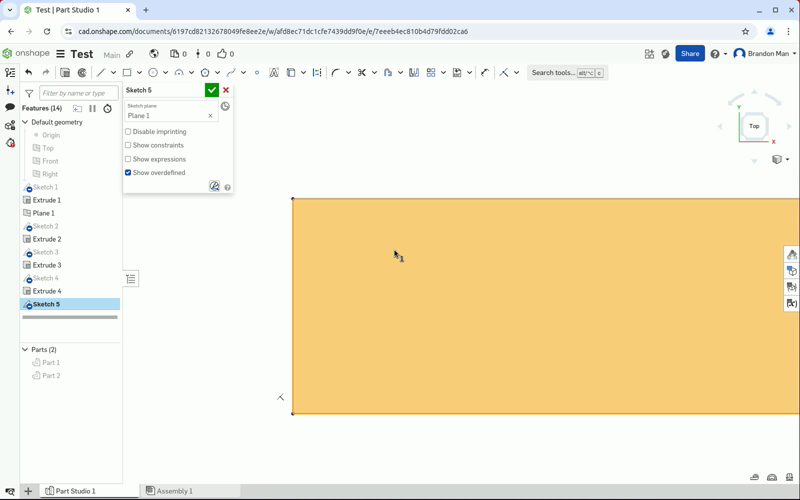
scroll(-6)
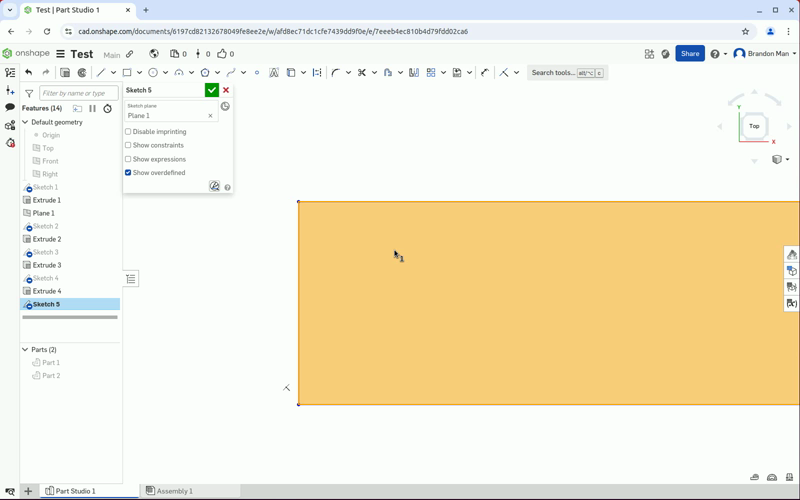
scroll(-6)
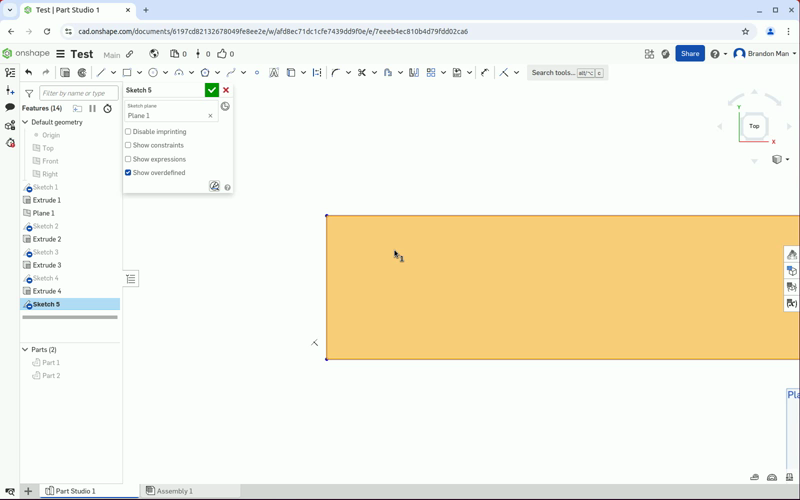
scroll(-6)
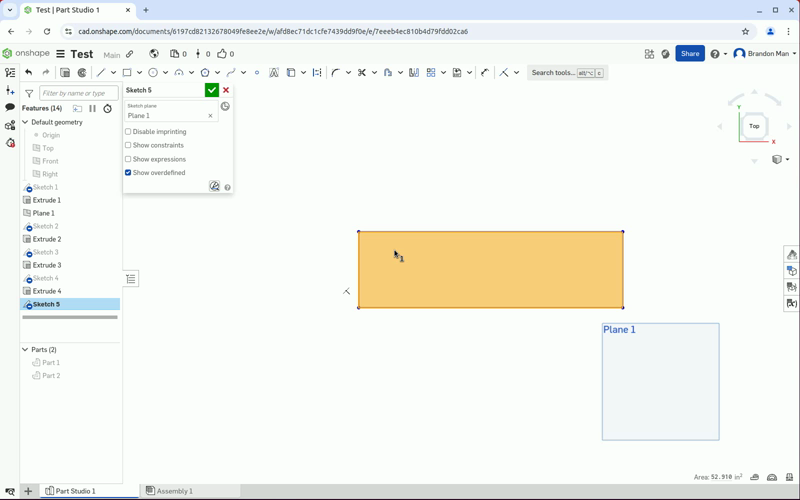
scroll(-6)
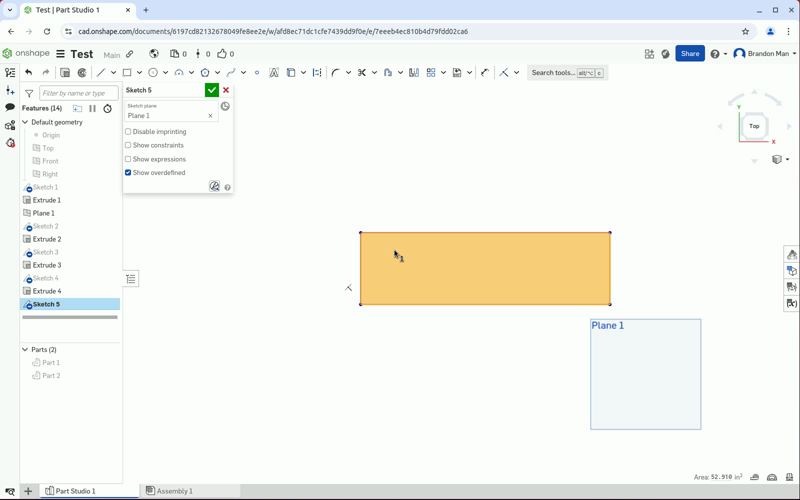
scroll(-6)
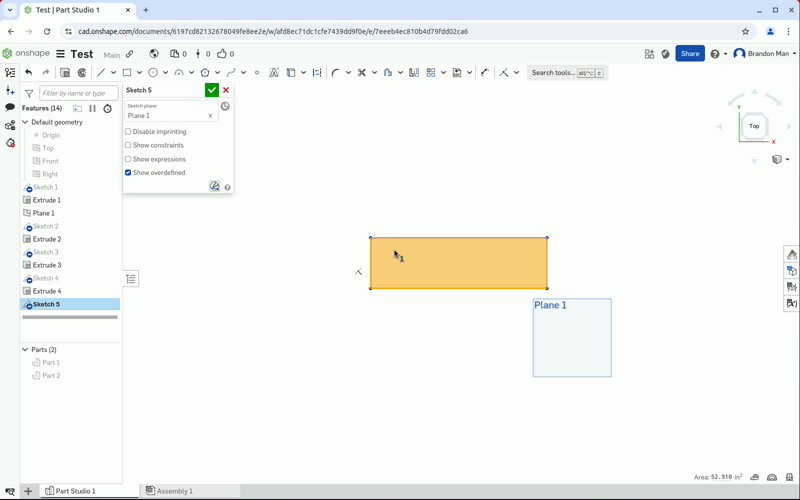
scroll(-6)
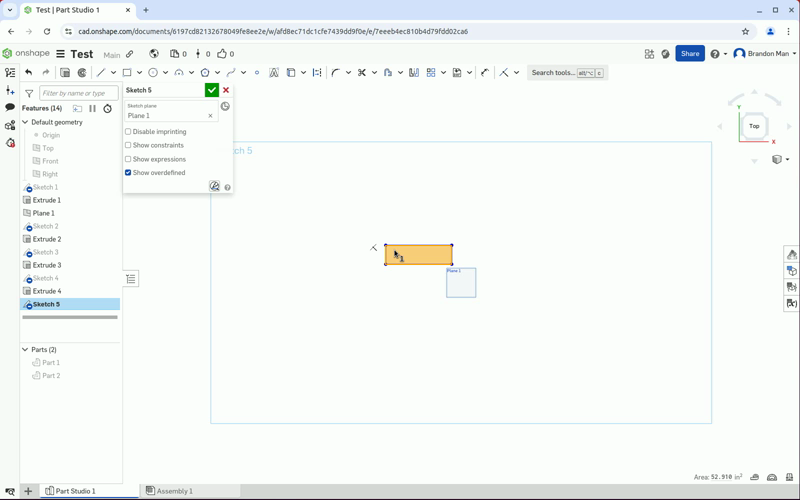
mouse_move(73, 352)
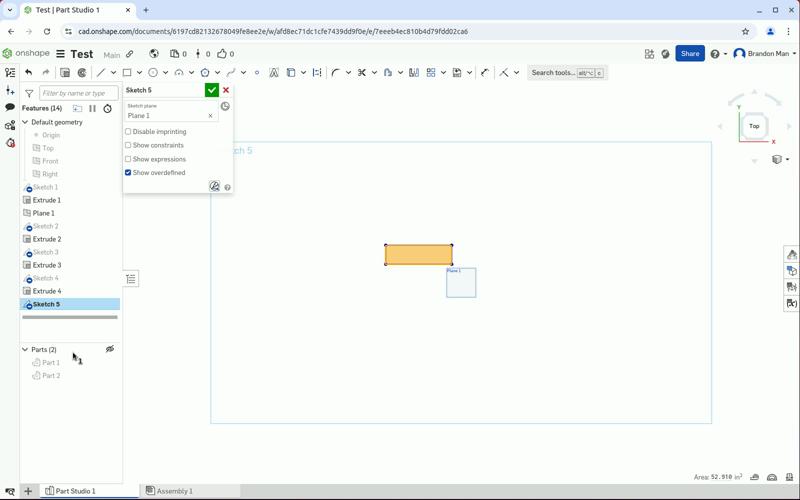
key(shift+y)
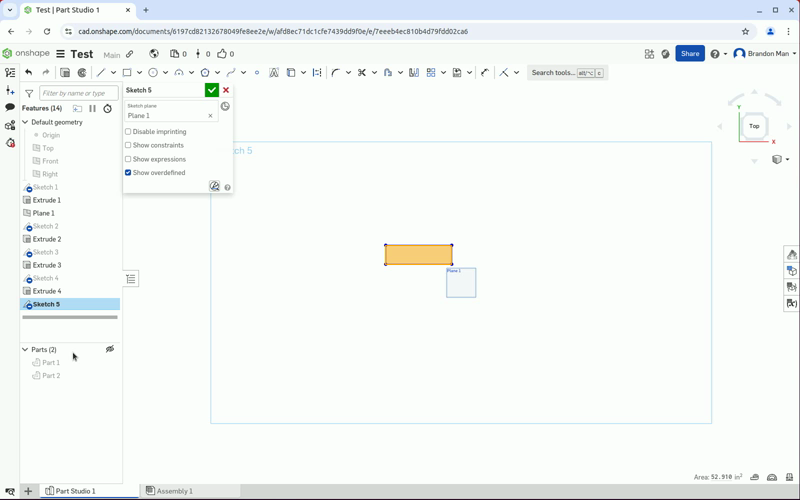
key(shift+e)
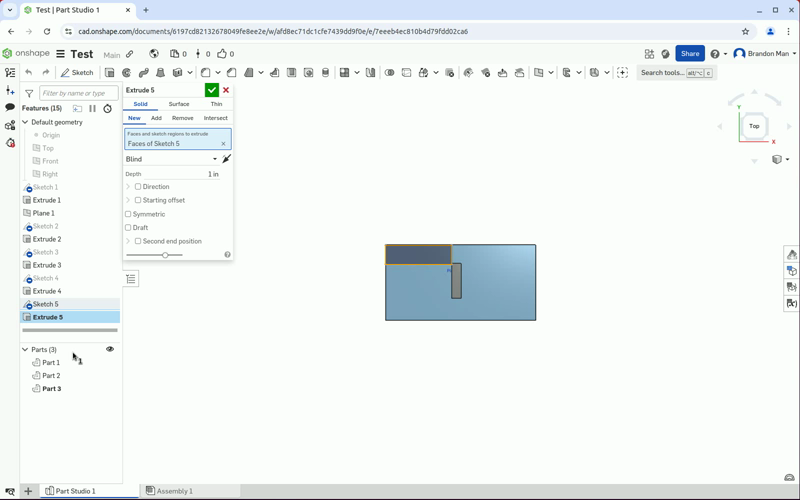
mouse_move(143, 106)
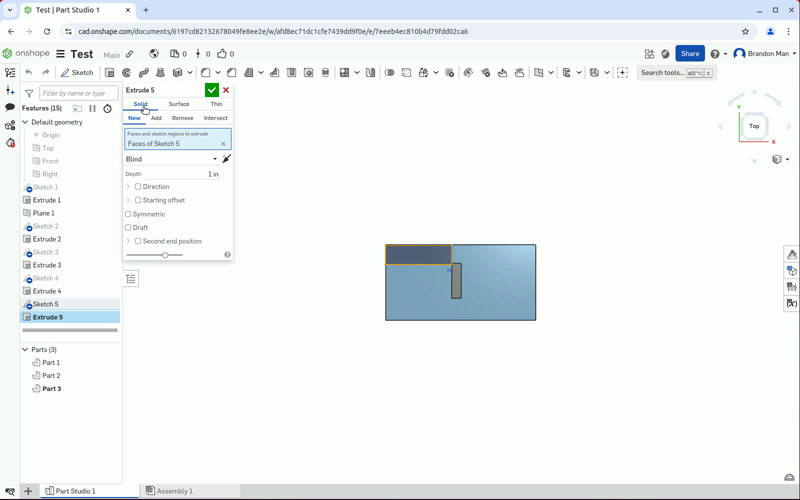
click(143, 106)
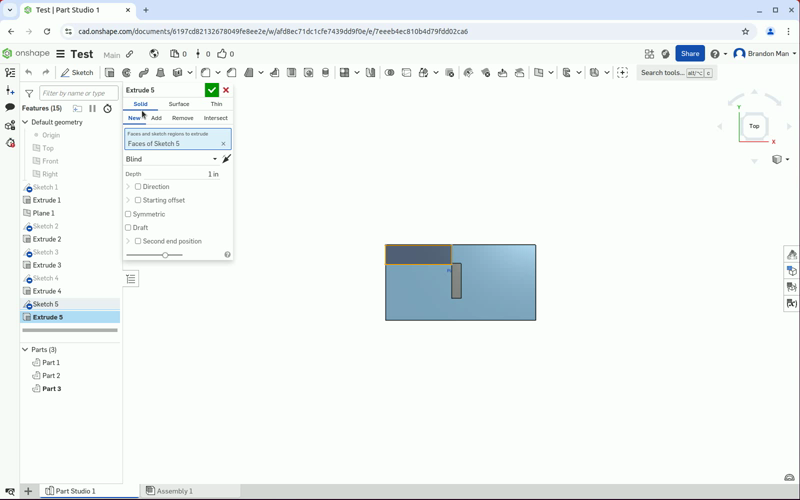
mouse_move(137, 120)
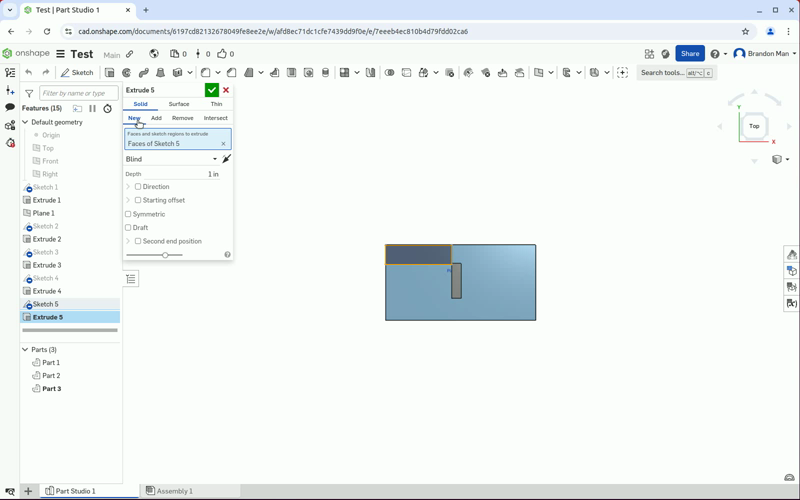
click(137, 120)
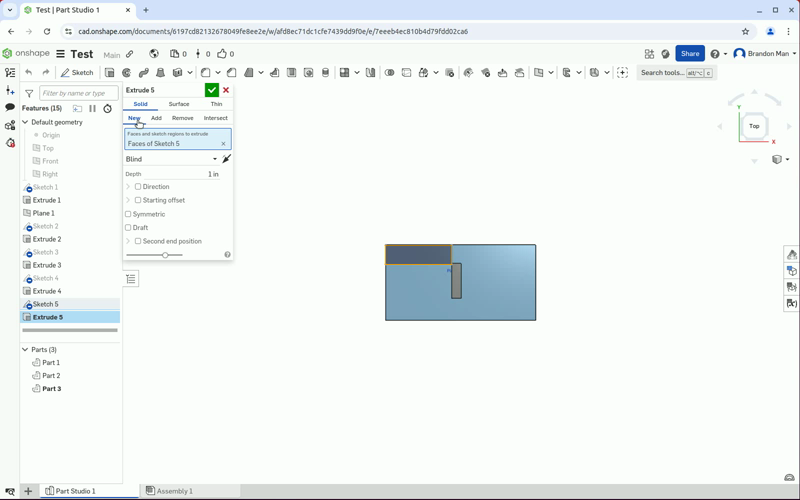
key(tab, 4)
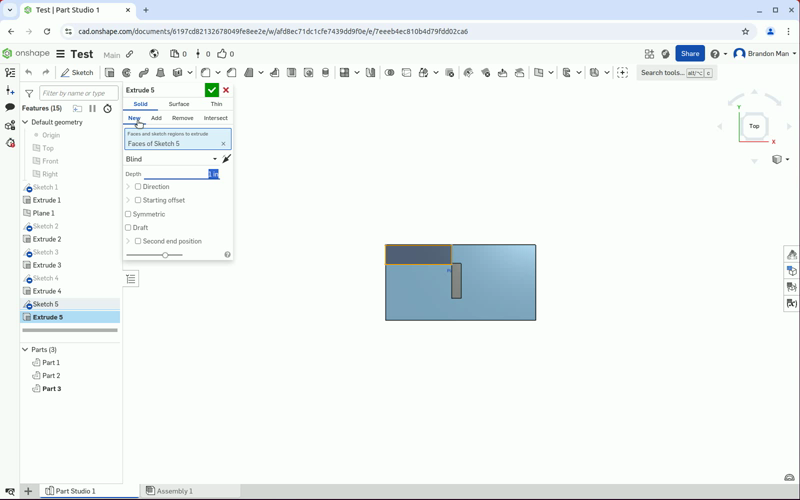
text(18.535)
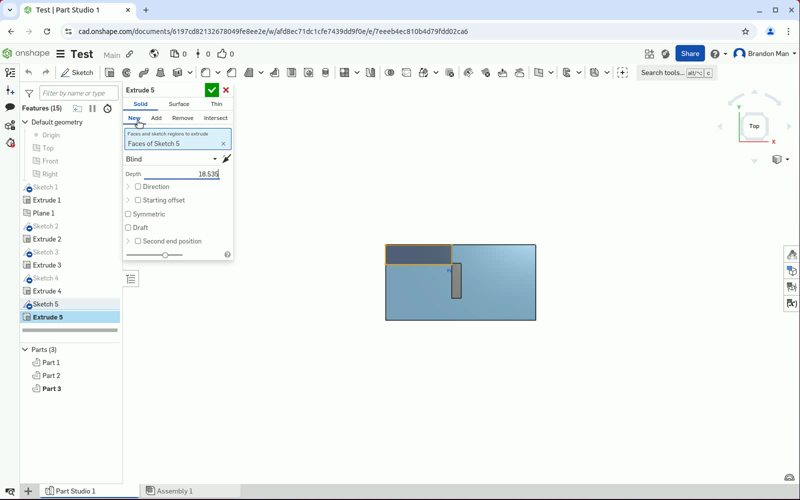
key(enter)
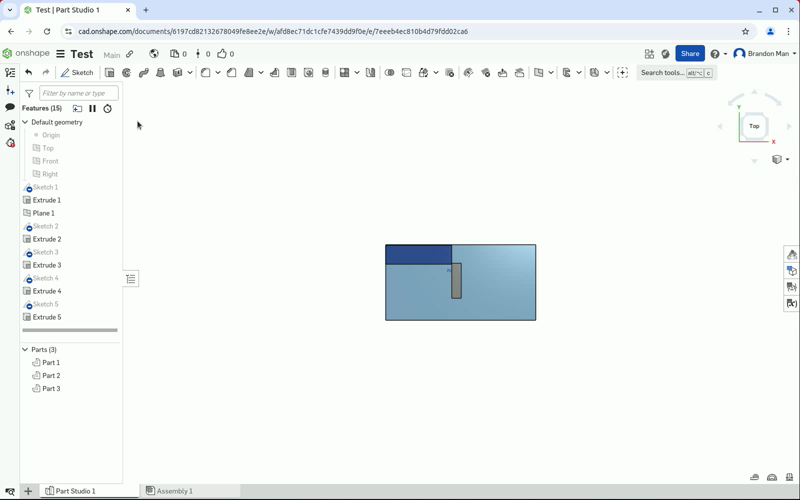
key(shift+h)
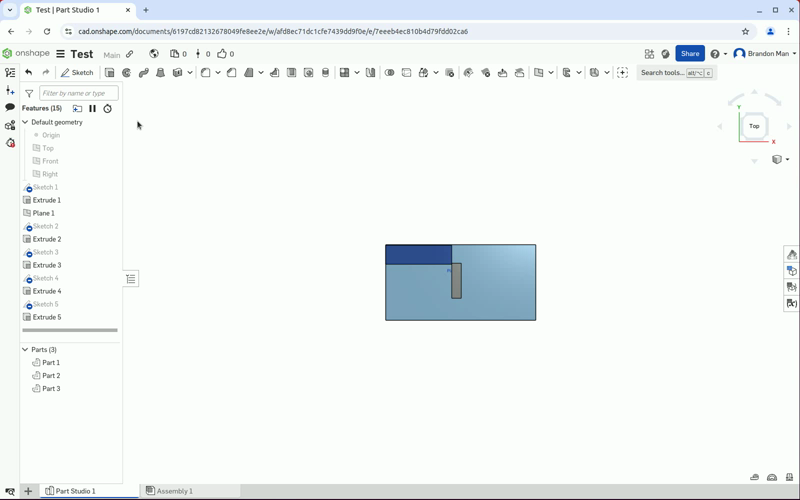
key(shift+h)
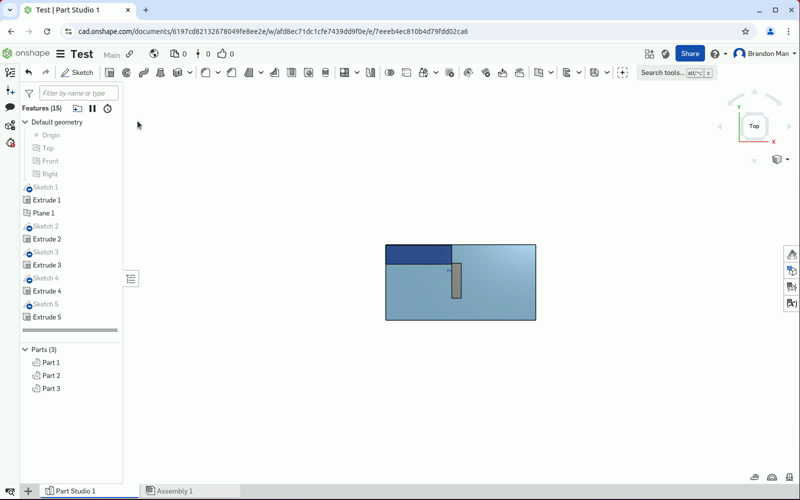
mouse_move(73, 189)
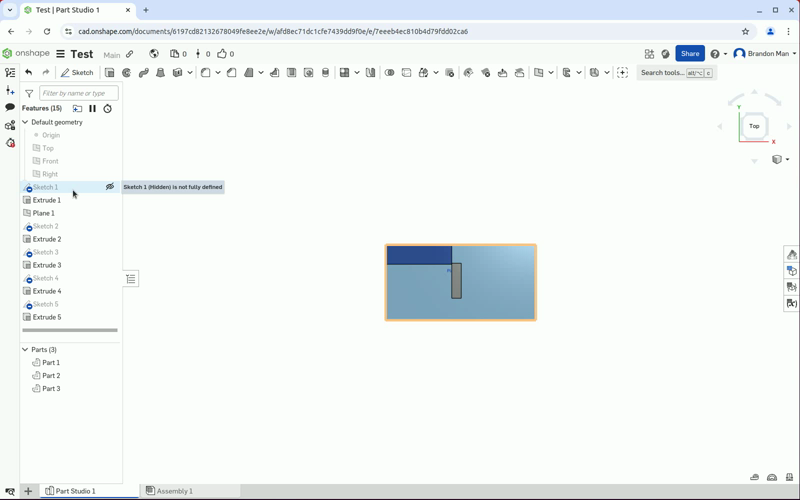
click(73, 189)
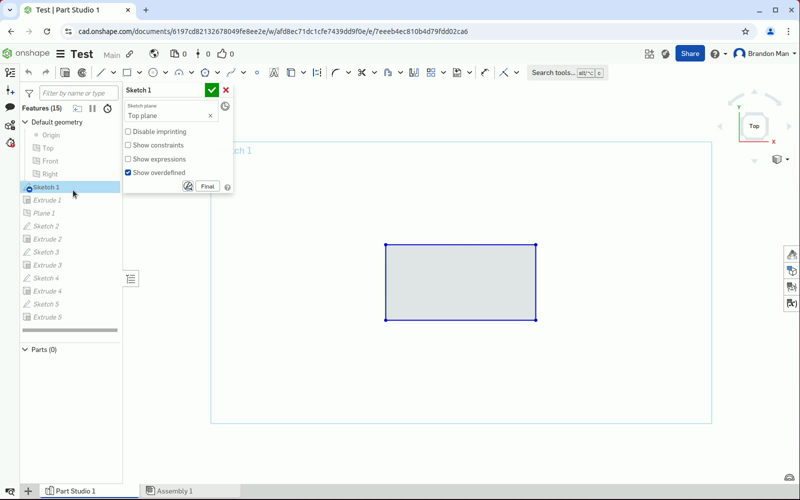
mouse_move(229, 92)
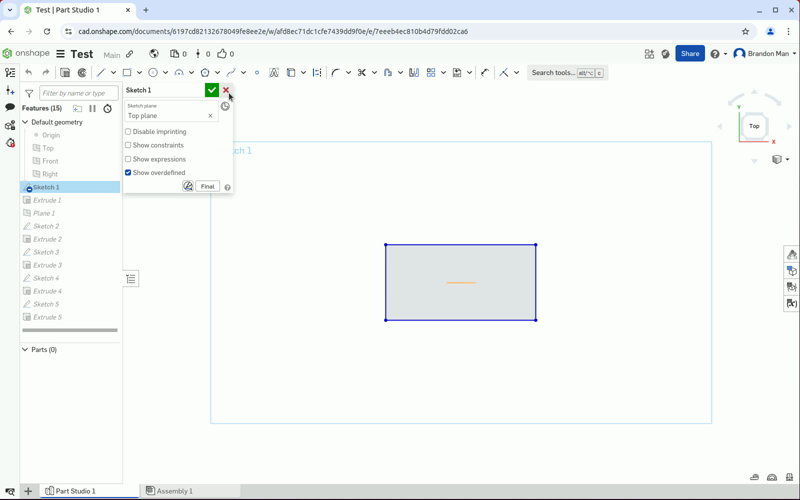
click(229, 92)
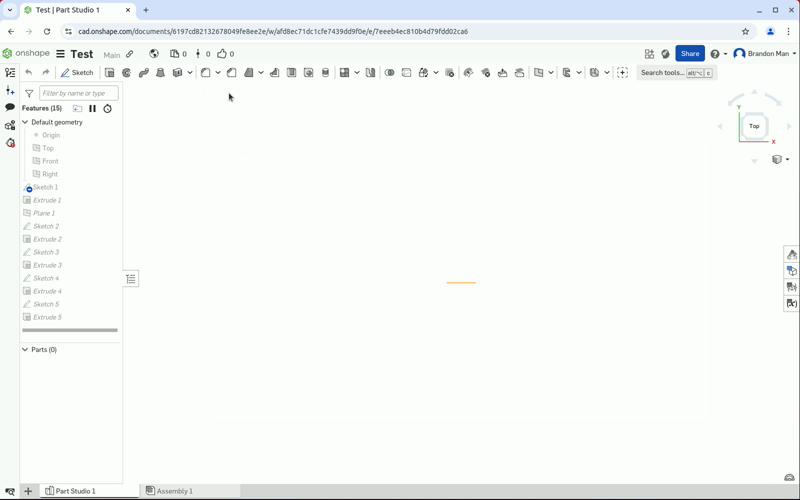
key(shift+s)
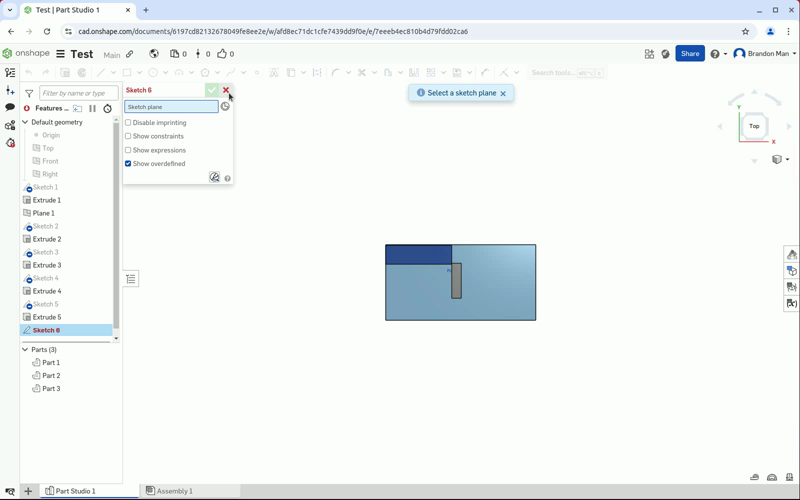
mouse_move(69, 215)
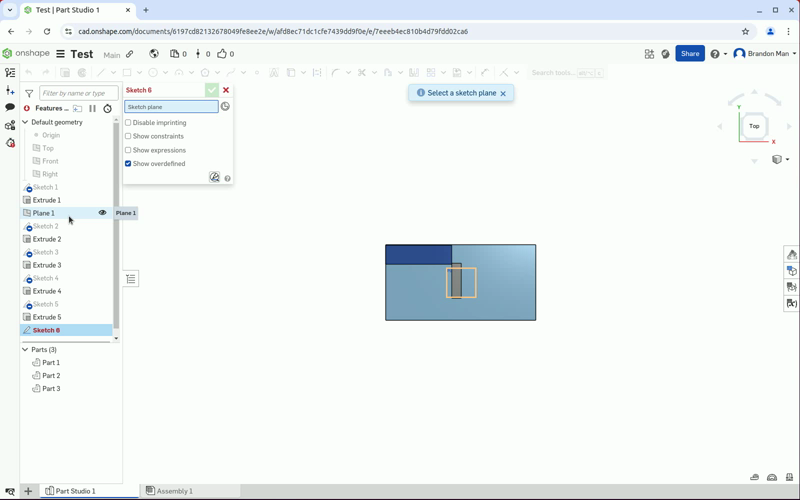
click(69, 215)
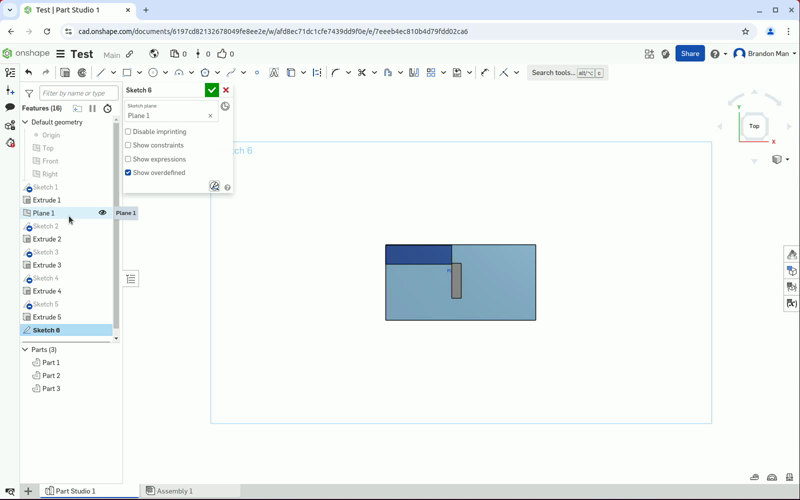
mouse_move(73, 352)
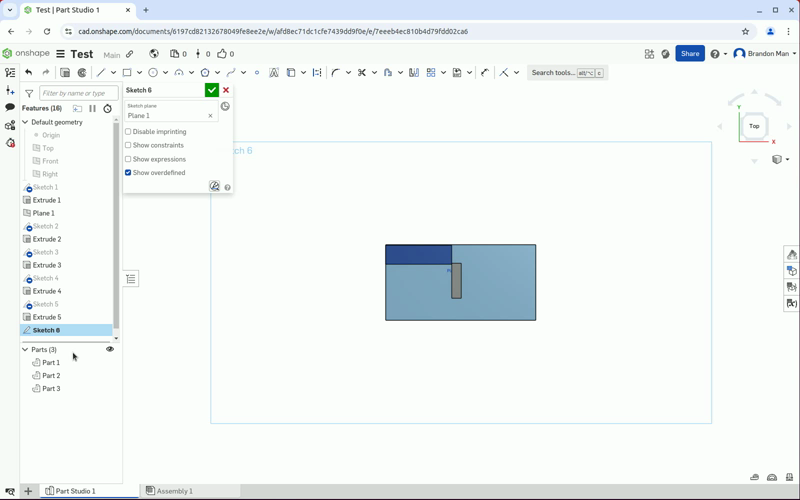
key(y)
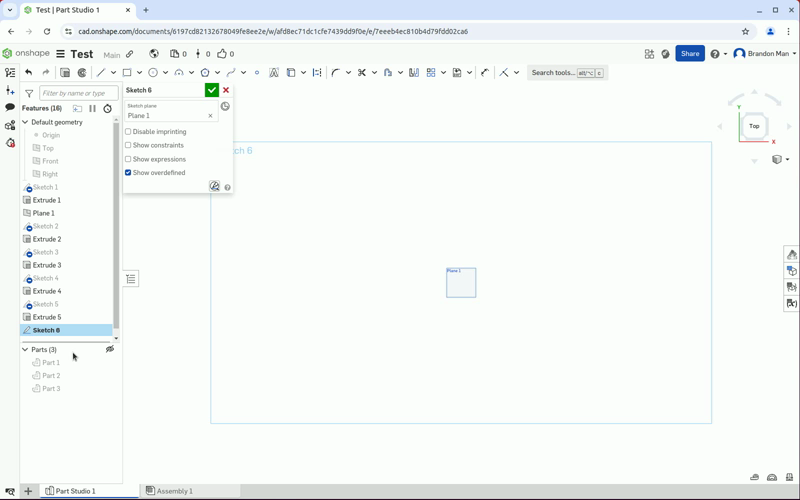
key(l)
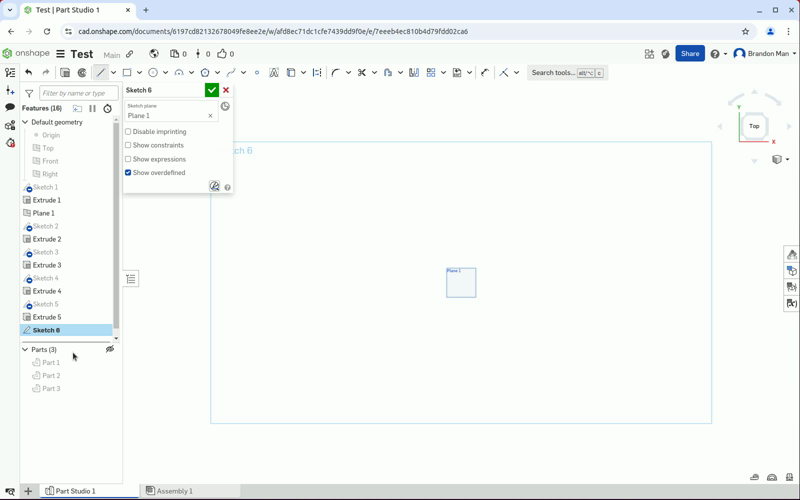
key_down(shift)
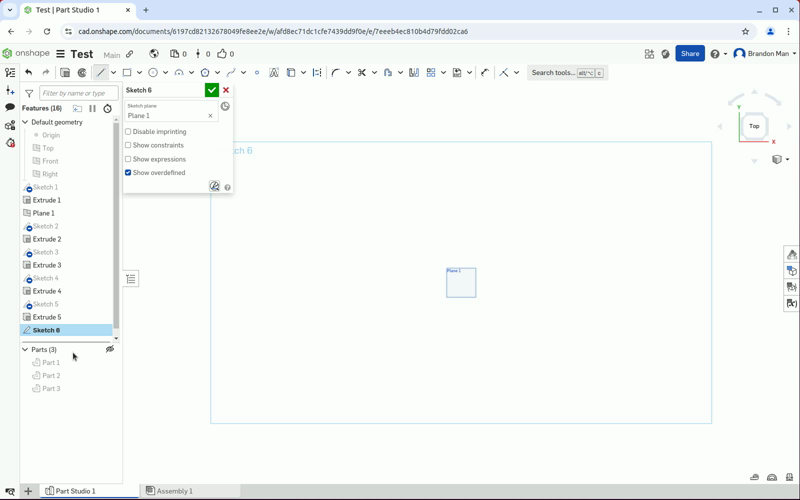
mouse_move(460, 264)
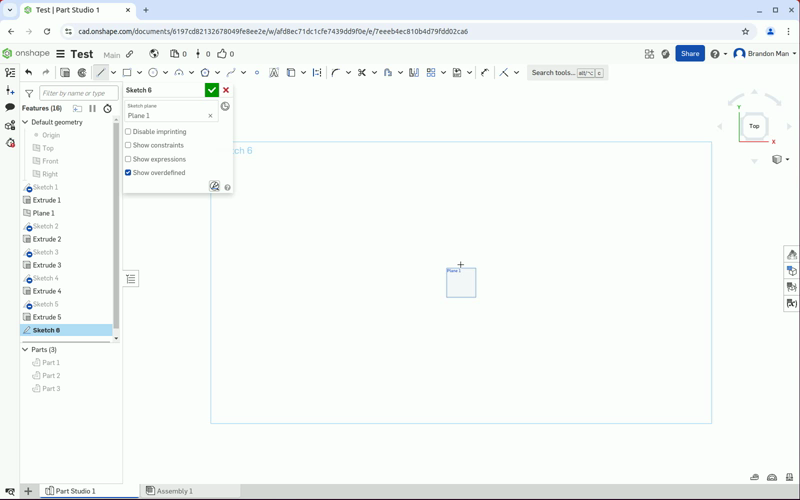
click(460, 264)
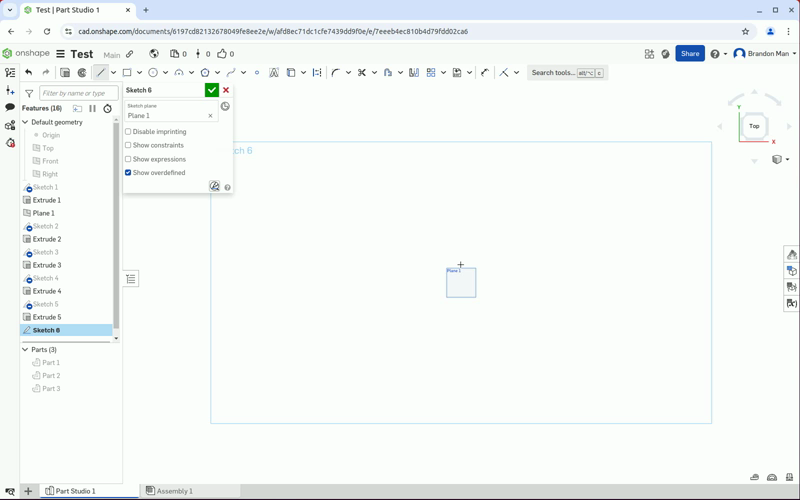
key_up(shift)
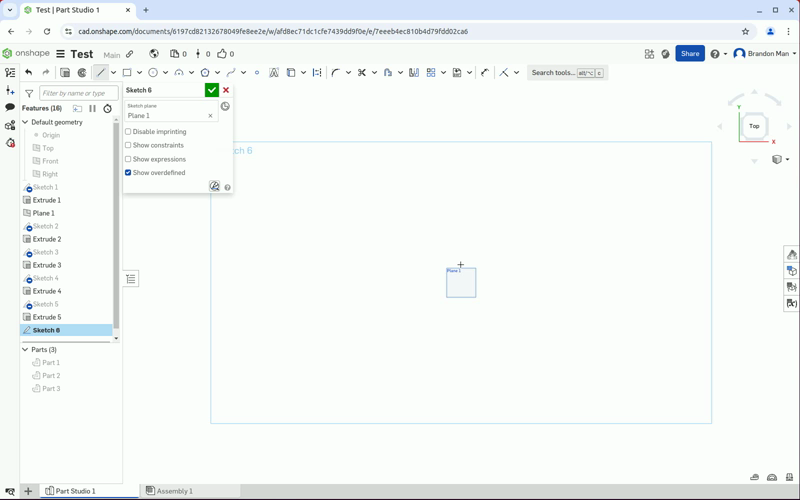
key_down(shift)
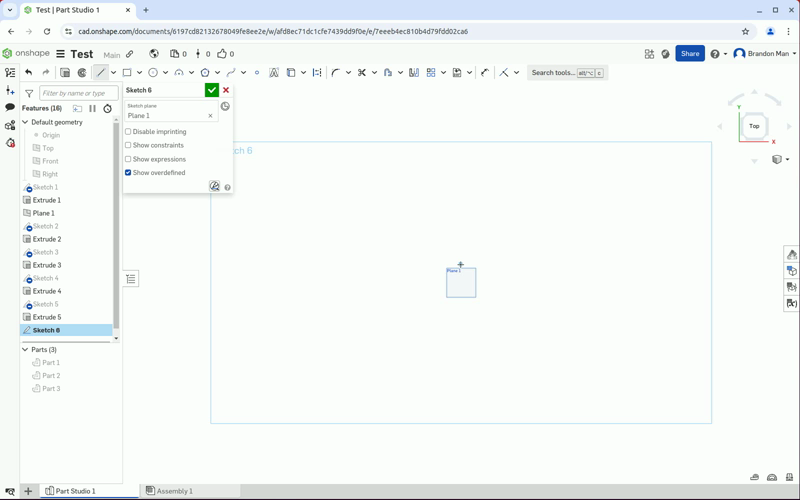
mouse_move(536, 264)
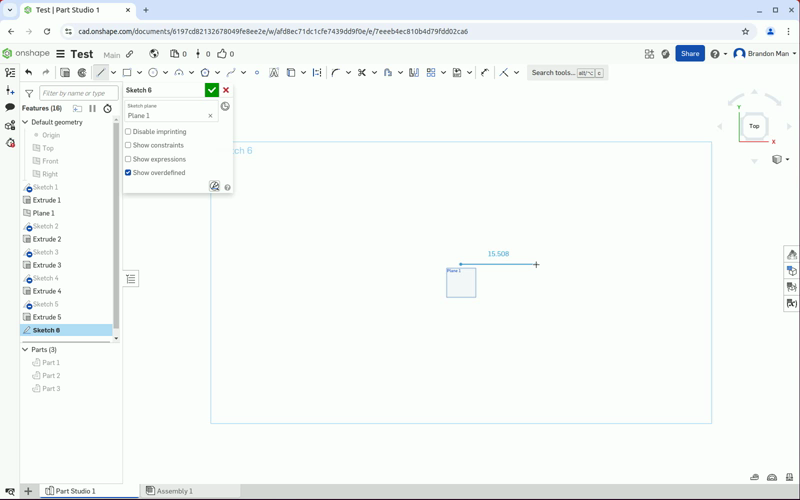
click(536, 264)
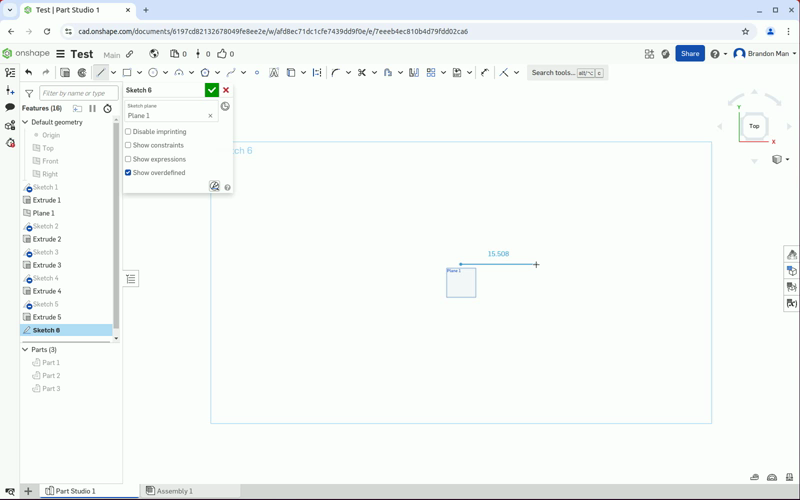
key_up(shift)
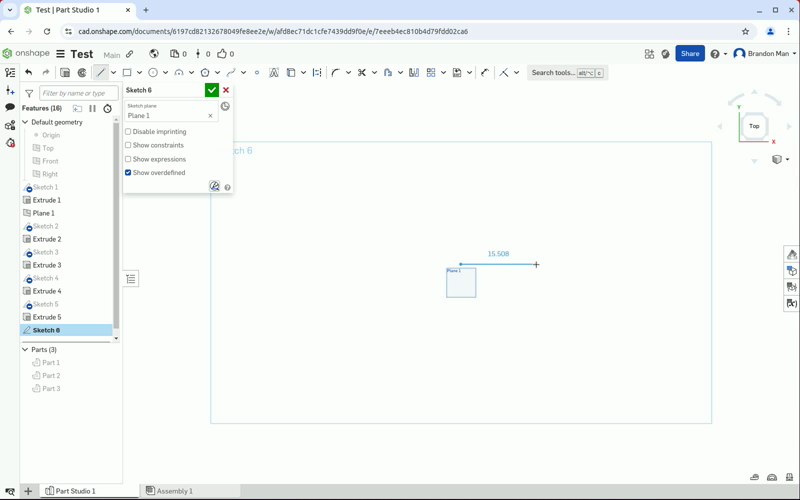
key_down(shift)
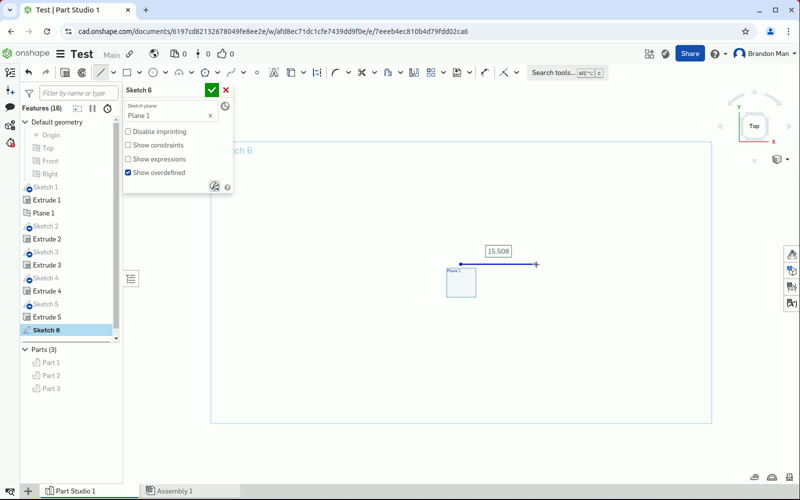
mouse_move(566, 264)
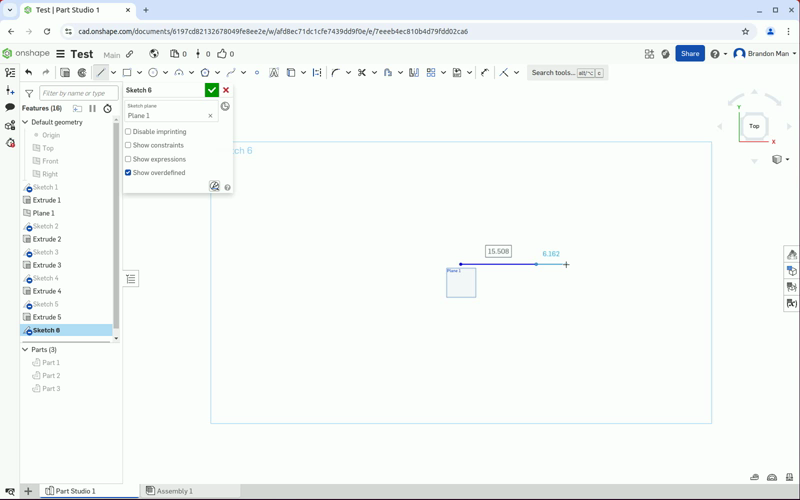
mouse_move(536, 245)
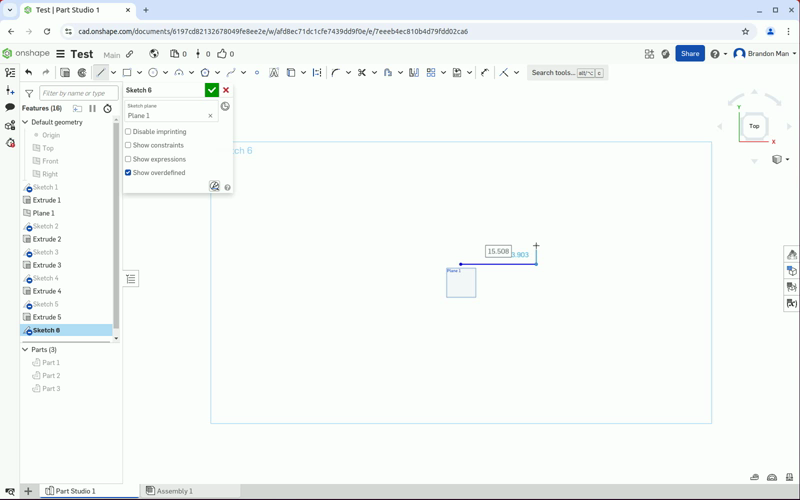
click(536, 245)
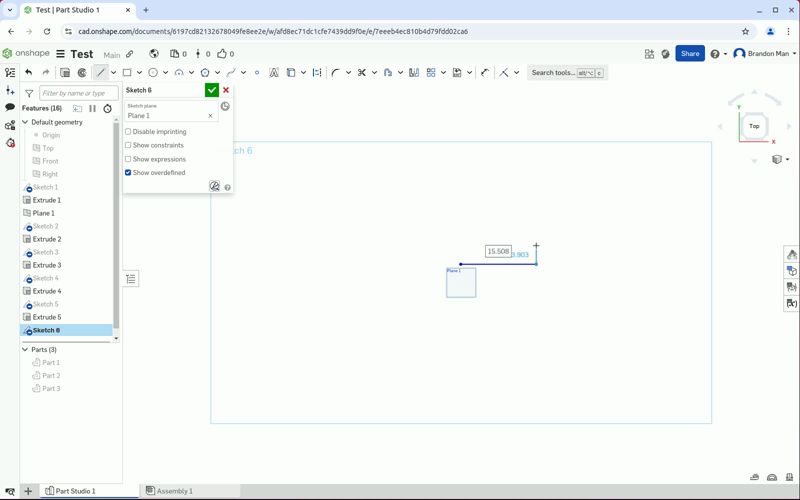
key_up(shift)
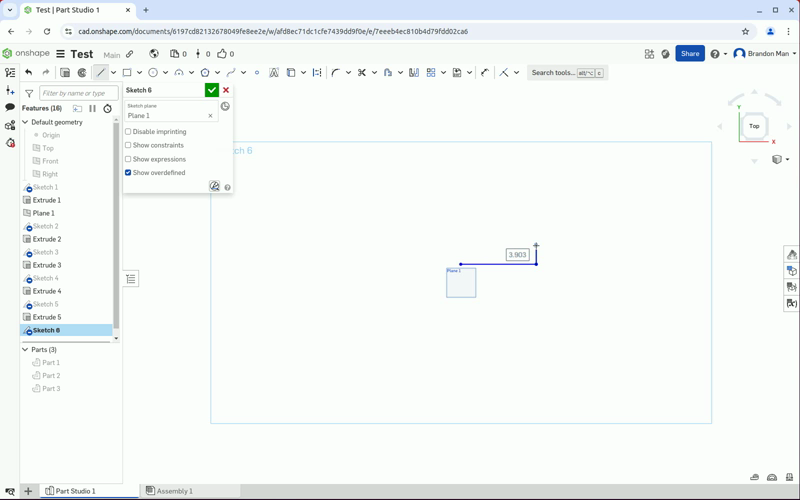
key_down(shift)
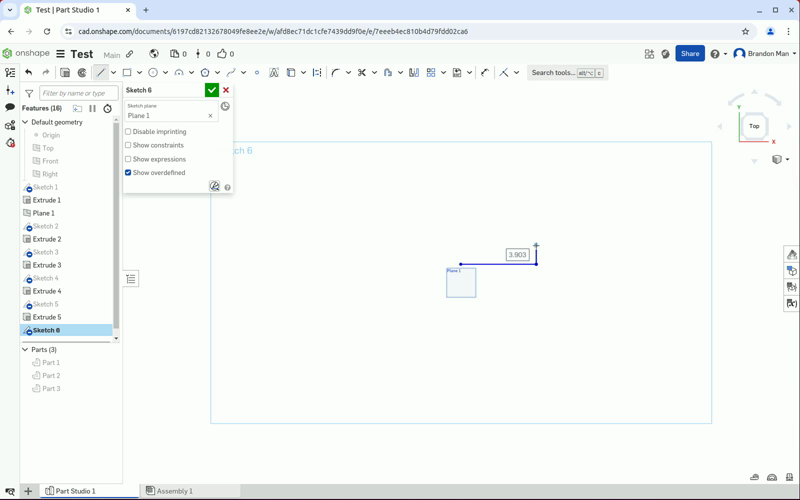
mouse_move(460, 245)
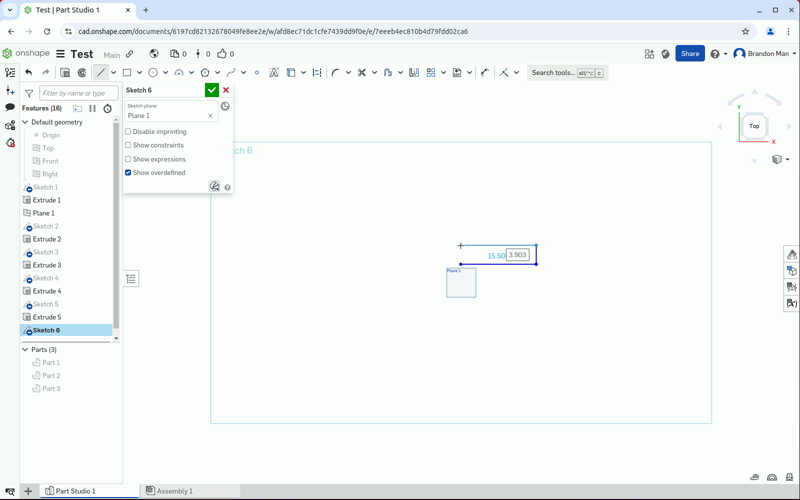
click(460, 245)
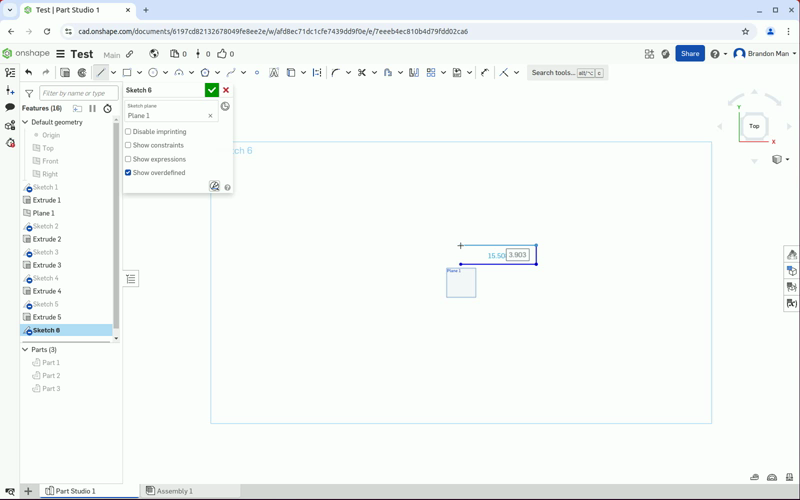
key_up(shift)
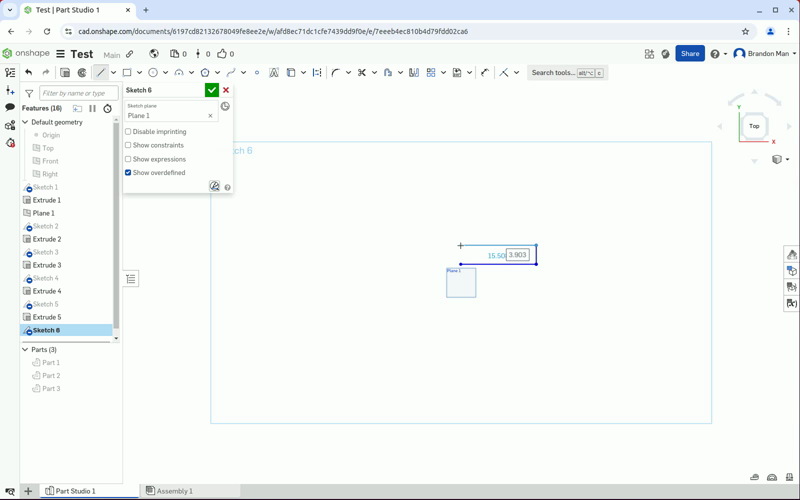
mouse_move(490, 245)
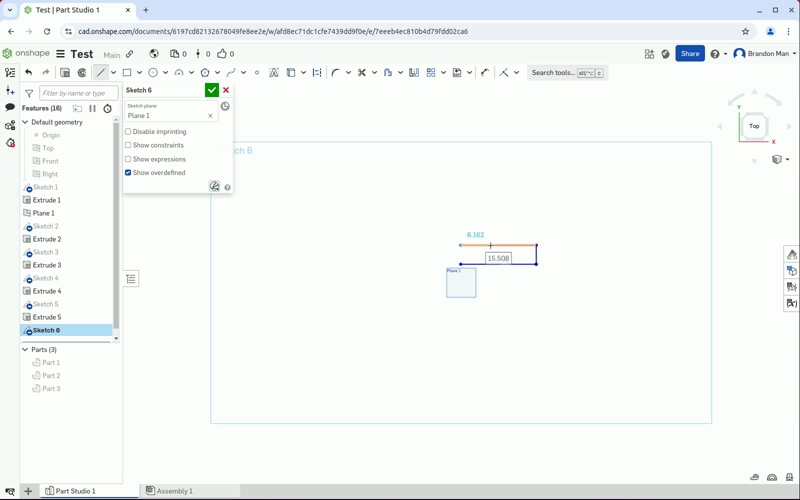
key_down(shift)
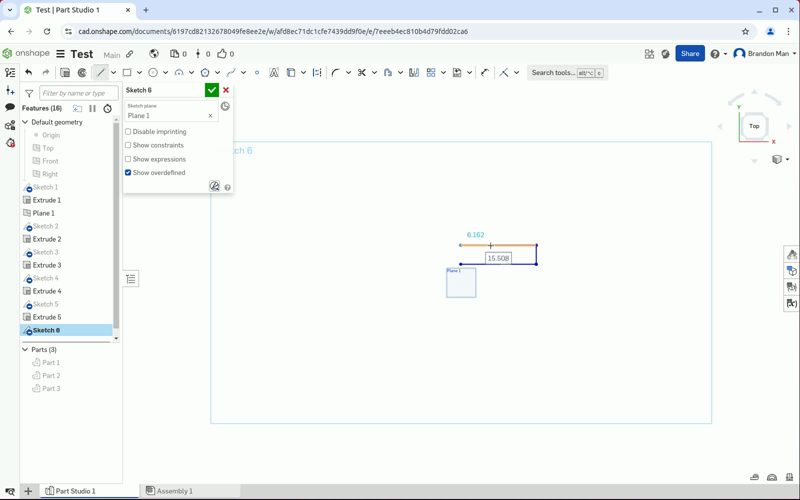
mouse_move(460, 264)
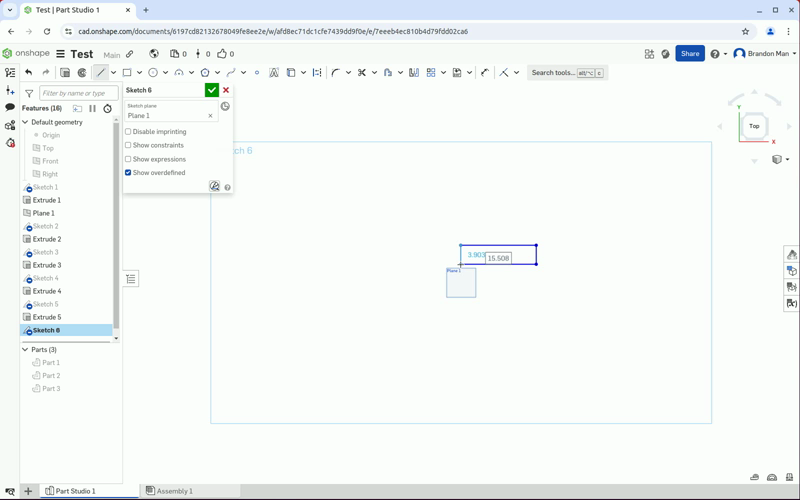
key_up(shift)
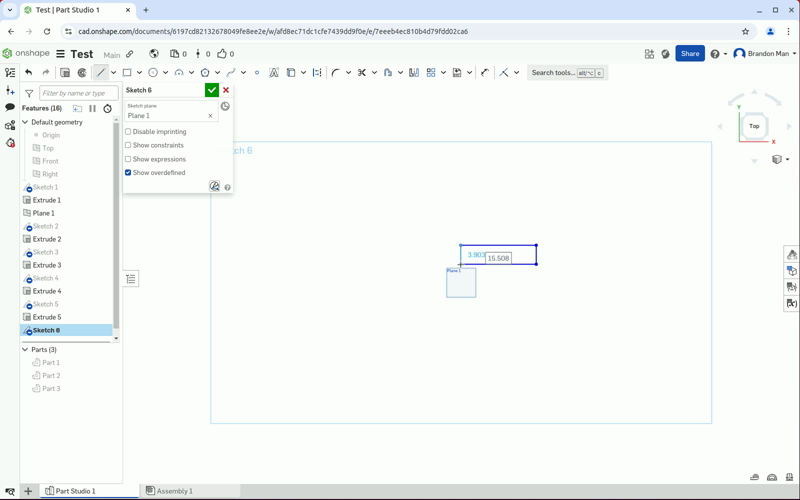
click(460, 264)
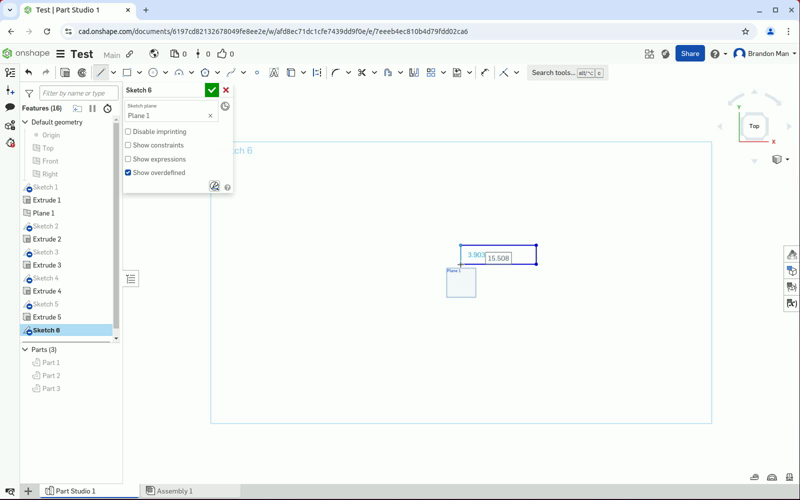
key(esc)
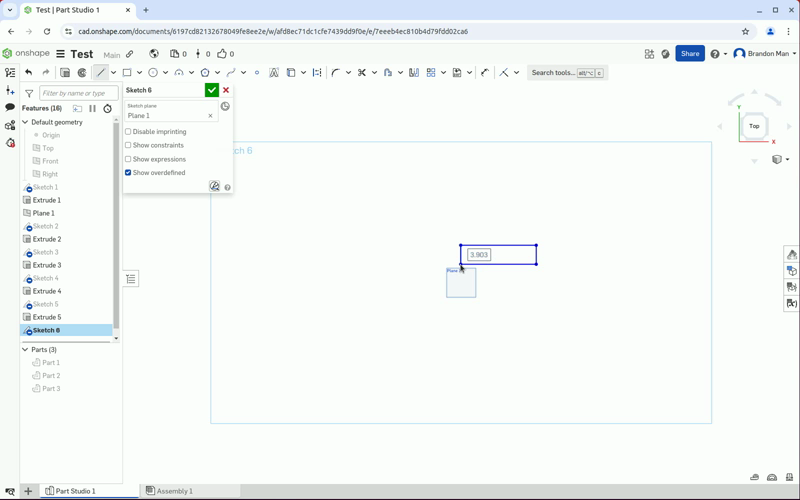
mouse_move(496, 256)
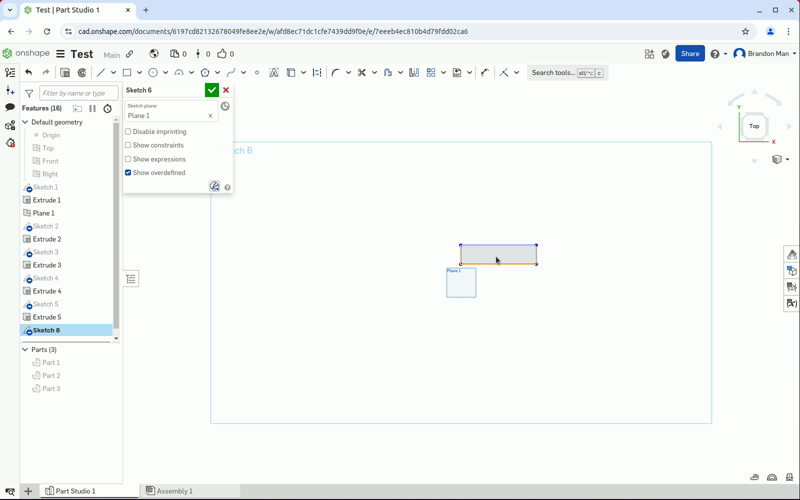
scroll(6)
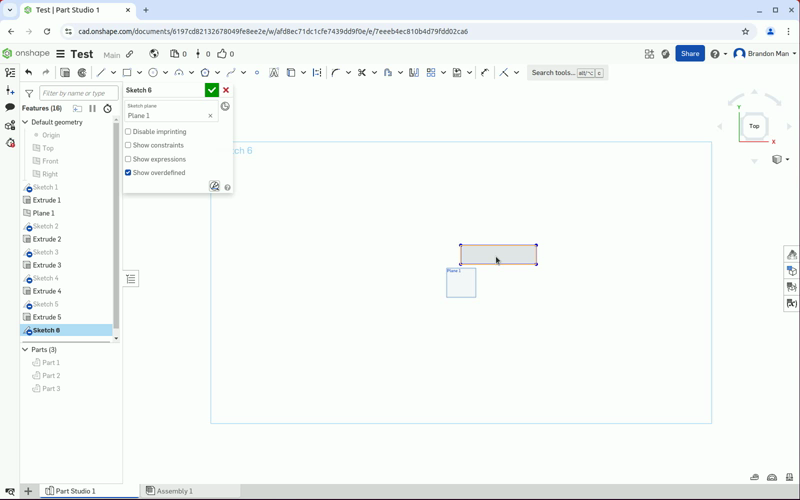
scroll(6)
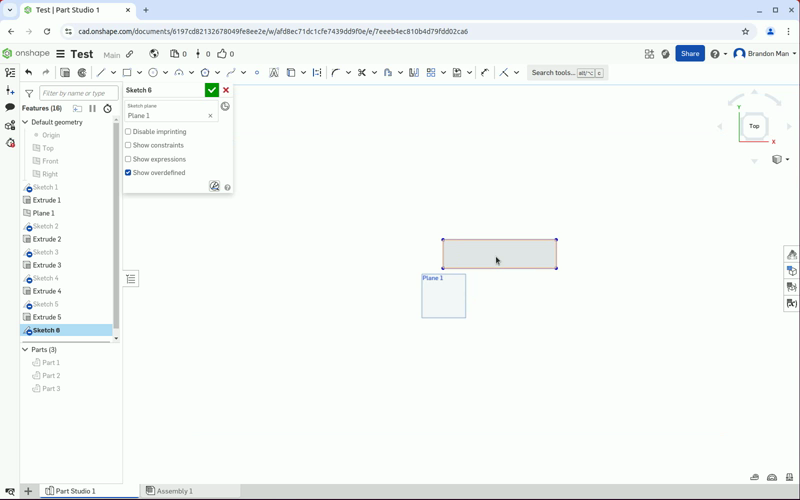
scroll(6)
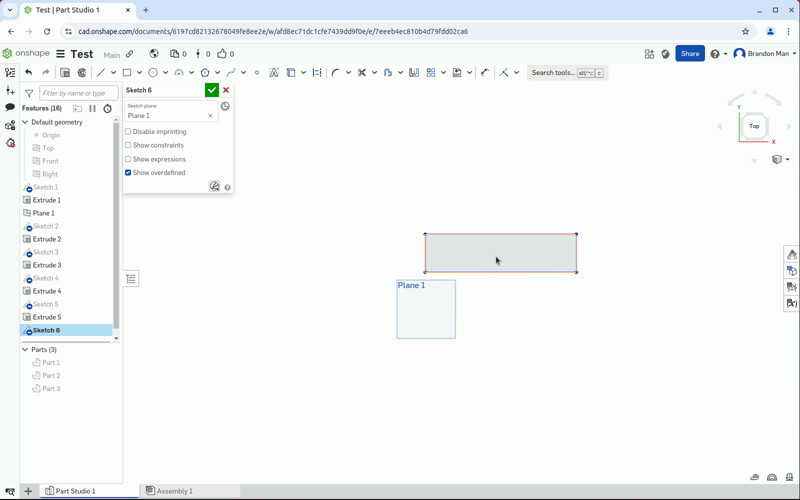
scroll(6)
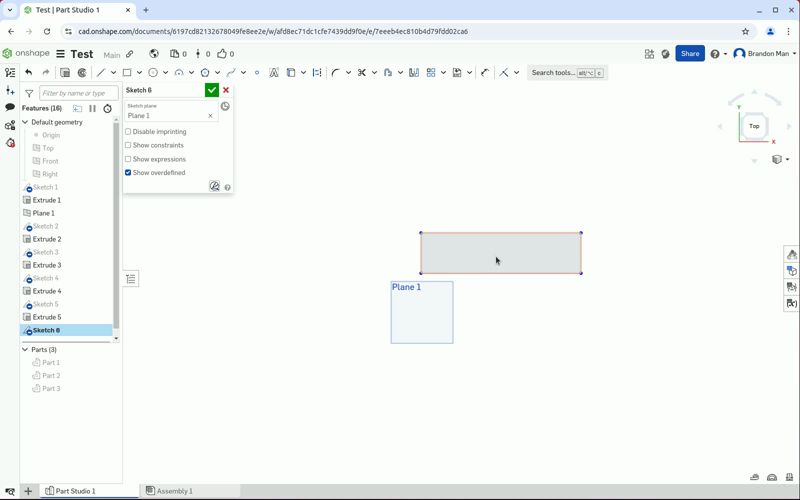
scroll(6)
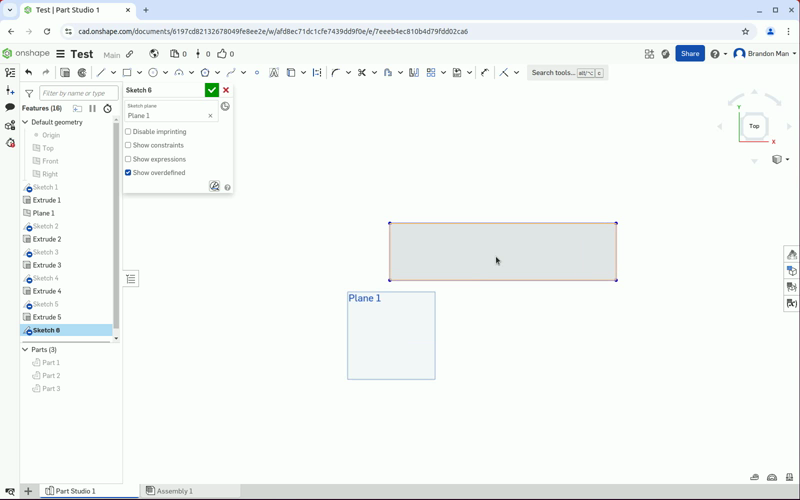
scroll(6)
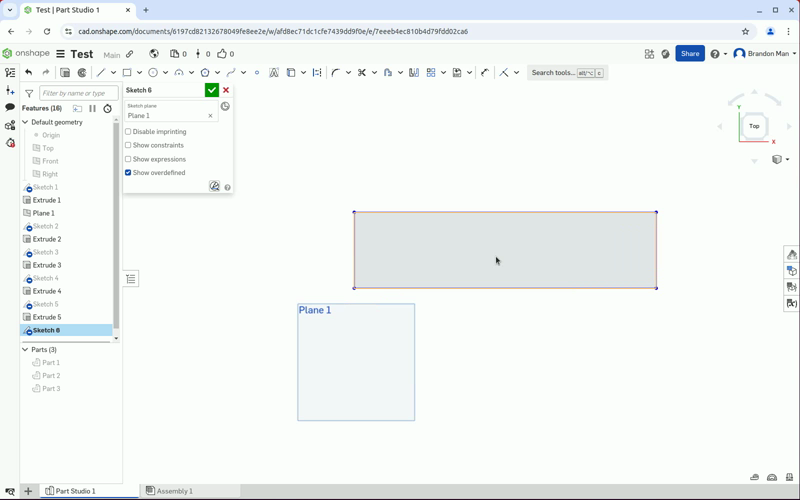
scroll(6)
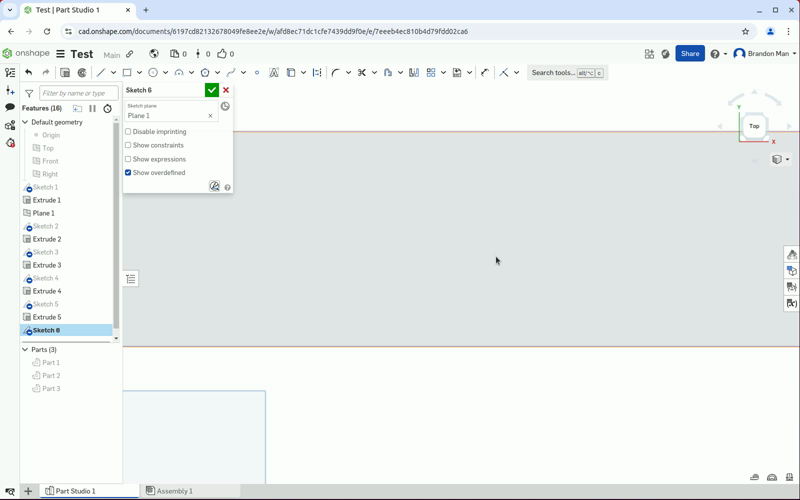
click(496, 256)
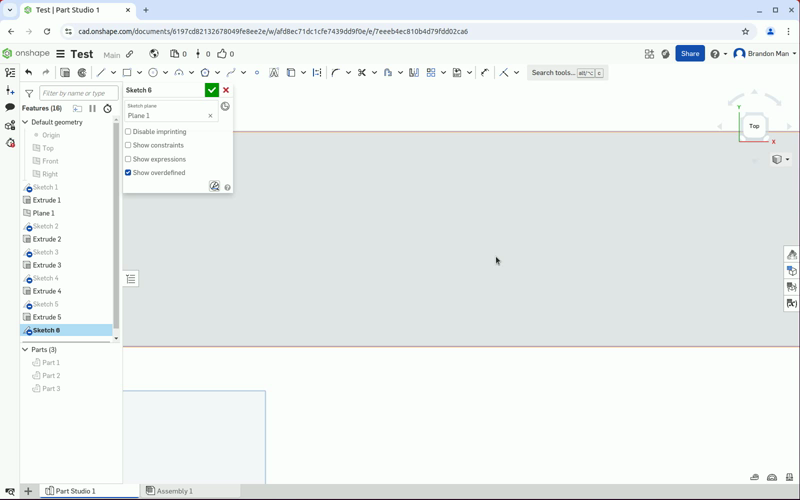
scroll(-6)
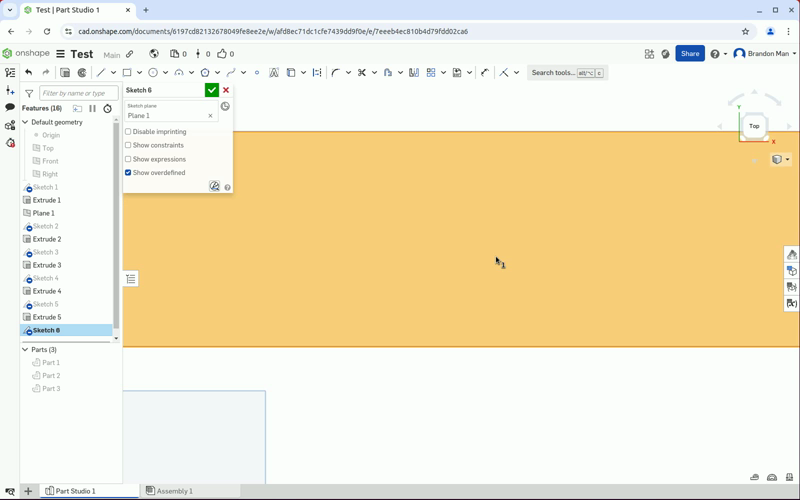
scroll(-6)
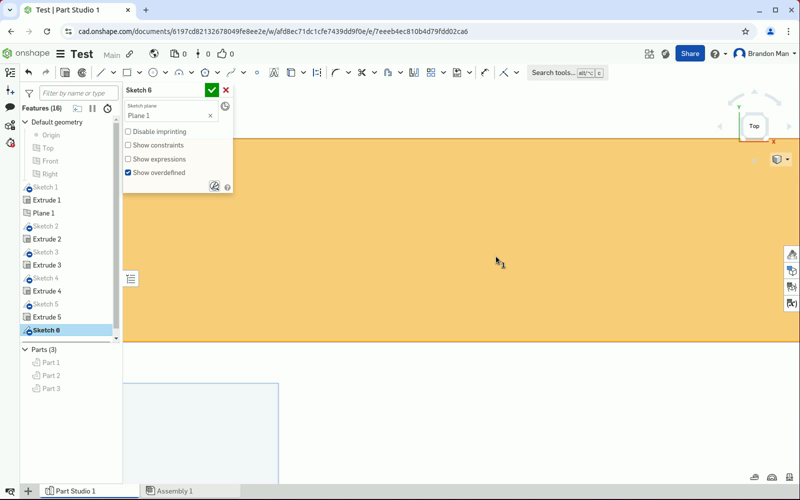
scroll(-6)
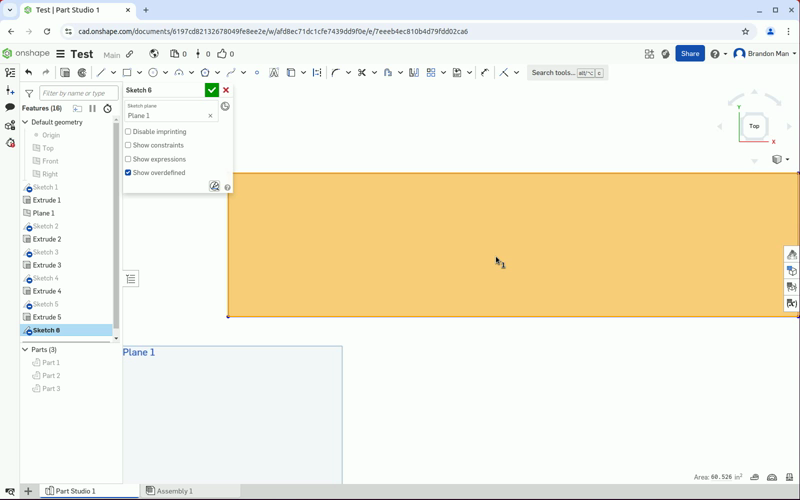
scroll(-6)
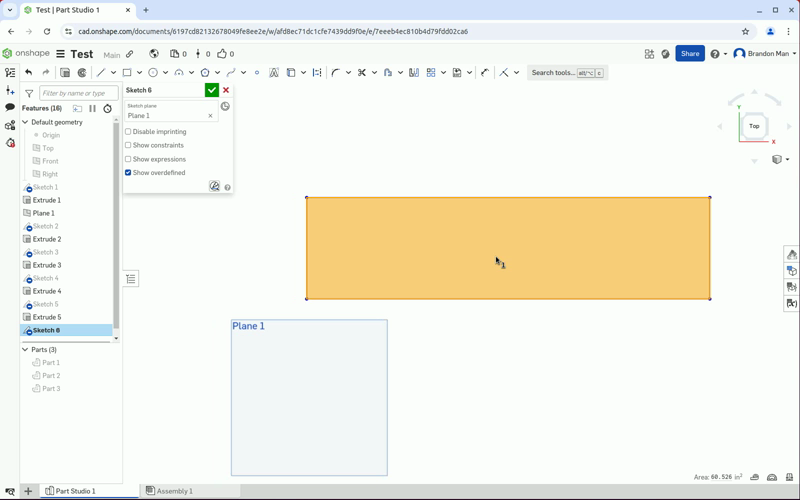
scroll(-6)
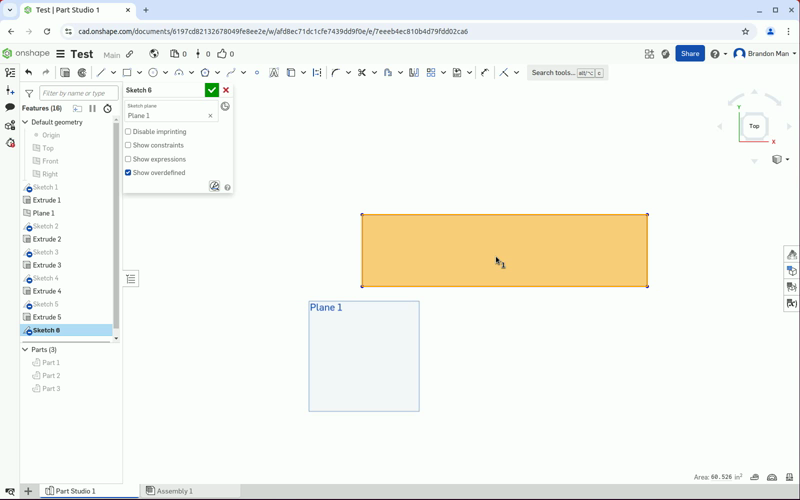
scroll(-6)
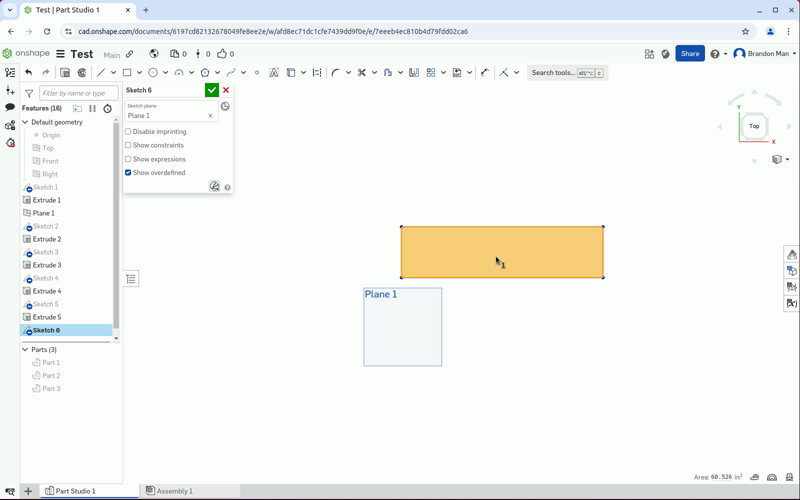
scroll(-6)
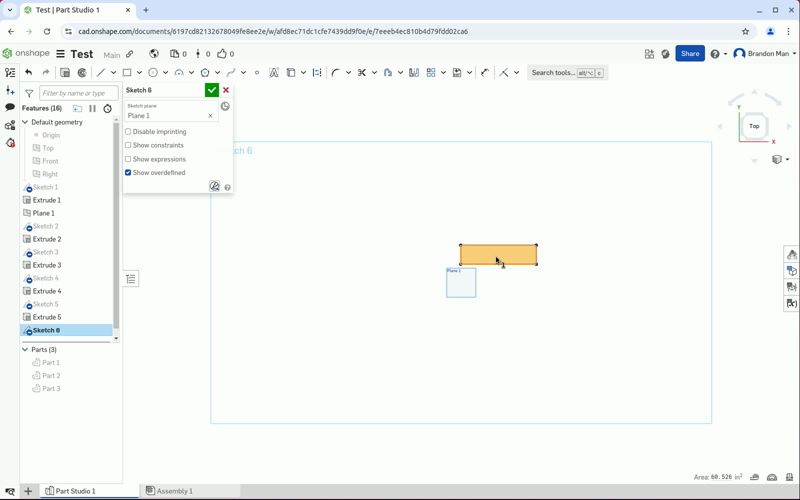
mouse_move(73, 352)
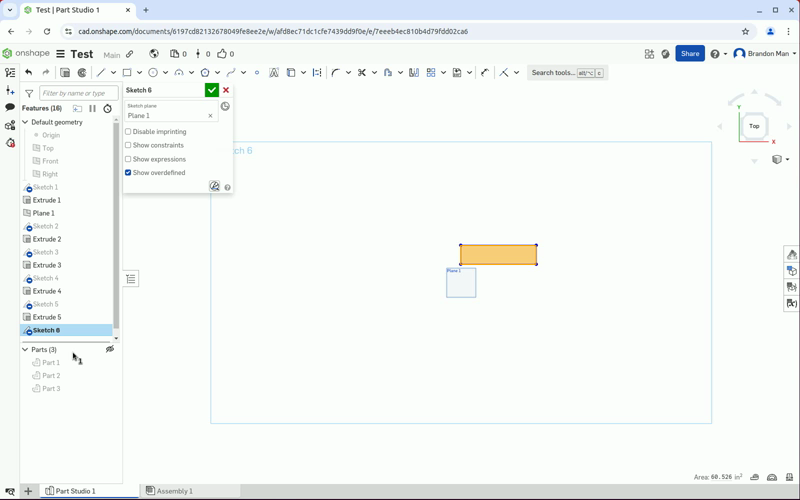
key(shift+y)
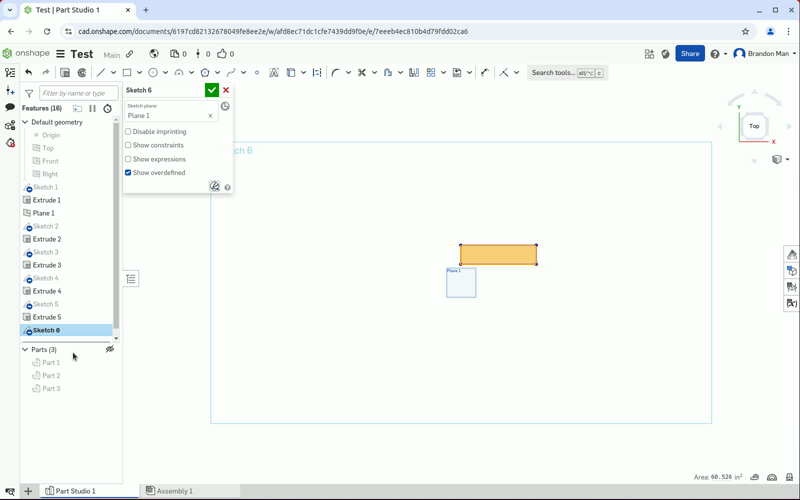
key(shift+e)
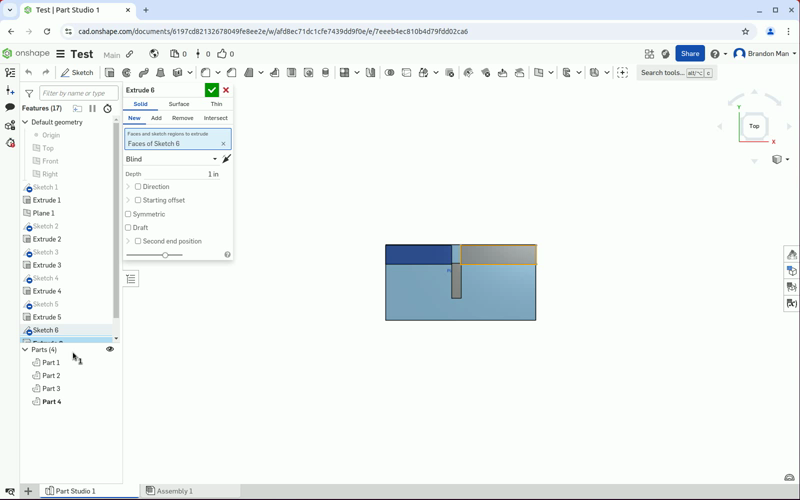
mouse_move(143, 106)
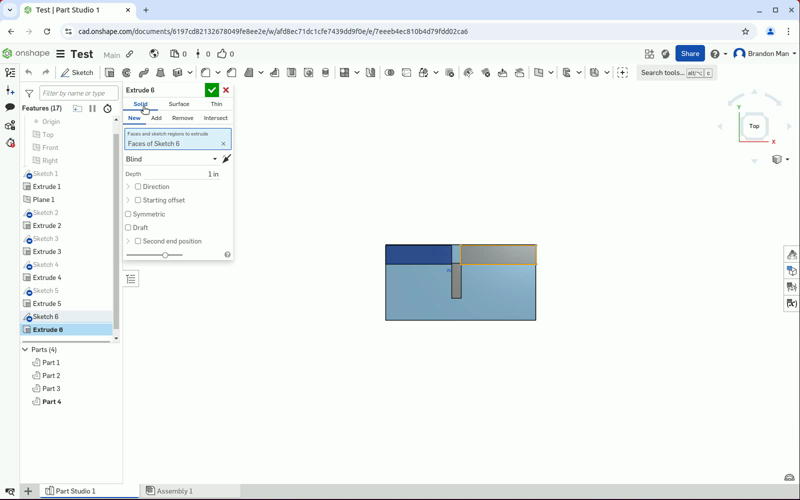
click(143, 106)
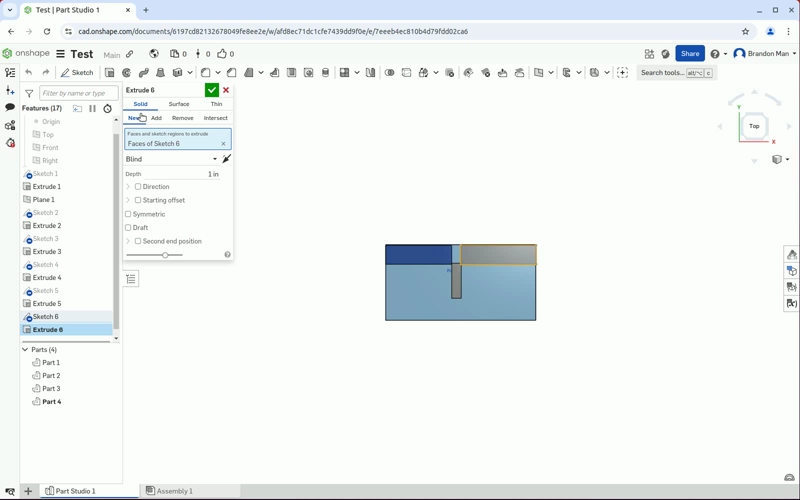
mouse_move(137, 120)
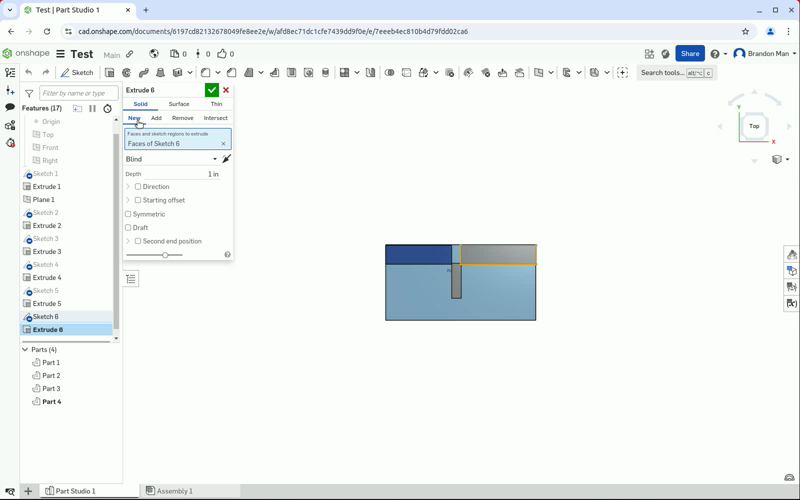
click(137, 120)
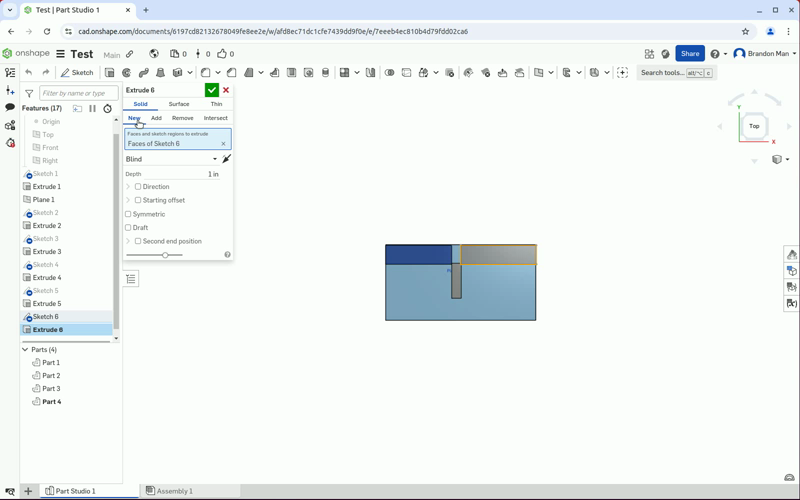
key(tab, 4)
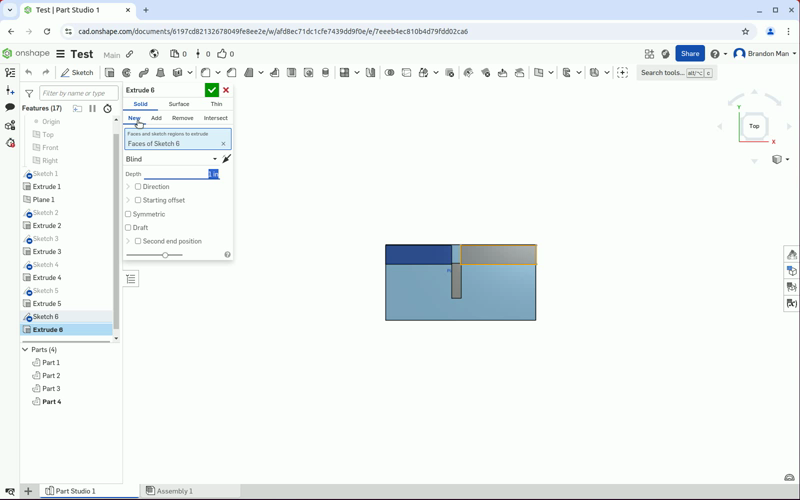
text(18.535)
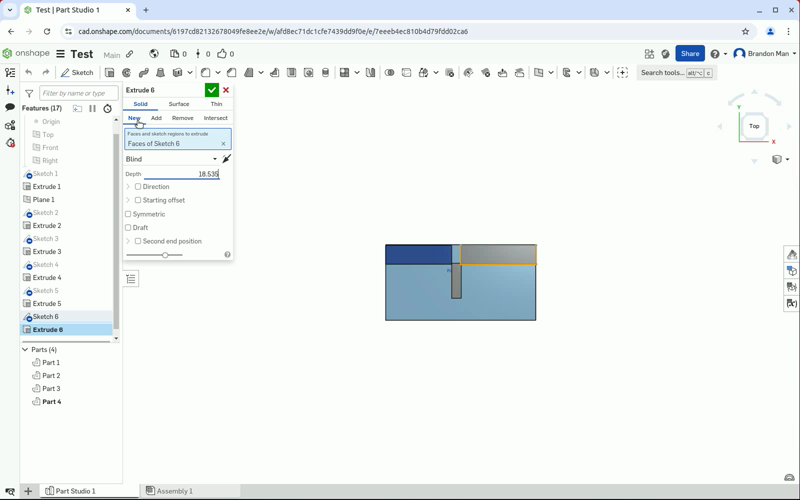
key(enter)
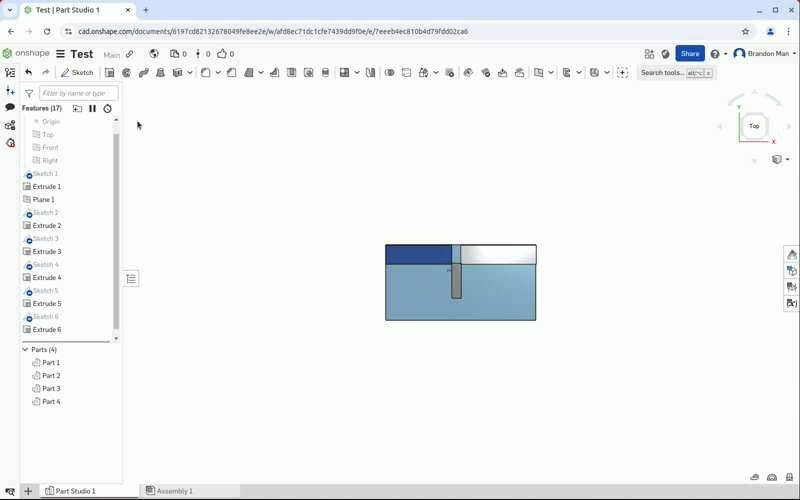
key(shift+h)
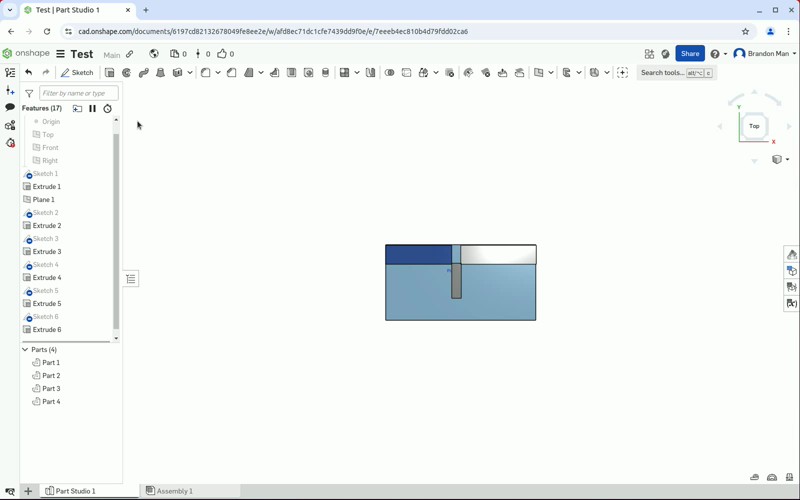
key(shift+h)
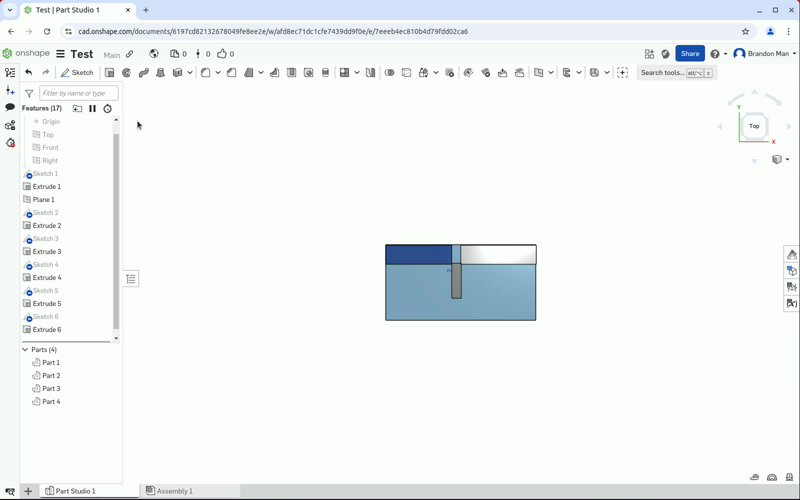
mouse_move(69, 176)
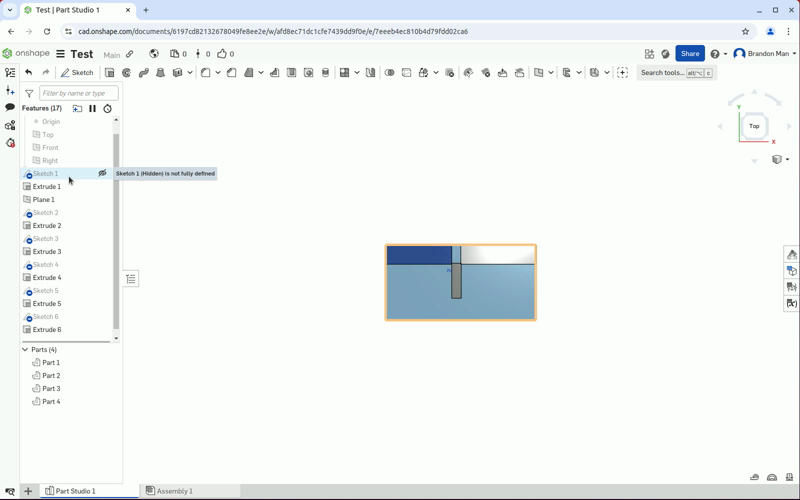
click(69, 176)
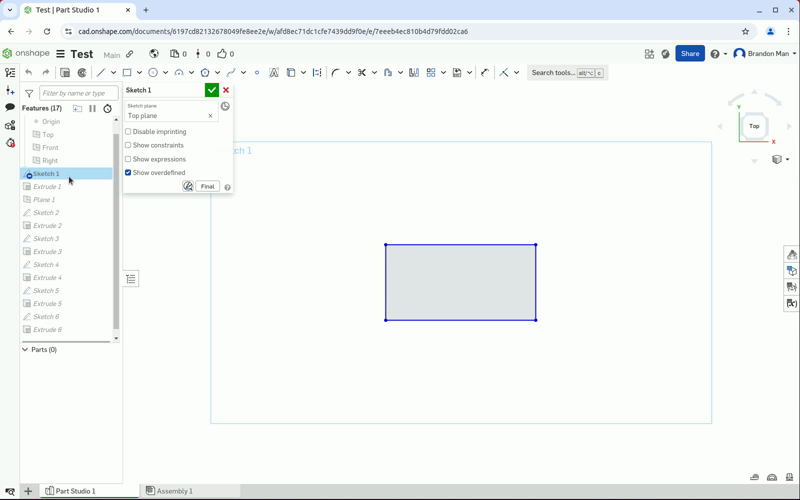
mouse_move(229, 92)
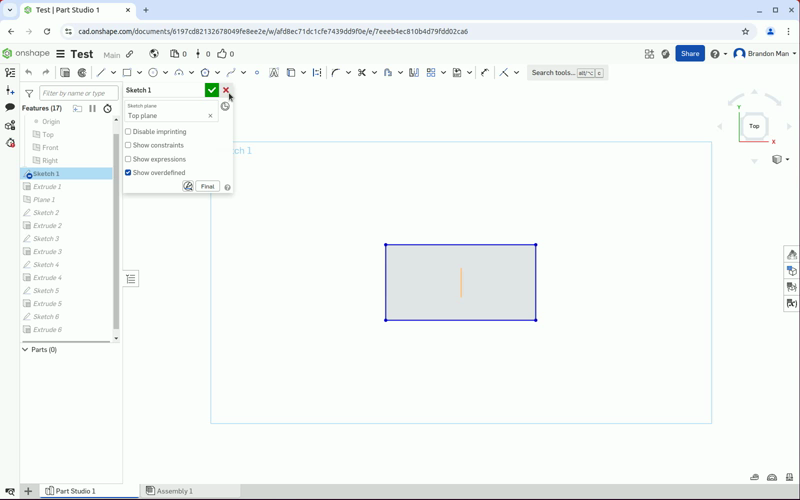
click(229, 92)
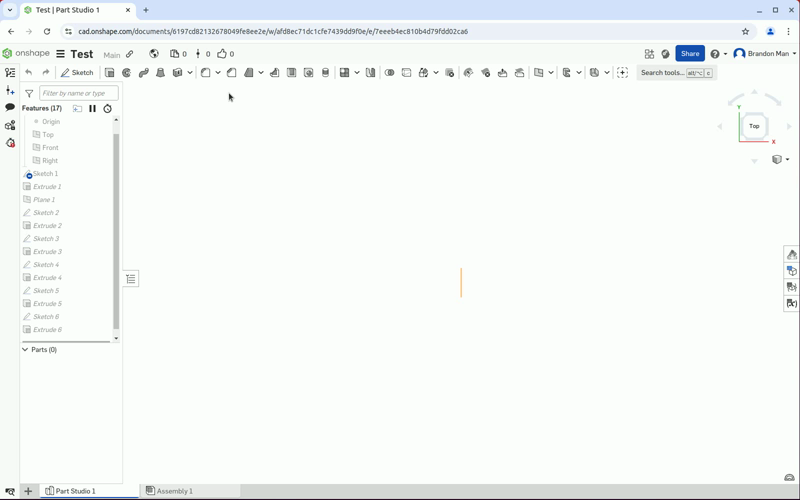
key(shift+s)
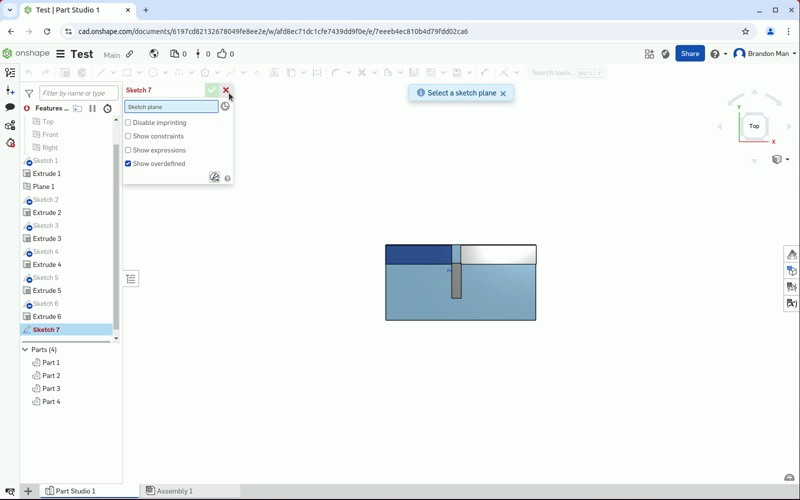
mouse_move(69, 189)
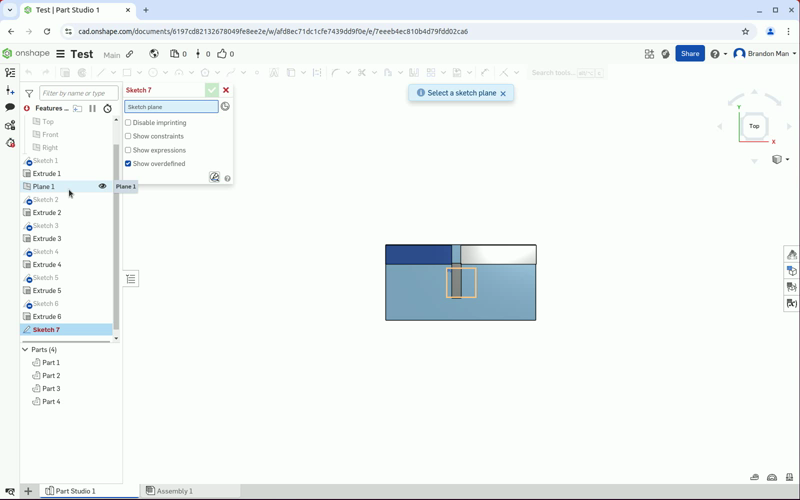
click(69, 189)
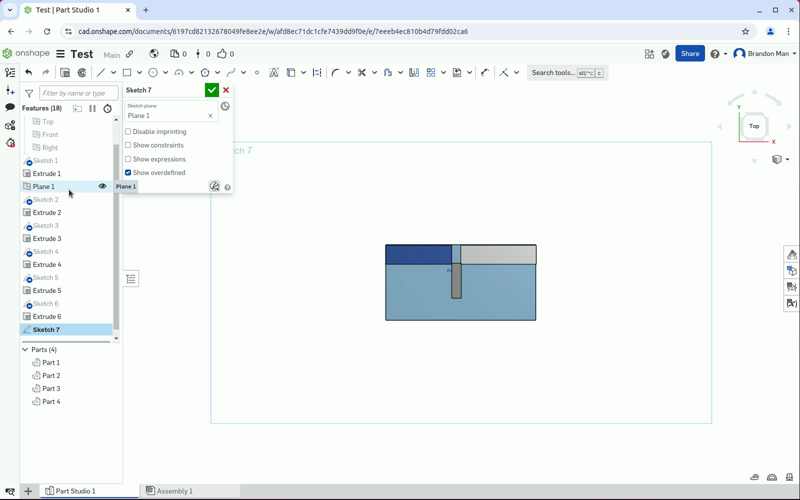
mouse_move(73, 352)
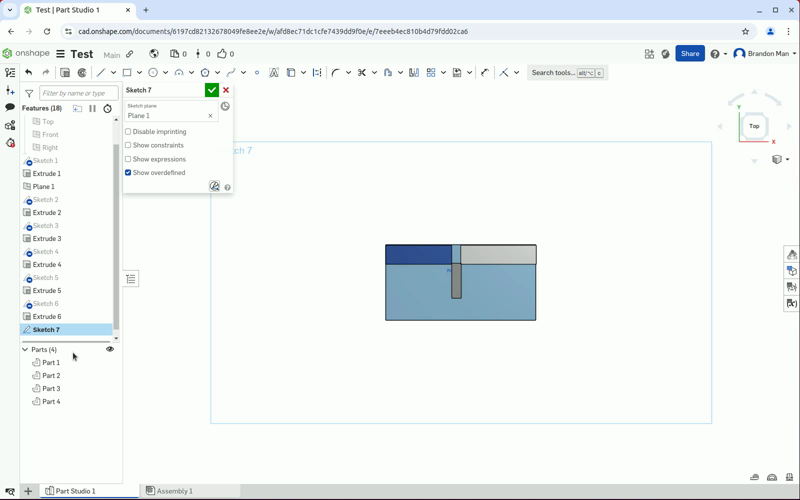
key(y)
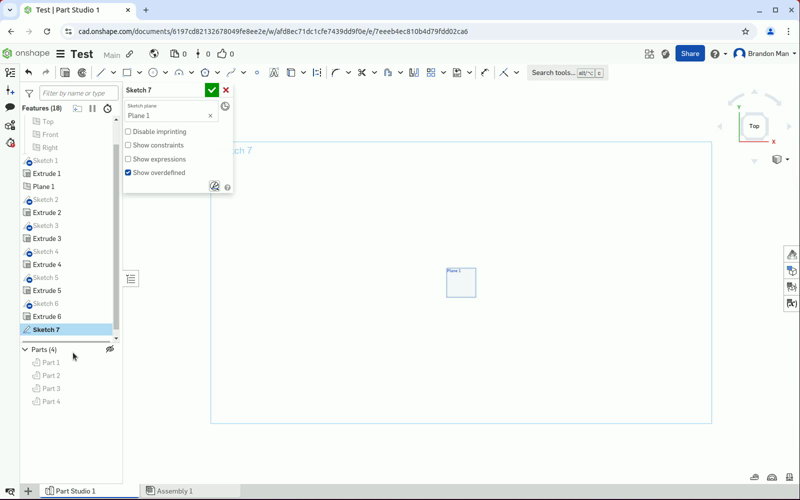
key(l)
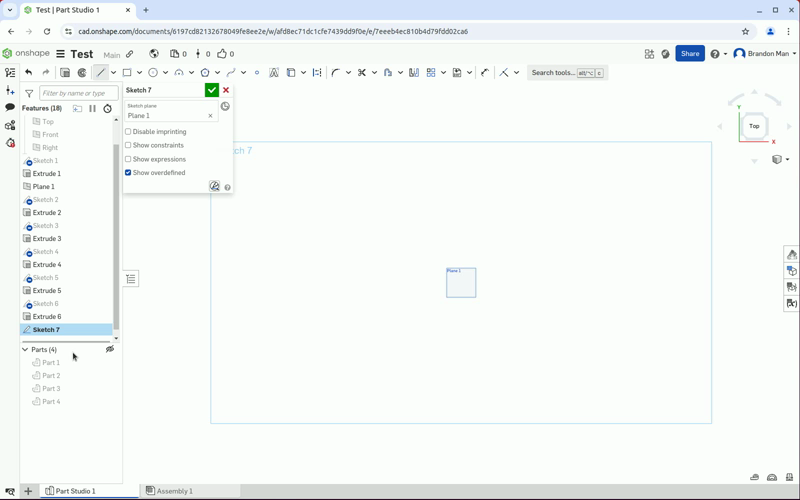
key_down(shift)
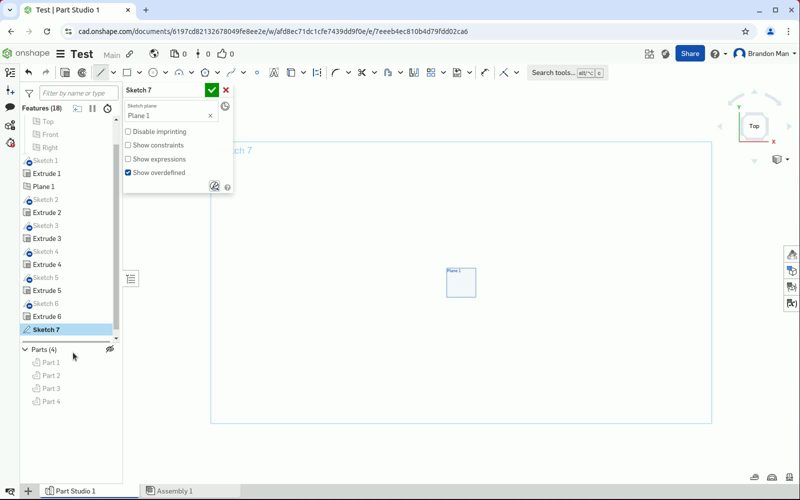
mouse_move(451, 264)
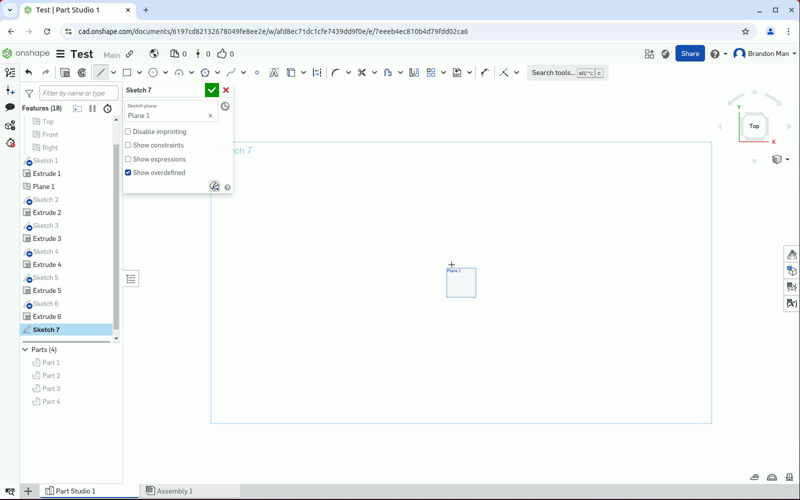
click(451, 264)
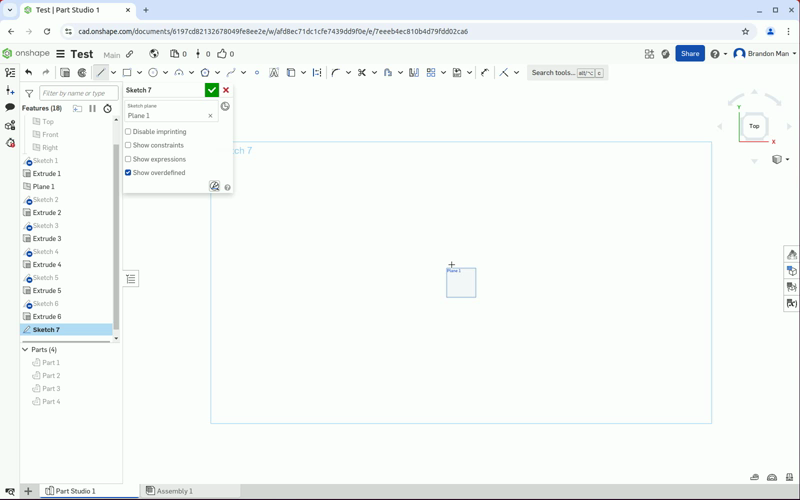
key_up(shift)
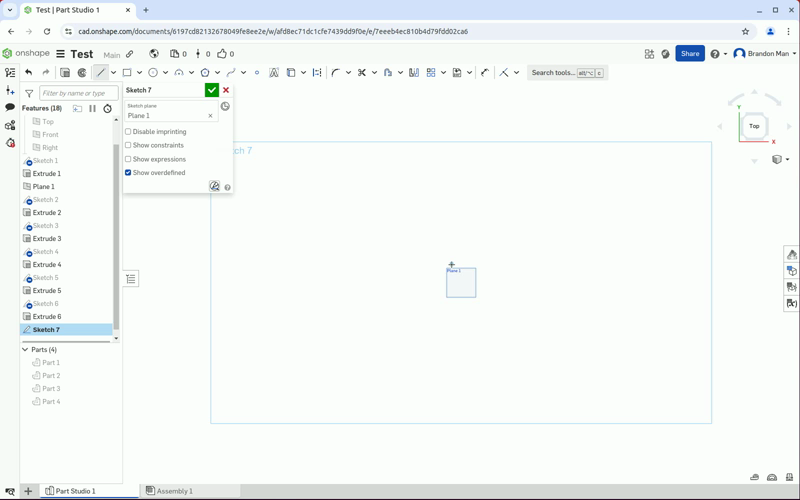
key_down(shift)
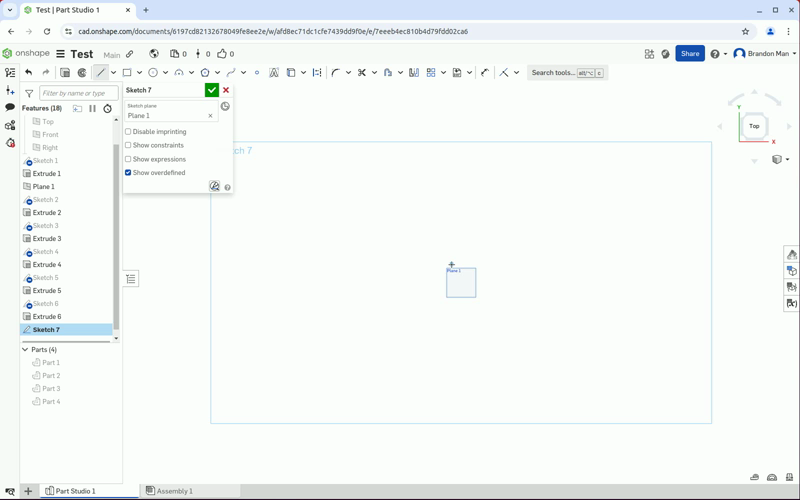
mouse_move(481, 264)
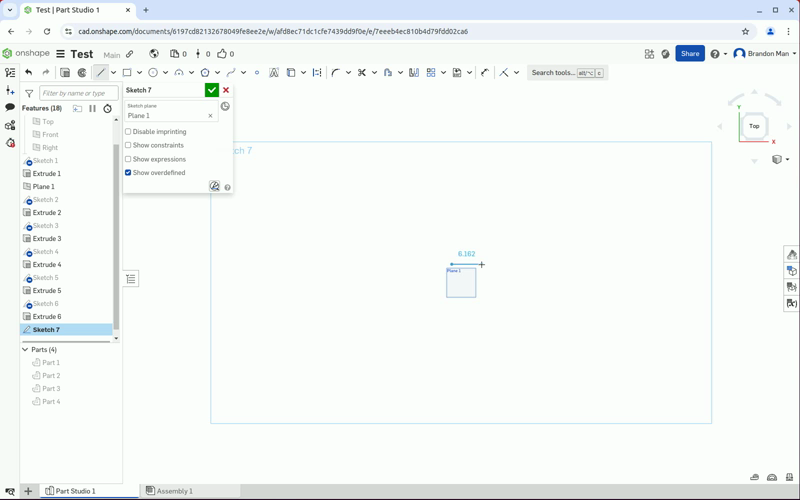
mouse_move(461, 264)
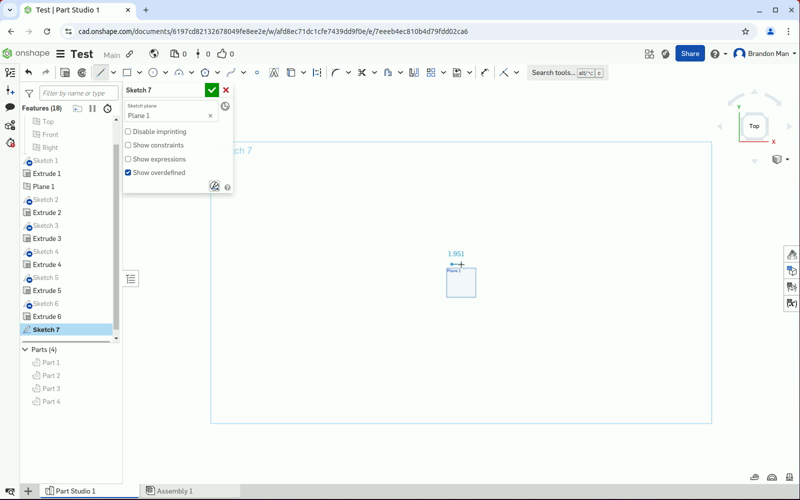
click(461, 264)
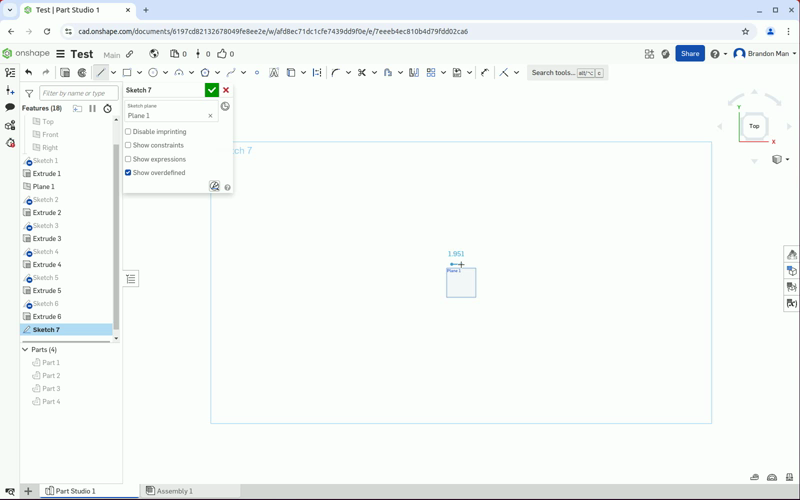
key_up(shift)
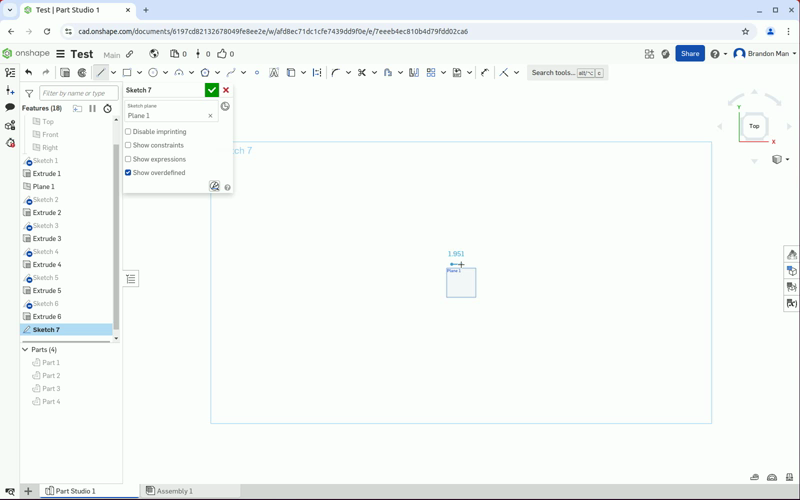
key_down(shift)
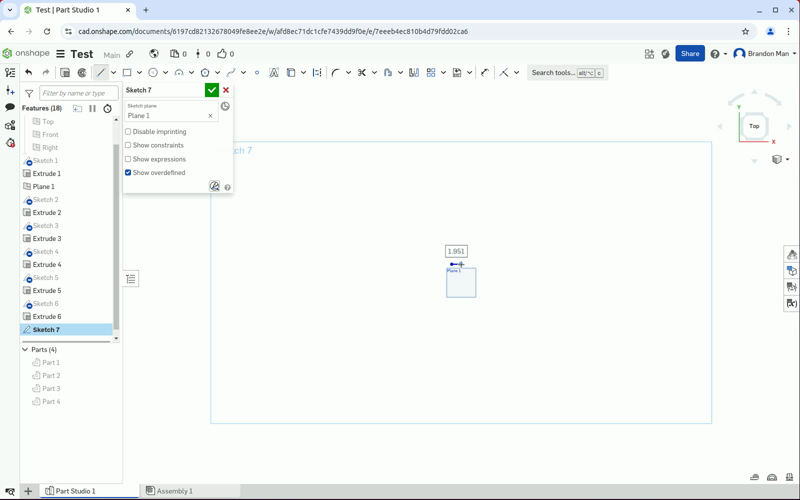
mouse_move(491, 264)
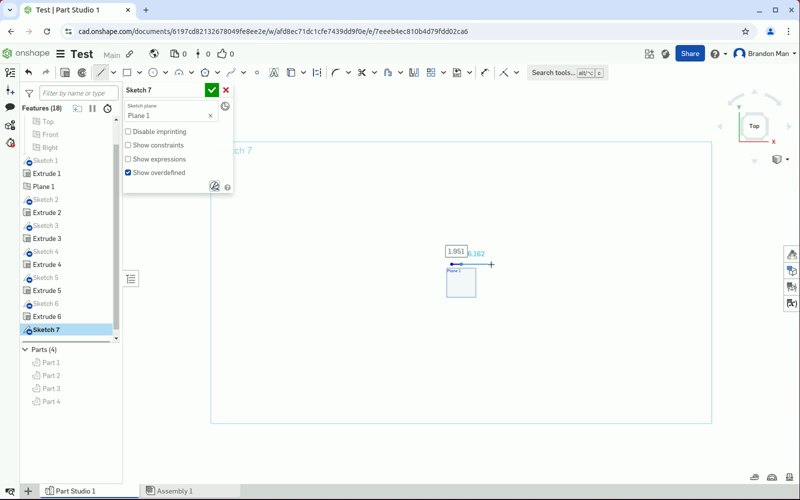
mouse_move(461, 244)
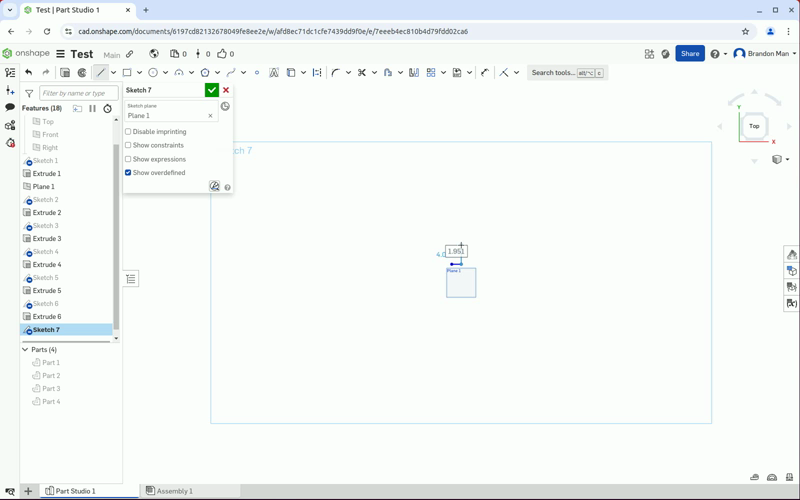
click(461, 244)
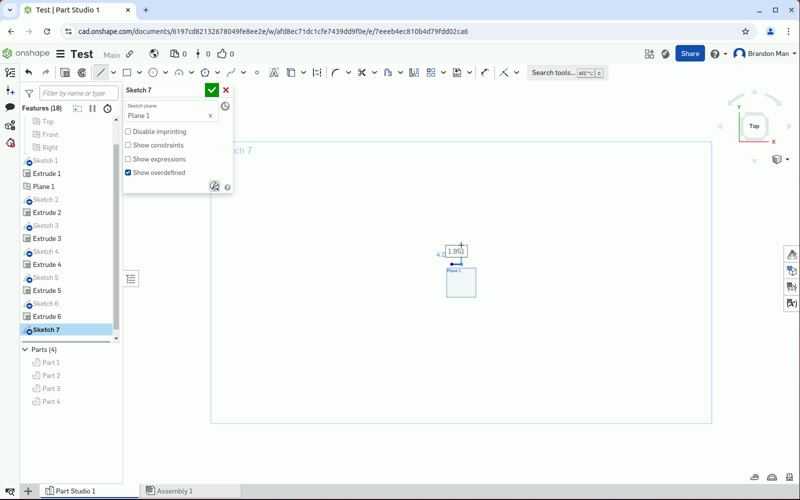
key_up(shift)
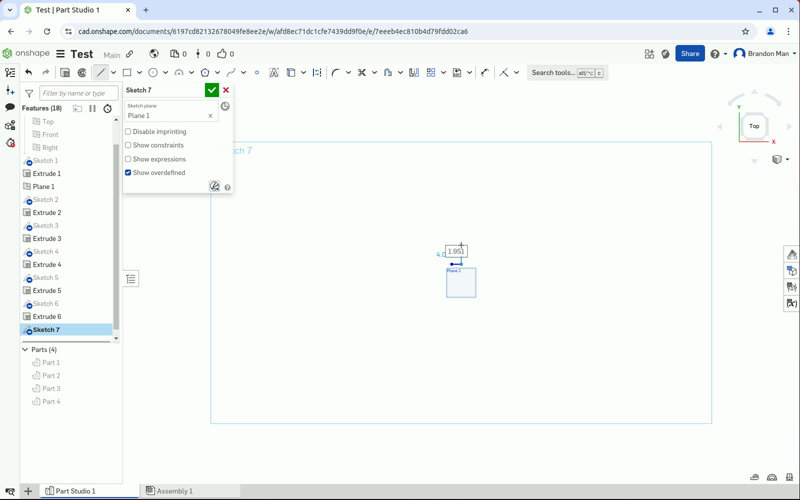
key_down(shift)
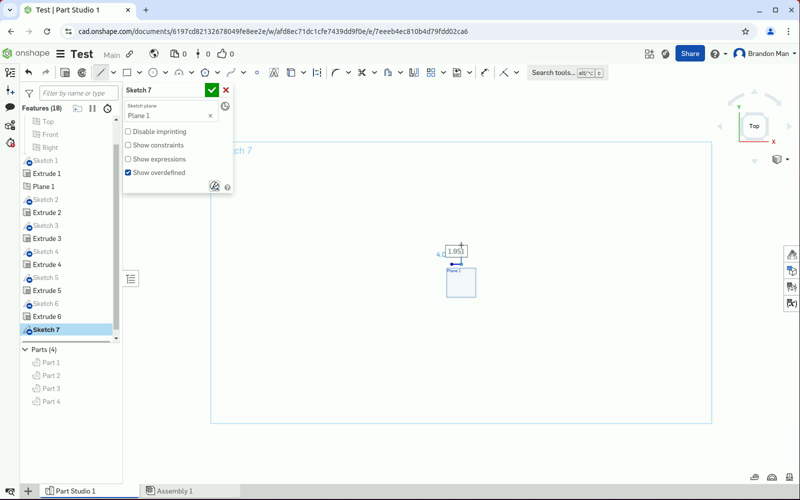
mouse_move(491, 244)
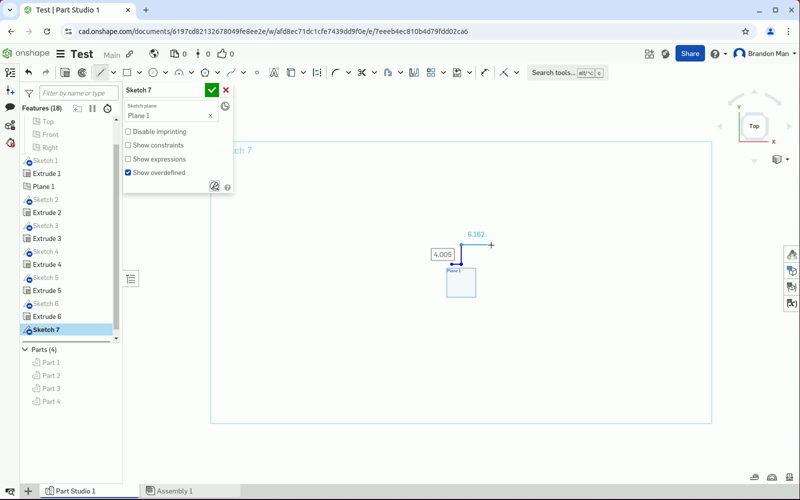
mouse_move(451, 244)
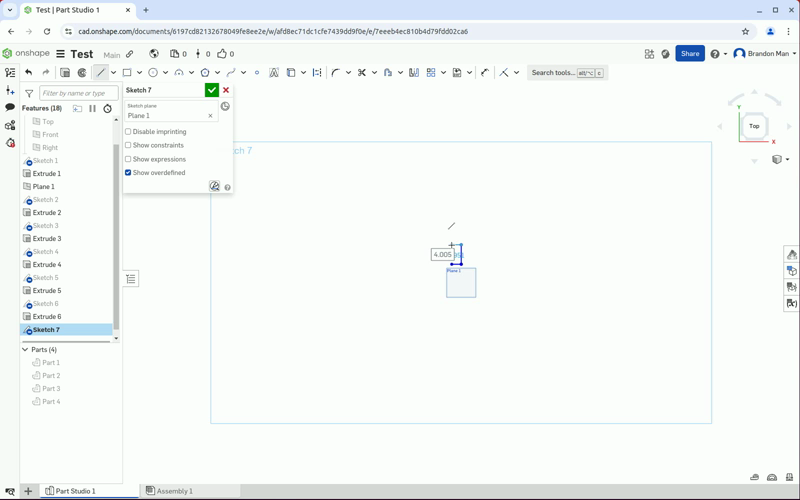
click(451, 244)
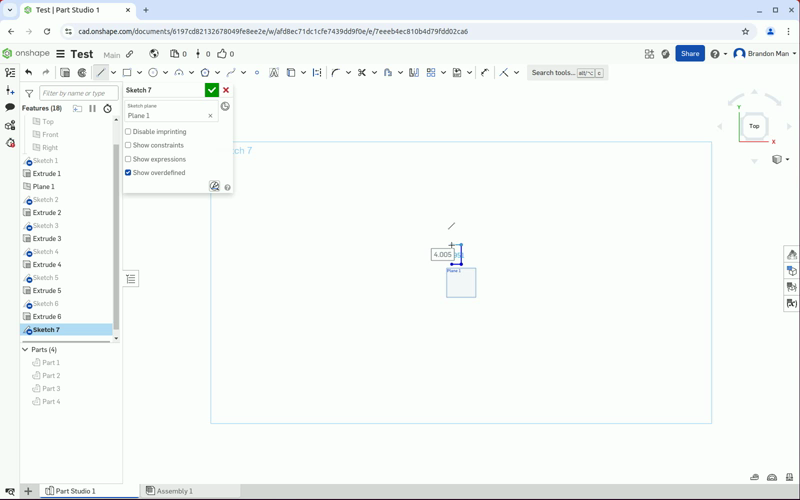
key_up(shift)
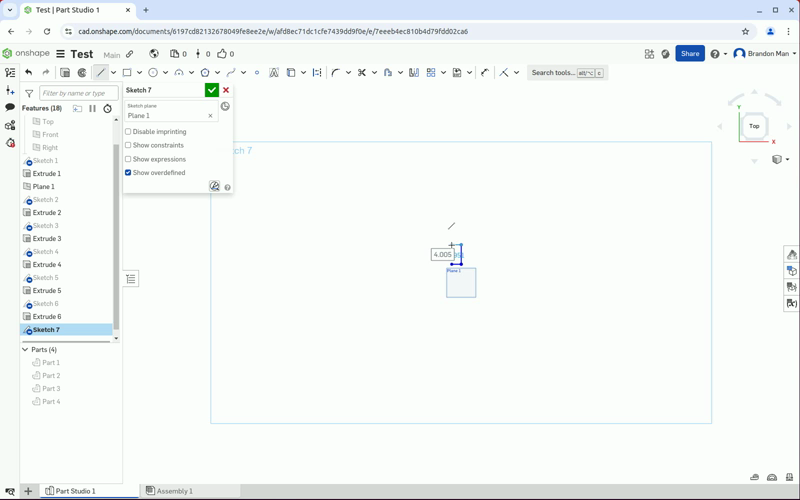
mouse_move(481, 244)
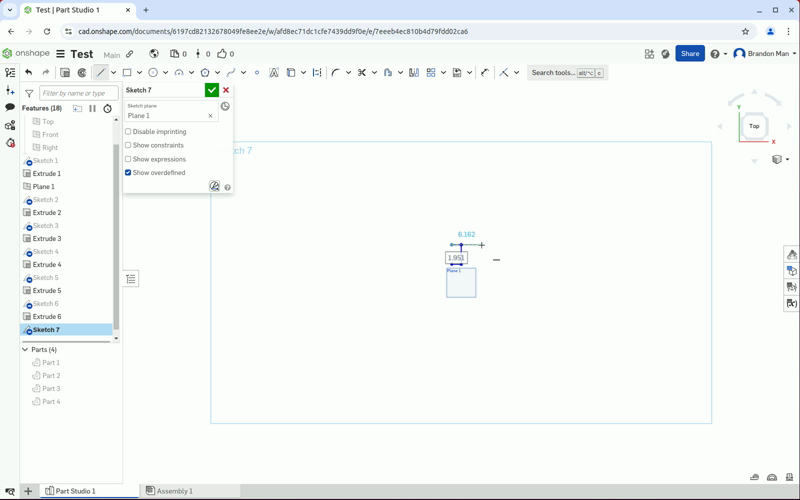
key_down(shift)
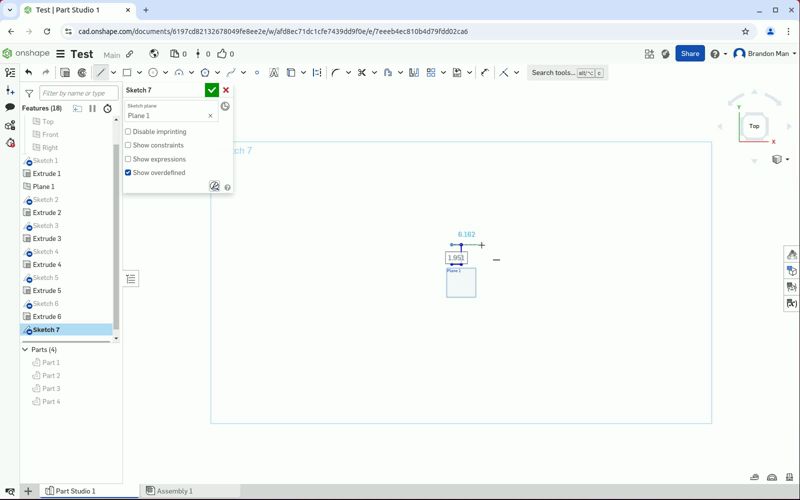
mouse_move(451, 264)
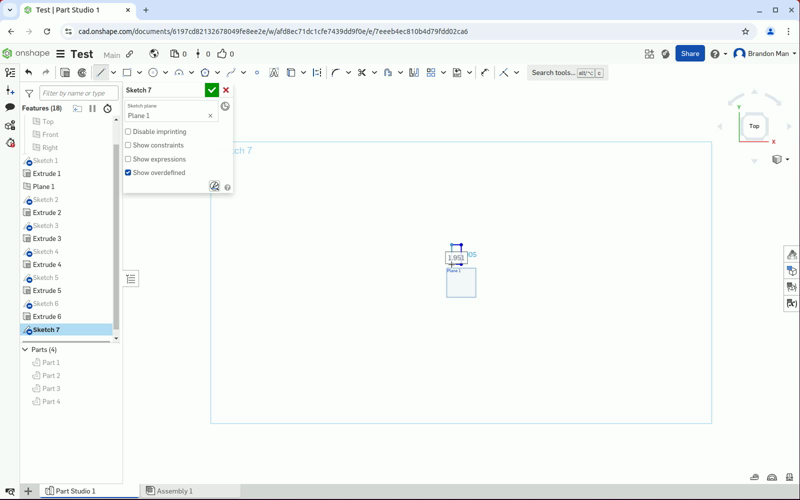
key_up(shift)
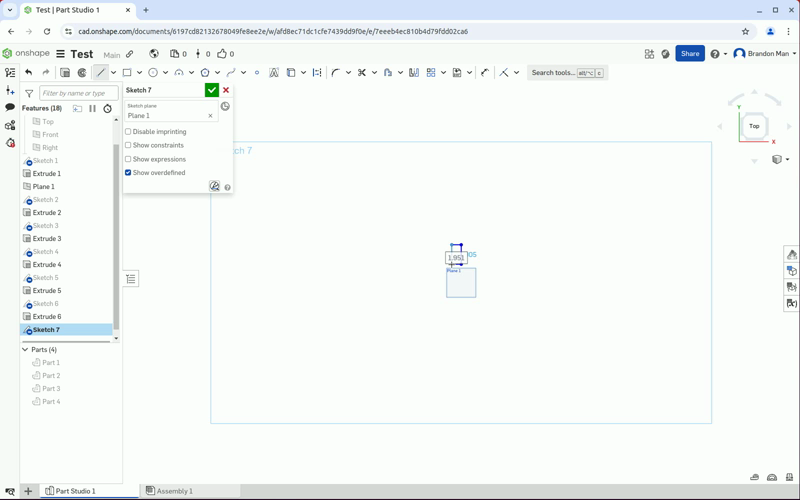
click(451, 264)
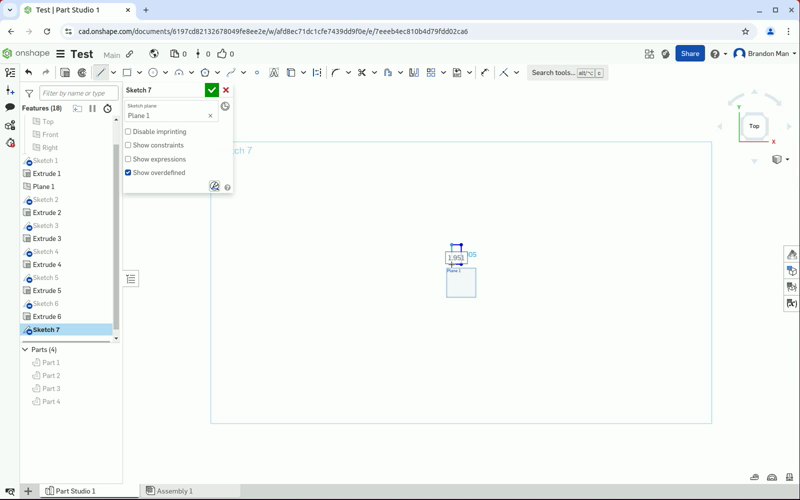
key(esc)
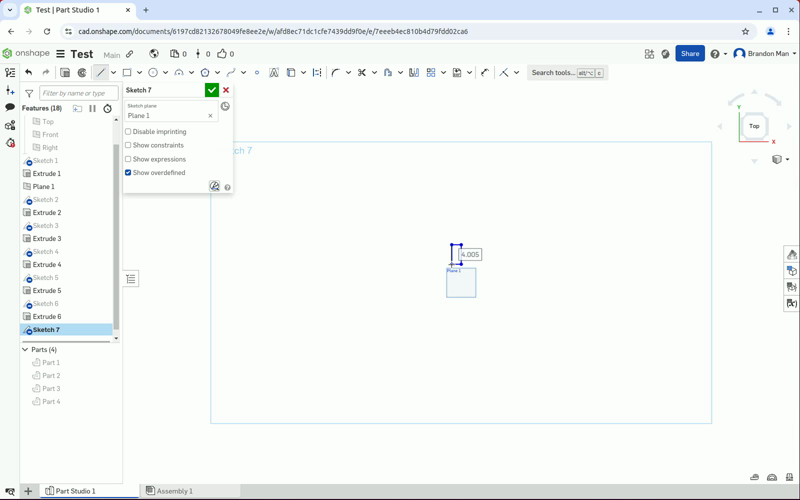
mouse_move(457, 257)
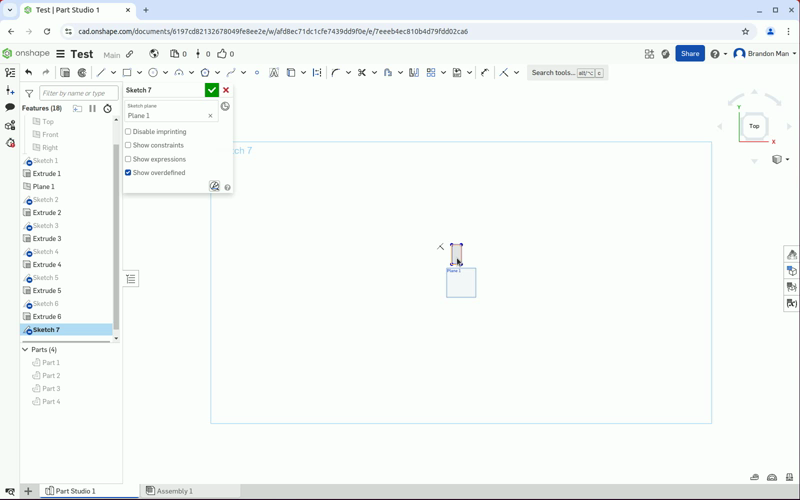
scroll(6)
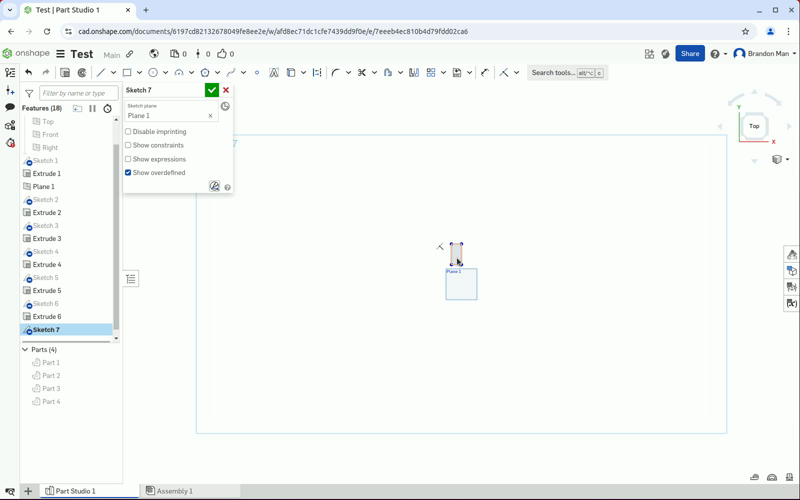
scroll(6)
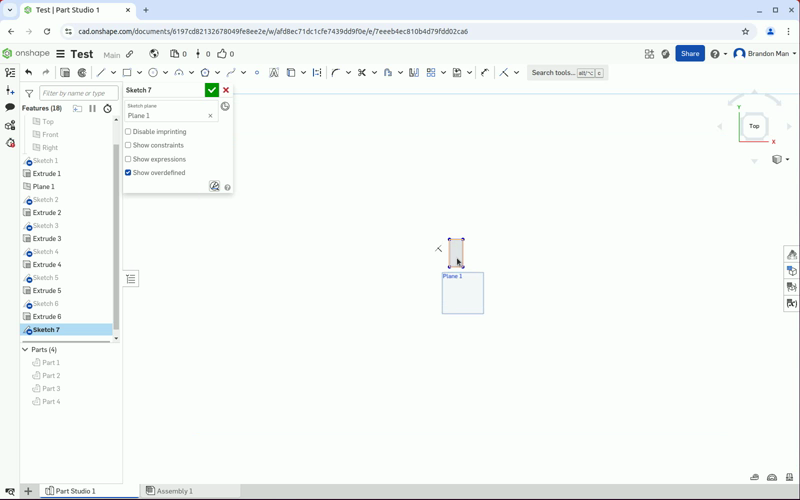
scroll(6)
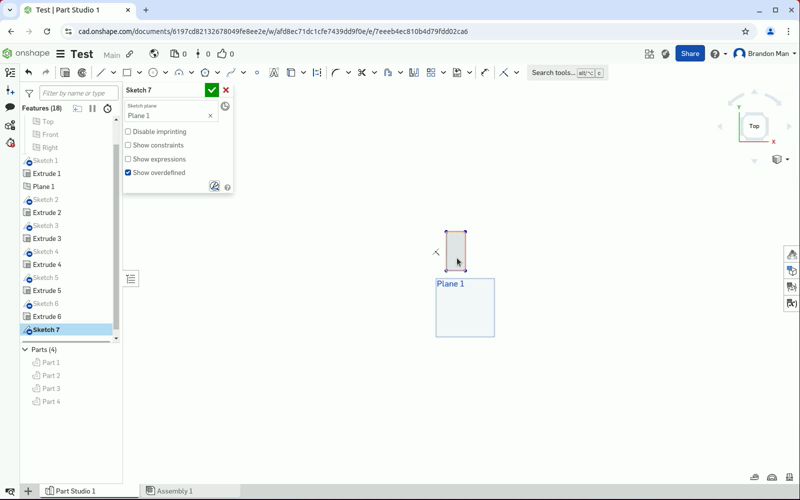
scroll(6)
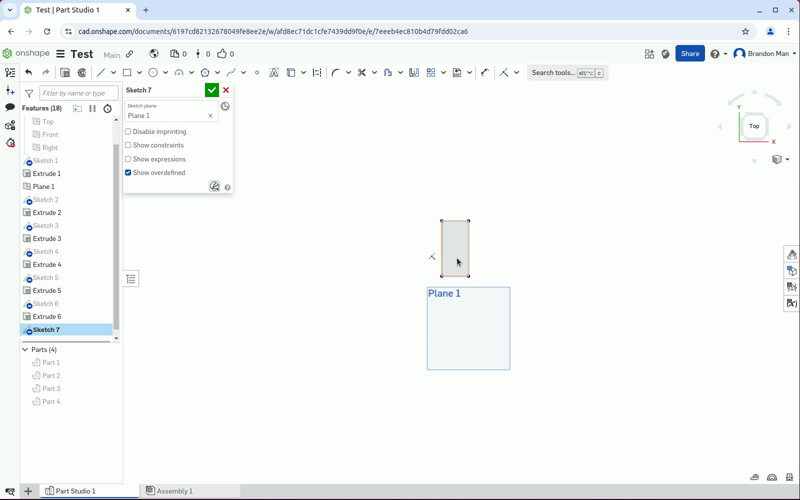
scroll(6)
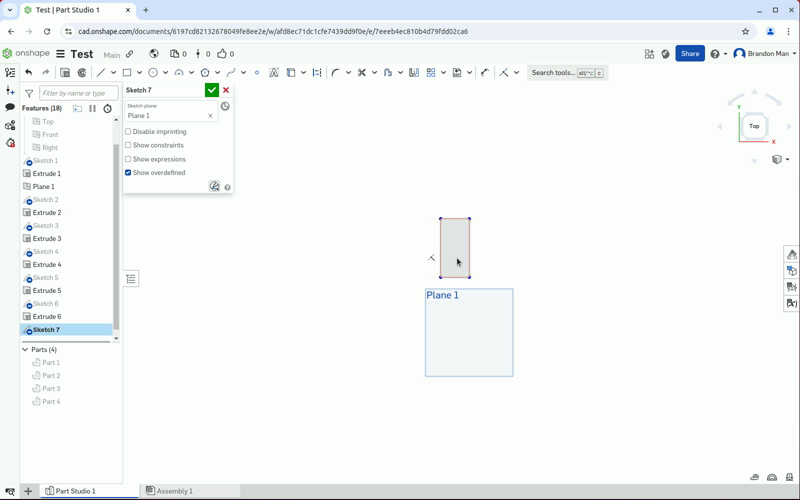
scroll(6)
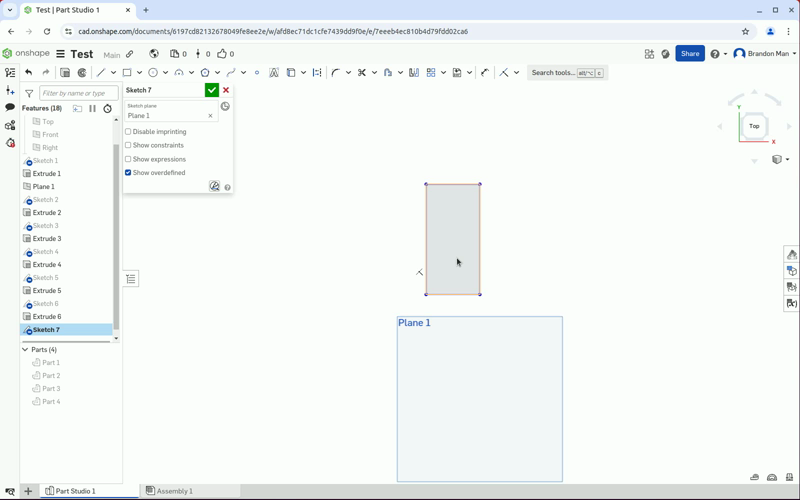
scroll(6)
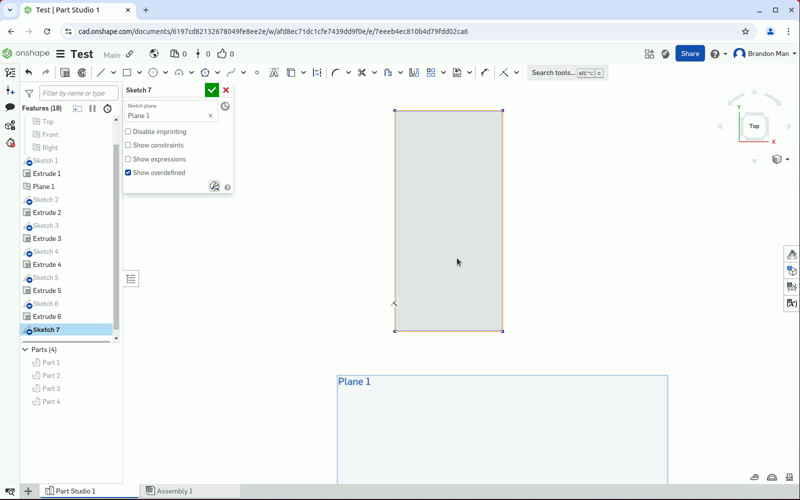
click(457, 257)
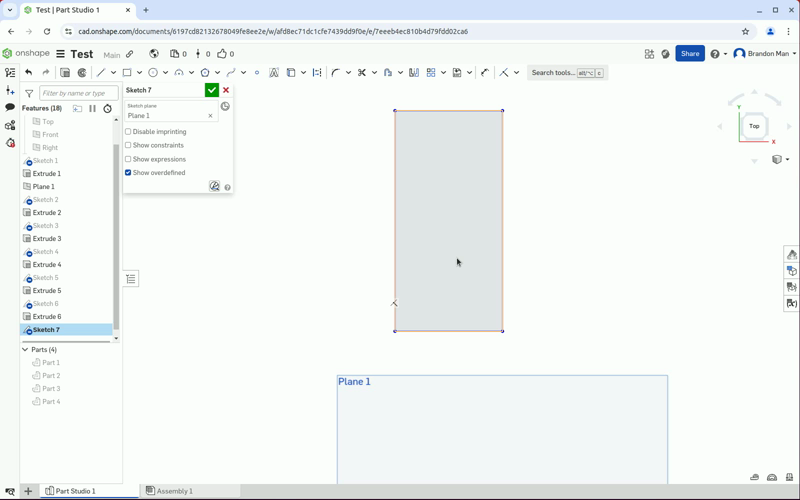
scroll(-6)
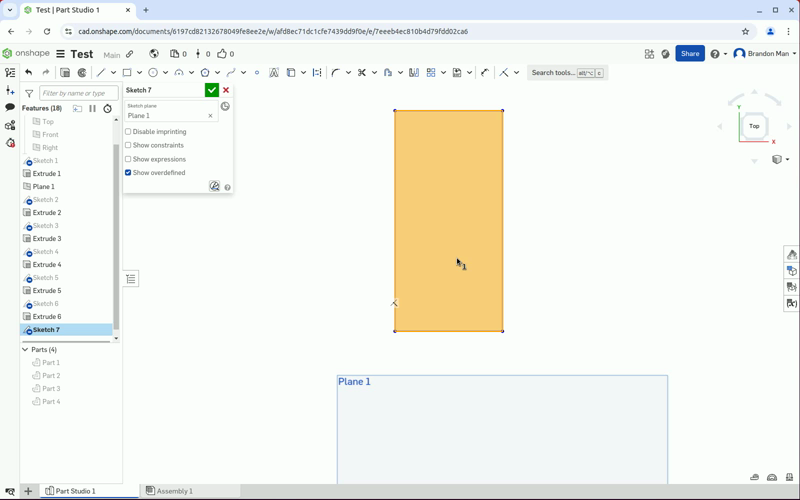
scroll(-6)
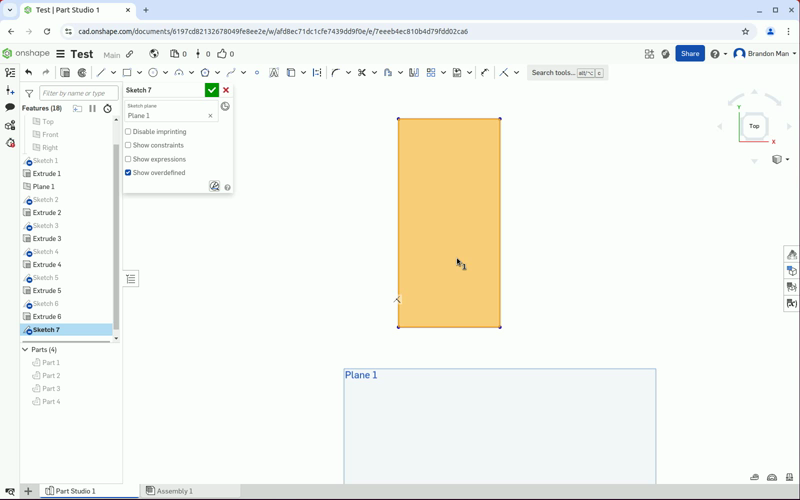
scroll(-6)
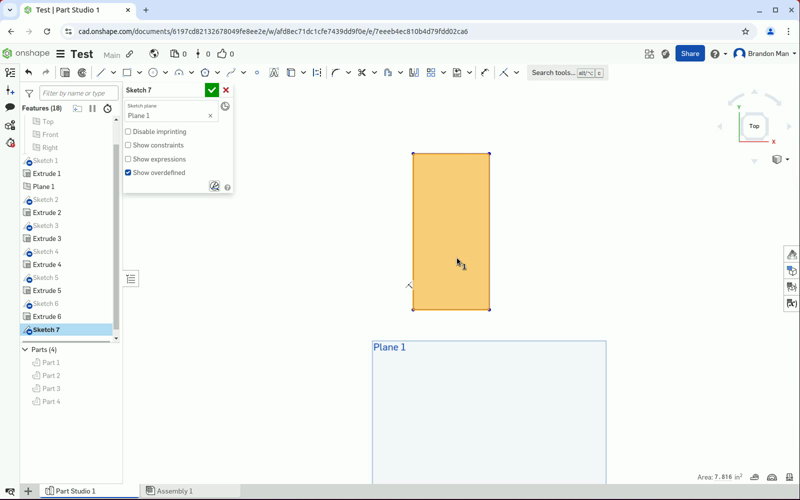
scroll(-6)
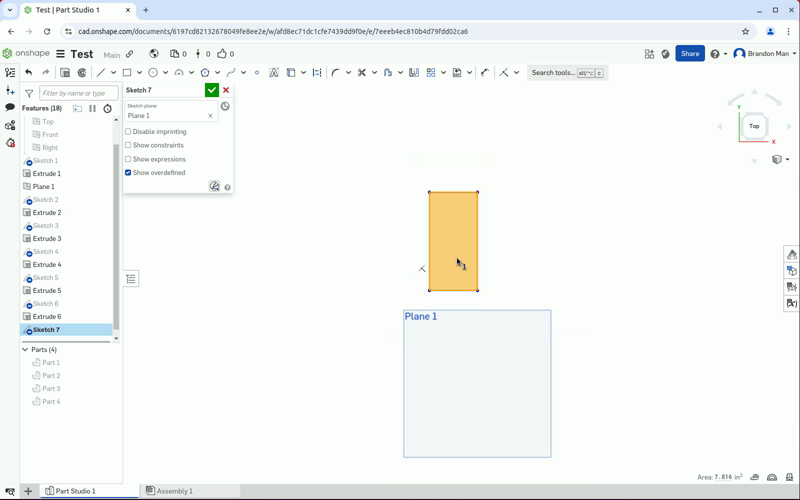
scroll(-6)
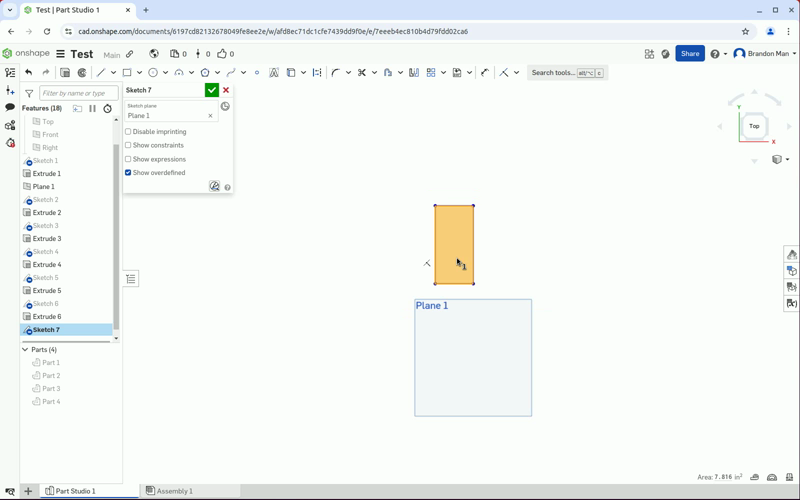
scroll(-6)
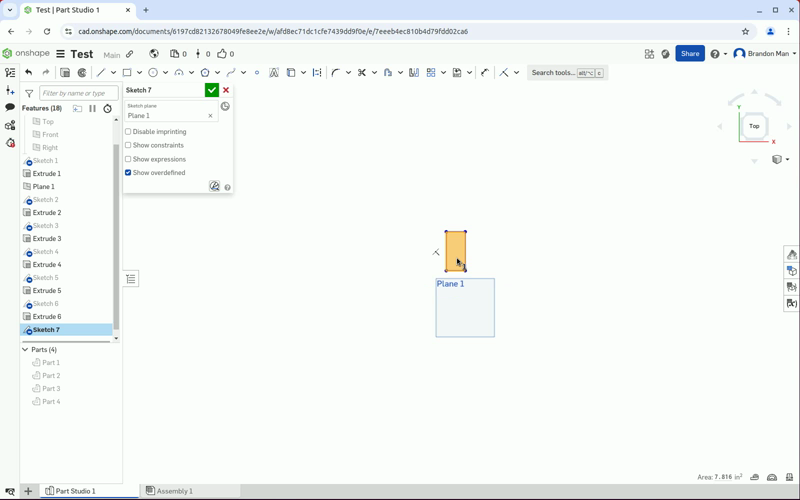
scroll(-6)
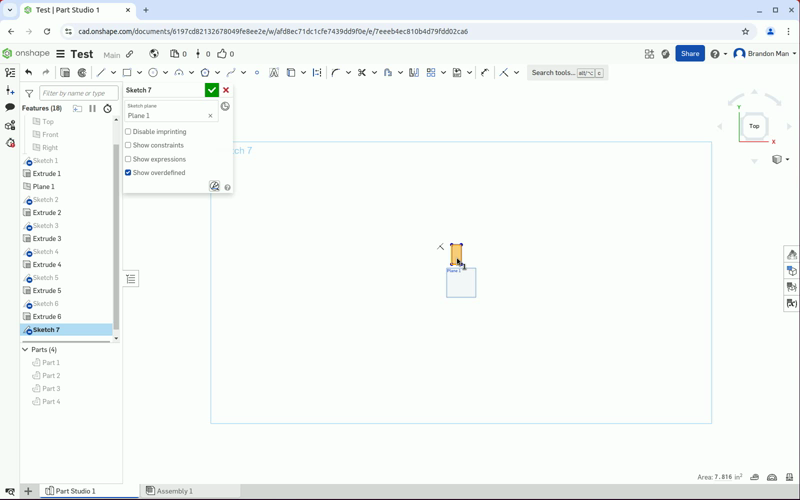
mouse_move(73, 352)
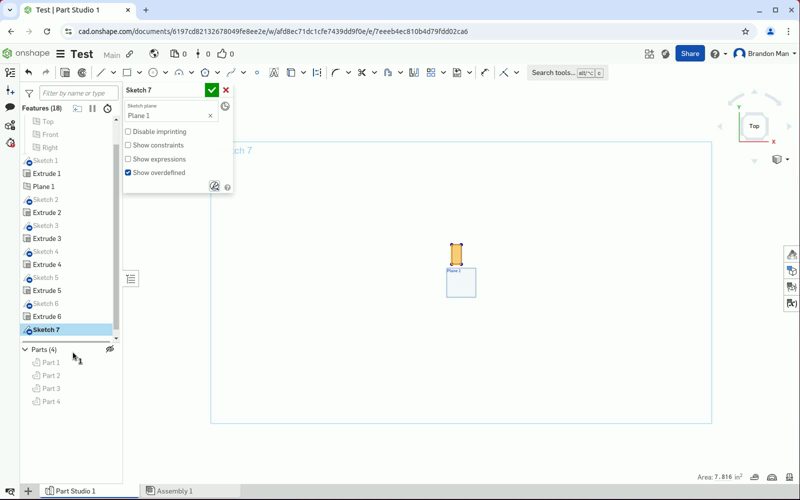
key(shift+y)
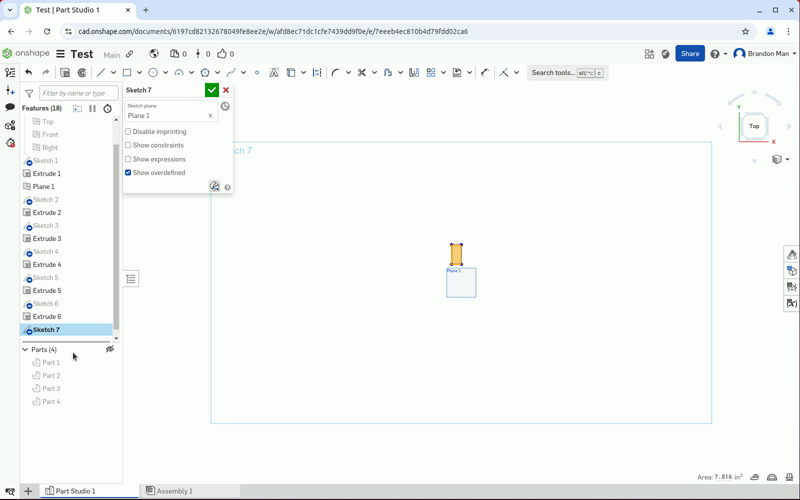
key(shift+e)
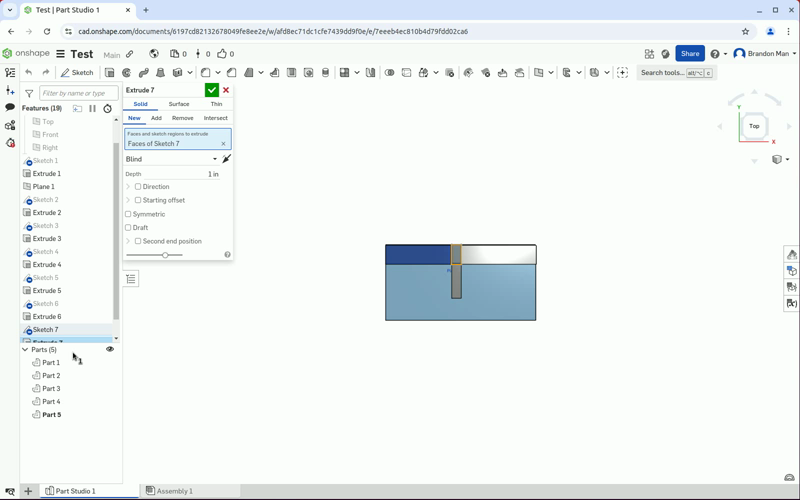
mouse_move(143, 106)
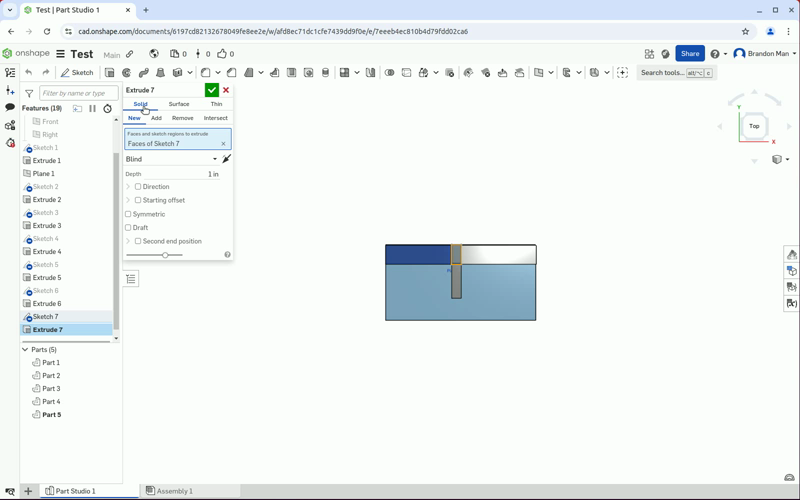
click(143, 106)
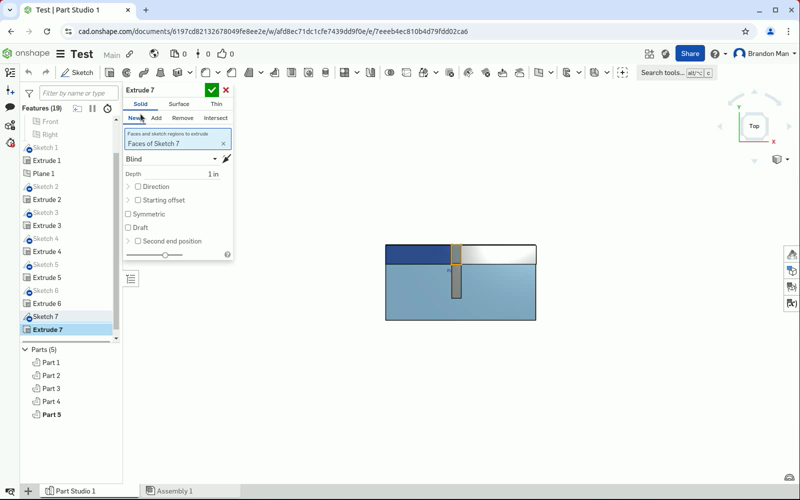
mouse_move(137, 120)
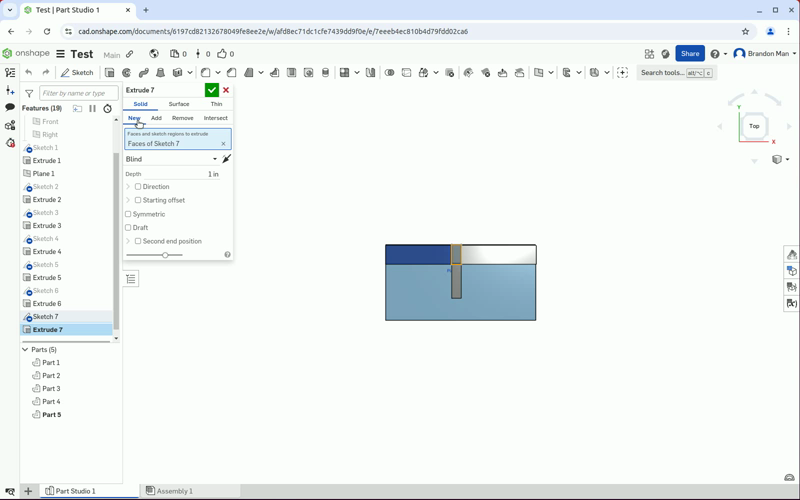
click(137, 120)
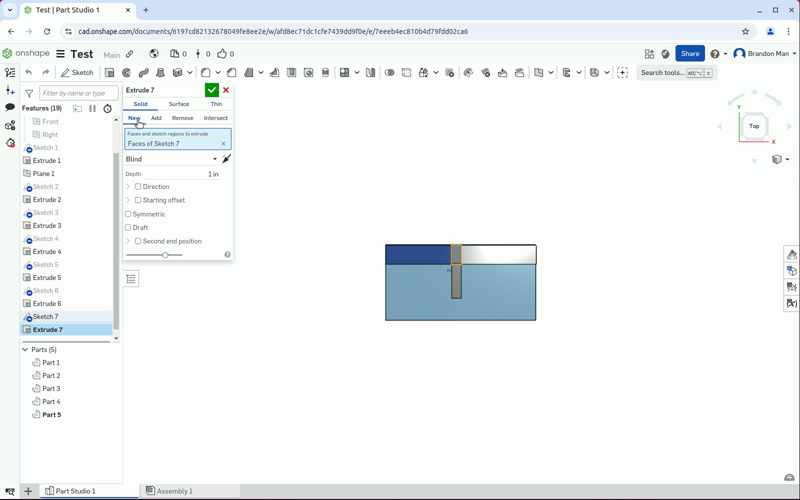
key(tab, 4)
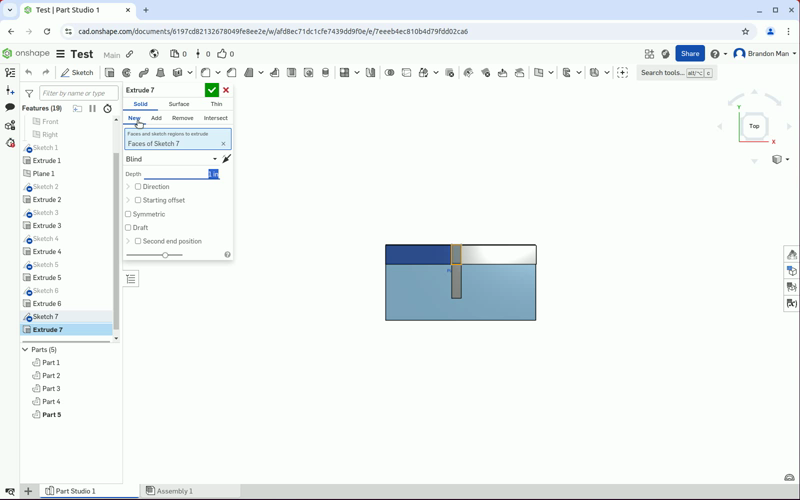
text(18.535)
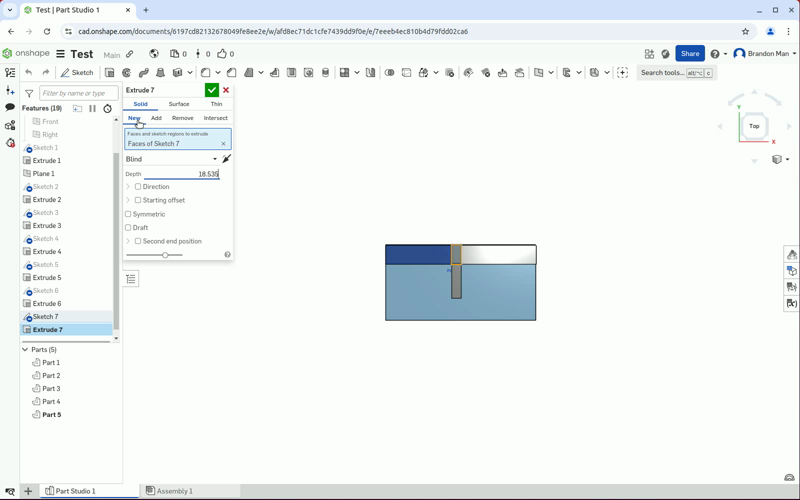
key(enter)
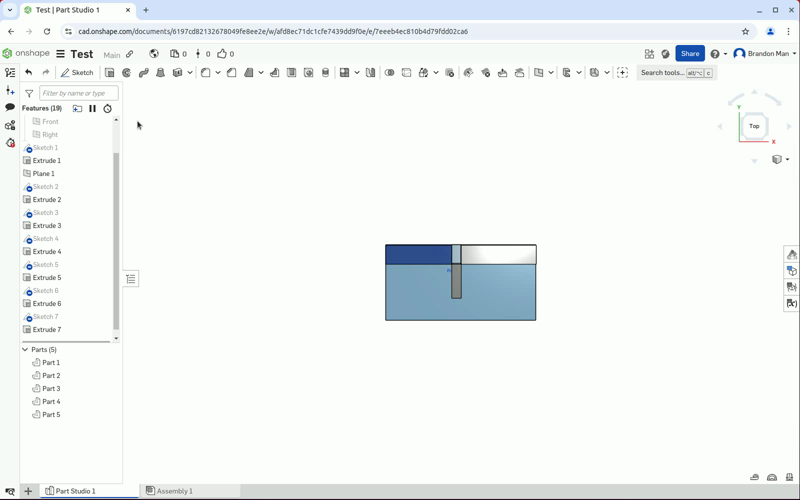
key(shift+h)
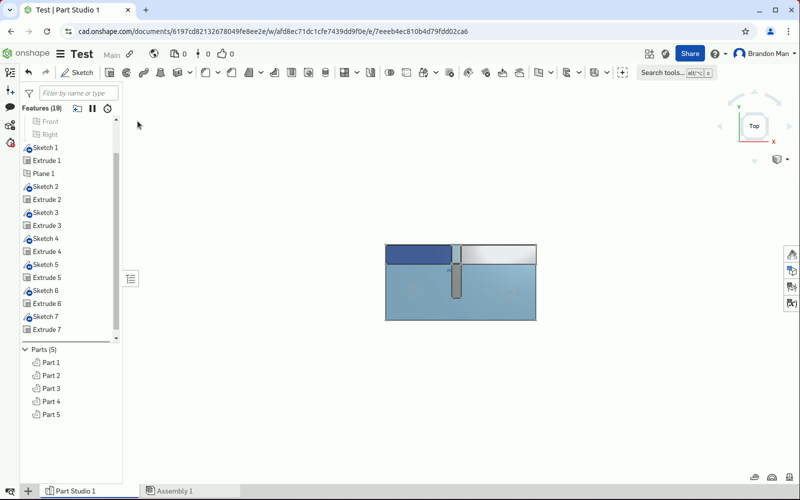
key(shift+h)
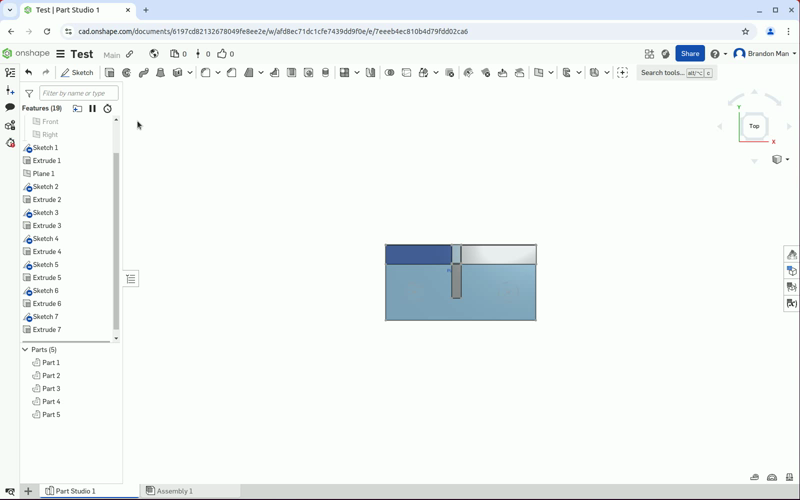
key(shift+7)
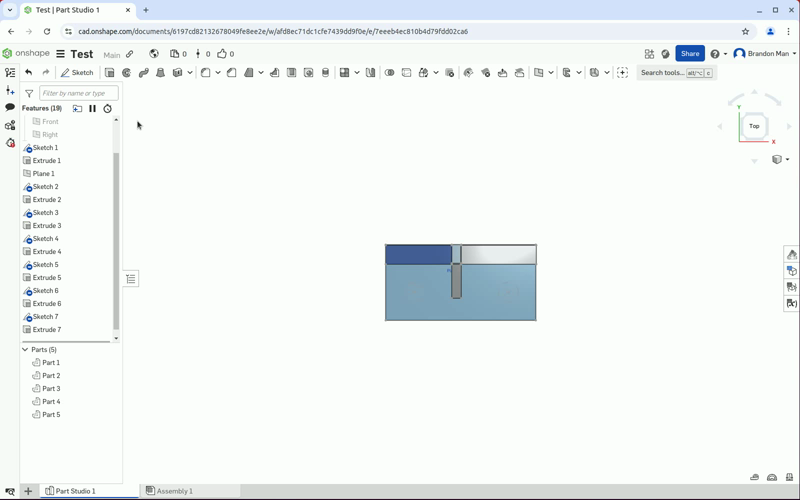
key(up, 3)
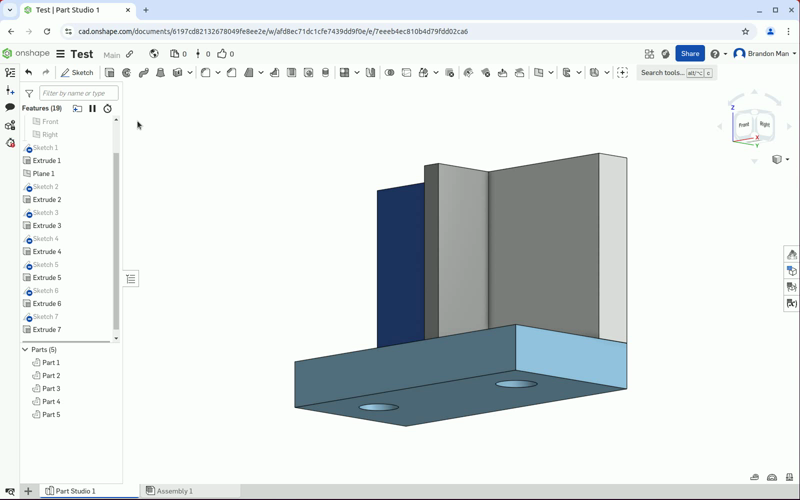
key(left, 3)
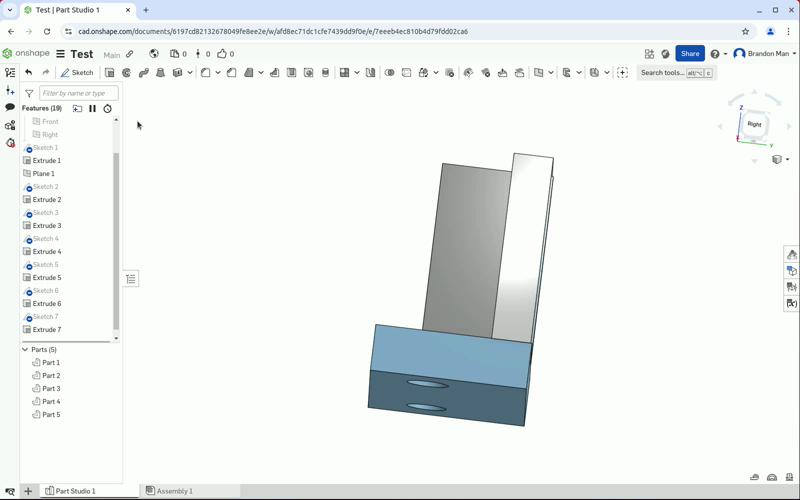
key(right, 3)
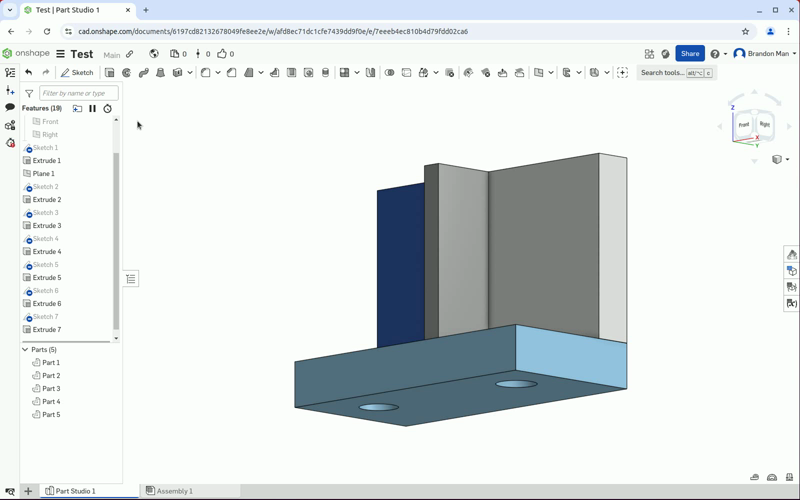
key(down, 3)
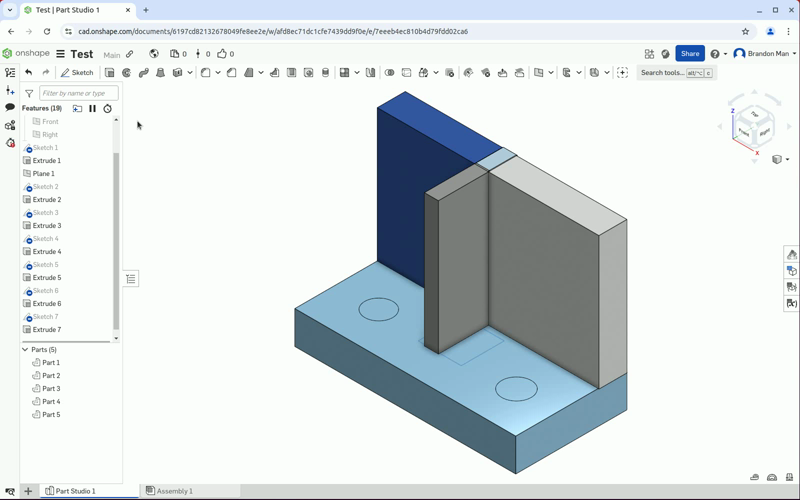
mouse_move(69, 150)
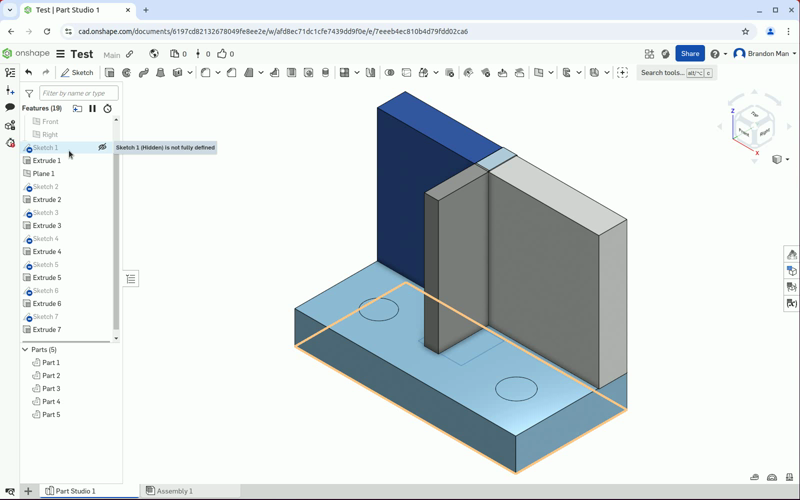
click(69, 150)